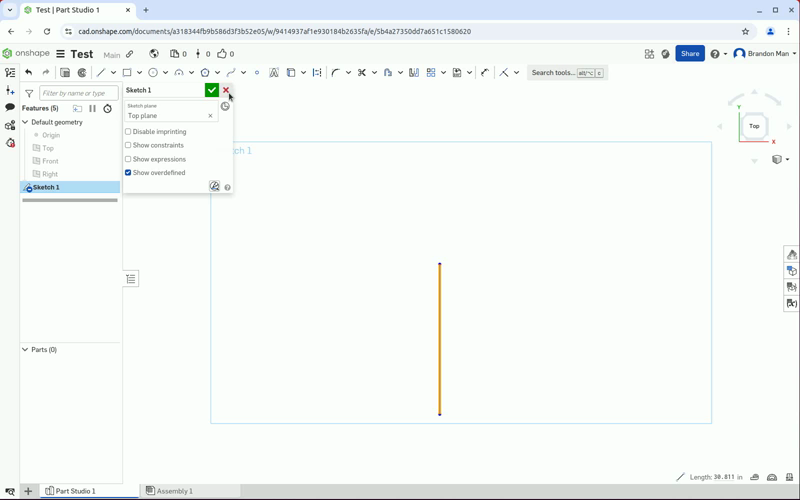
key(shift+h)
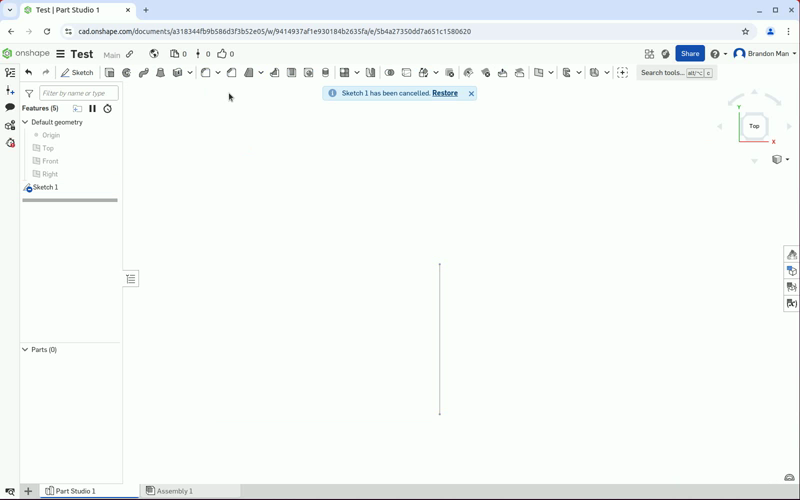
key(shift+s)
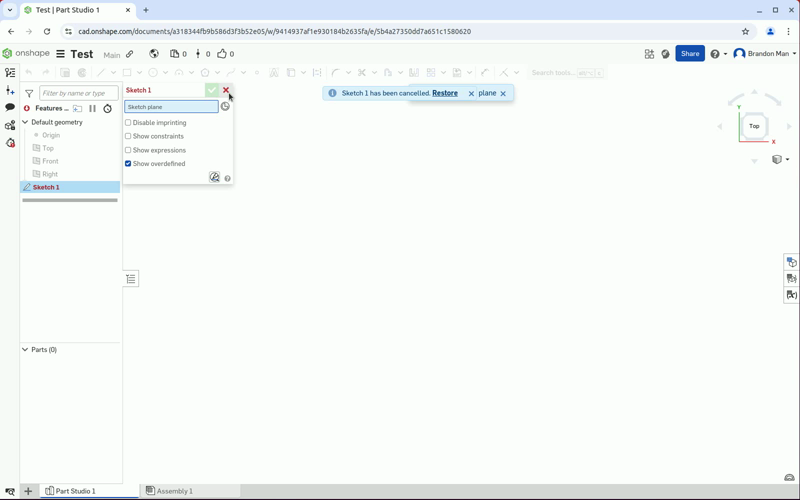
mouse_move(73, 150)
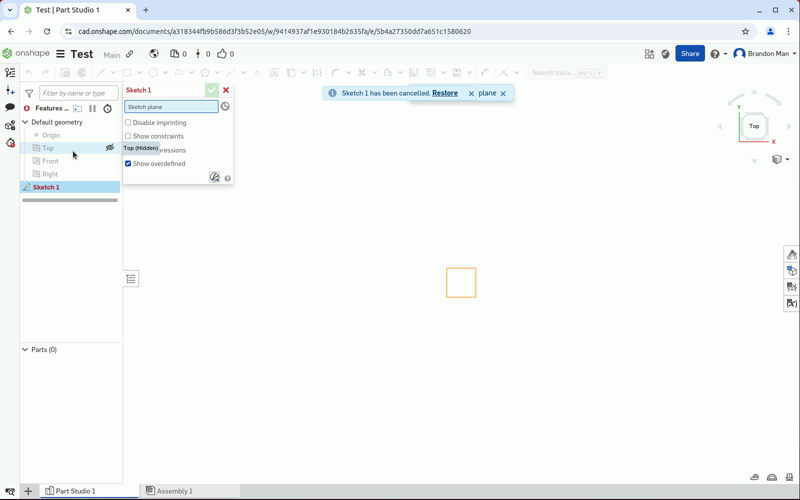
click(73, 150)
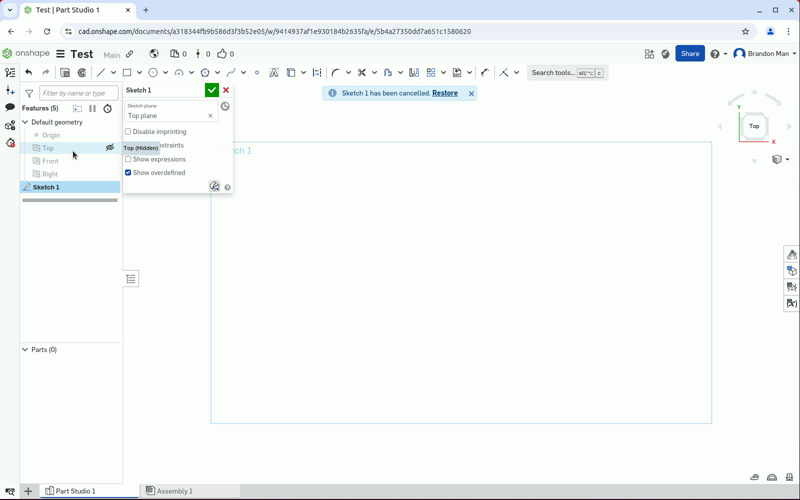
mouse_move(73, 352)
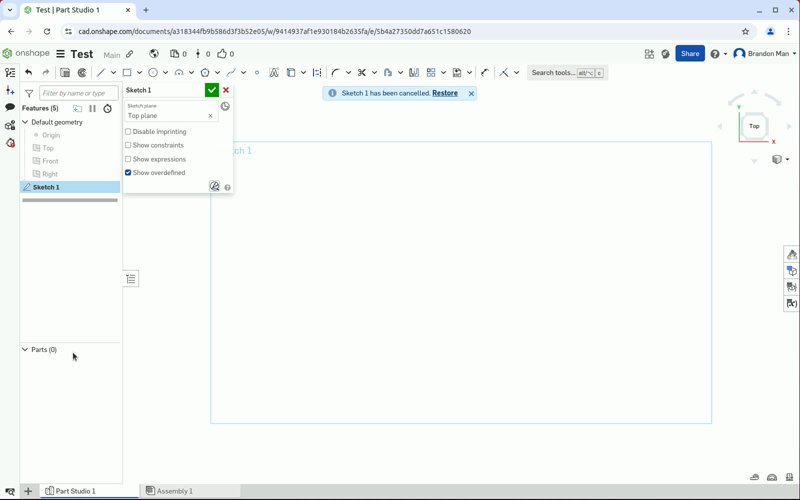
key(y)
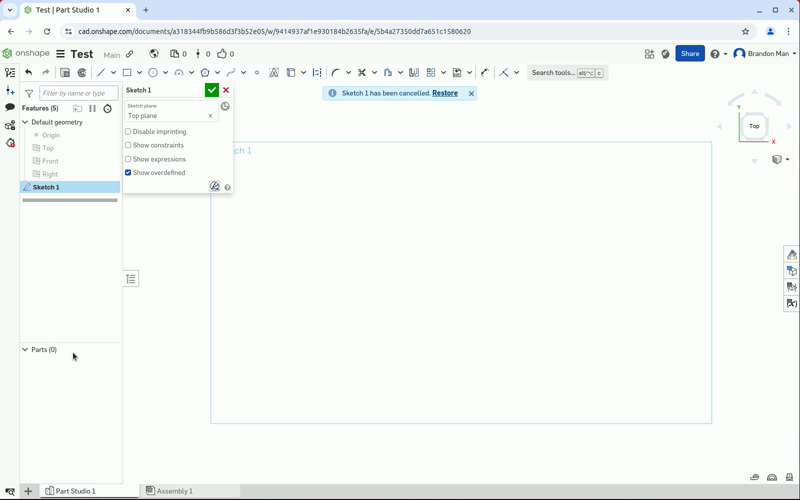
key(l)
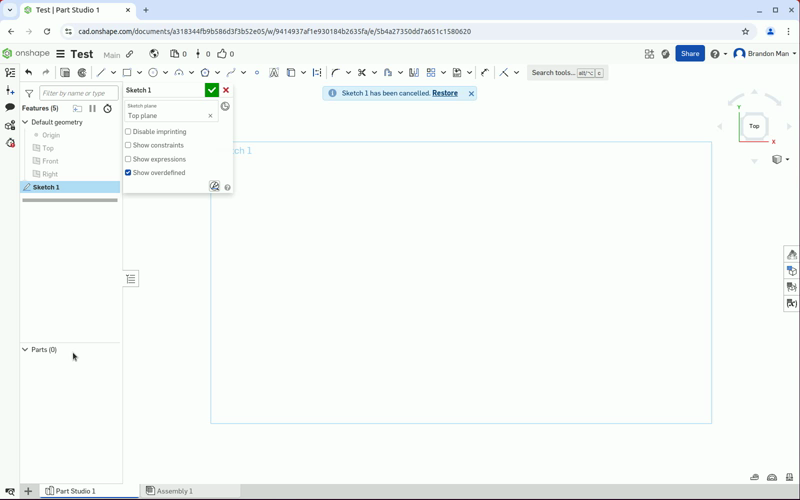
key_down(shift)
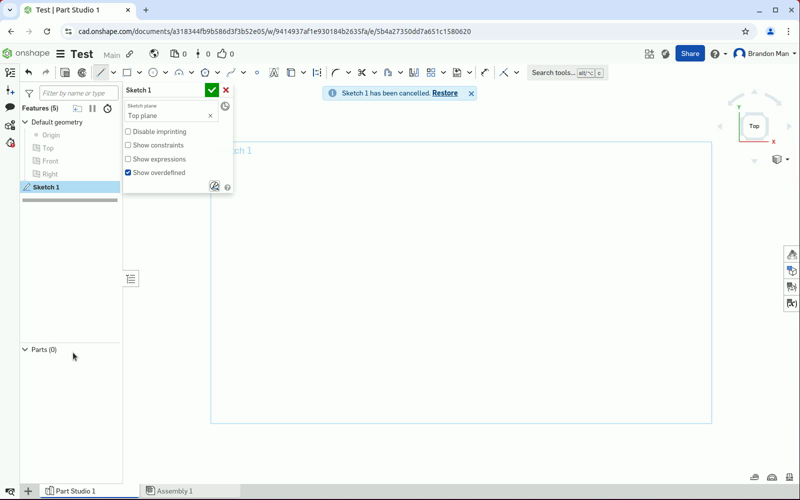
mouse_move(351, 335)
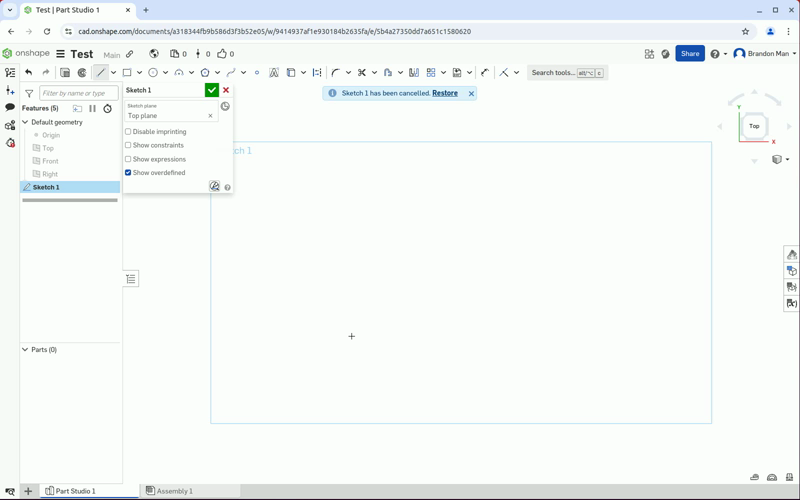
click(351, 335)
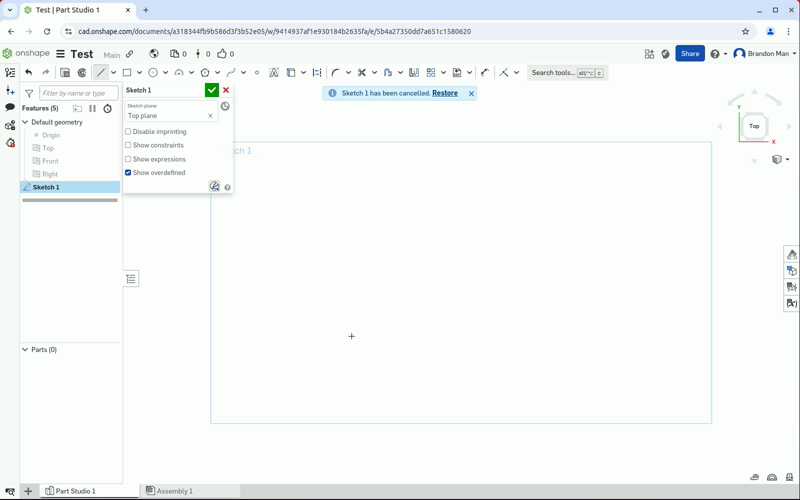
key_up(shift)
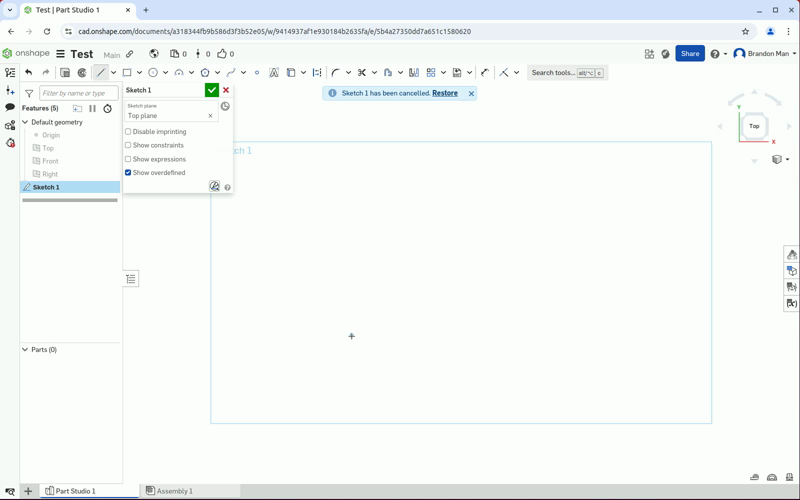
key_down(shift)
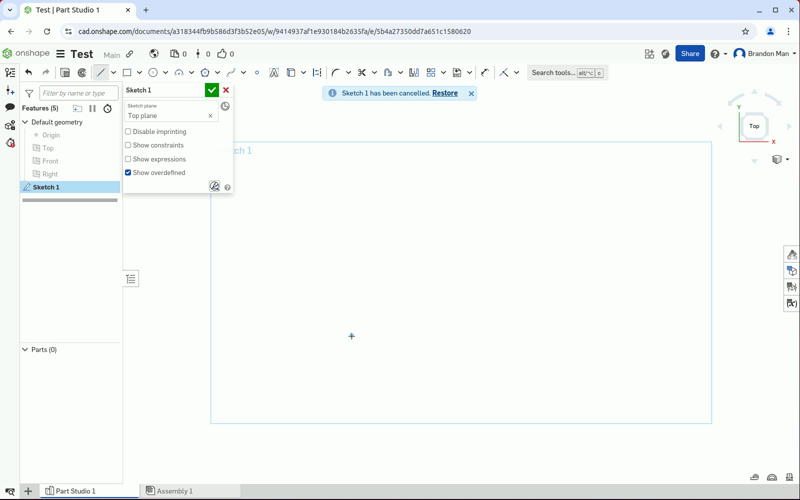
mouse_move(569, 335)
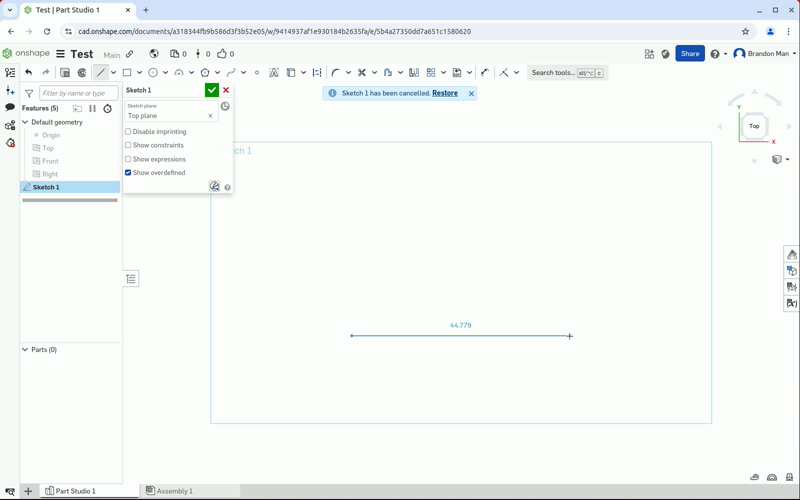
click(569, 335)
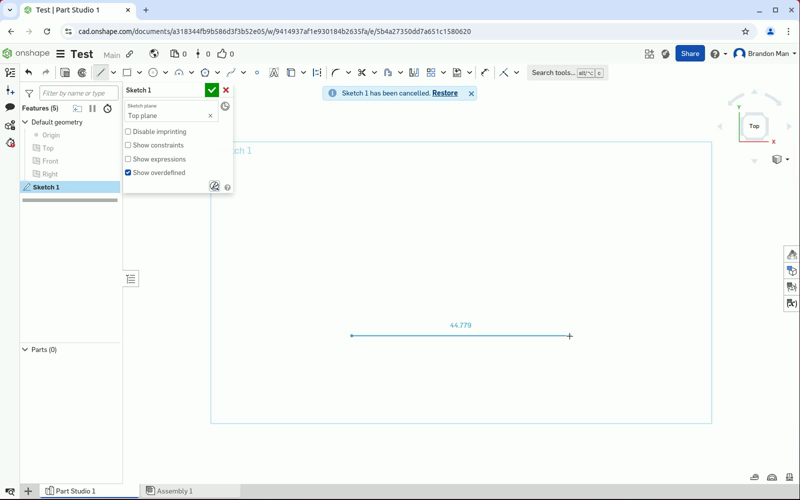
key_up(shift)
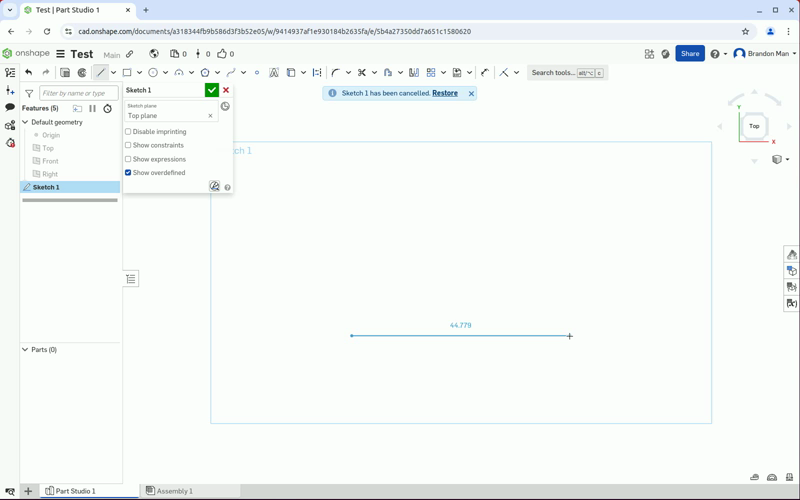
key_down(shift)
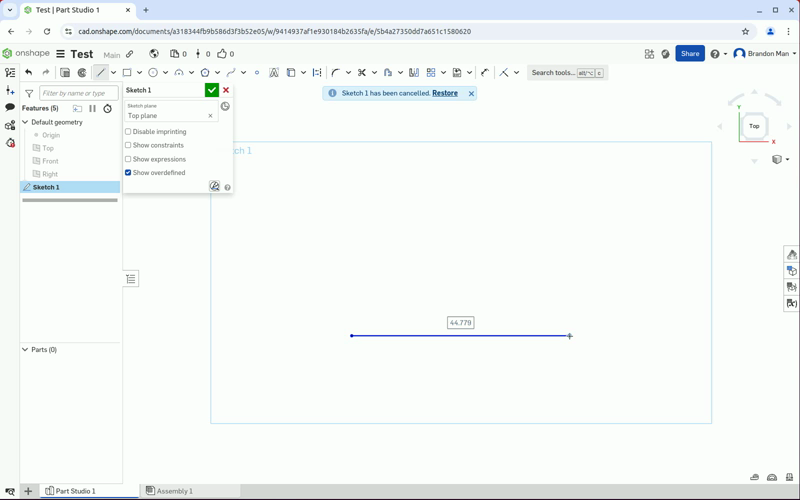
mouse_move(569, 230)
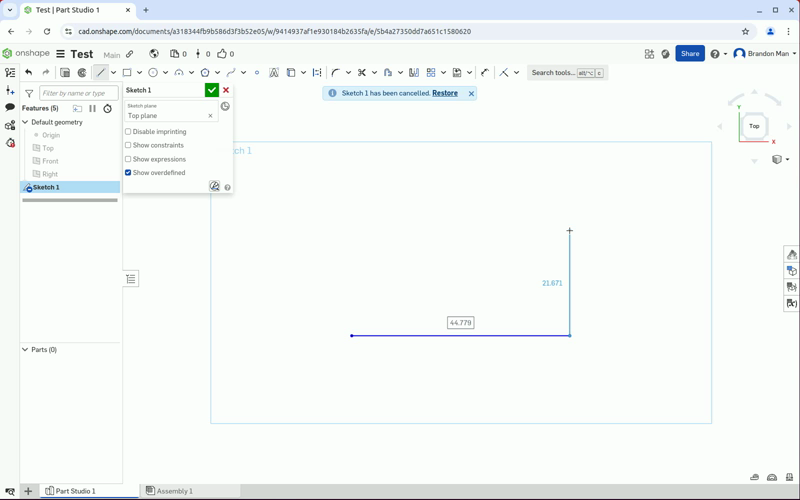
click(569, 230)
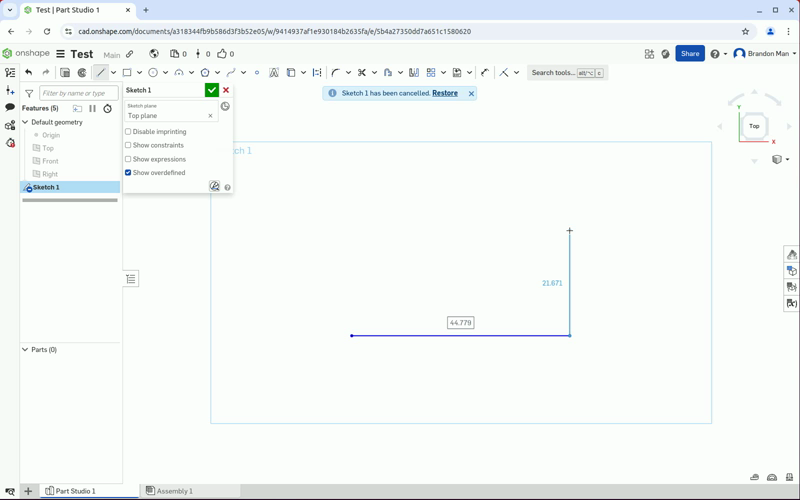
key_up(shift)
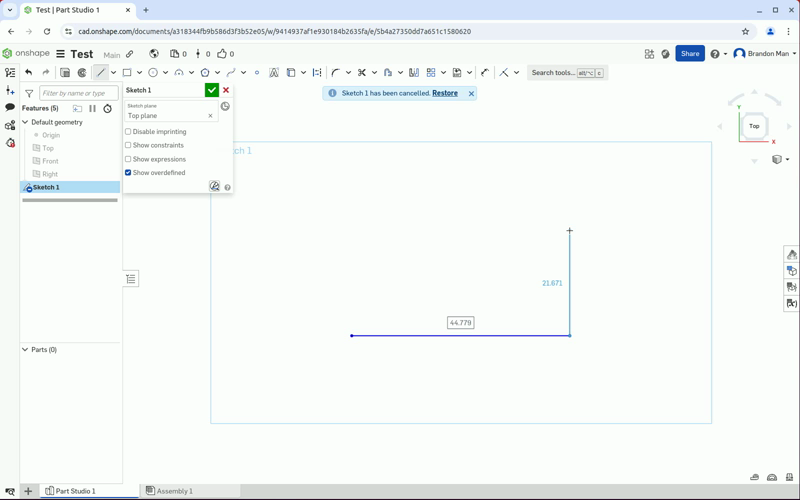
key_down(shift)
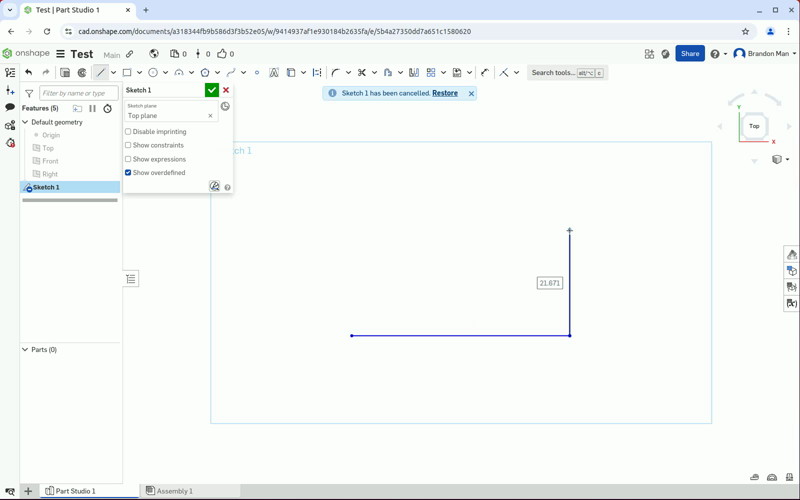
mouse_move(351, 230)
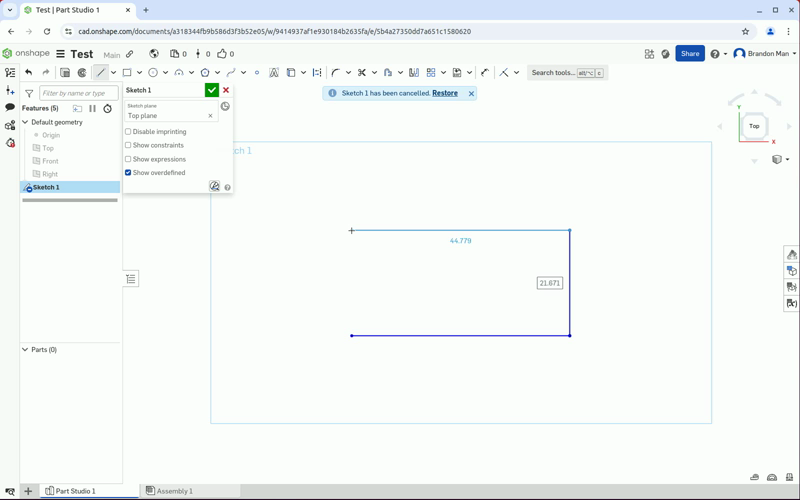
click(351, 230)
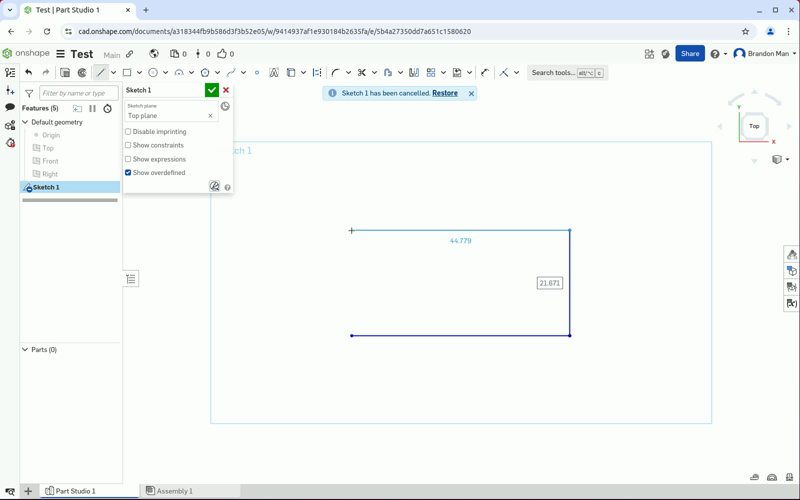
key_up(shift)
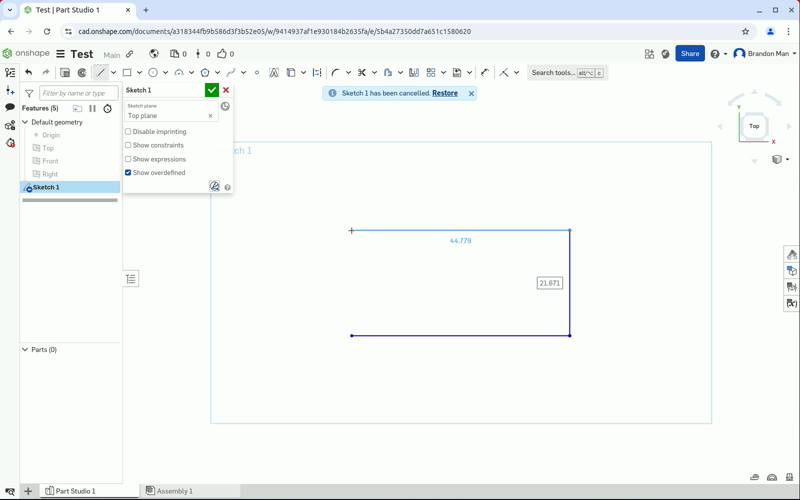
key_down(shift)
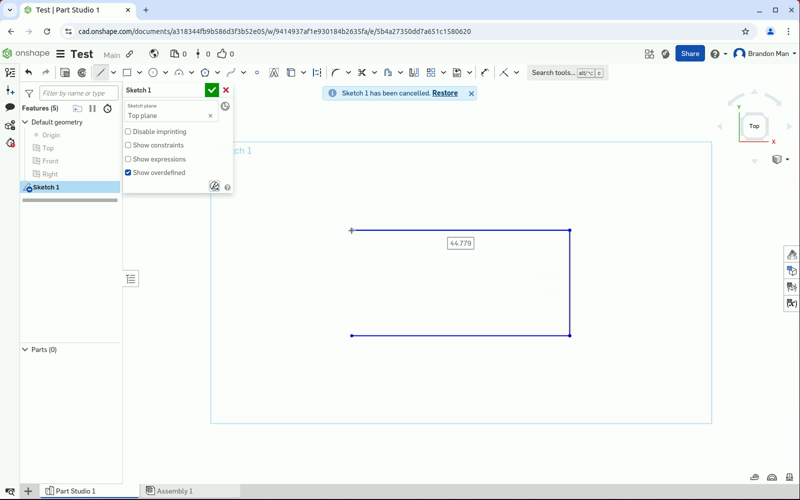
mouse_move(351, 335)
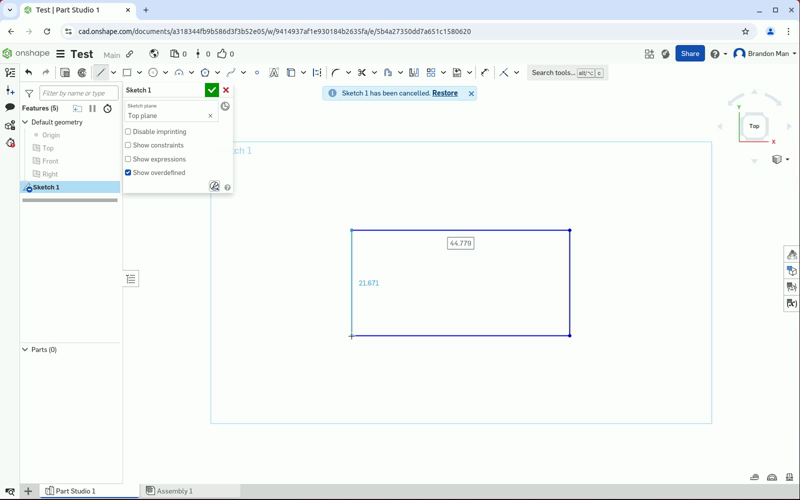
key_up(shift)
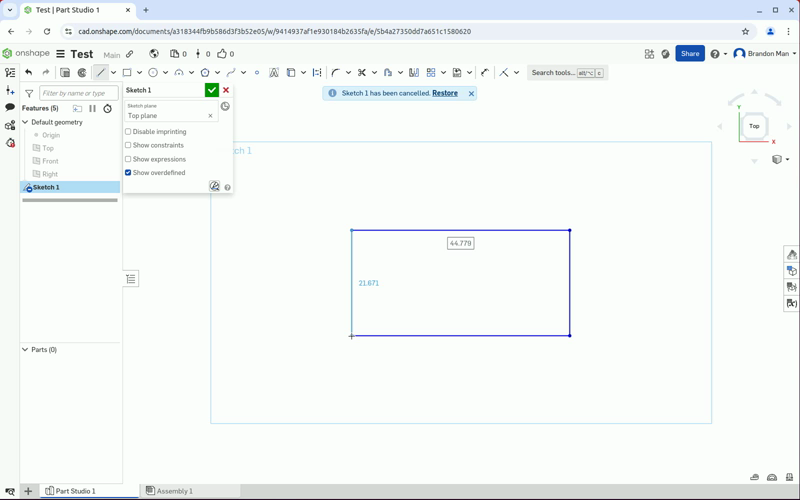
click(351, 335)
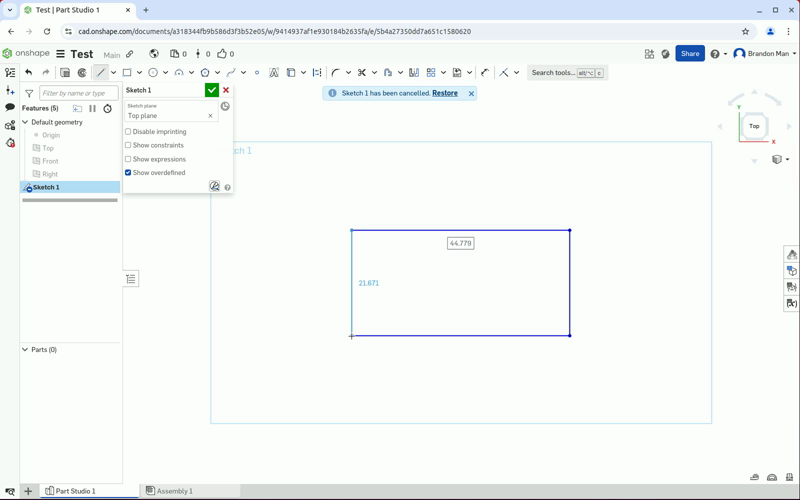
key(esc)
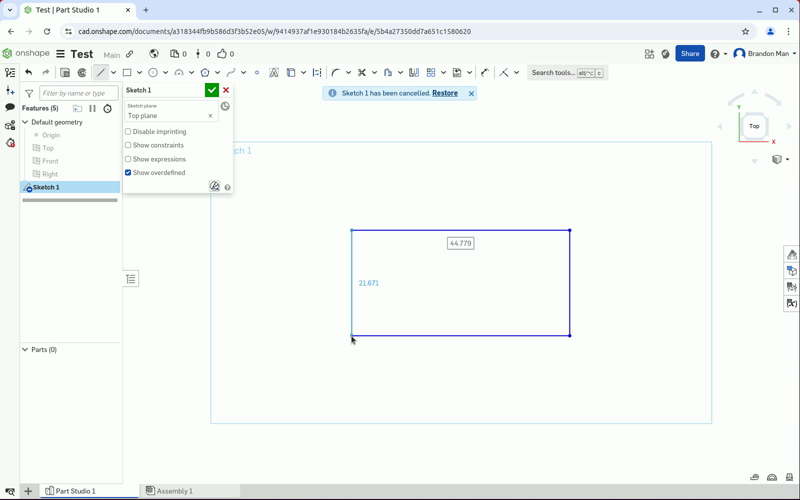
mouse_move(395, 277)
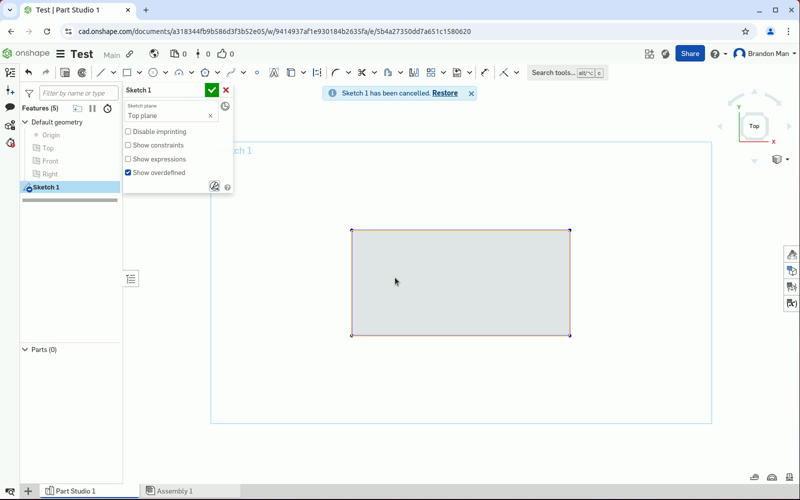
click(395, 277)
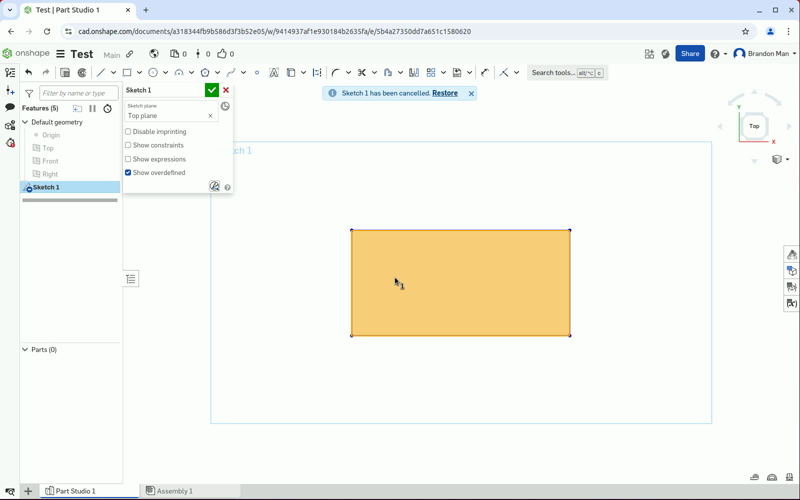
mouse_move(73, 352)
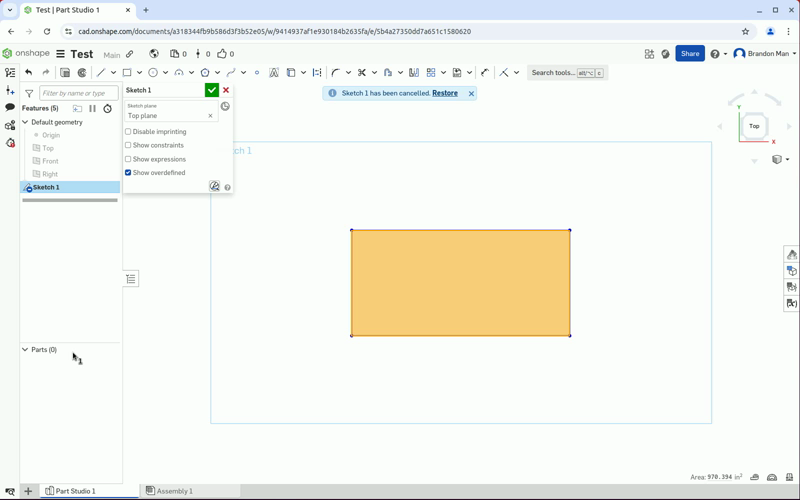
key(shift+y)
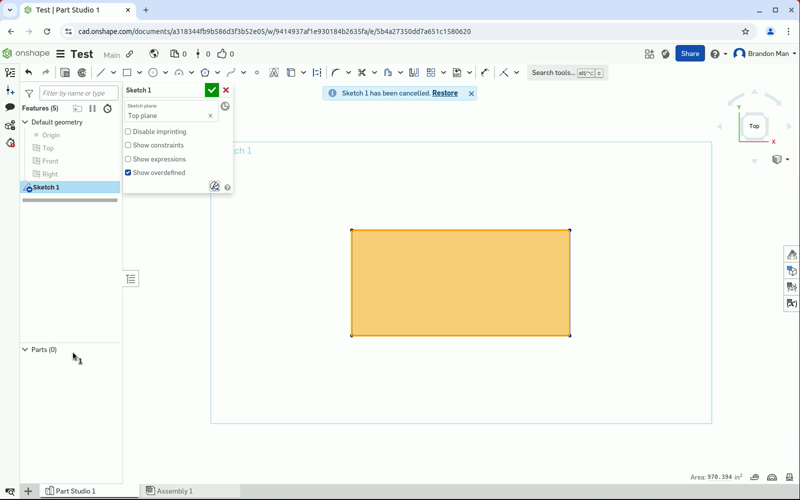
key(shift+e)
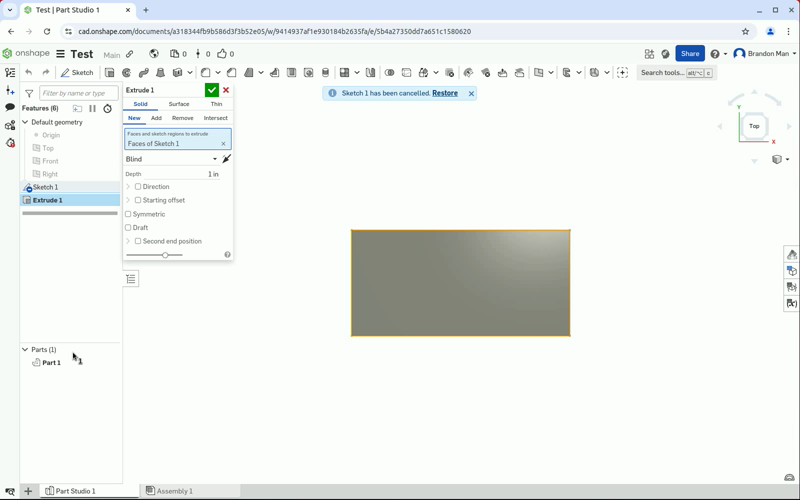
mouse_move(143, 106)
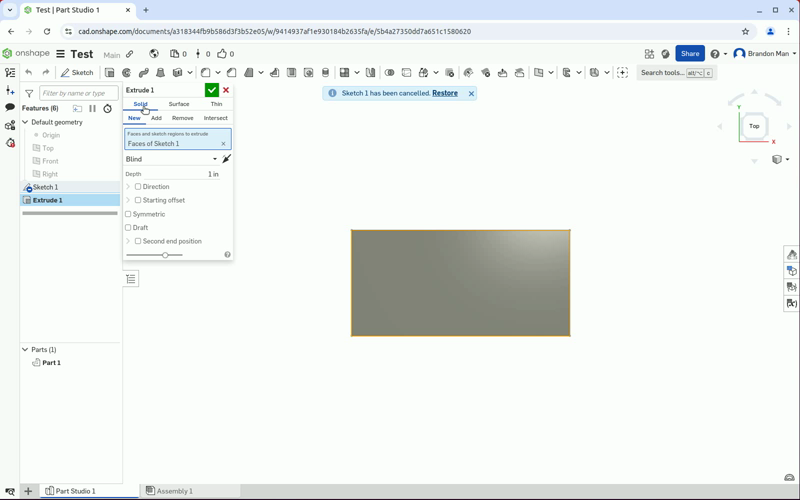
click(143, 106)
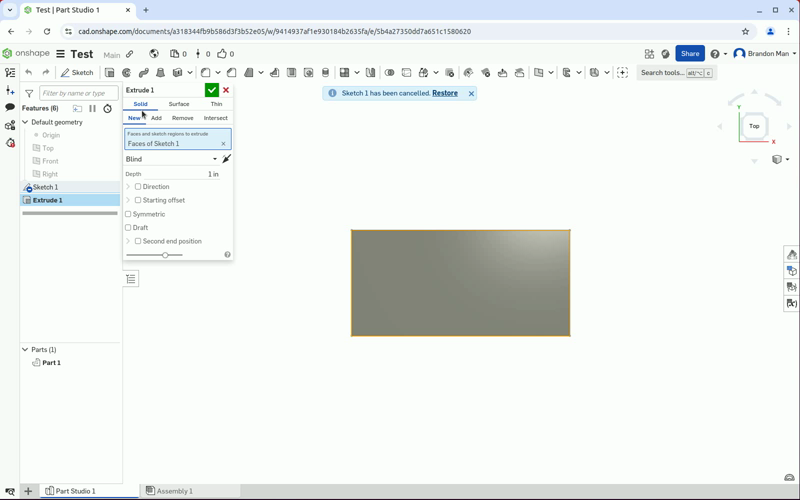
mouse_move(137, 120)
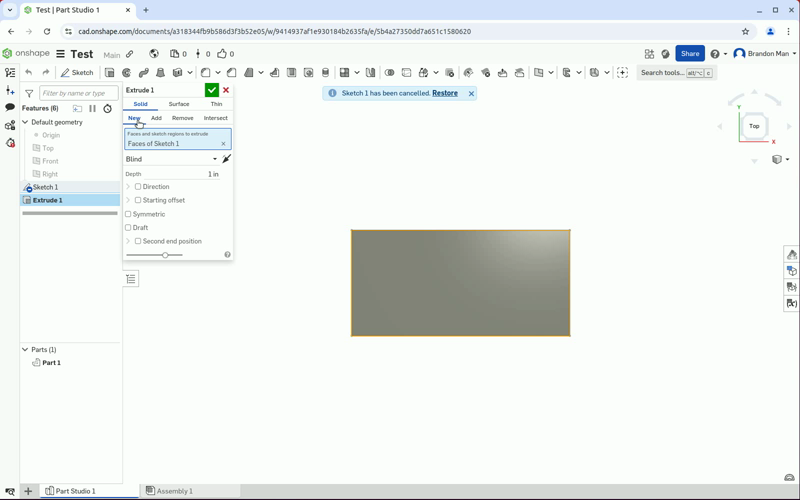
click(137, 120)
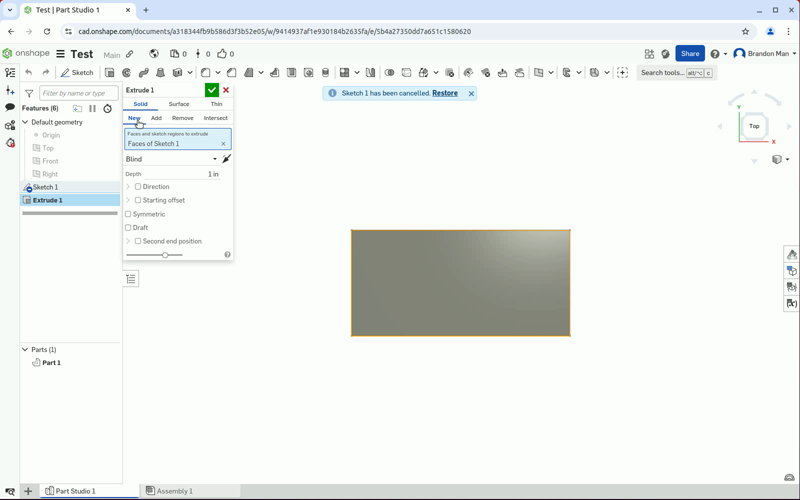
key(tab, 4)
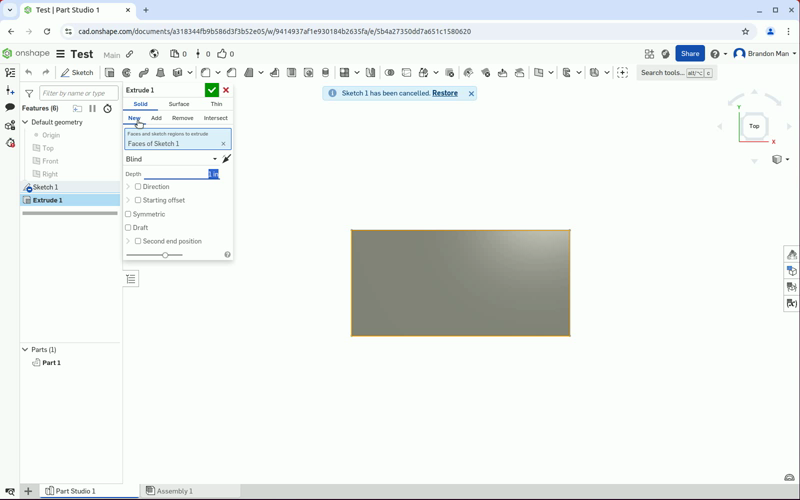
text(4.574)
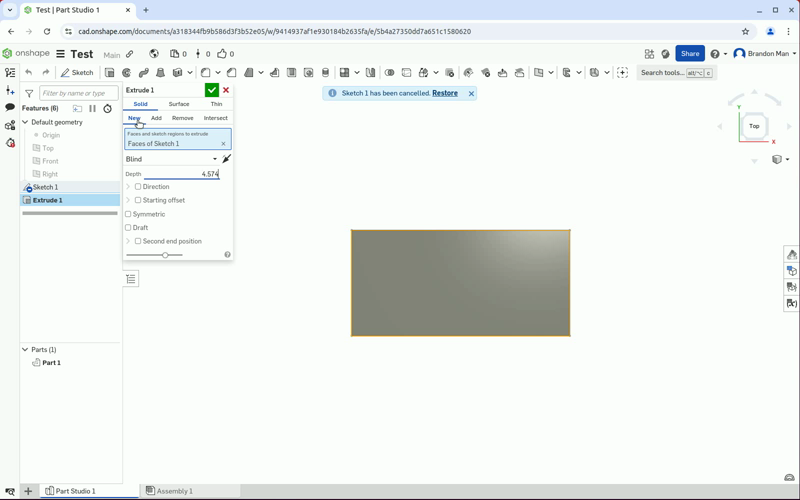
key(enter)
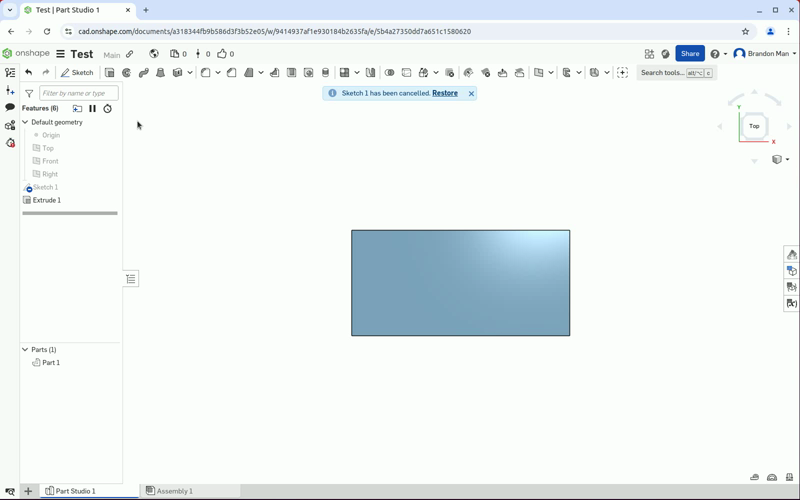
key(shift+h)
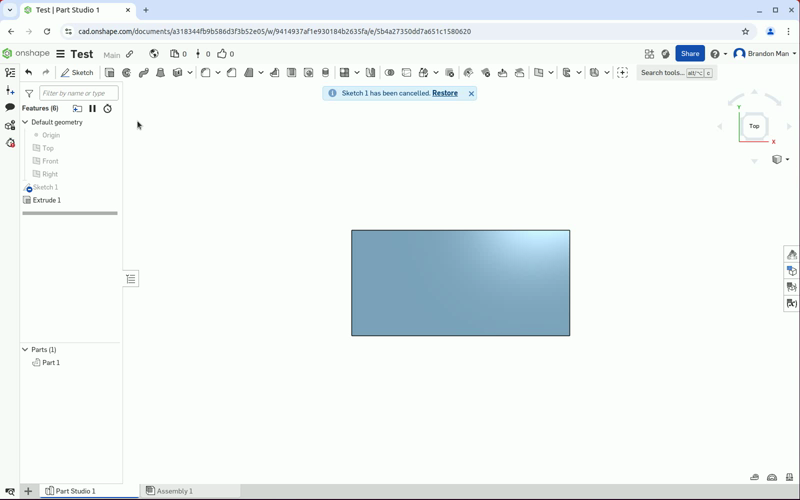
key(shift+h)
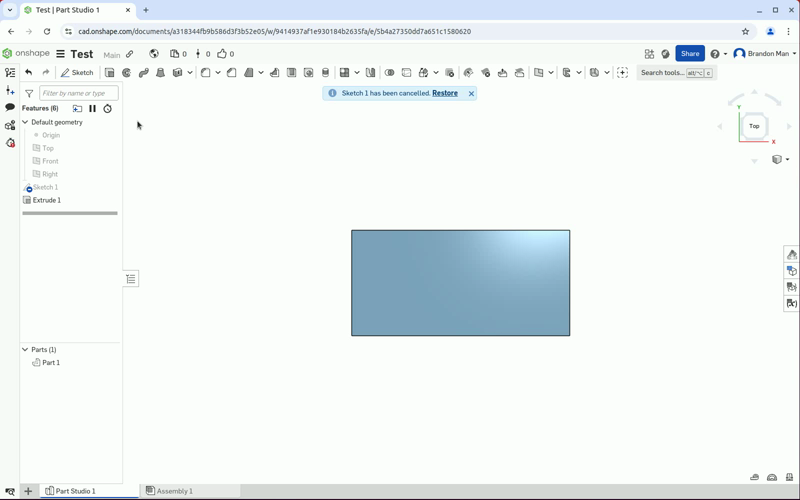
mouse_move(73, 189)
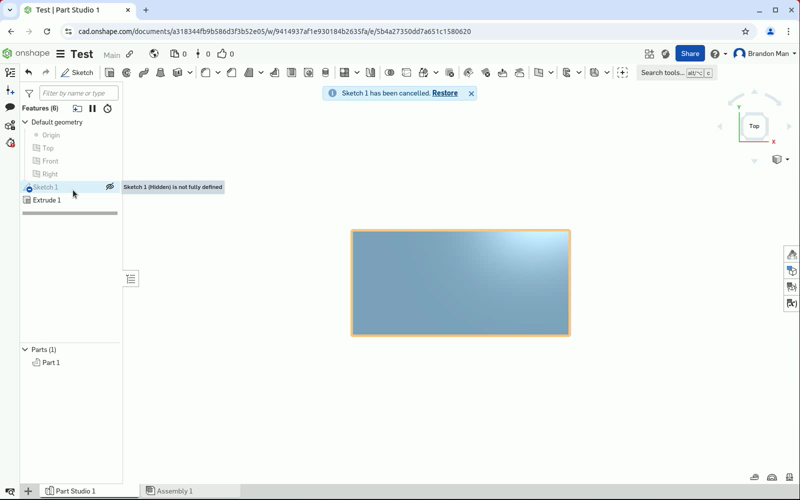
click(73, 189)
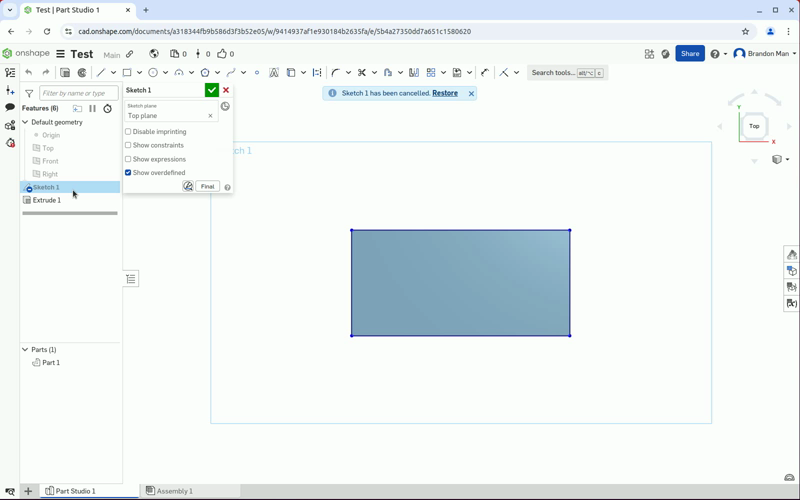
mouse_move(229, 92)
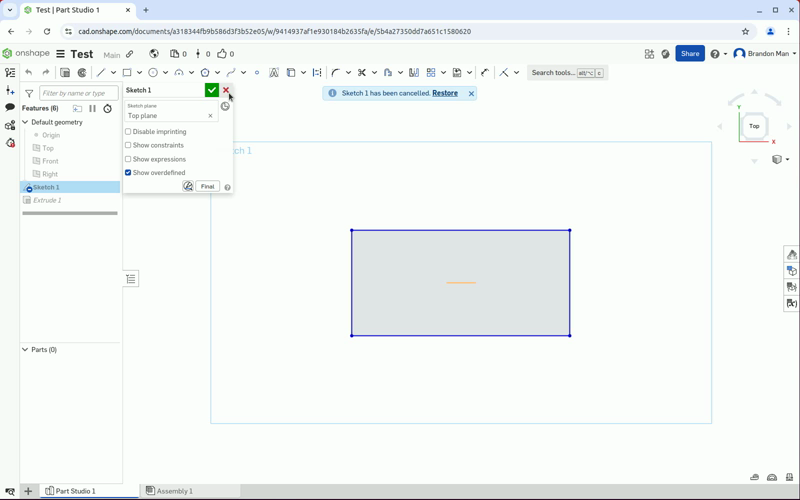
click(229, 92)
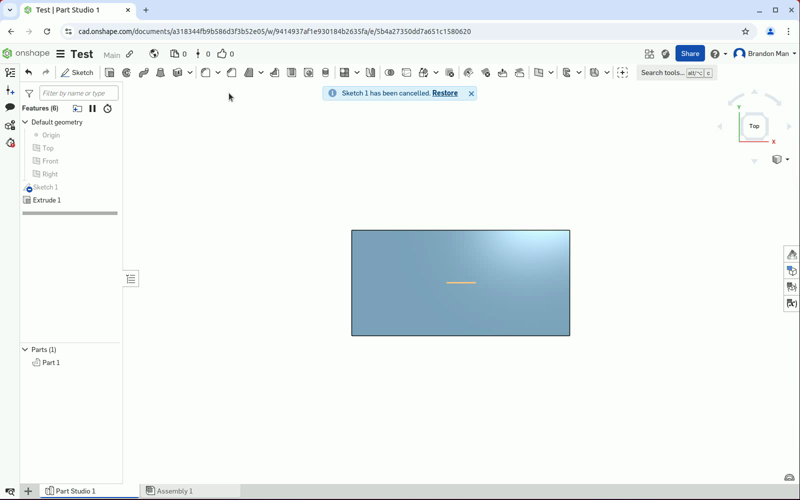
mouse_move(73, 352)
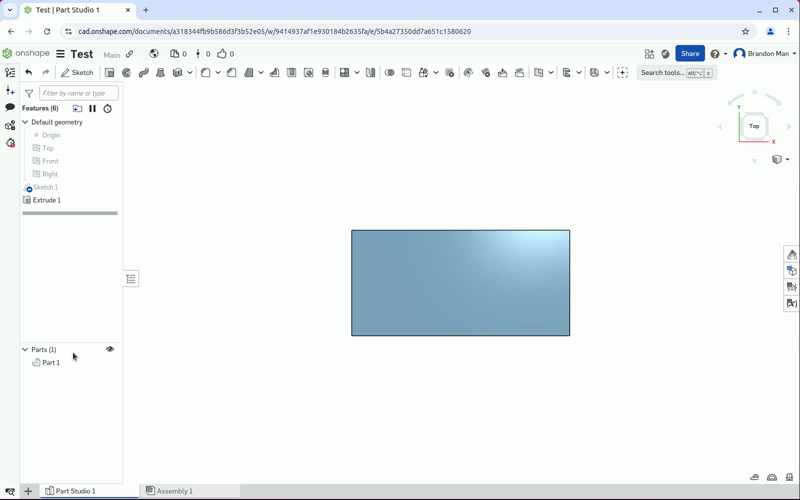
key(y)
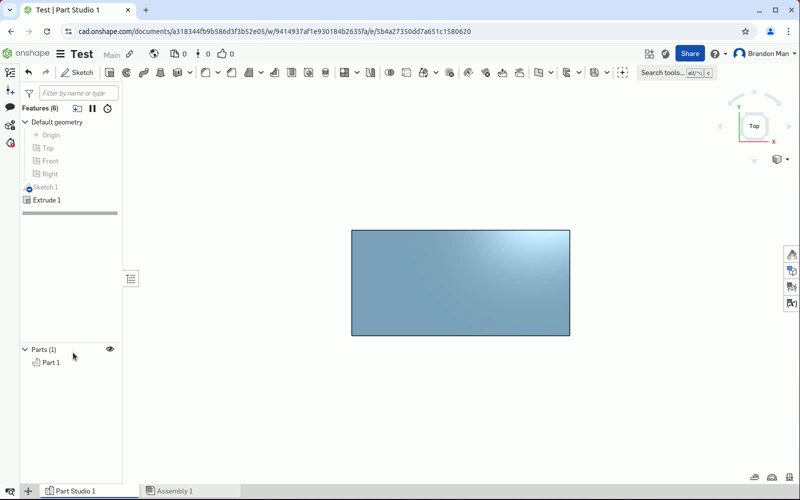
key(shift+p)
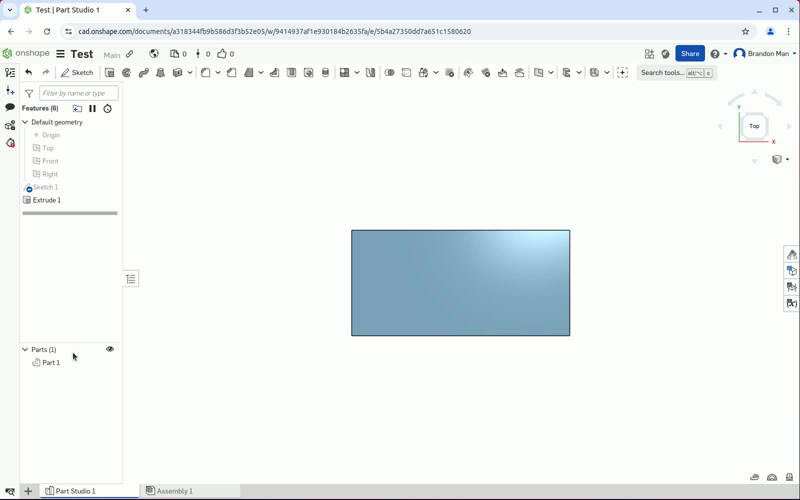
key(space)
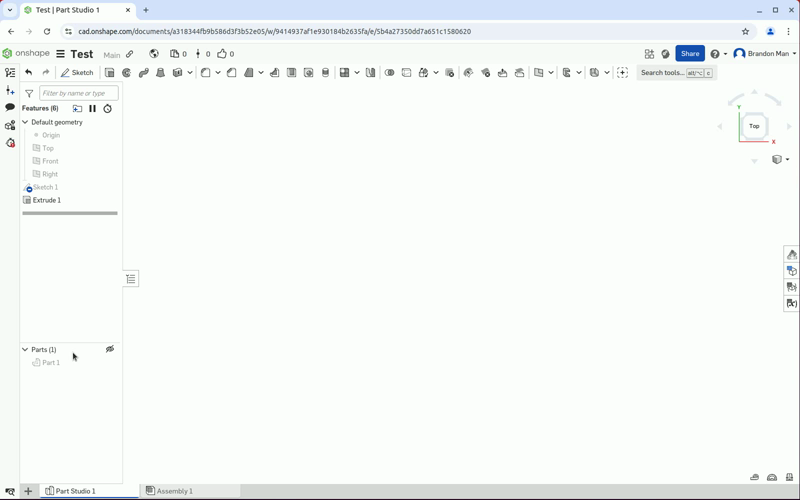
key_down(shift)
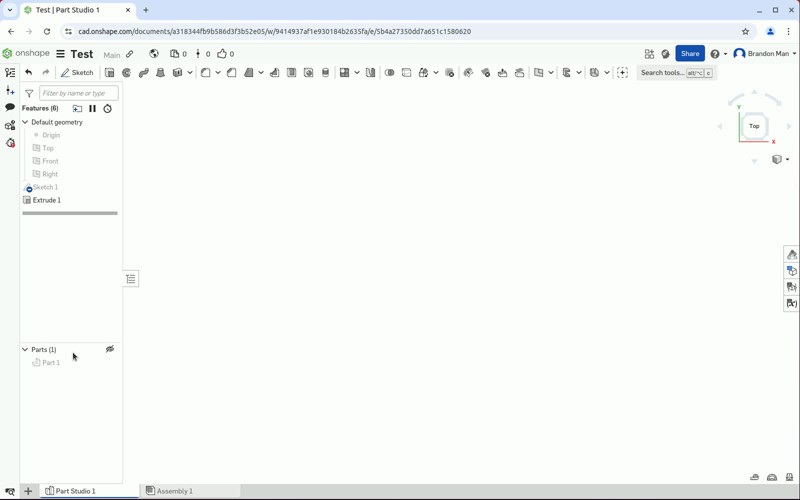
key(up)
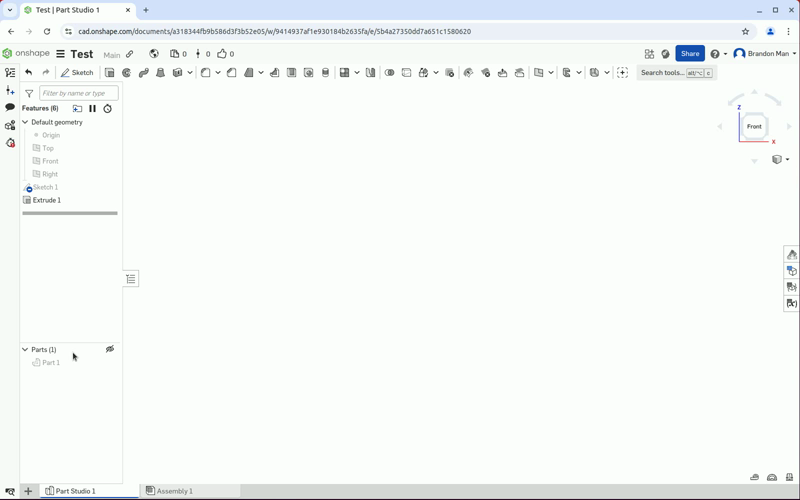
key_up(shift)
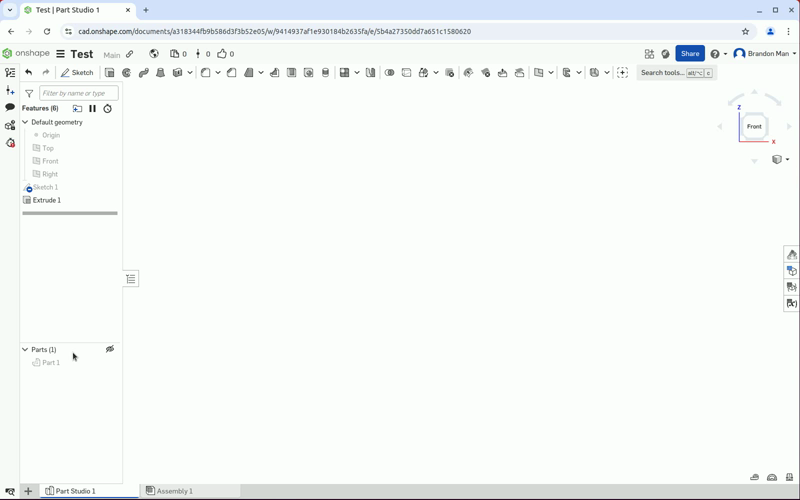
key(space)
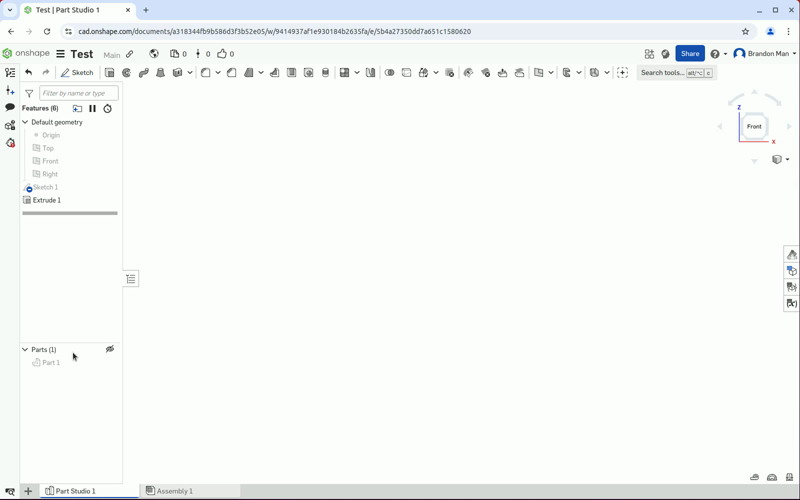
key_down(shift)
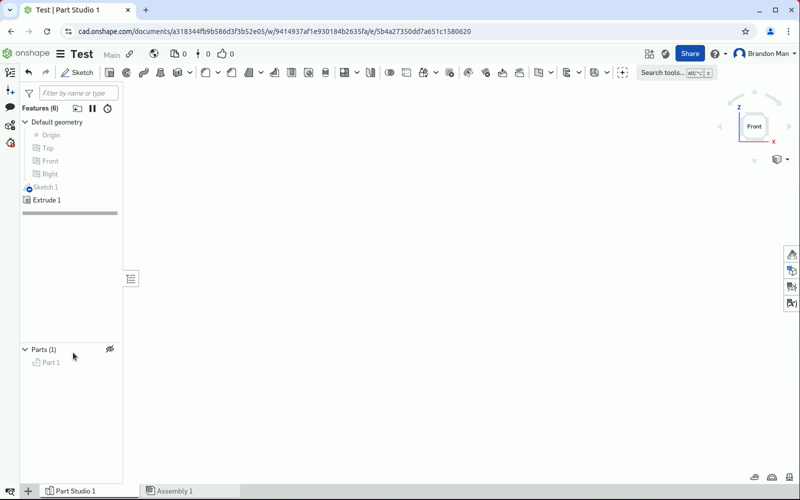
key(left)
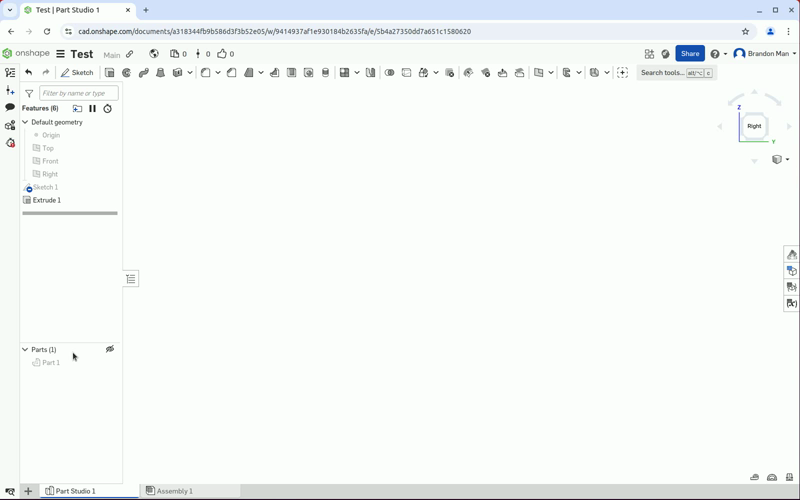
key_up(shift)
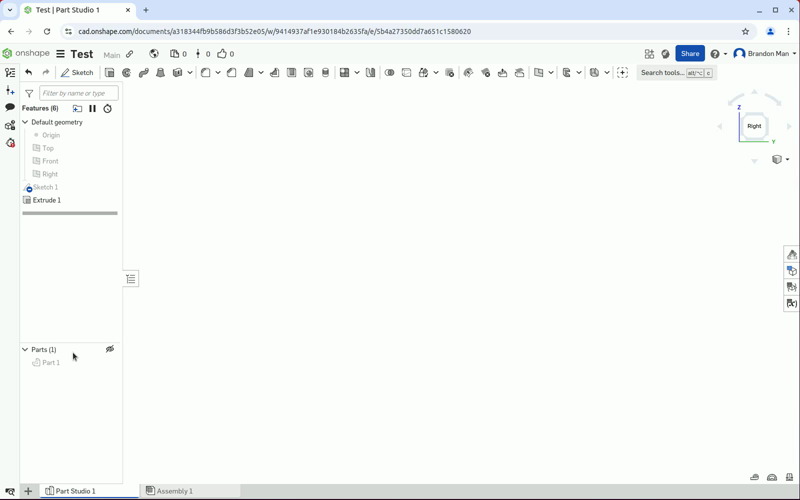
mouse_move(73, 352)
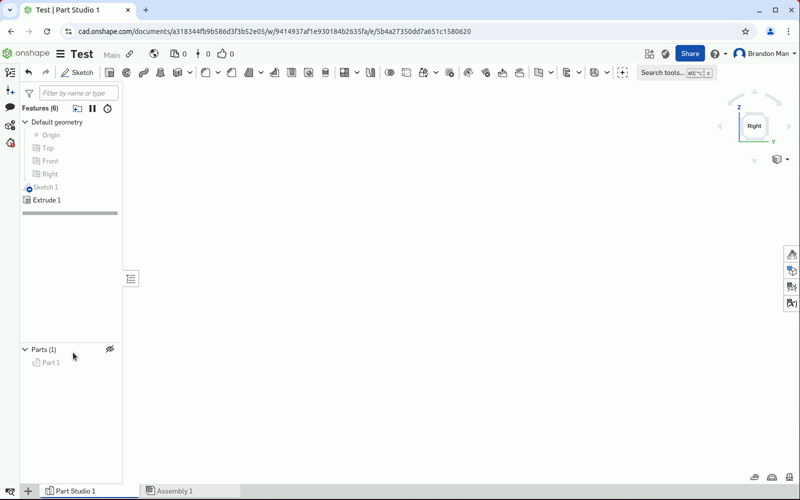
key(shift+y)
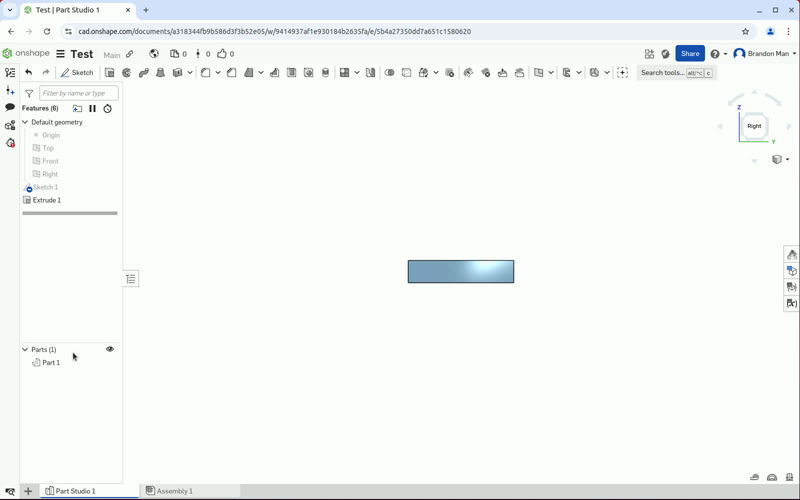
mouse_move(541, 75)
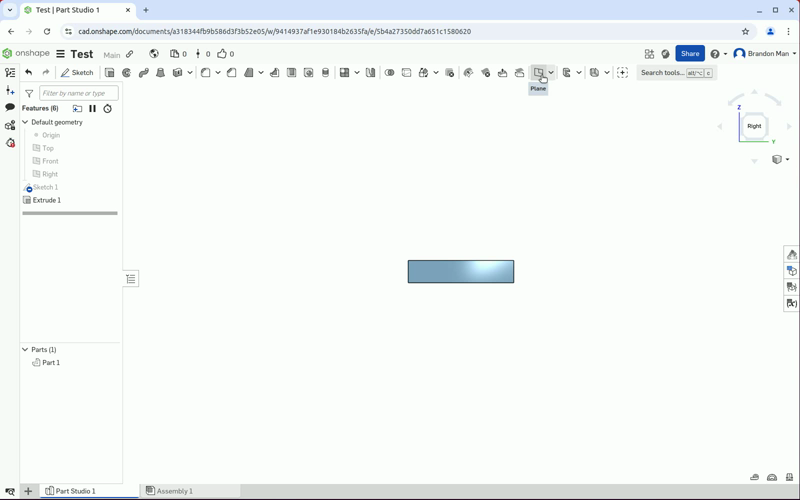
click(541, 75)
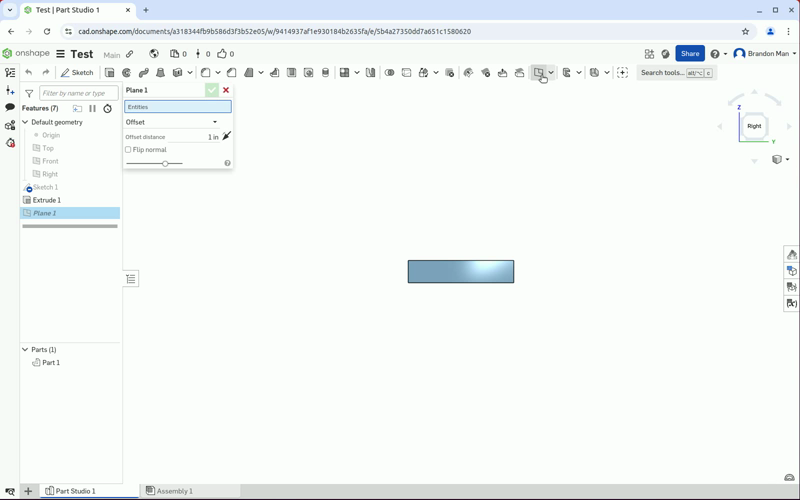
mouse_move(73, 176)
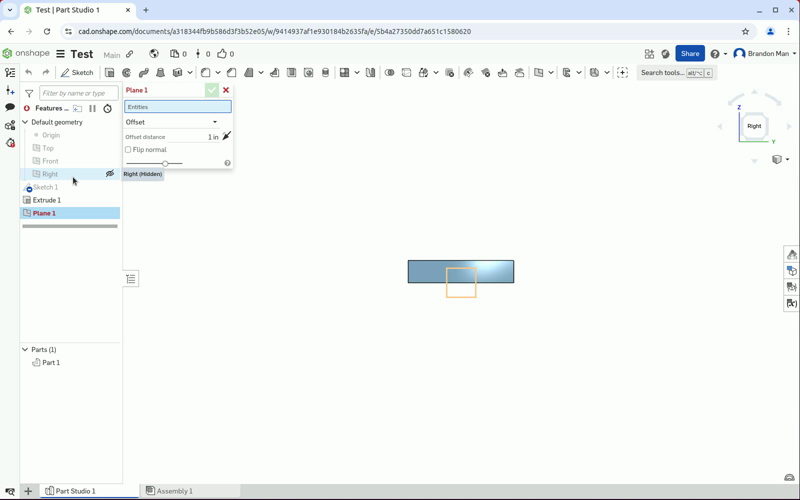
click(73, 176)
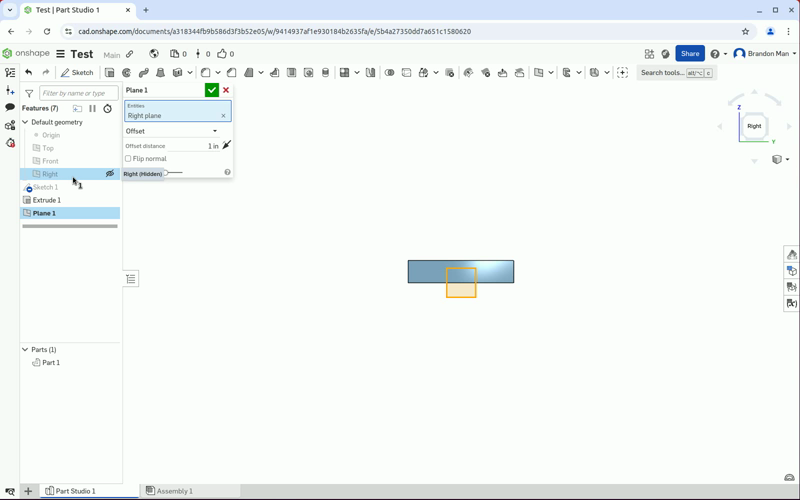
key(tab, 2)
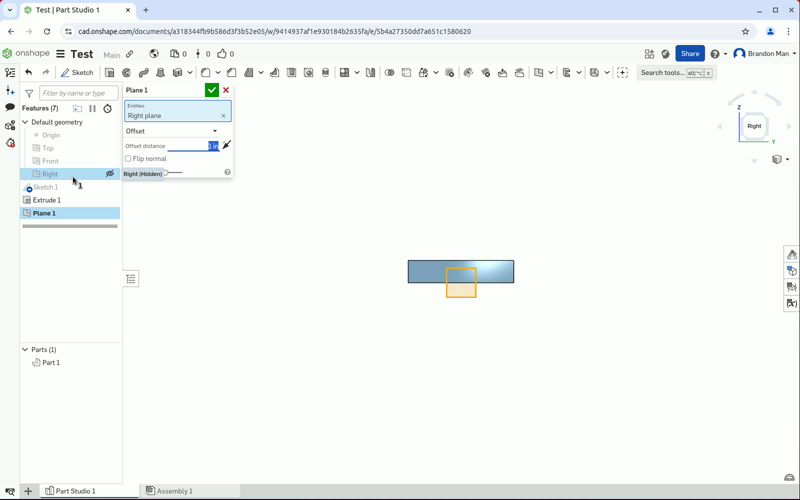
text(22.4)
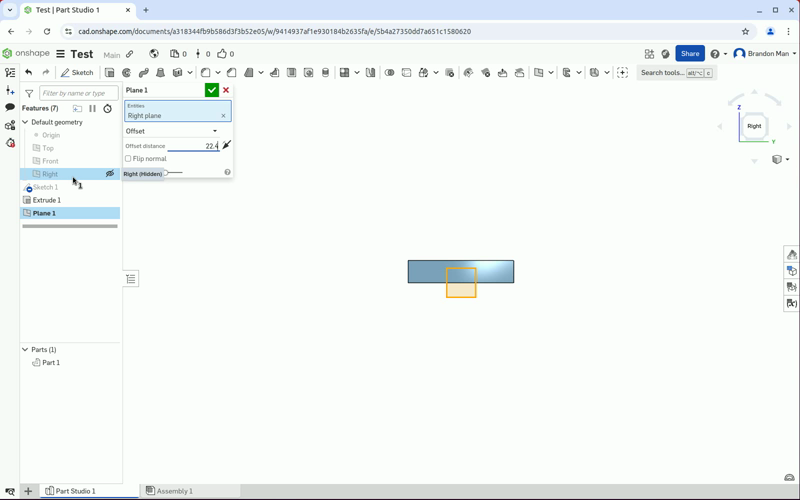
key(enter, 2)
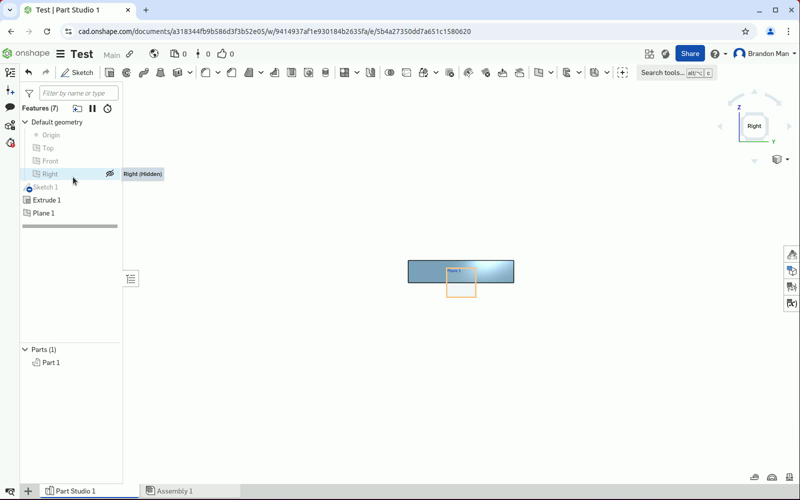
key(shift+s)
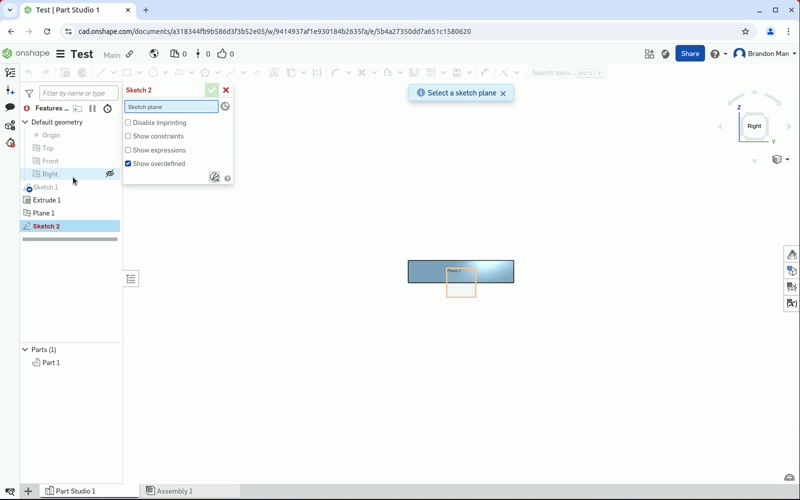
mouse_move(73, 215)
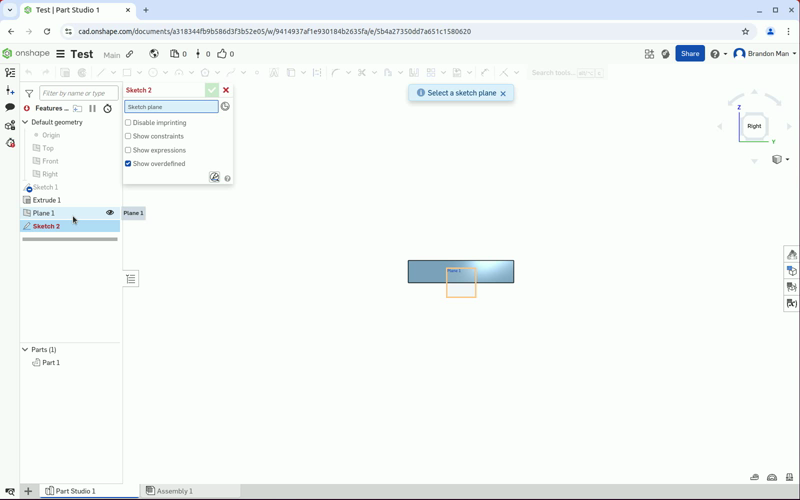
click(73, 215)
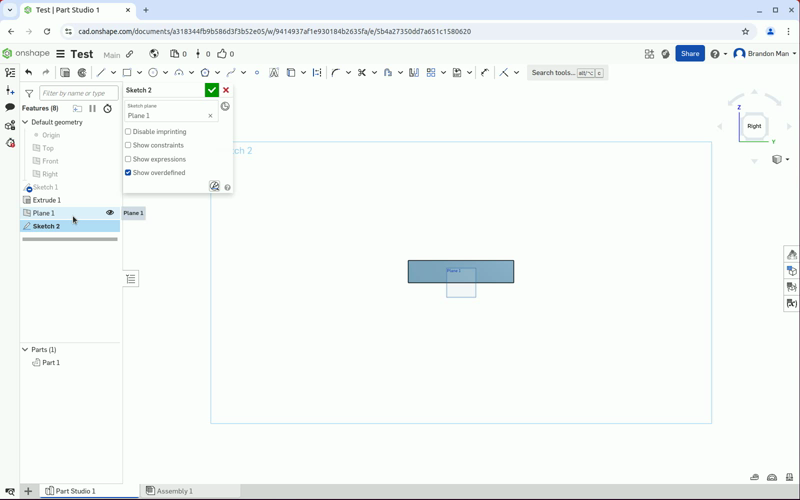
mouse_move(73, 352)
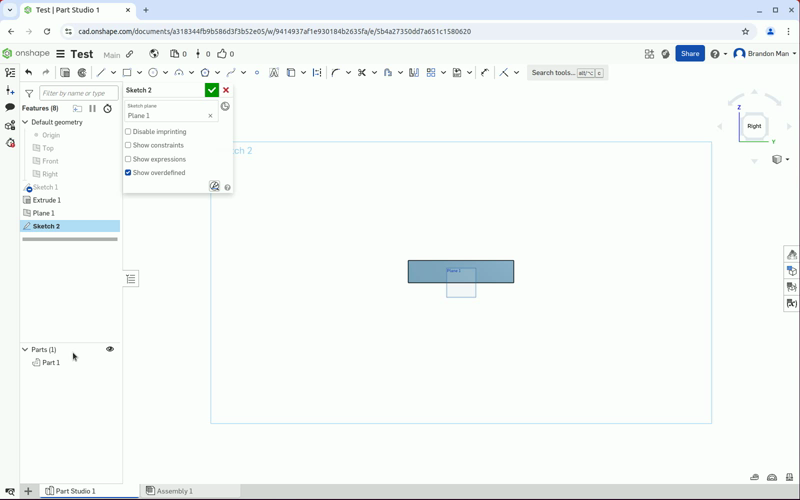
key(y)
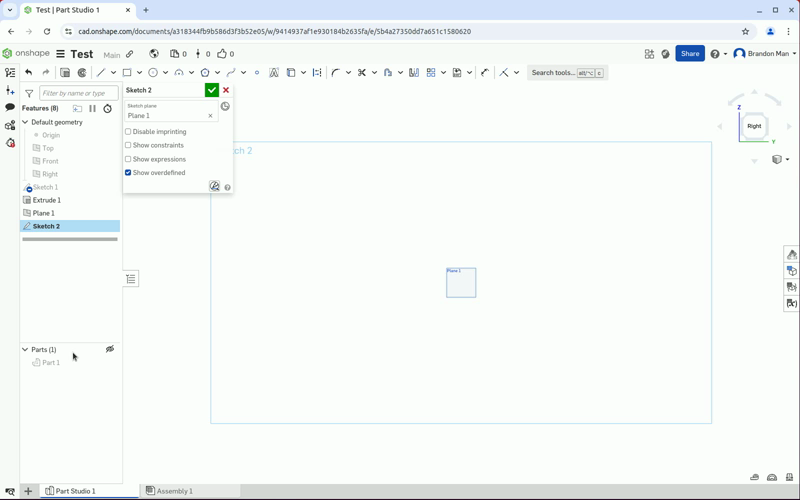
key(l)
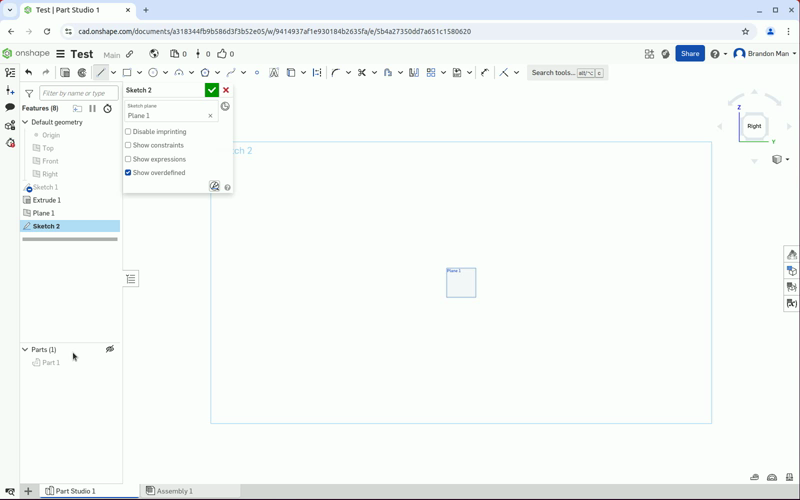
key_down(shift)
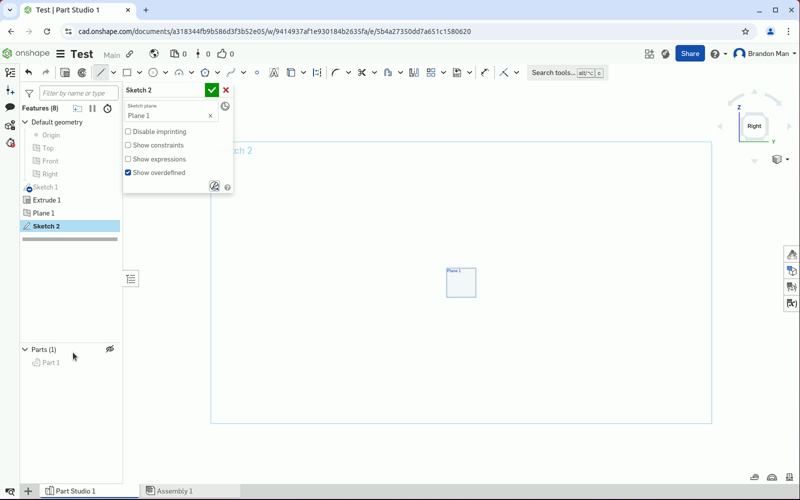
mouse_move(407, 282)
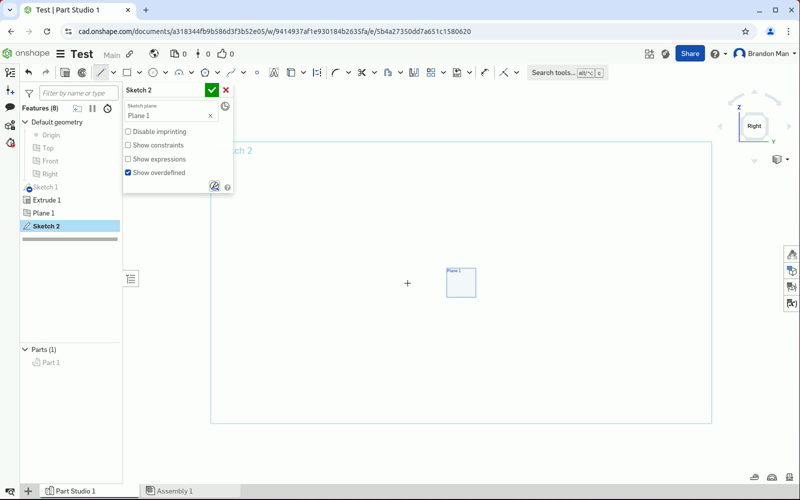
click(407, 282)
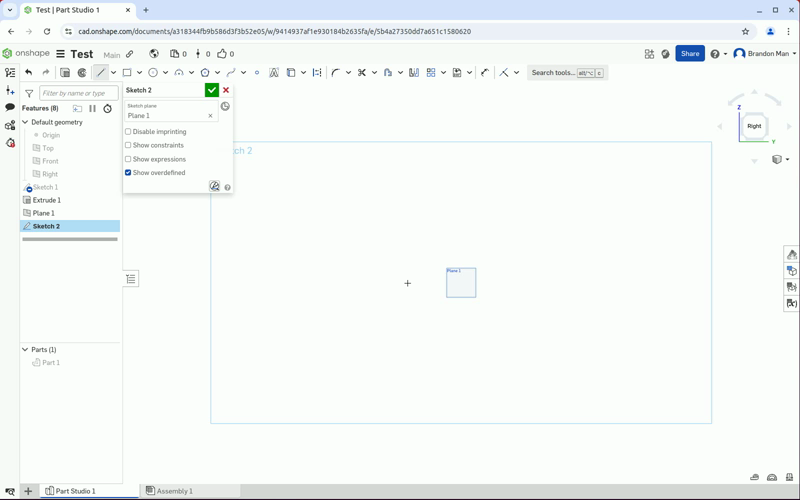
key_up(shift)
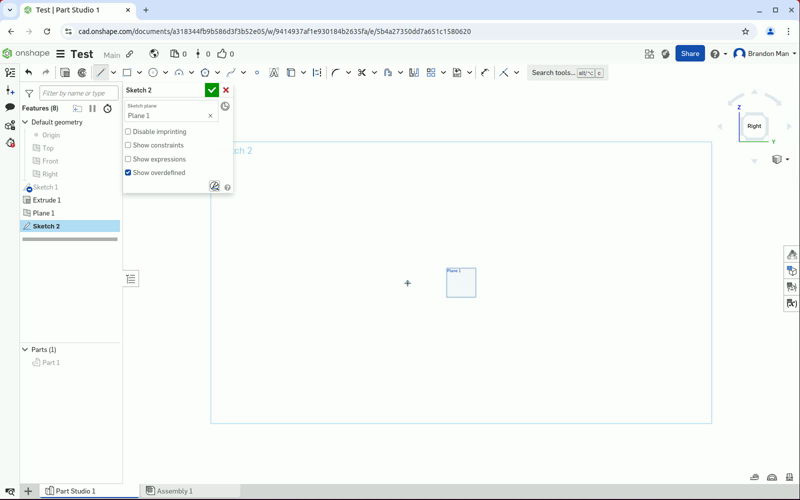
key_down(shift)
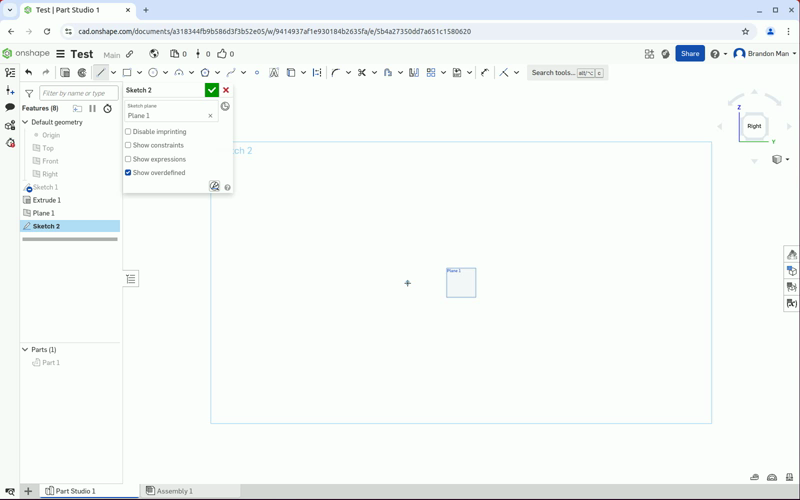
mouse_move(513, 282)
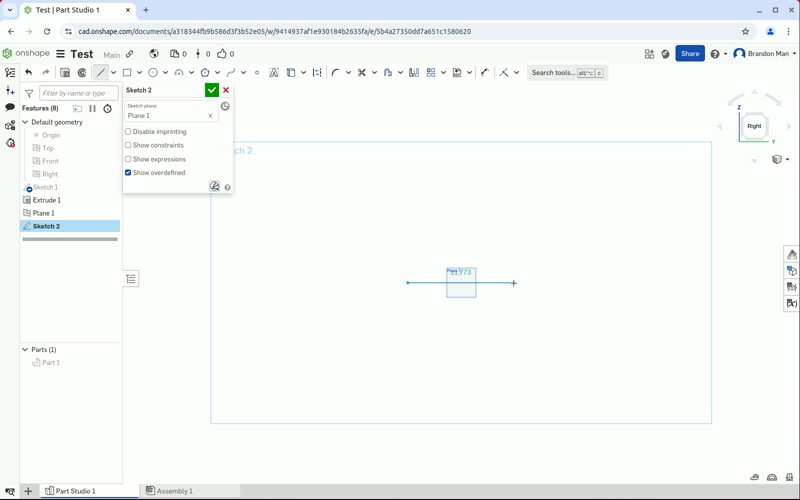
click(513, 282)
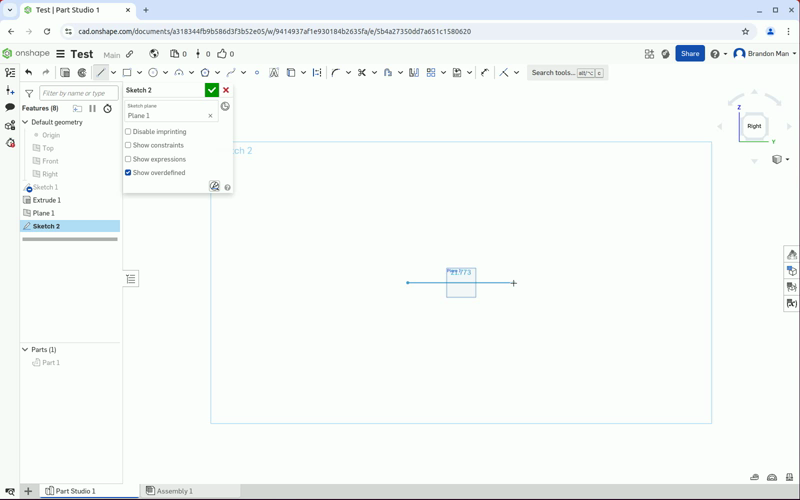
key_up(shift)
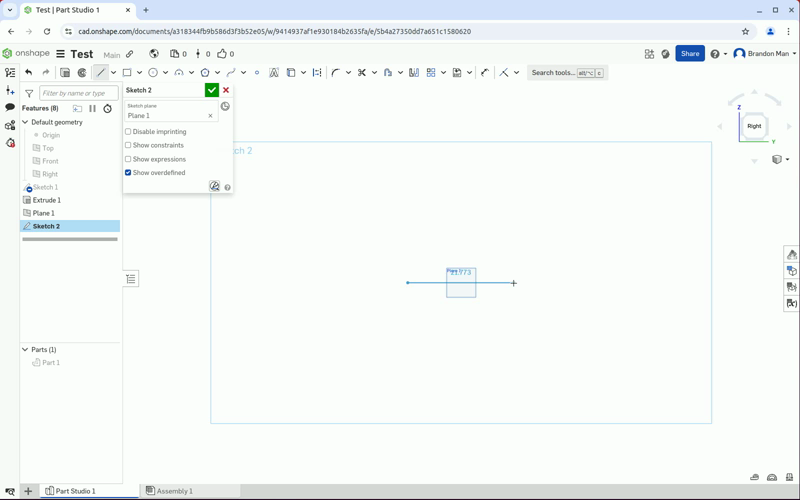
key_down(shift)
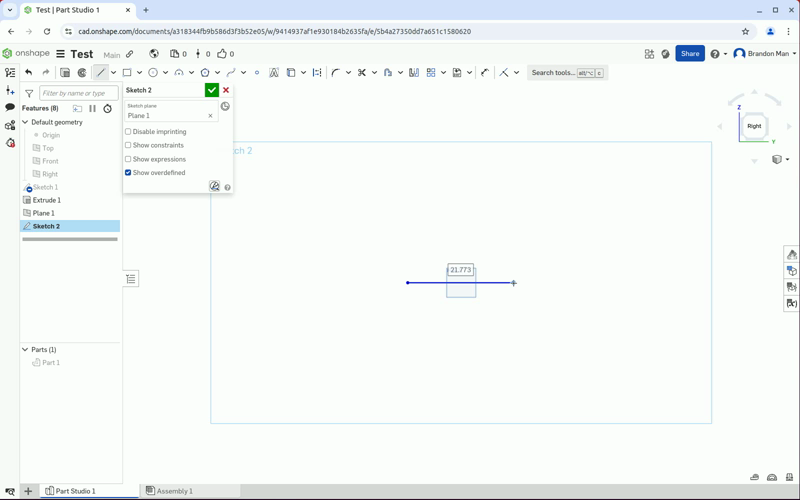
mouse_move(543, 282)
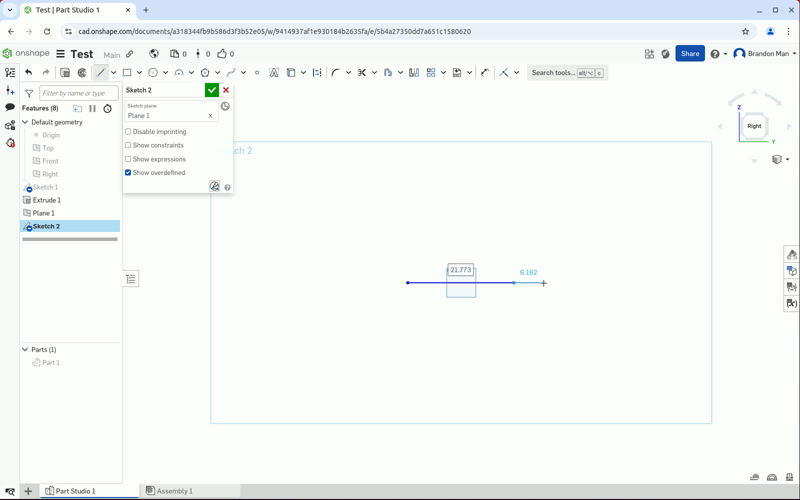
mouse_move(513, 260)
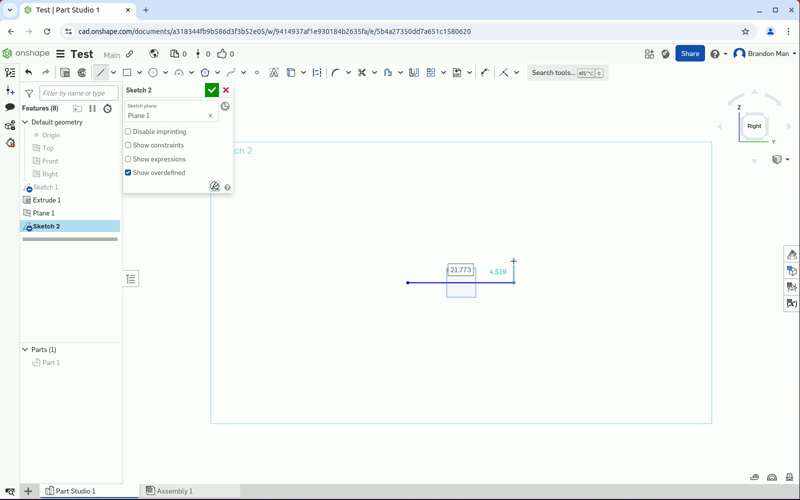
click(513, 260)
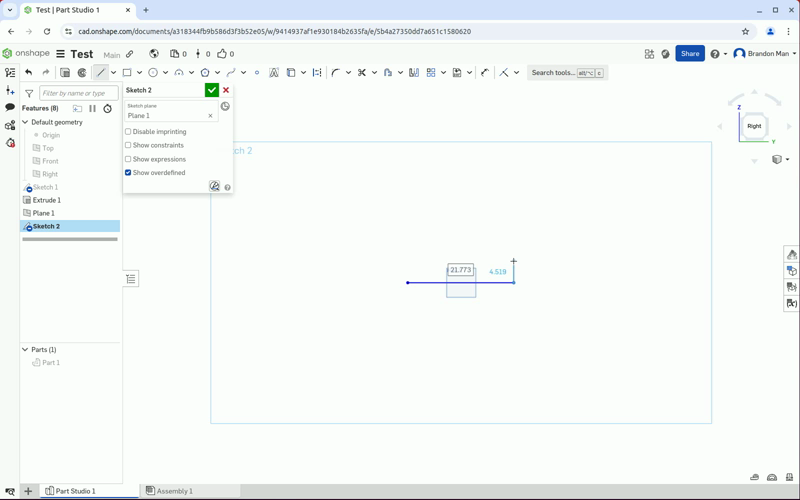
key_up(shift)
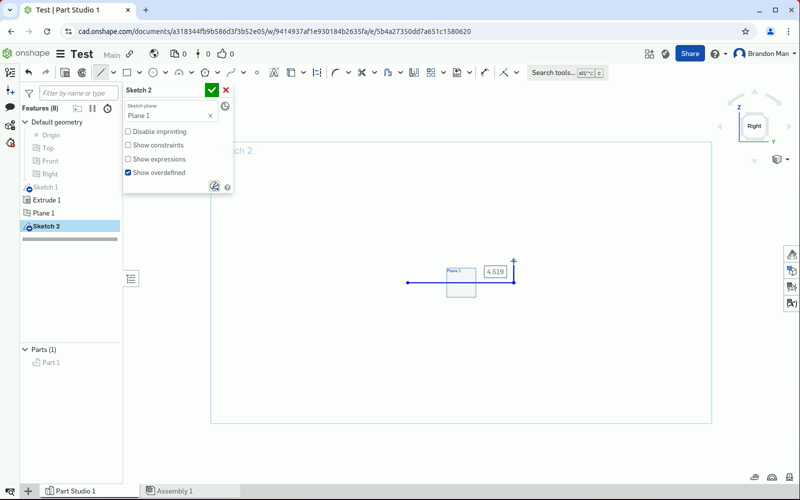
key_down(shift)
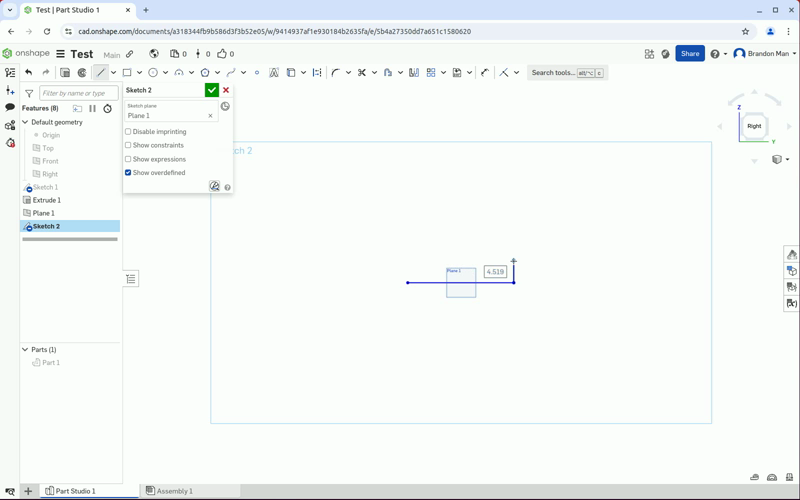
mouse_move(407, 260)
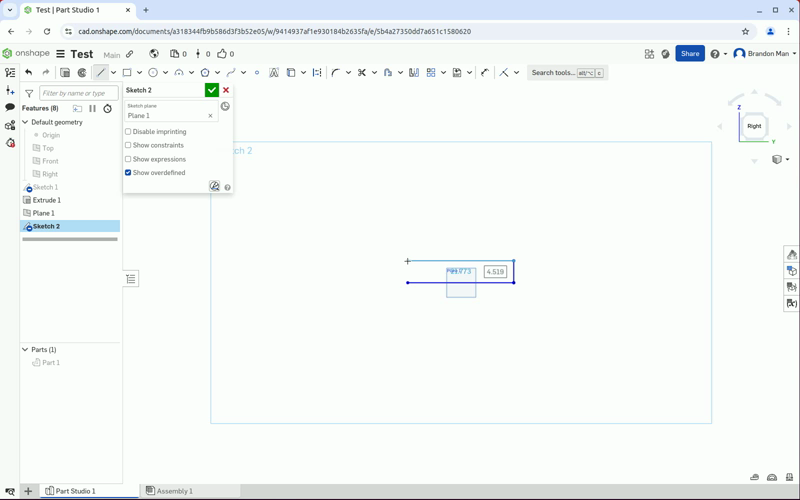
click(407, 260)
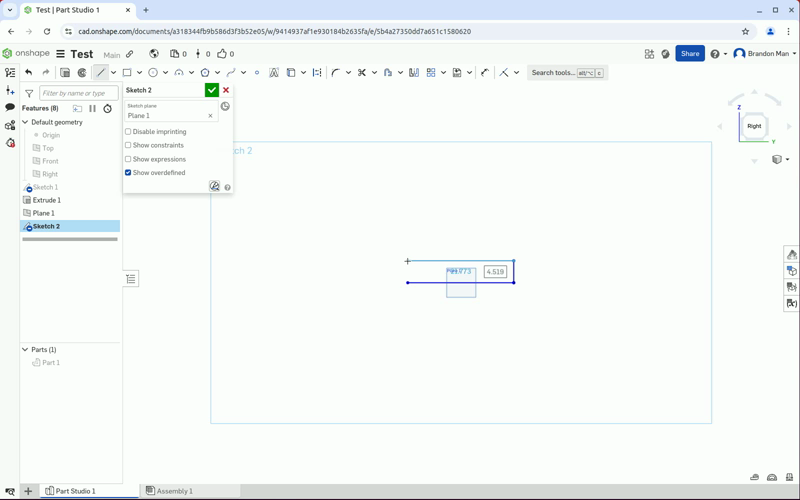
key_up(shift)
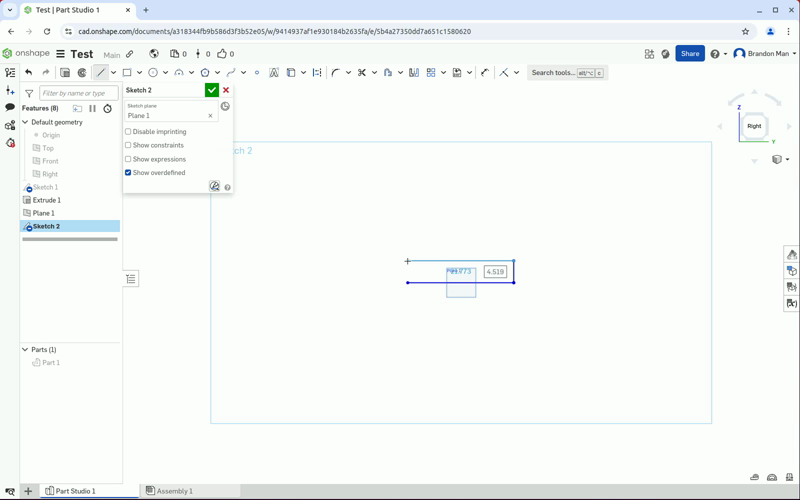
mouse_move(437, 260)
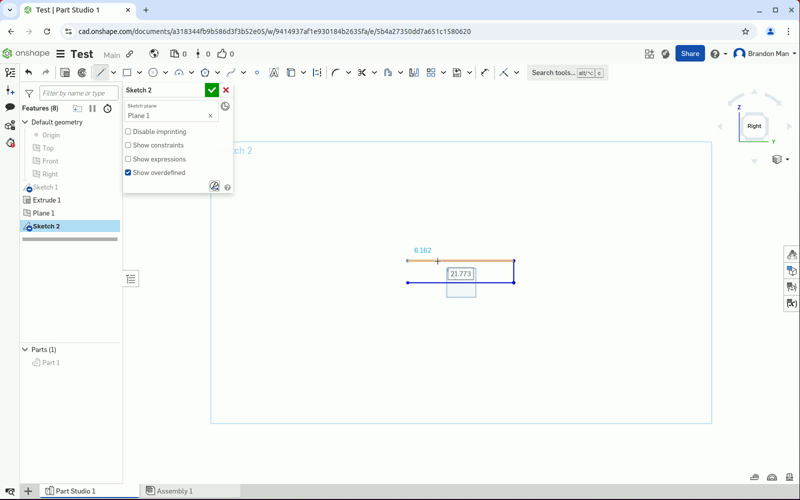
key_down(shift)
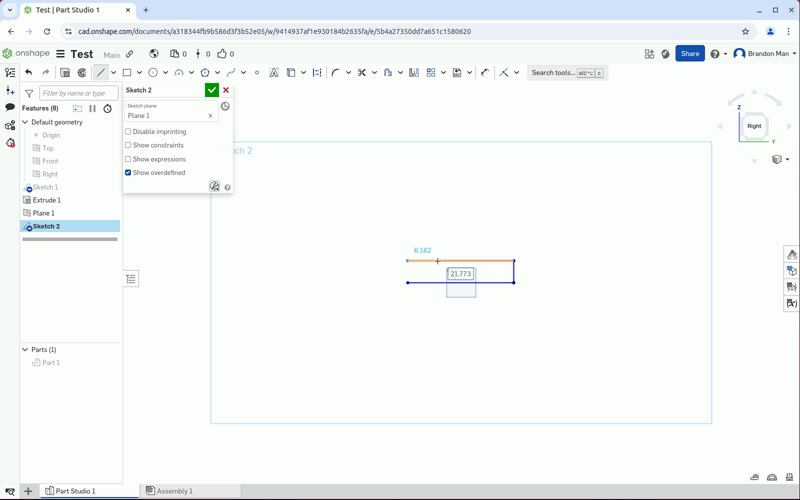
mouse_move(407, 282)
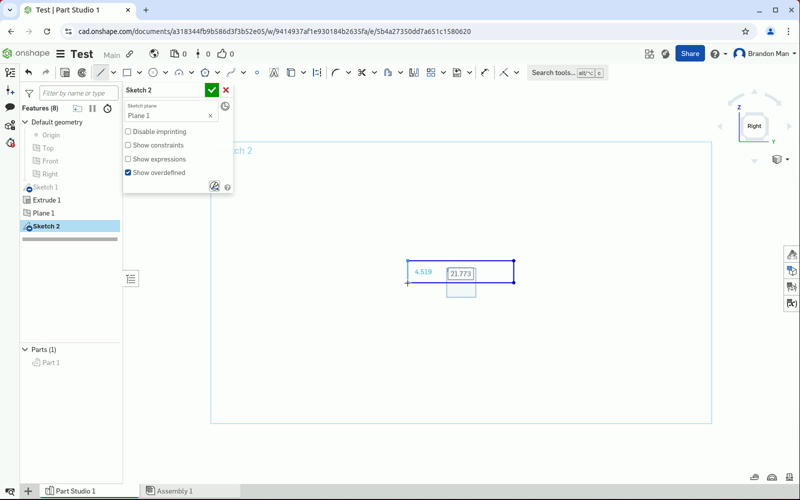
key_up(shift)
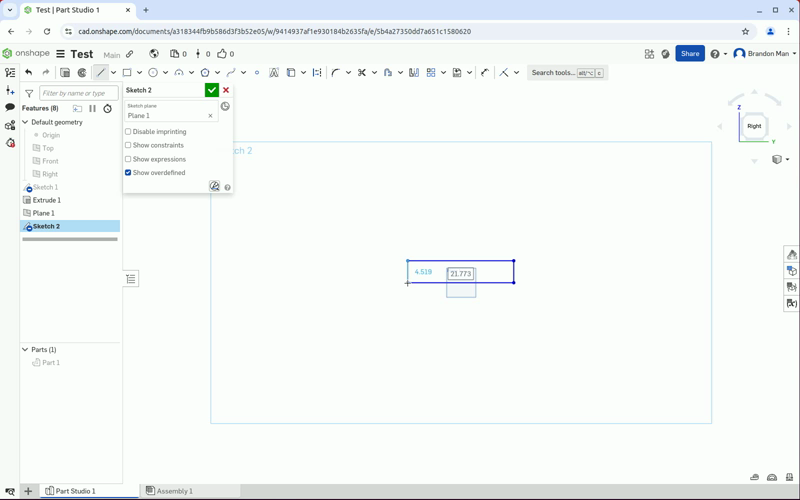
click(407, 282)
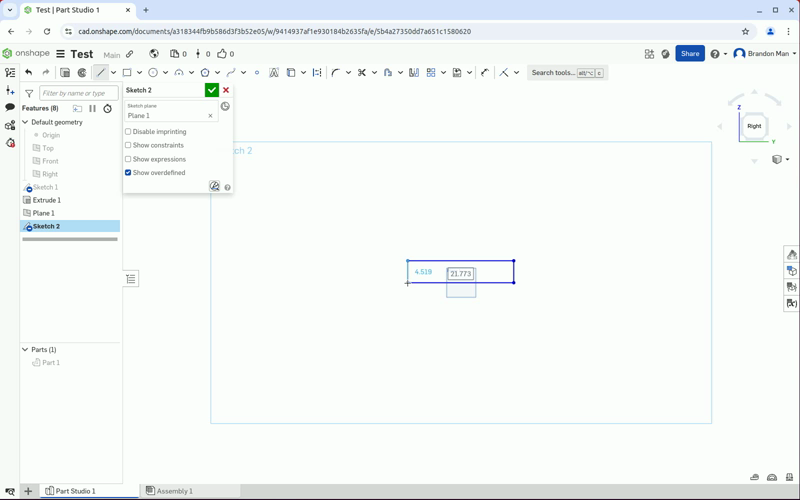
key(esc)
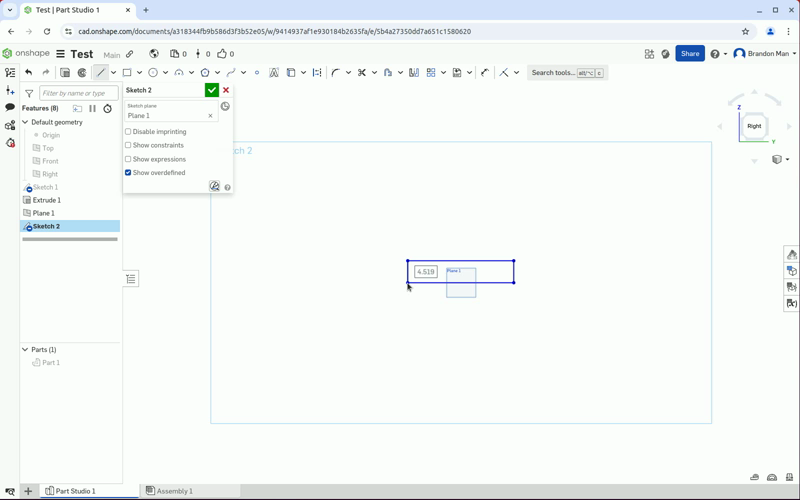
mouse_move(472, 273)
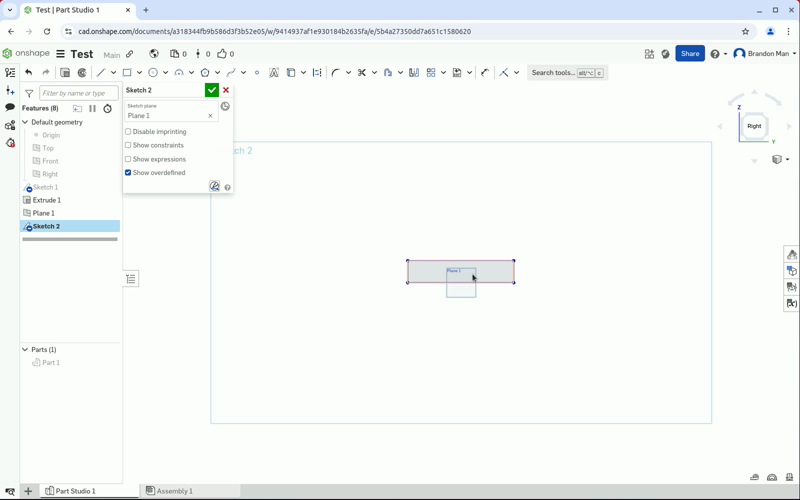
click(472, 273)
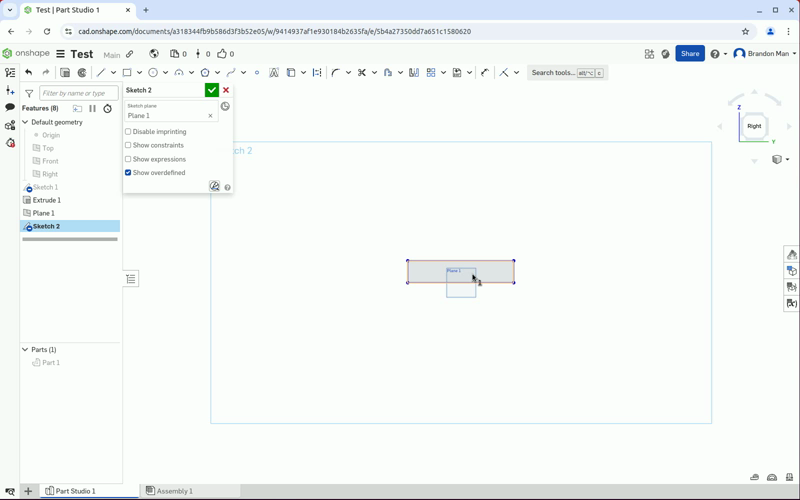
mouse_move(73, 352)
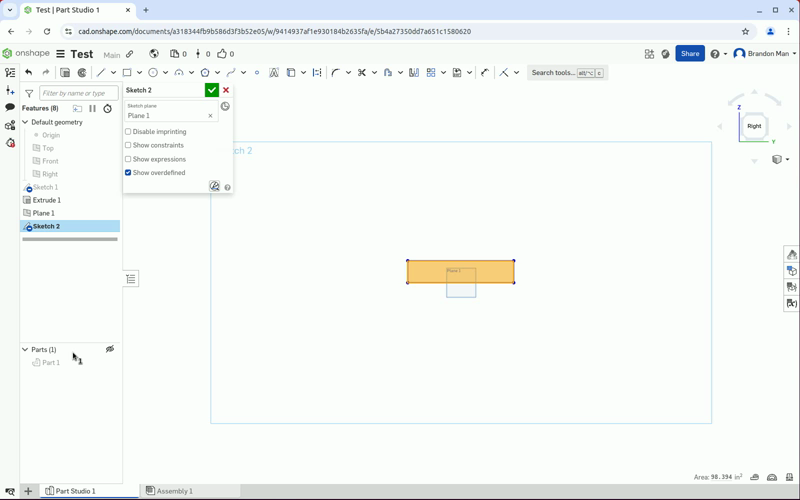
key(shift+y)
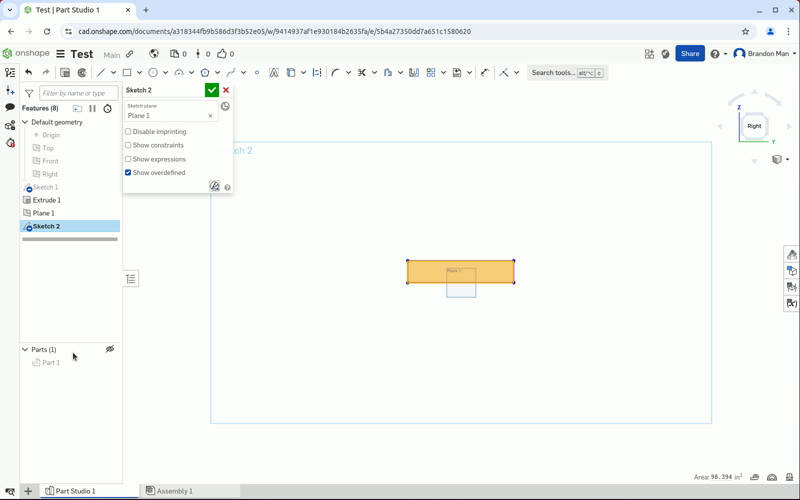
key(shift+e)
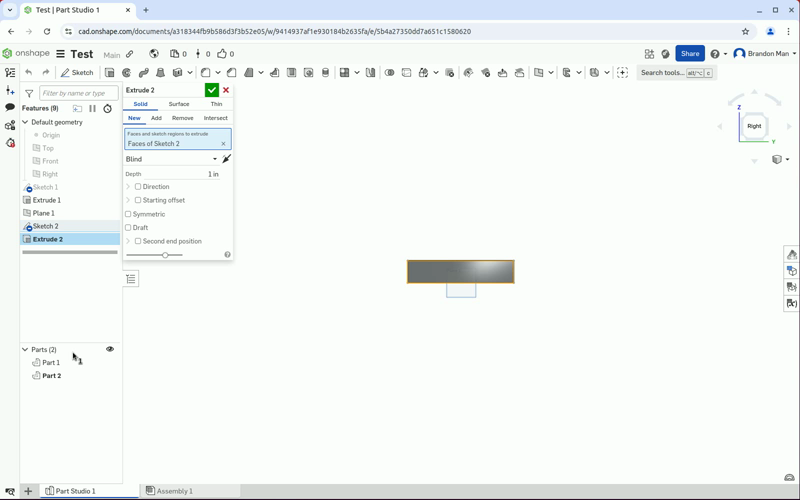
mouse_move(143, 106)
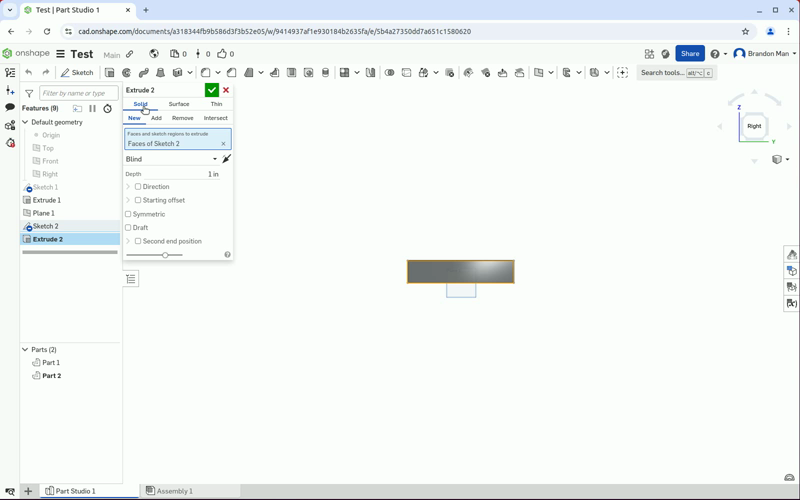
click(143, 106)
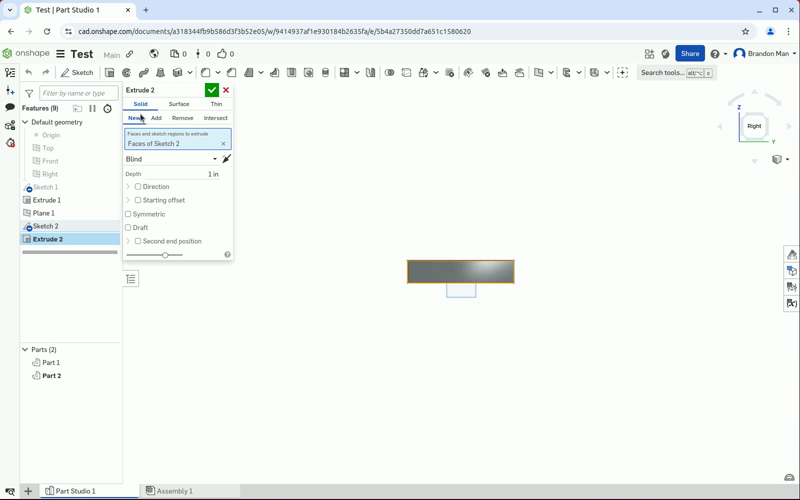
mouse_move(137, 120)
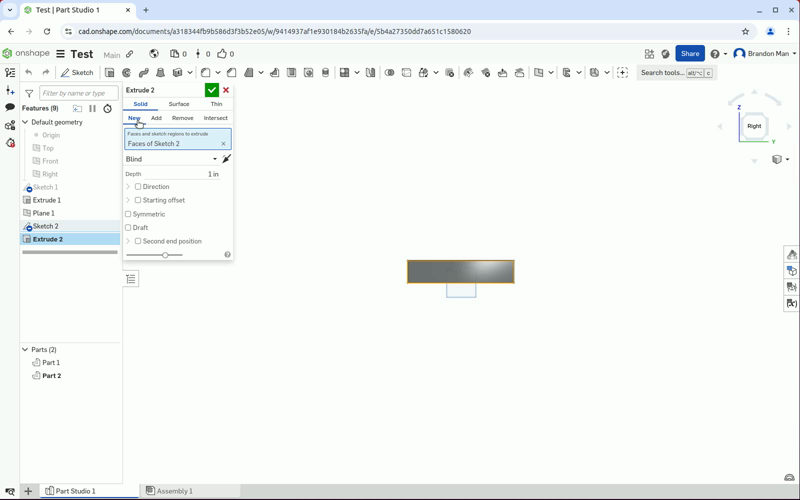
click(137, 120)
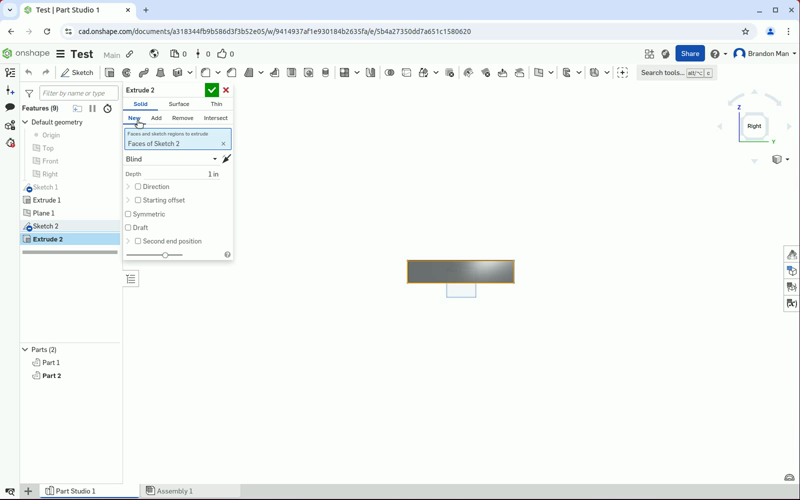
key(tab, 4)
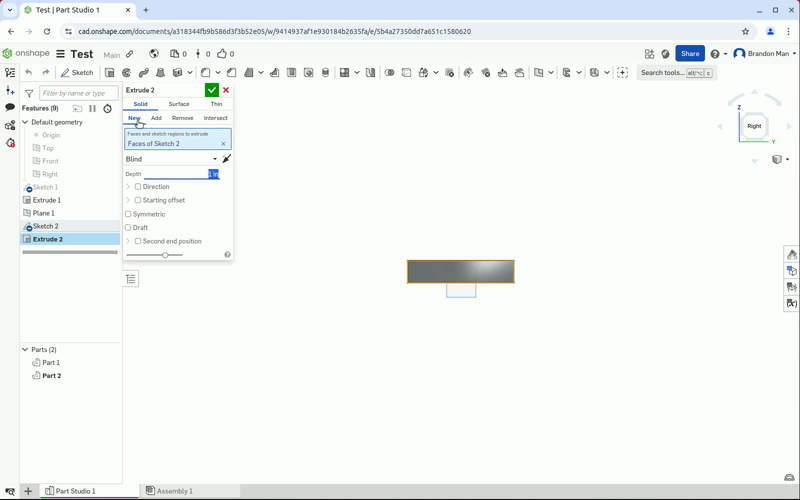
text(0.722)
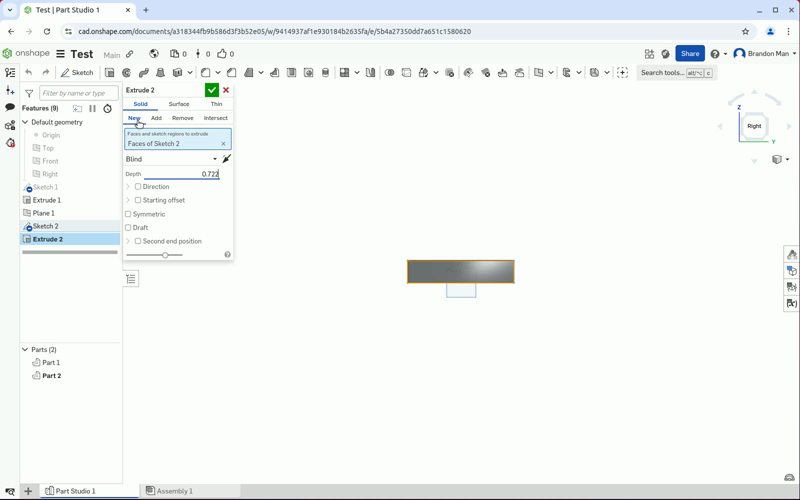
key(enter)
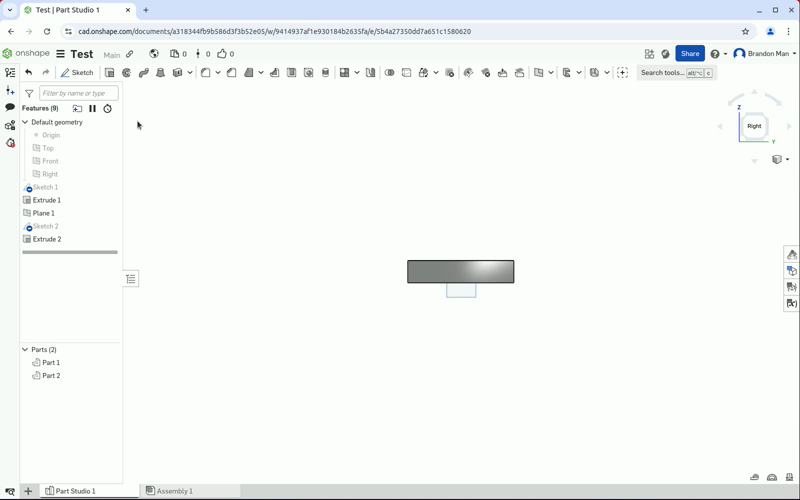
key(shift+h)
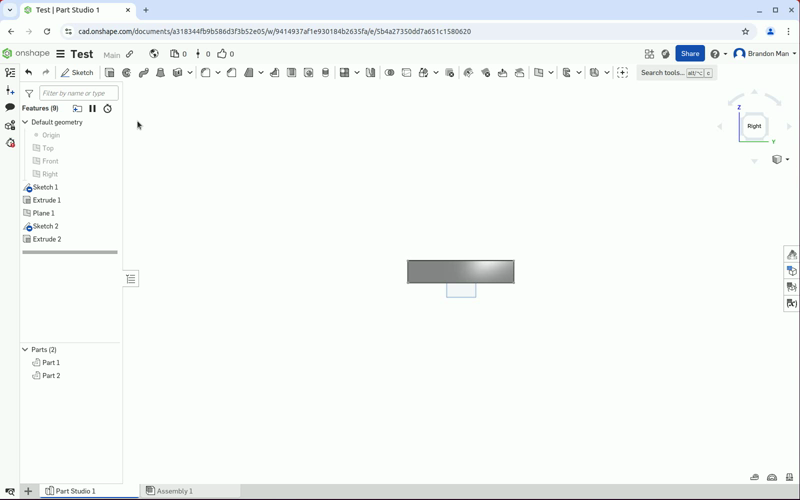
key(shift+h)
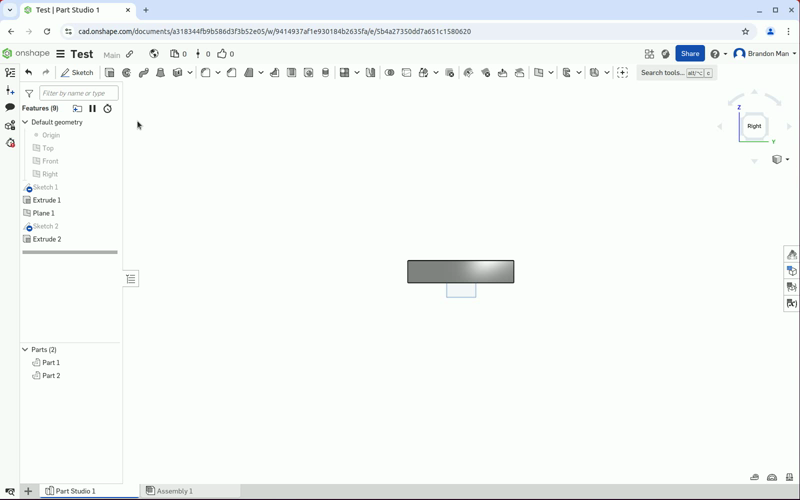
mouse_move(73, 189)
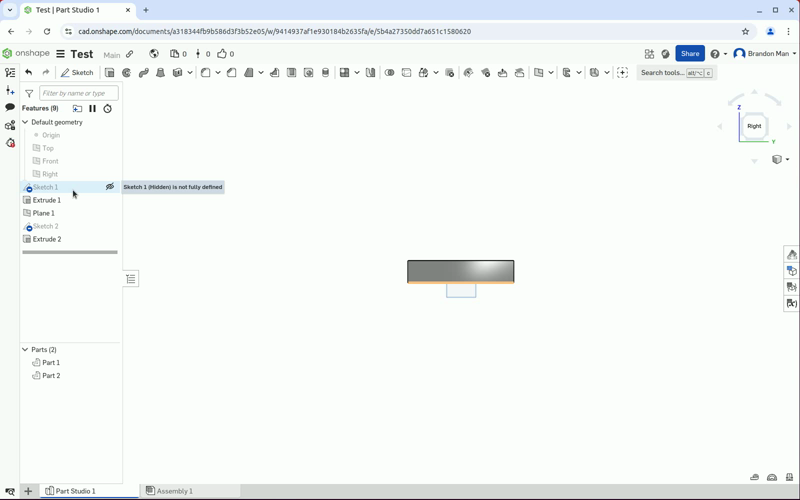
click(73, 189)
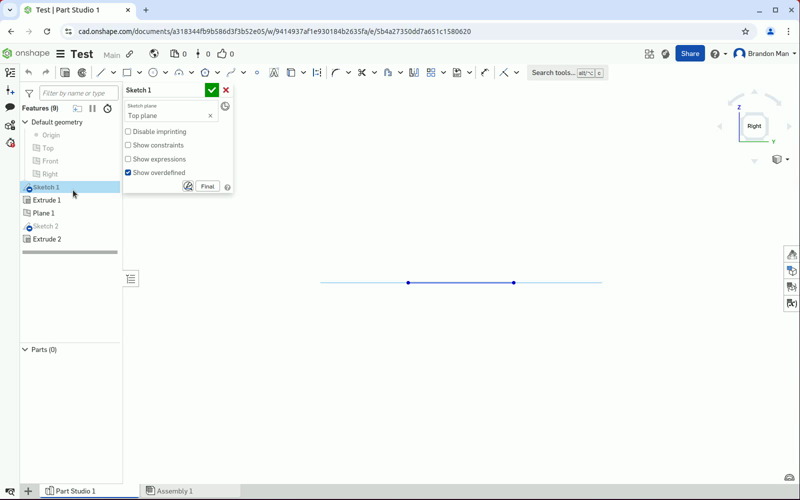
mouse_move(229, 92)
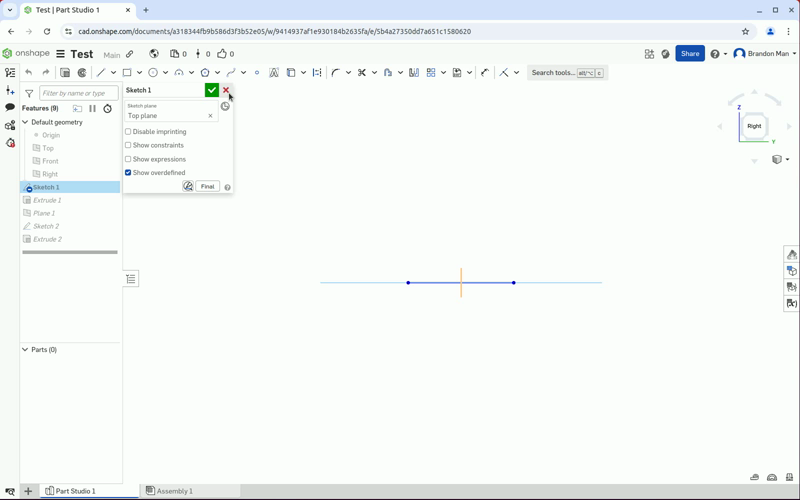
click(229, 92)
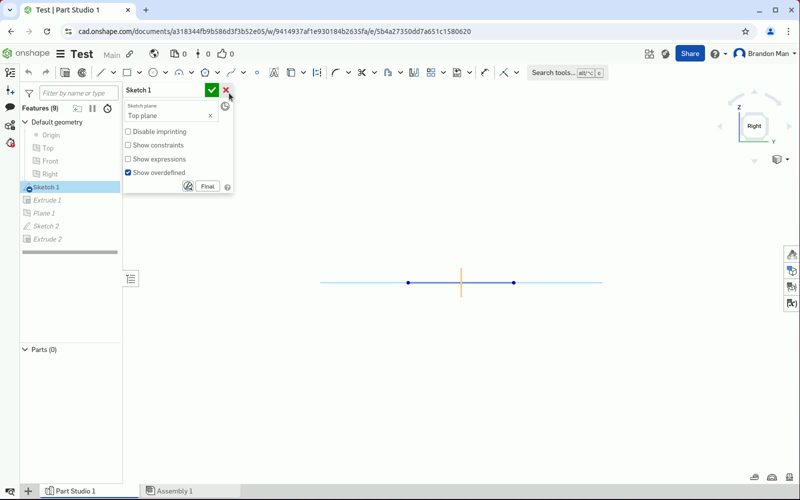
key(shift+s)
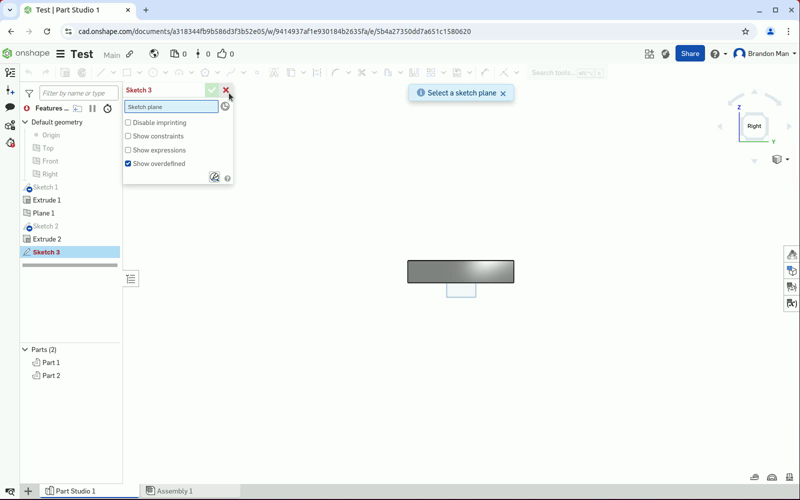
mouse_move(73, 215)
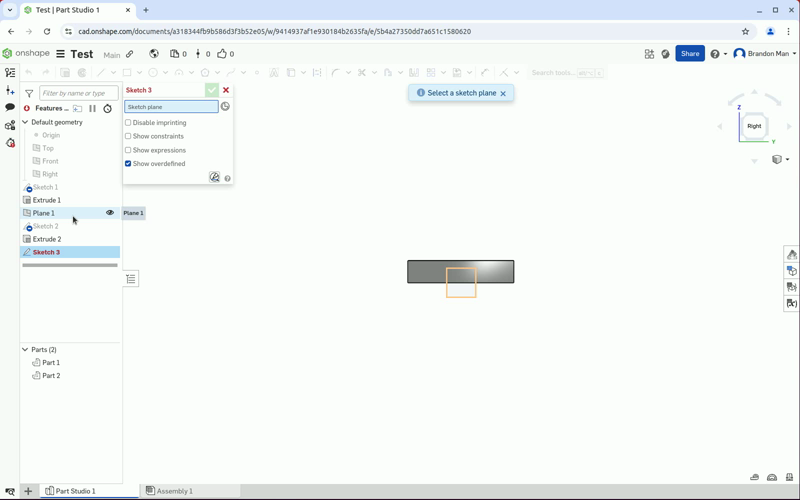
click(73, 215)
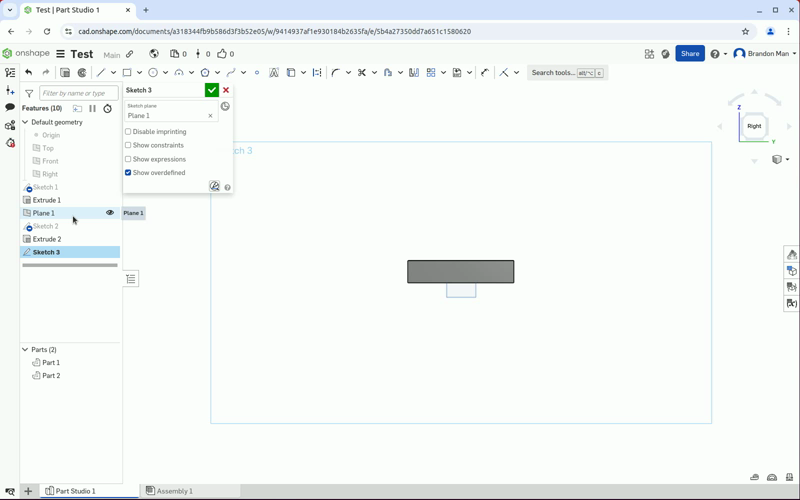
mouse_move(73, 352)
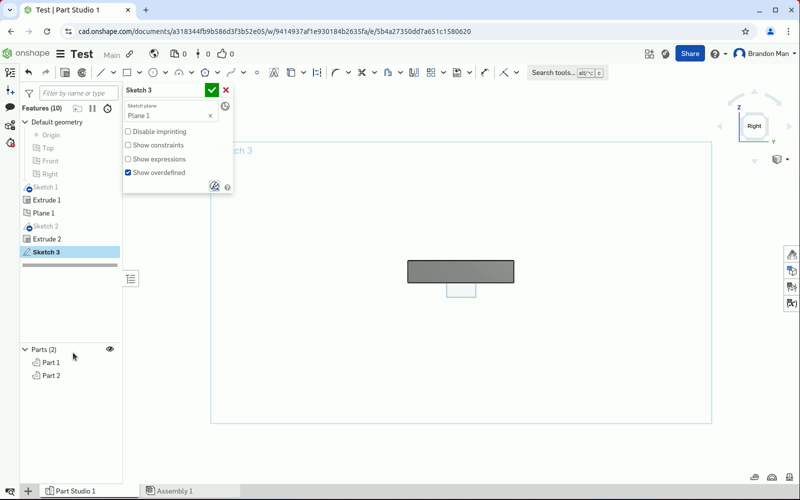
key(y)
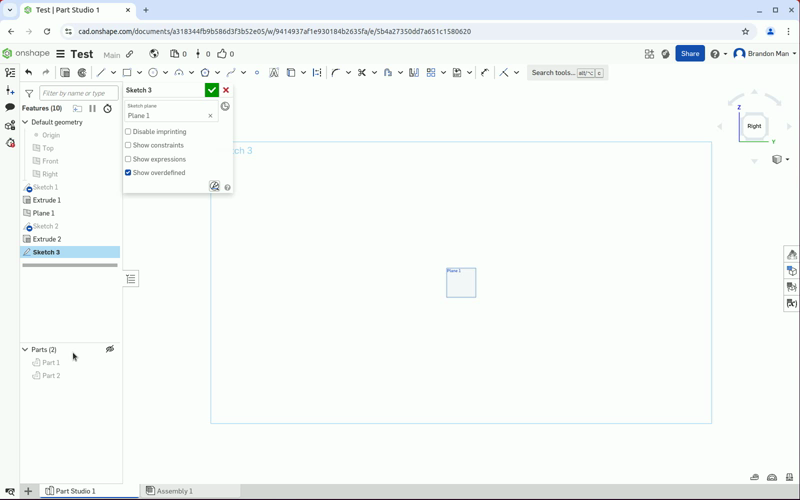
key(l)
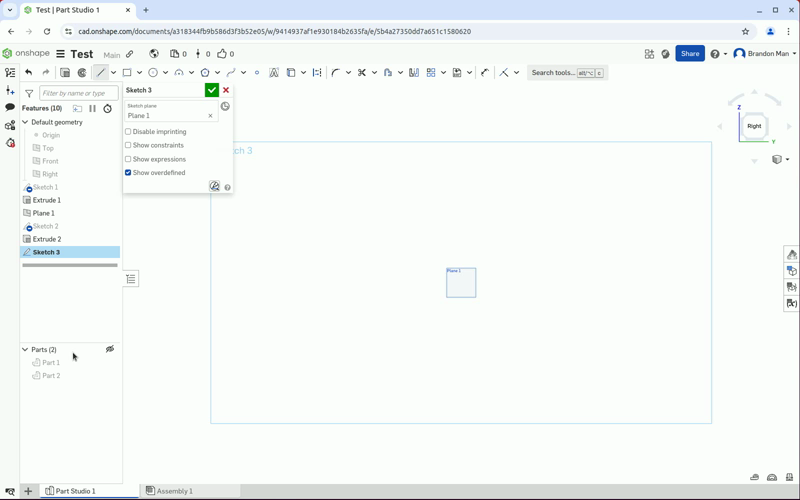
key_down(shift)
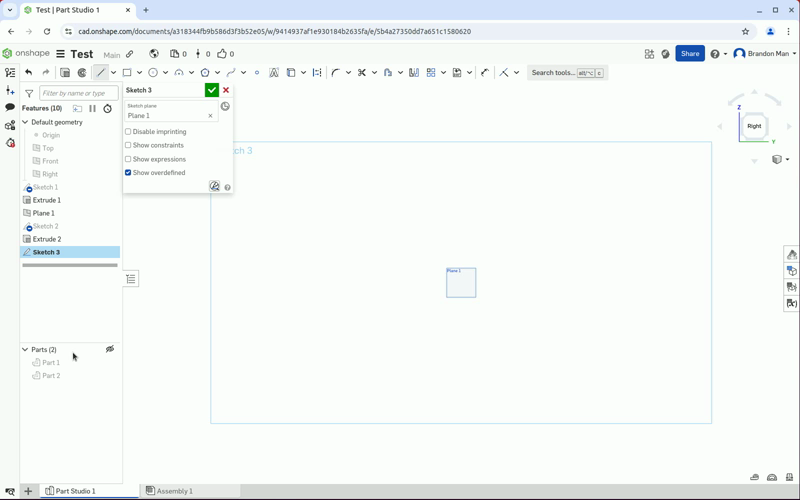
mouse_move(407, 260)
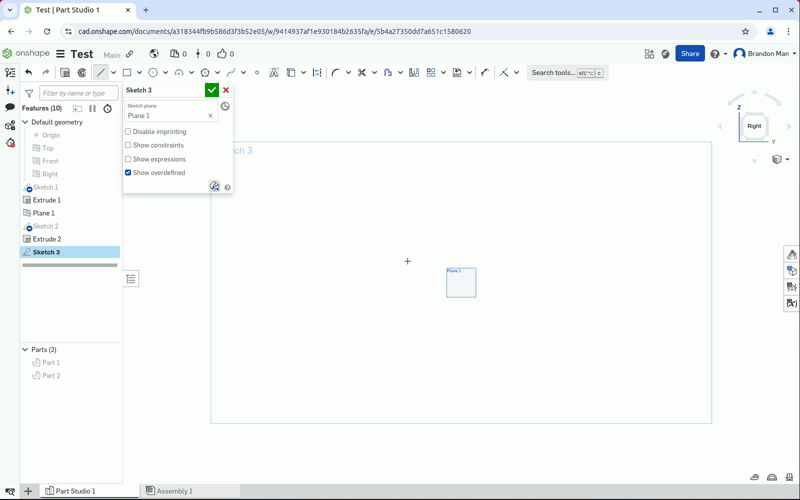
click(407, 260)
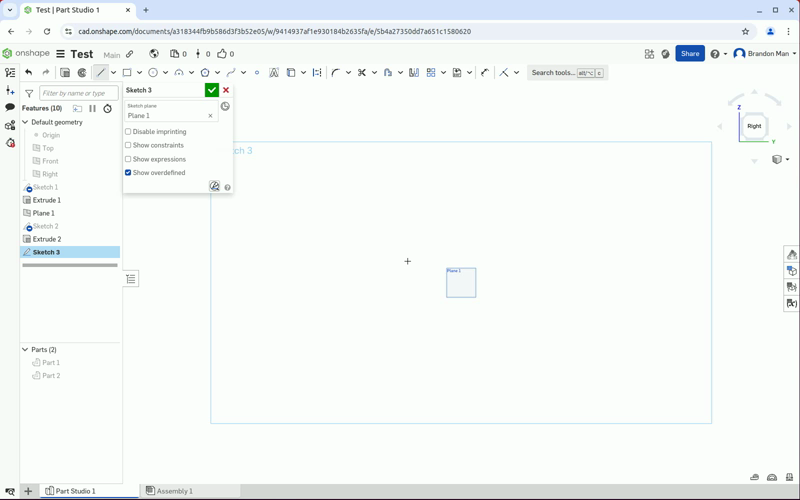
key_up(shift)
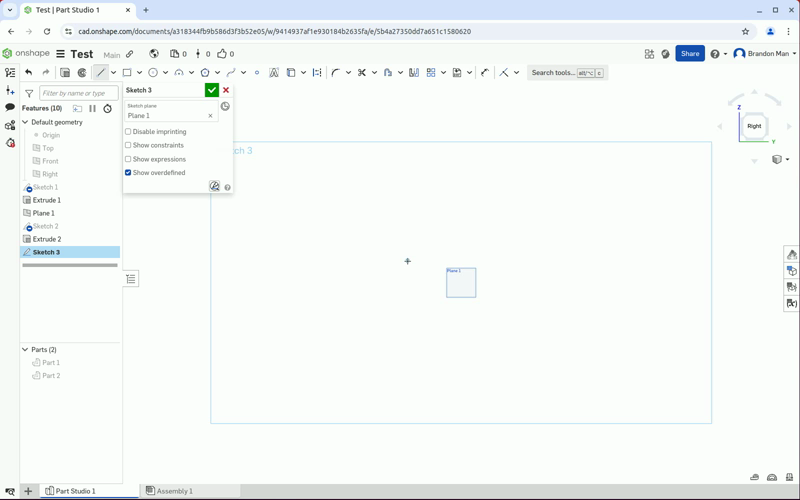
key_down(shift)
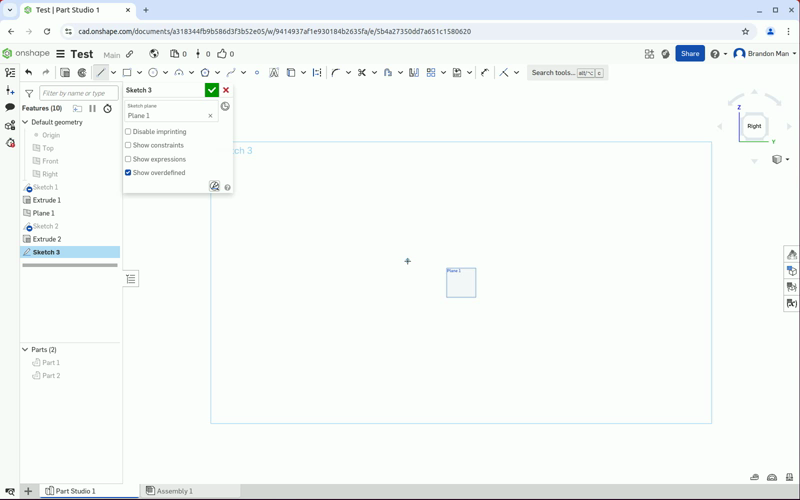
mouse_move(513, 260)
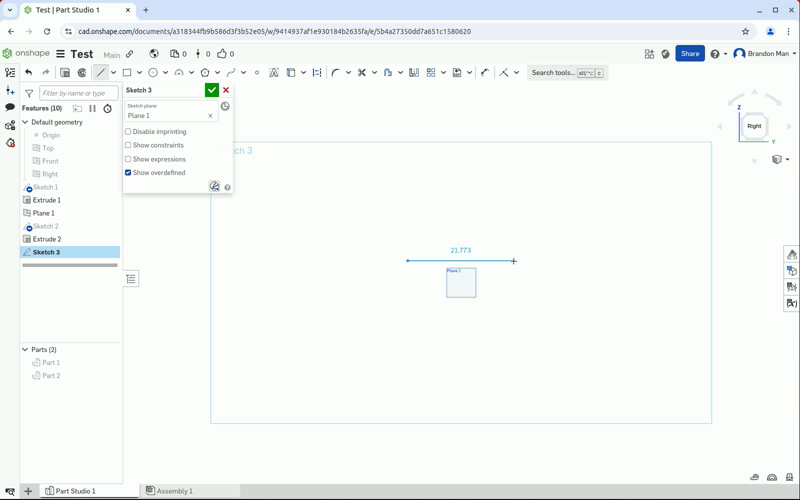
click(513, 260)
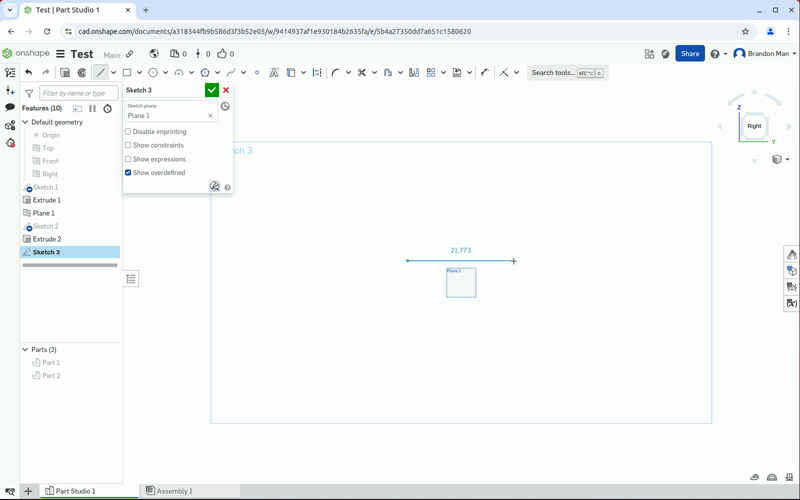
key_up(shift)
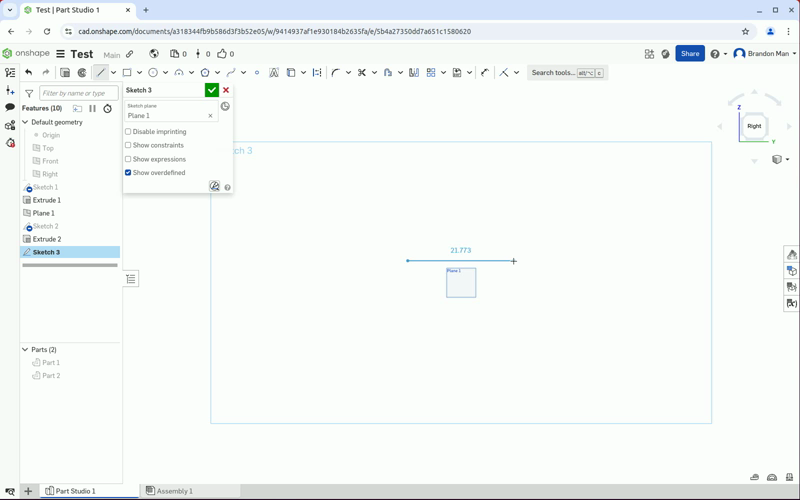
key_down(shift)
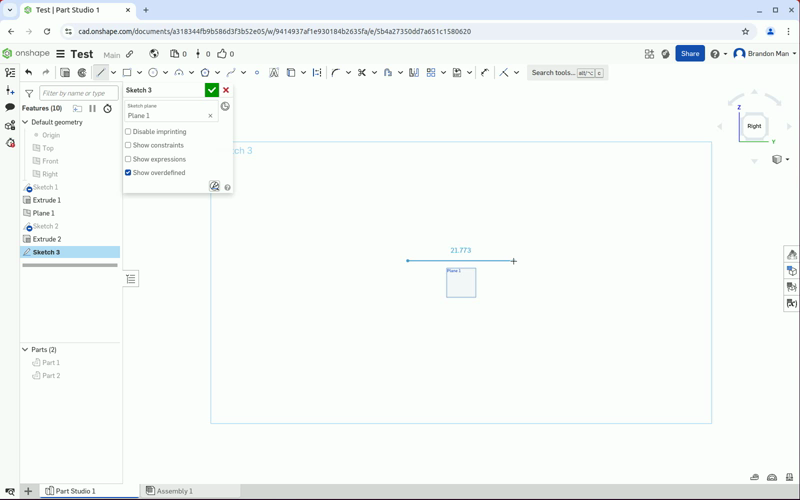
mouse_move(543, 260)
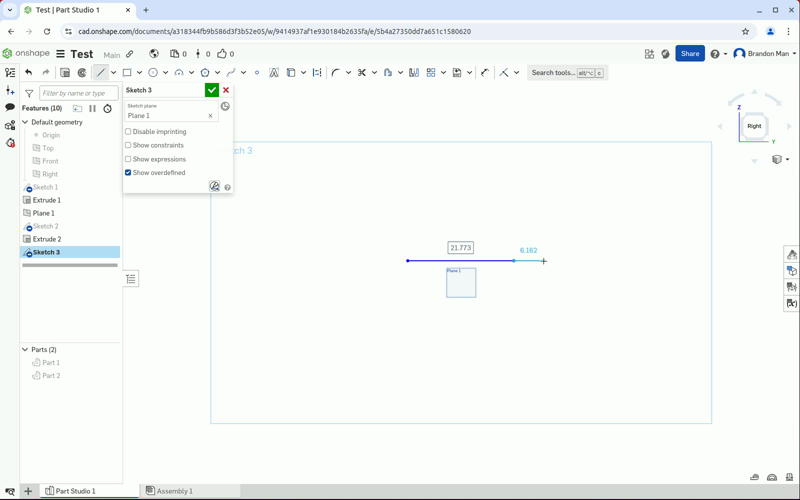
mouse_move(513, 257)
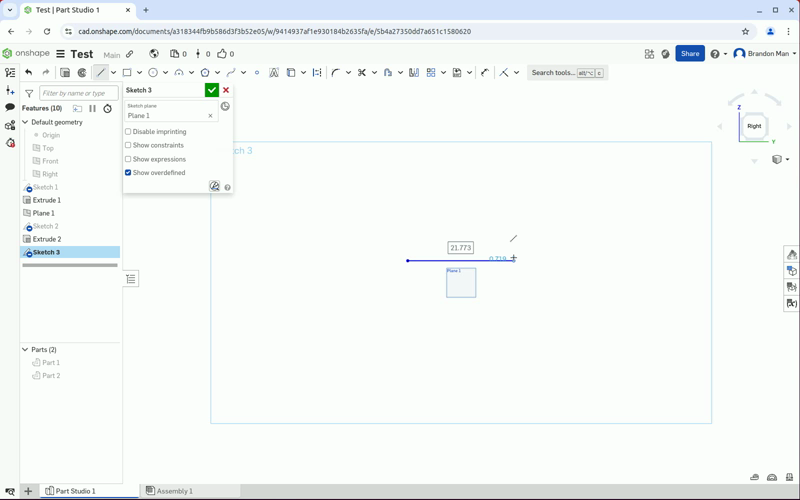
scroll(6)
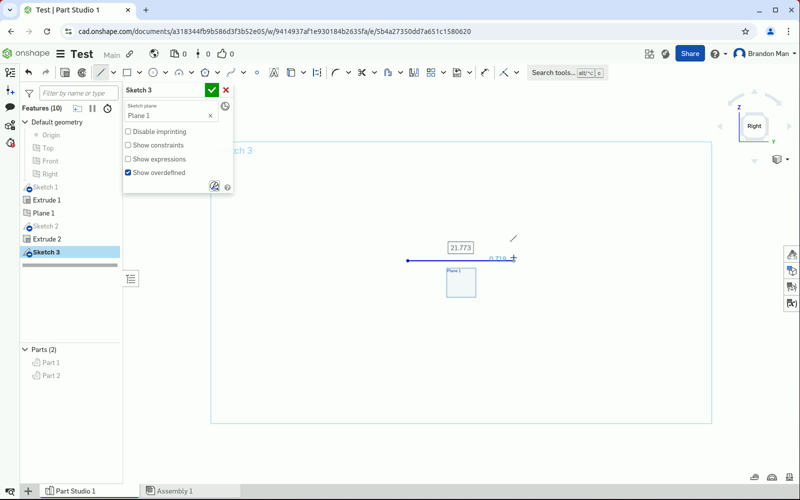
scroll(6)
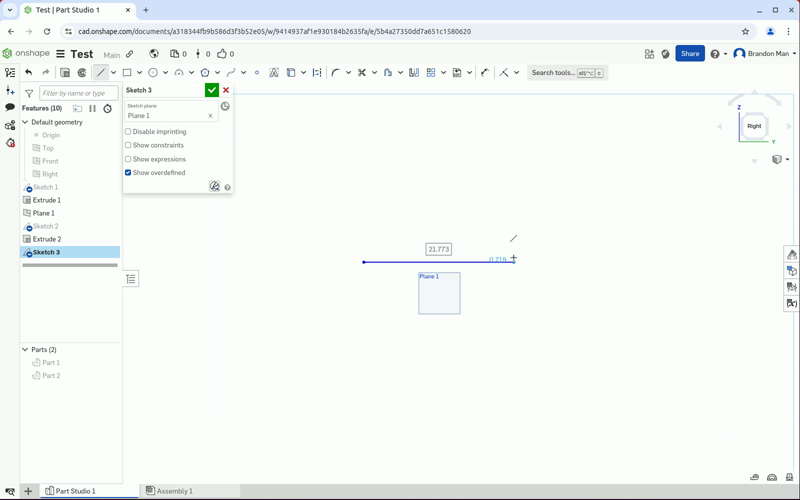
scroll(6)
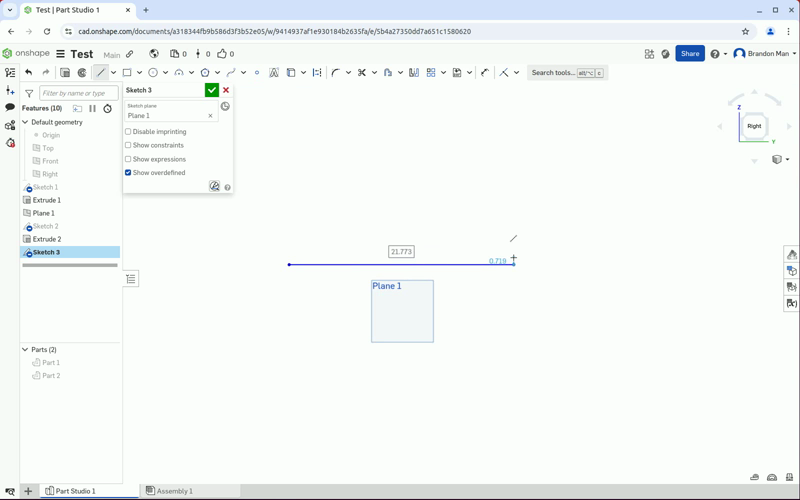
scroll(6)
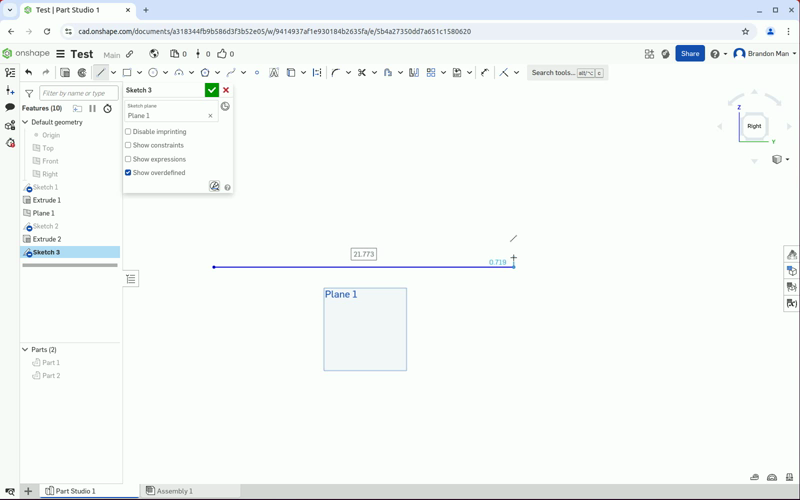
scroll(6)
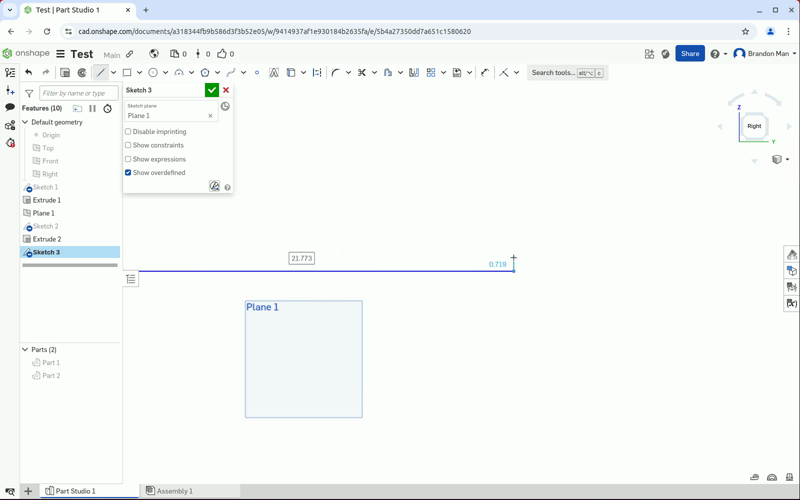
scroll(6)
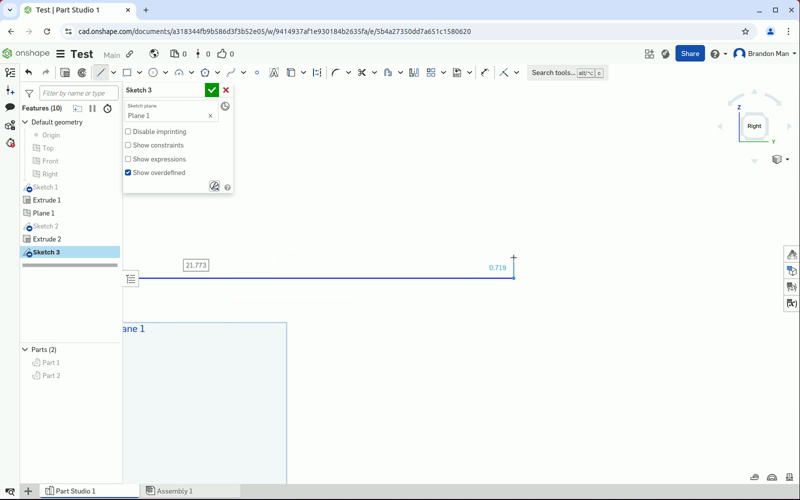
scroll(6)
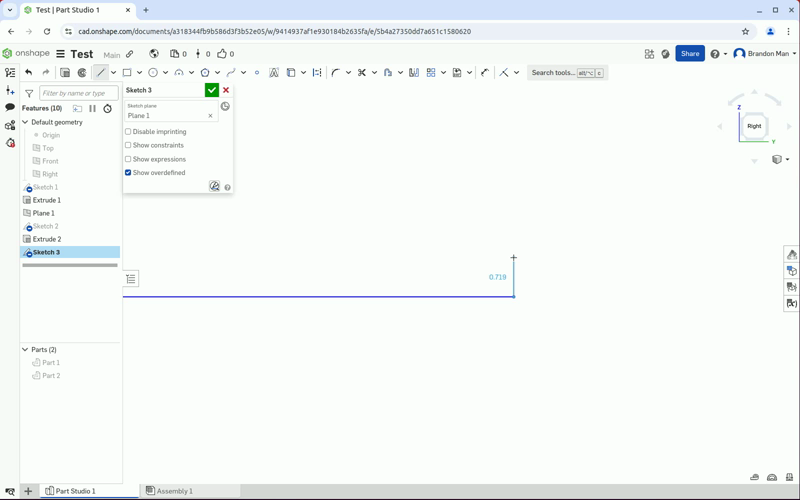
click(513, 257)
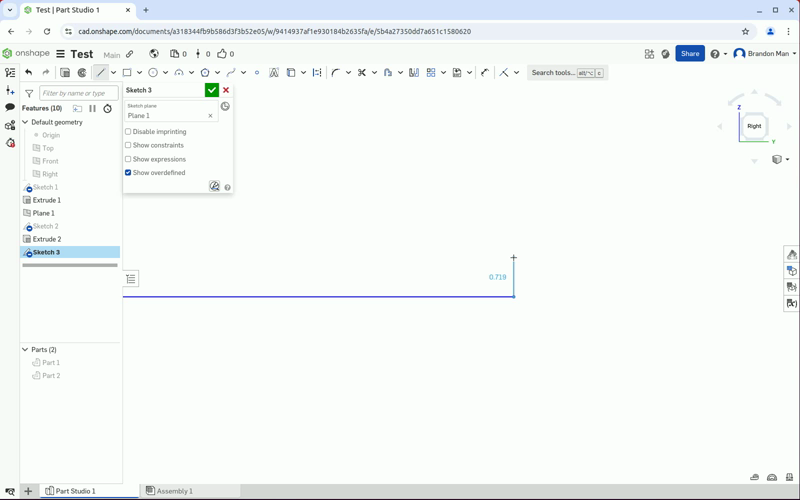
scroll(-6)
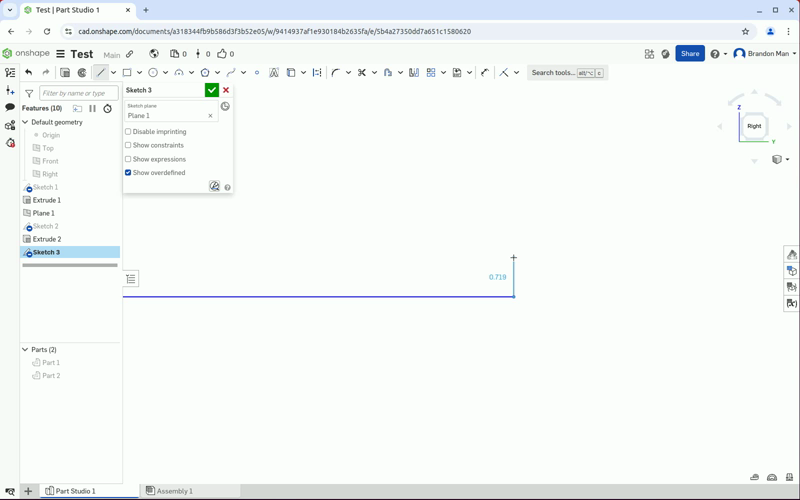
scroll(-6)
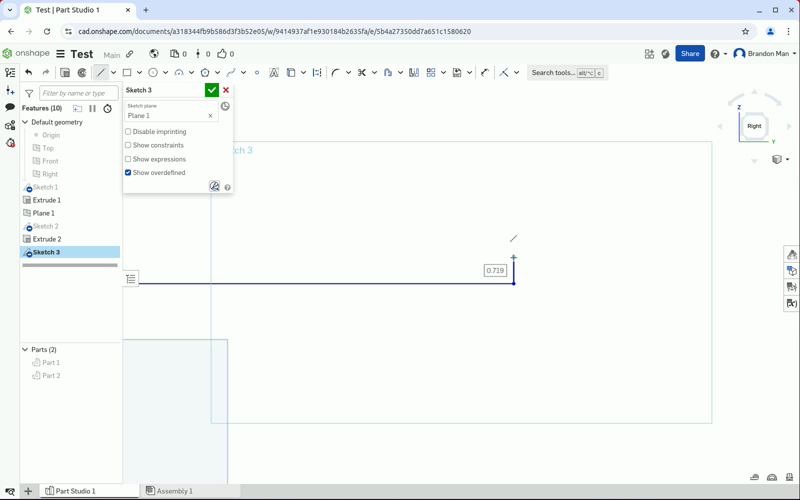
scroll(-6)
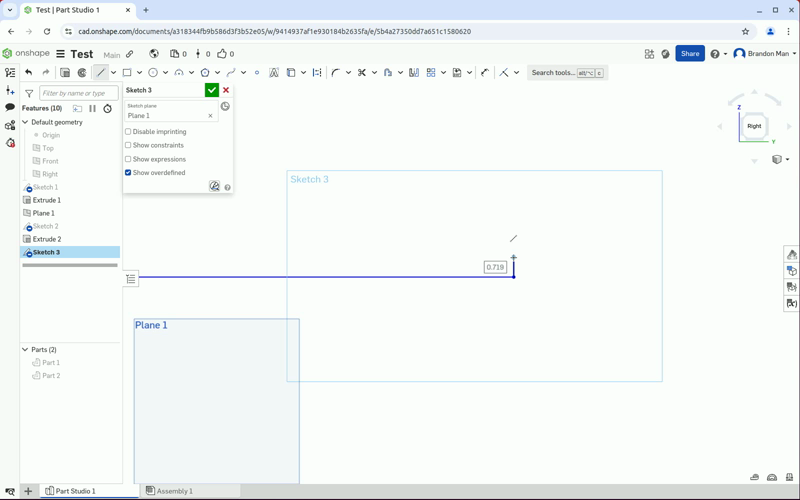
scroll(-6)
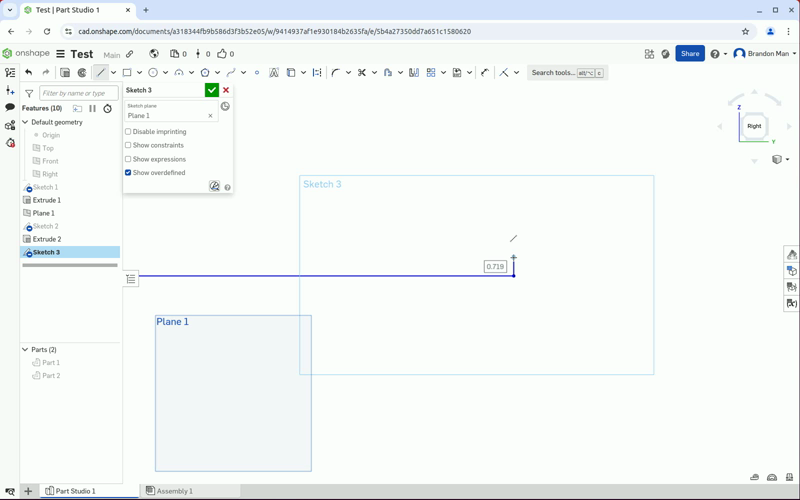
scroll(-6)
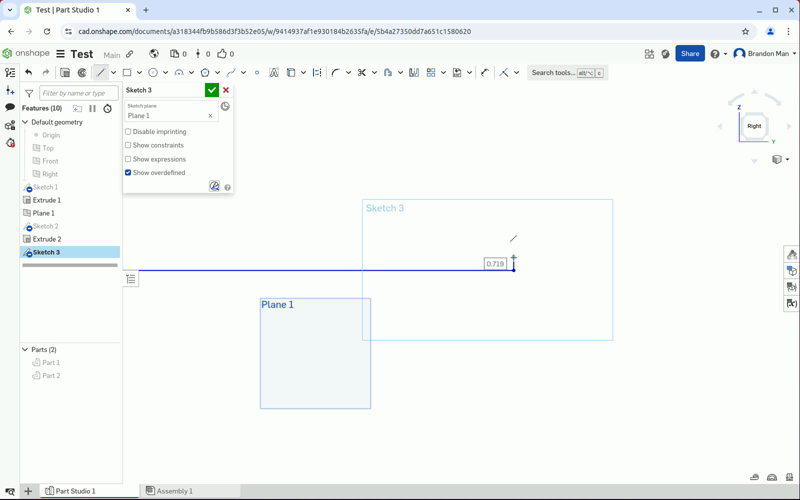
scroll(-6)
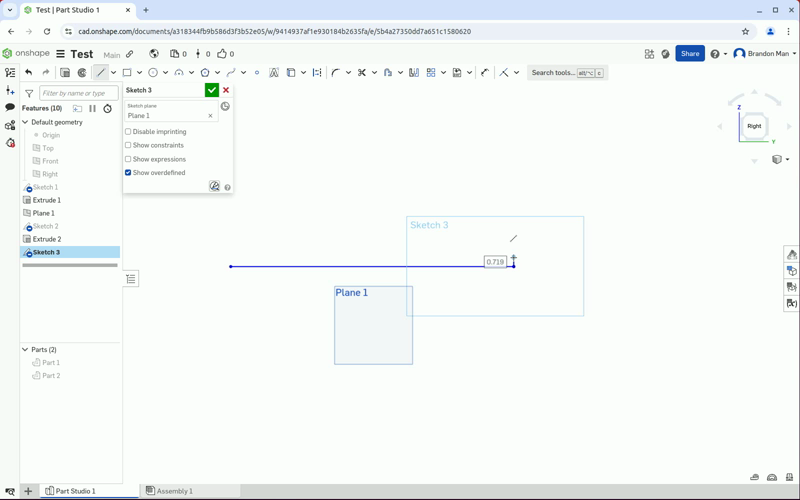
scroll(-6)
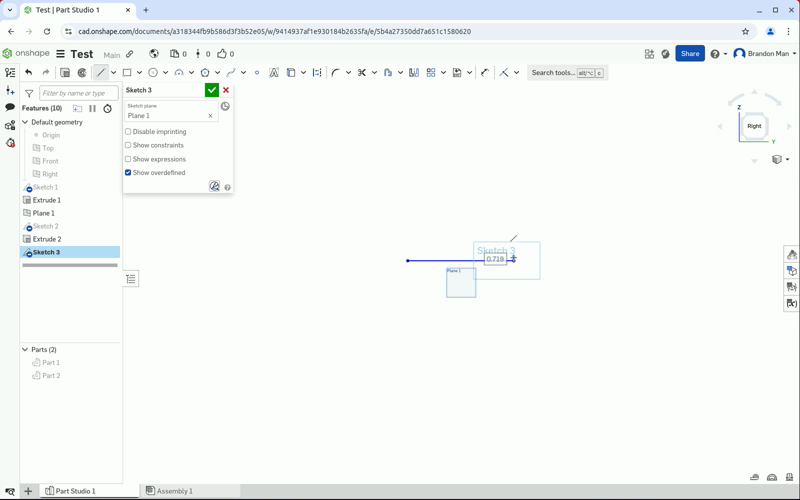
key_up(shift)
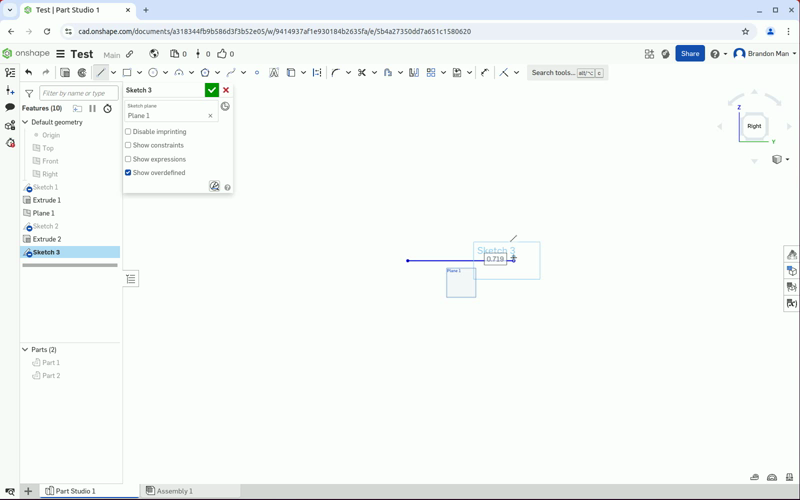
key_down(shift)
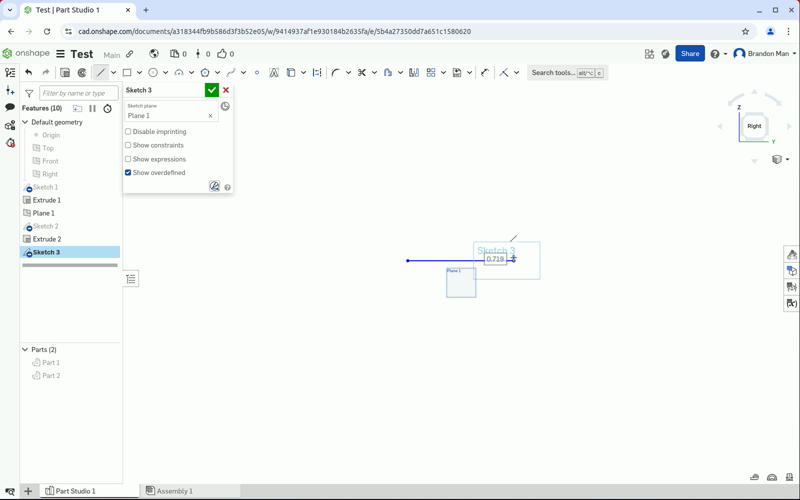
mouse_move(407, 257)
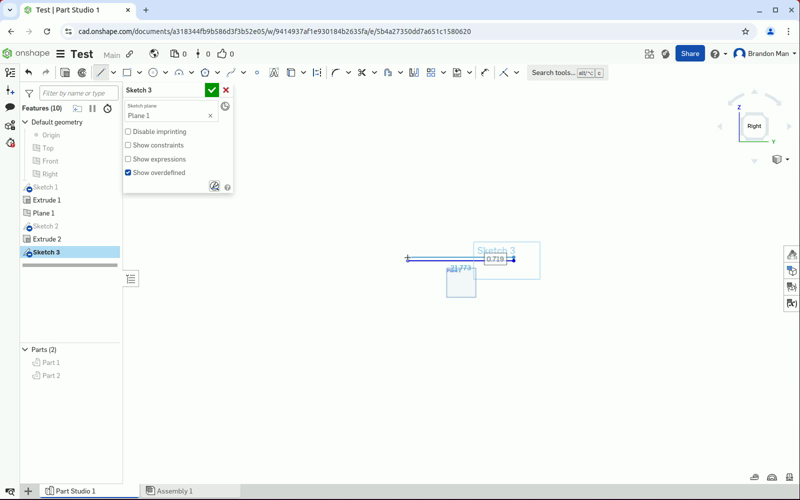
scroll(6)
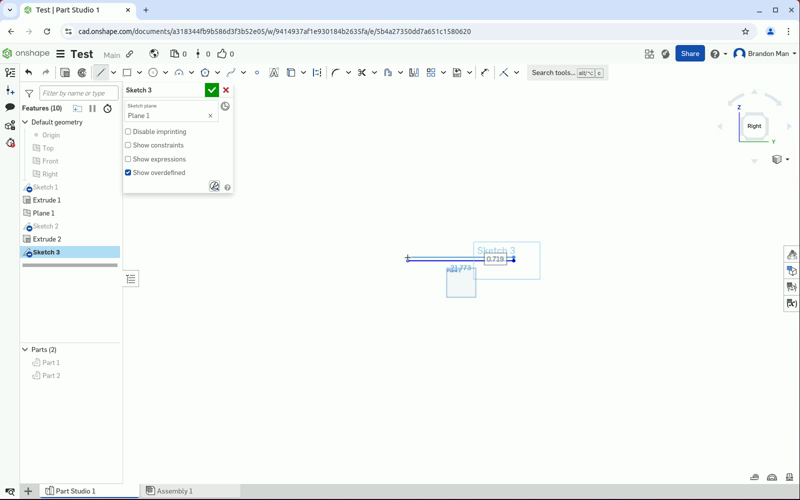
scroll(6)
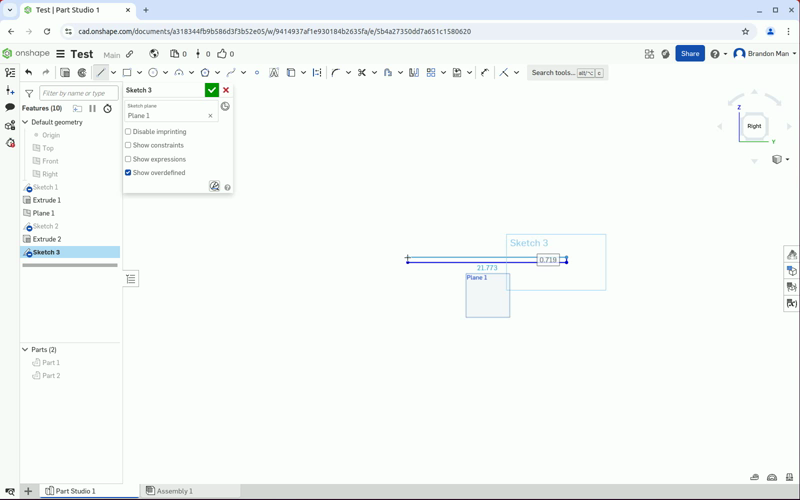
scroll(6)
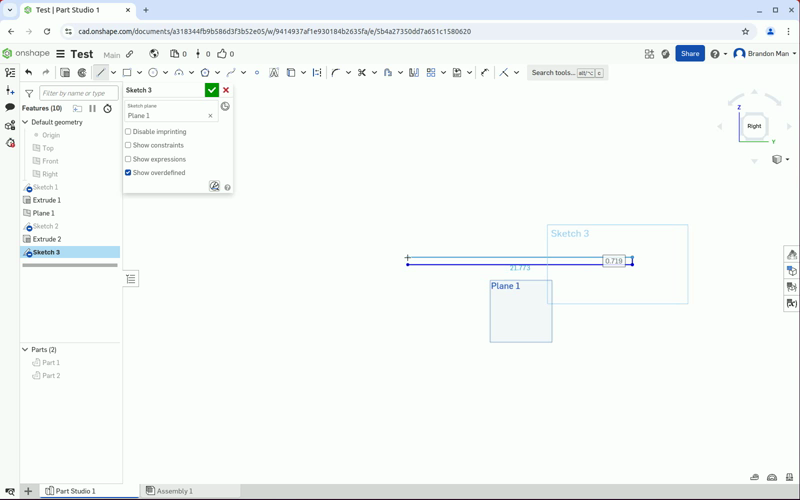
scroll(6)
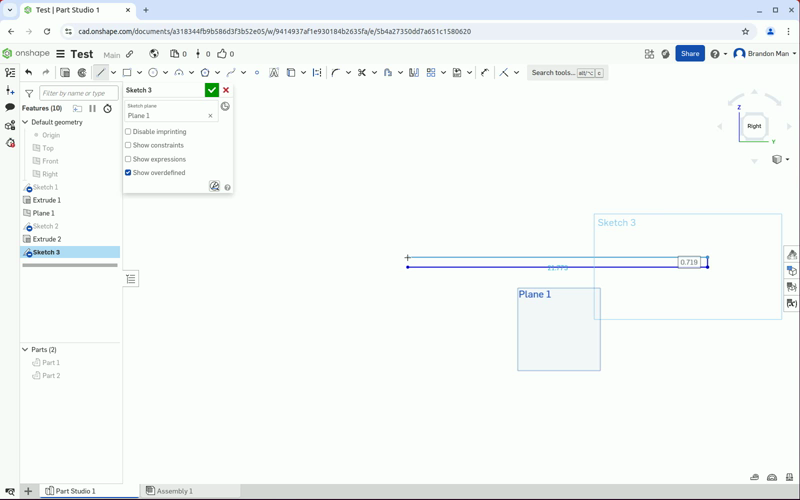
scroll(6)
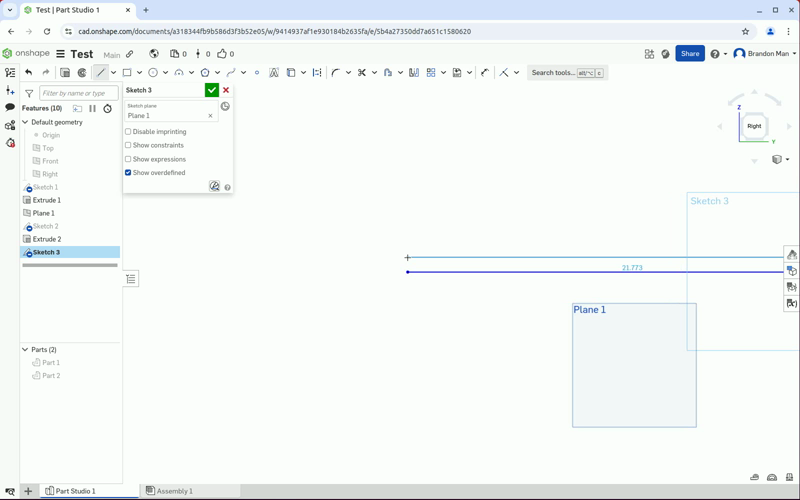
scroll(6)
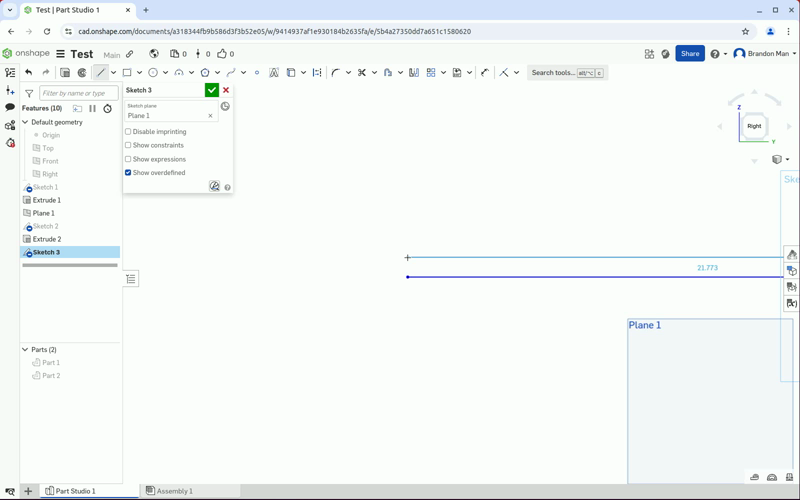
scroll(6)
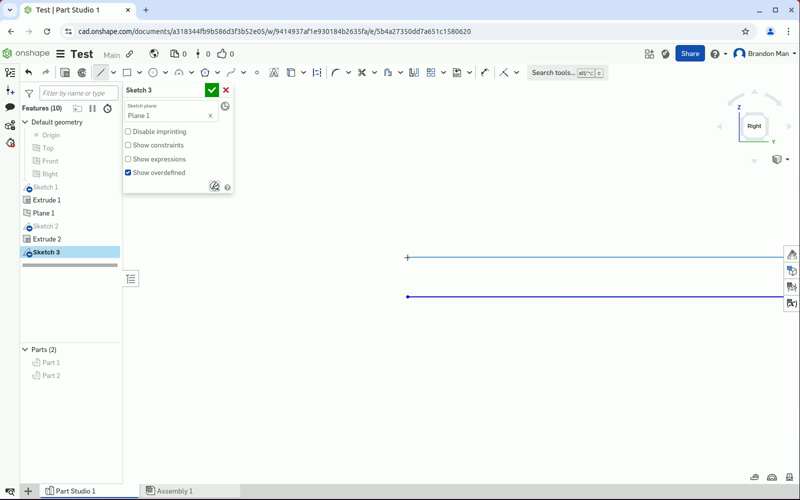
click(407, 257)
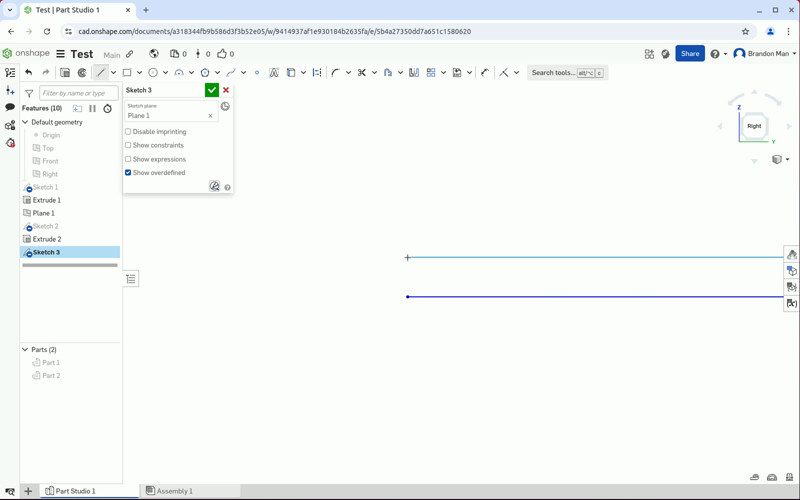
scroll(-6)
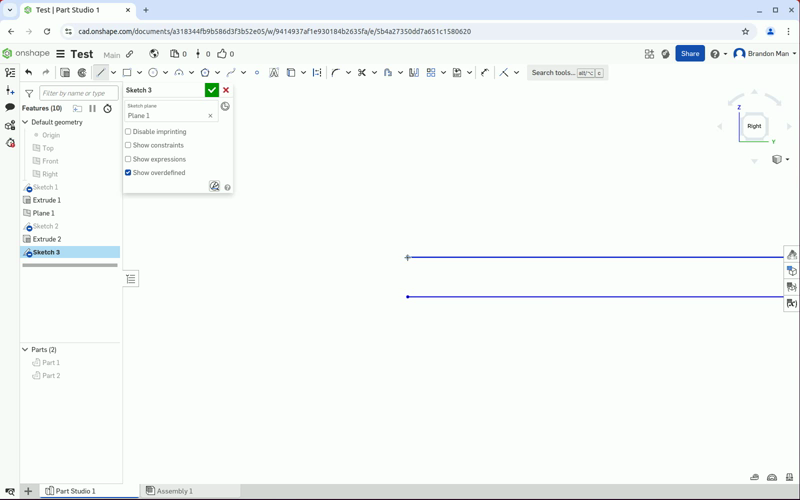
scroll(-6)
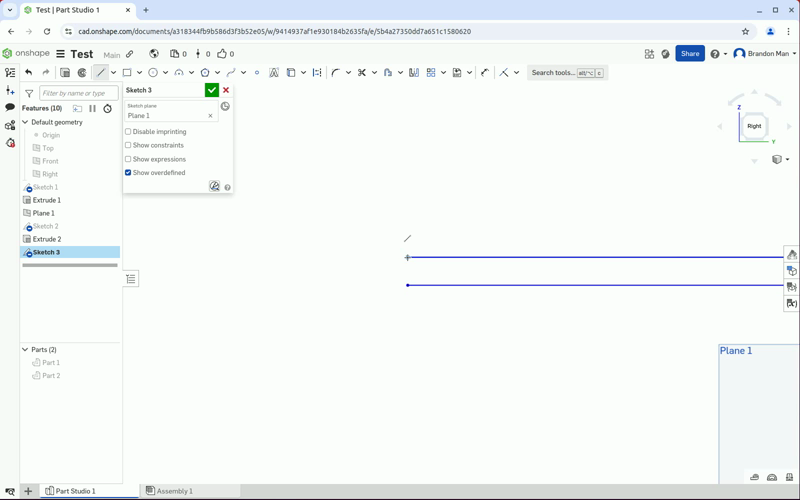
scroll(-6)
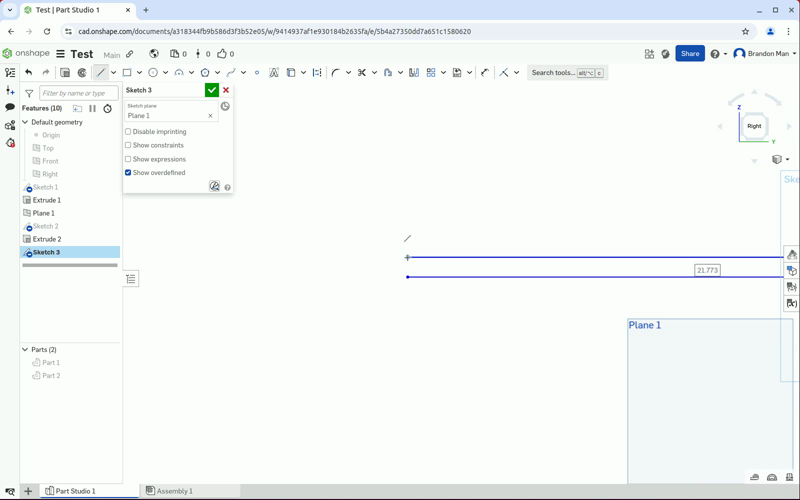
scroll(-6)
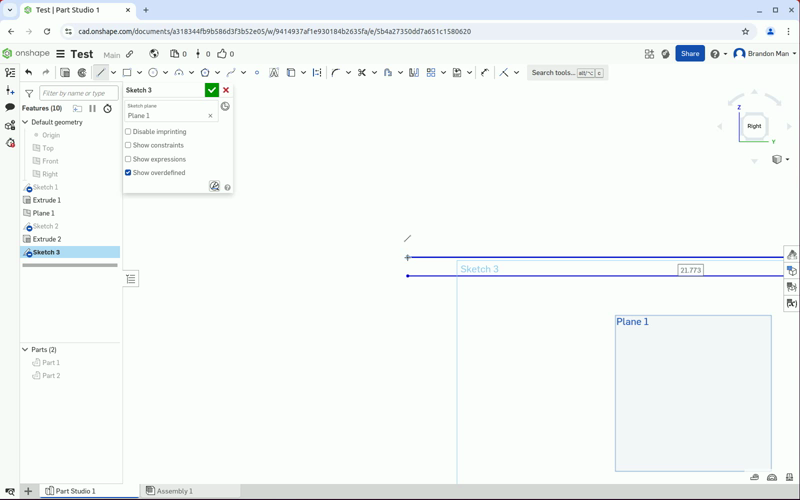
scroll(-6)
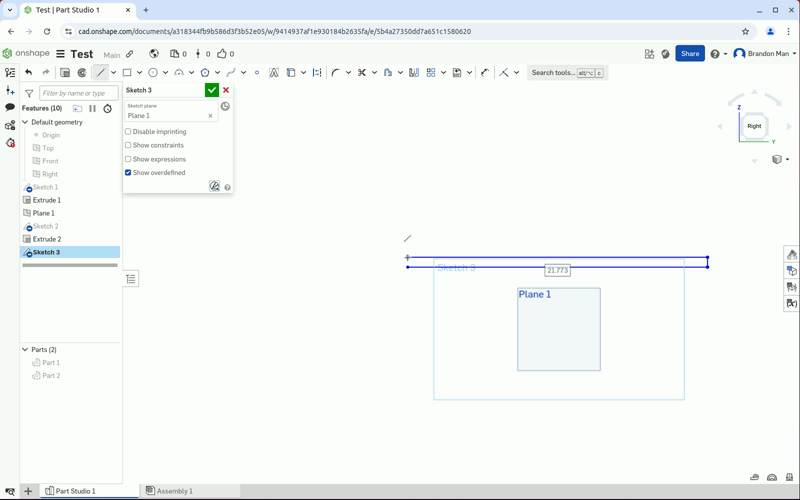
scroll(-6)
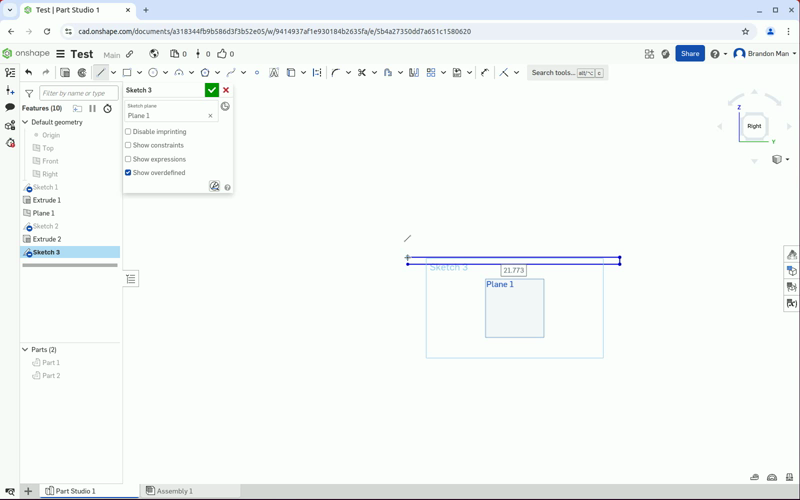
scroll(-6)
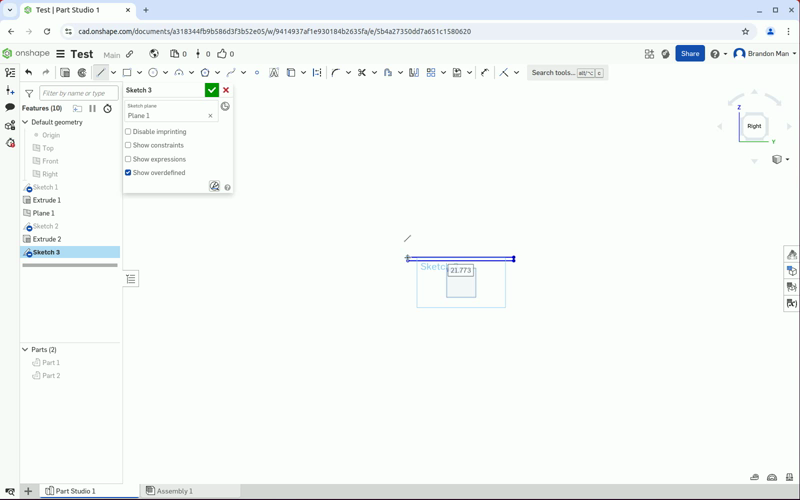
key_up(shift)
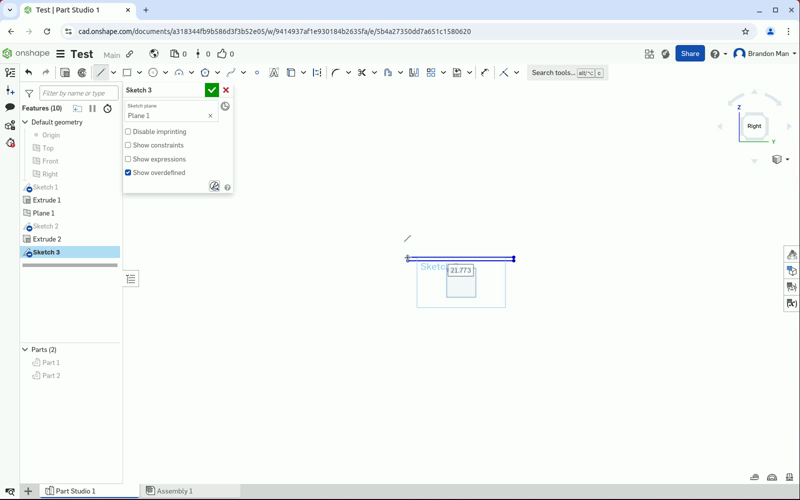
mouse_move(437, 257)
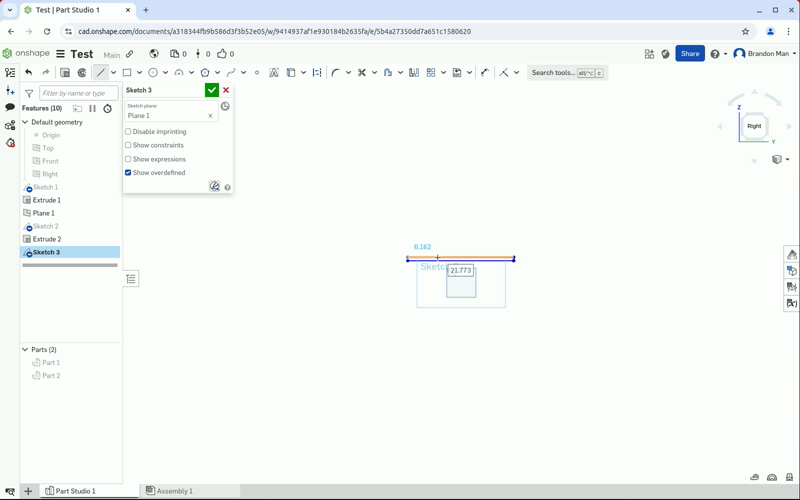
key_down(shift)
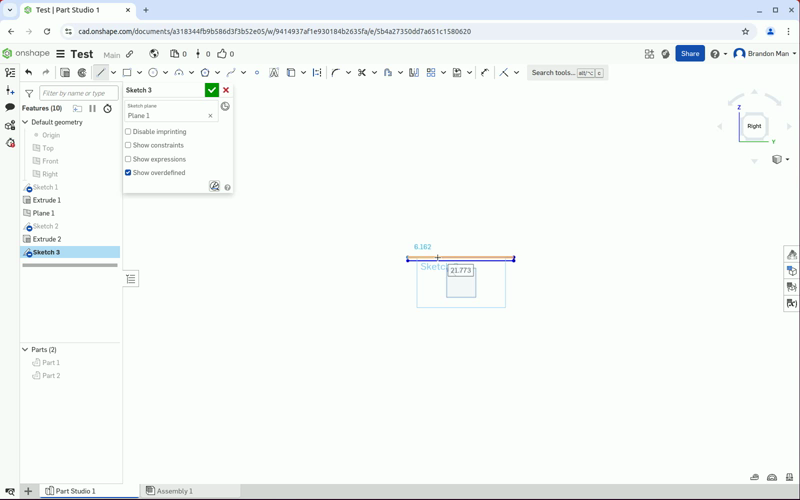
mouse_move(407, 260)
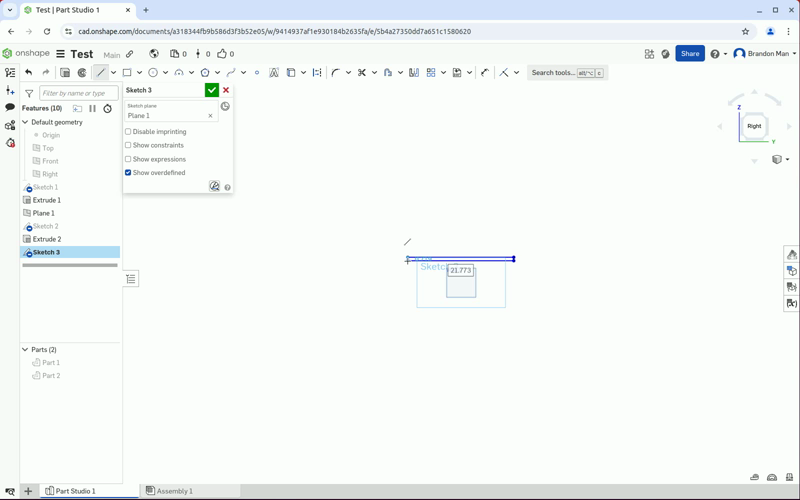
scroll(6)
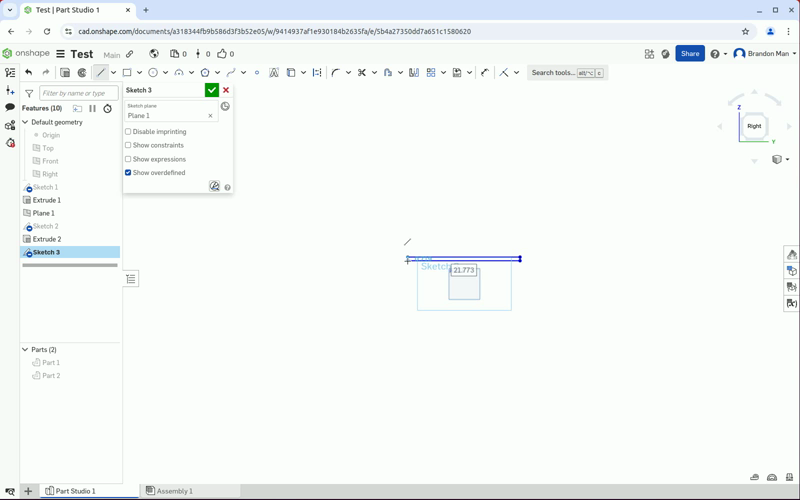
scroll(6)
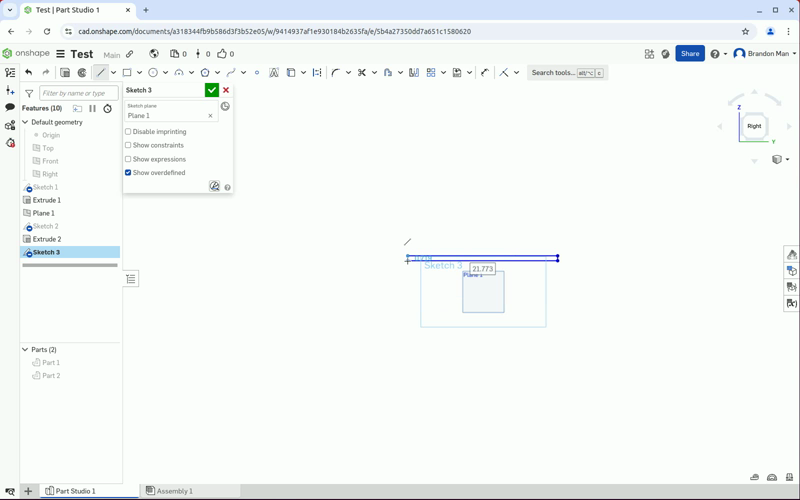
scroll(6)
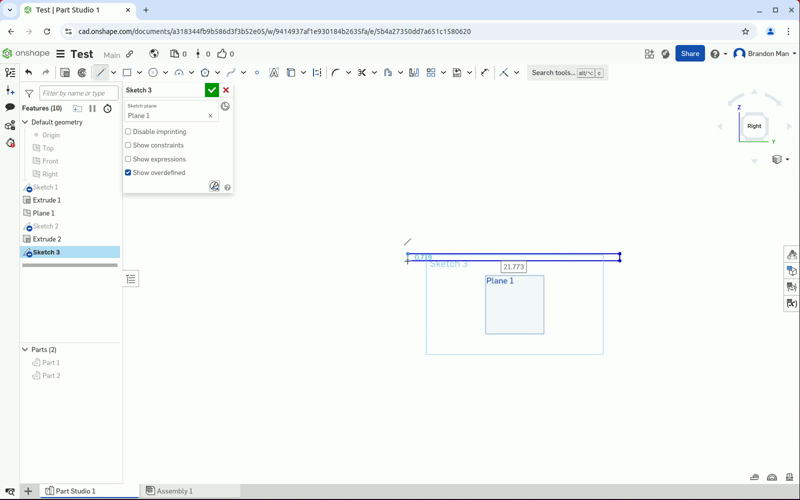
scroll(6)
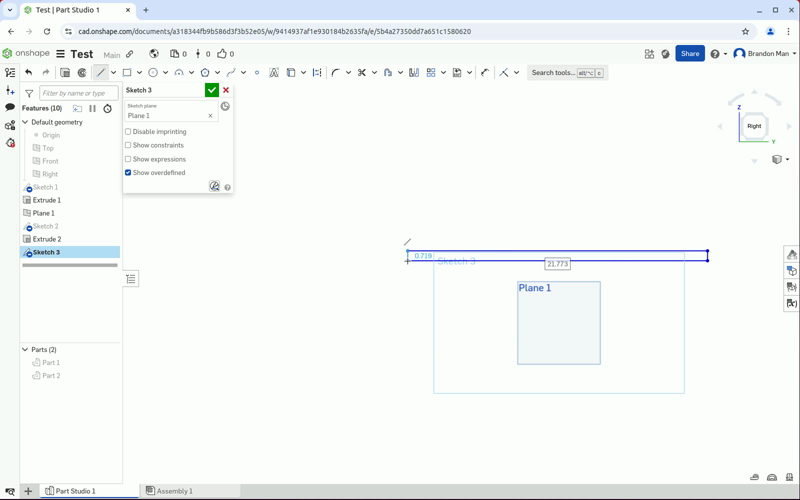
scroll(6)
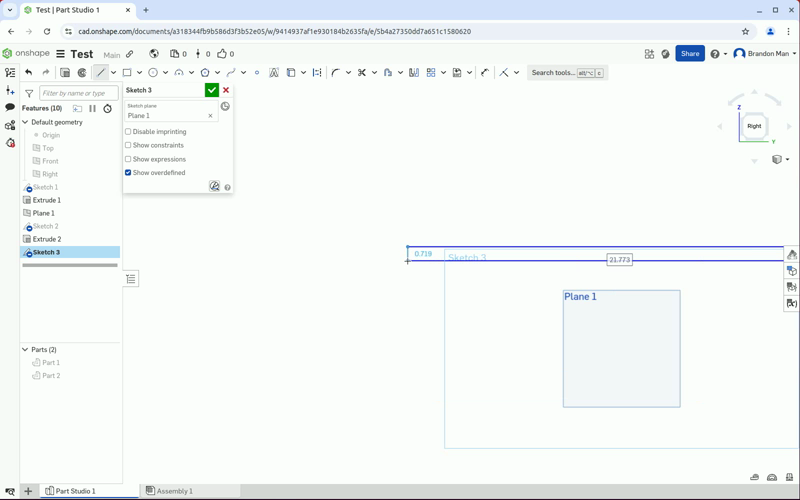
scroll(6)
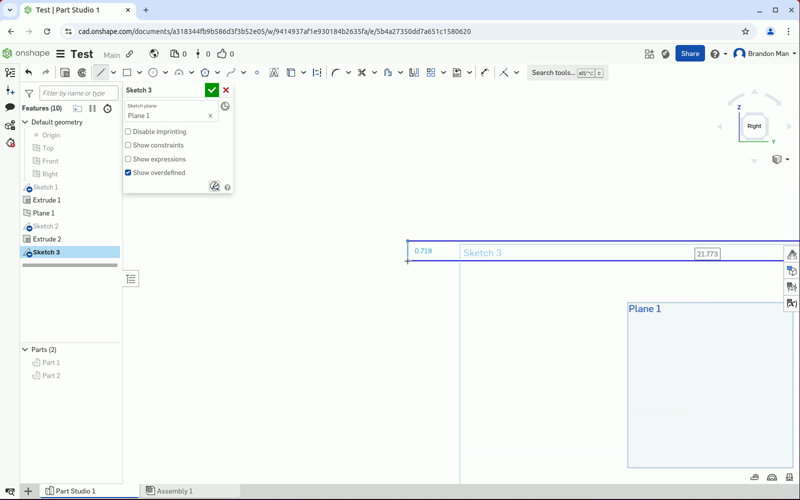
scroll(6)
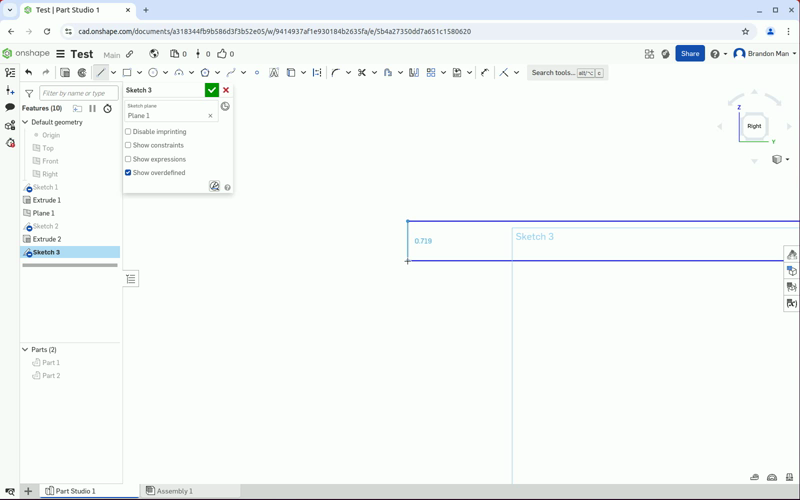
key_up(shift)
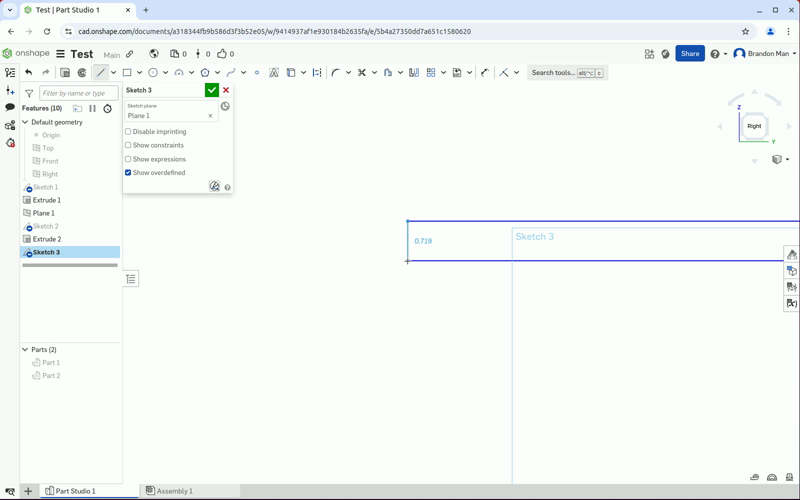
click(407, 260)
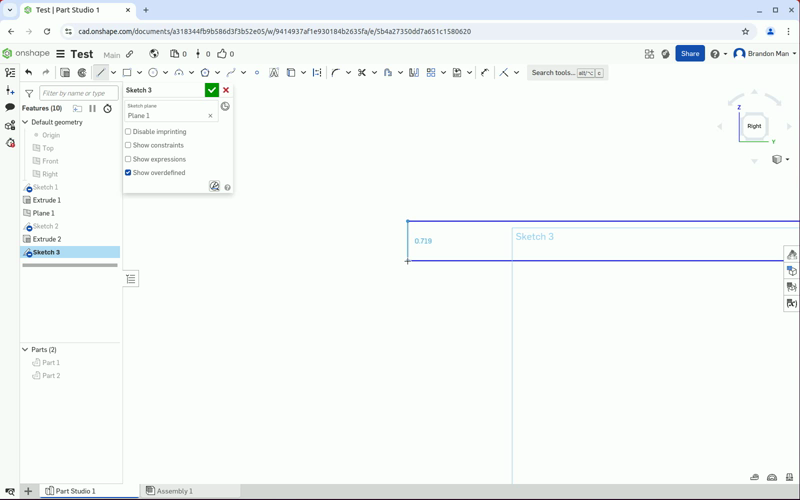
scroll(-6)
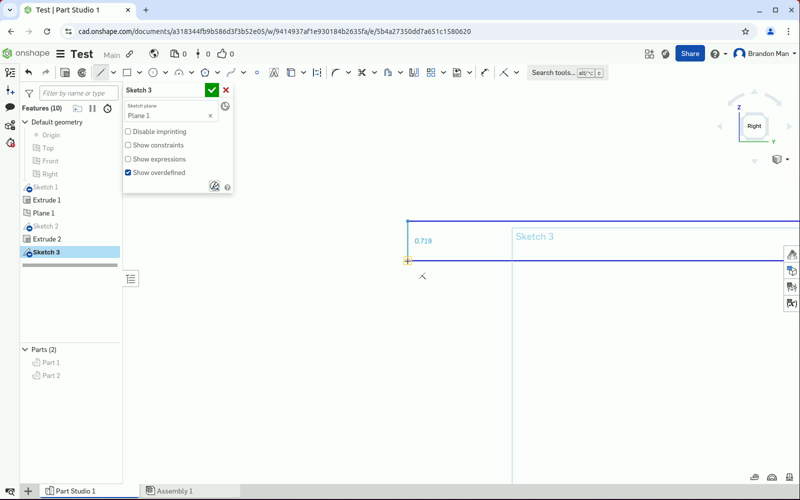
scroll(-6)
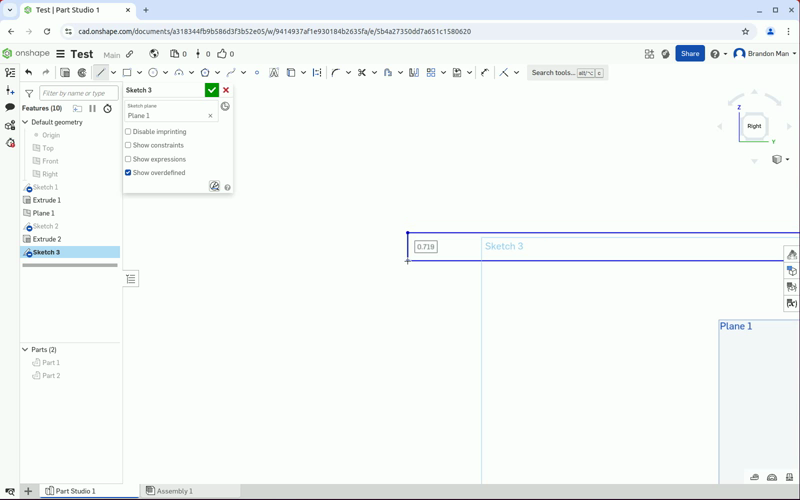
scroll(-6)
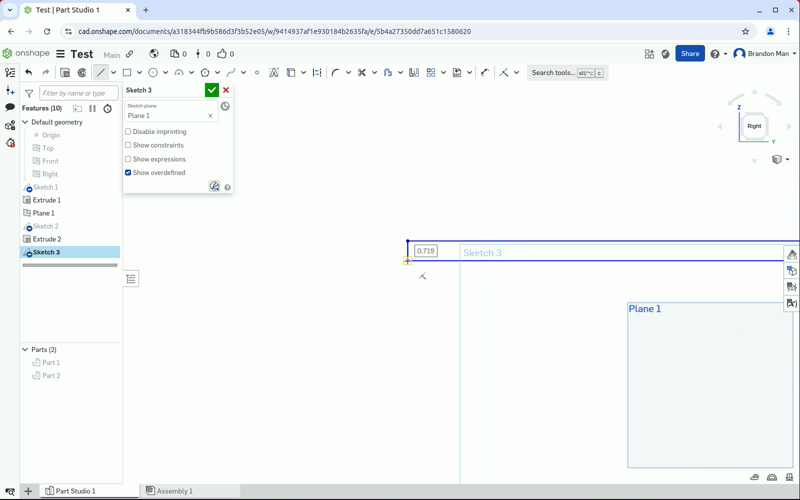
scroll(-6)
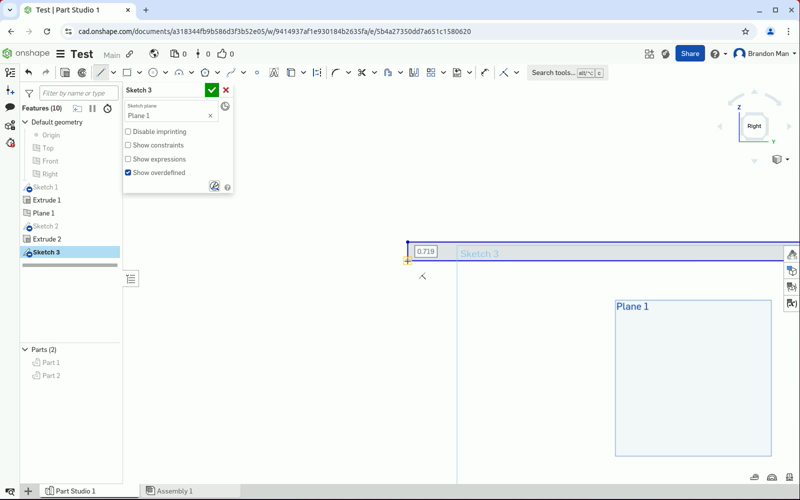
scroll(-6)
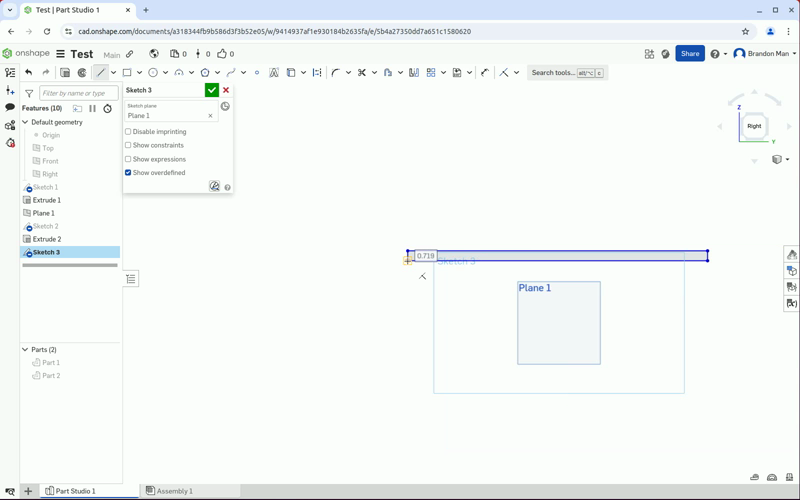
scroll(-6)
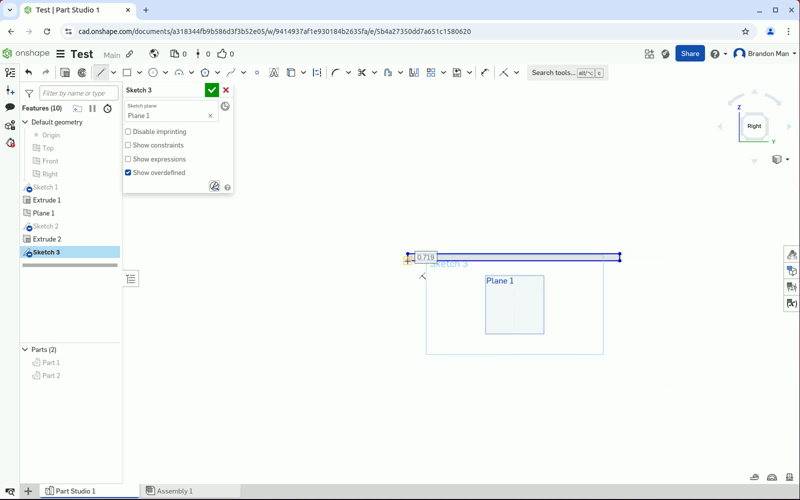
scroll(-6)
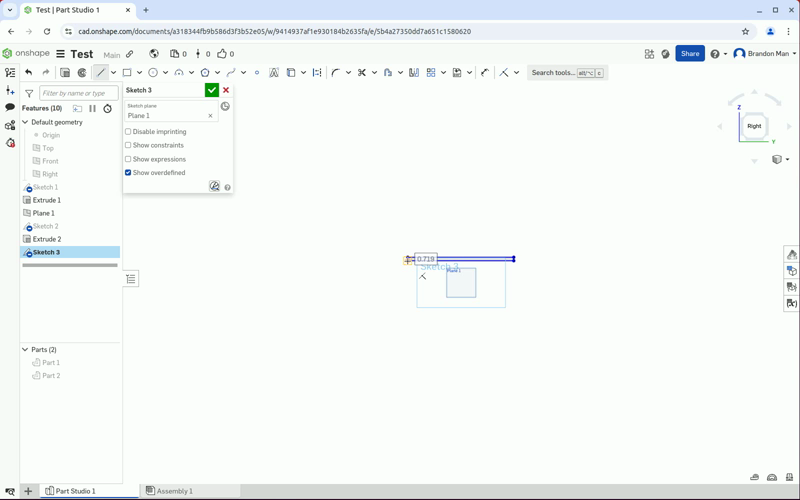
key(esc)
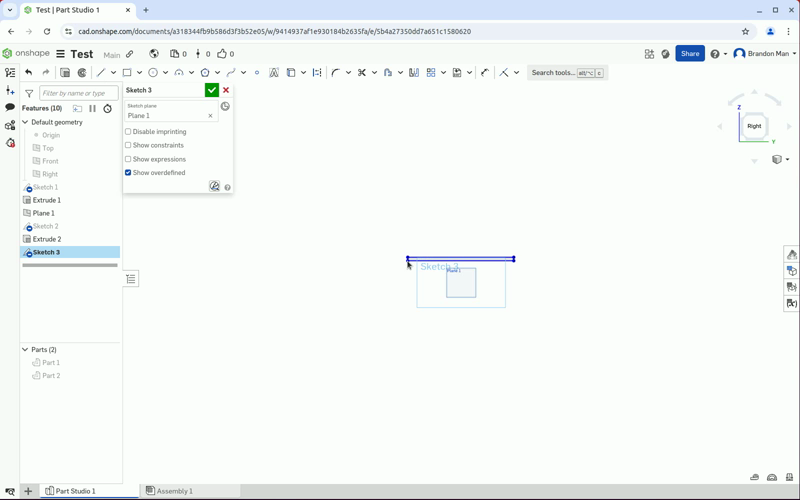
mouse_move(426, 259)
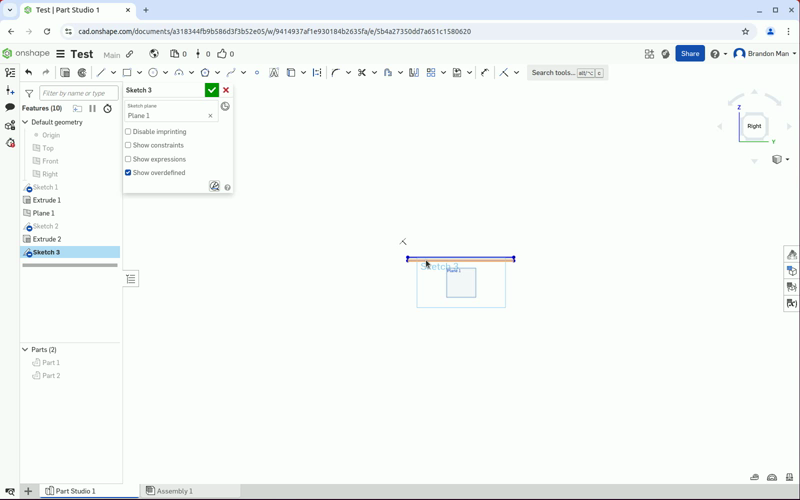
scroll(6)
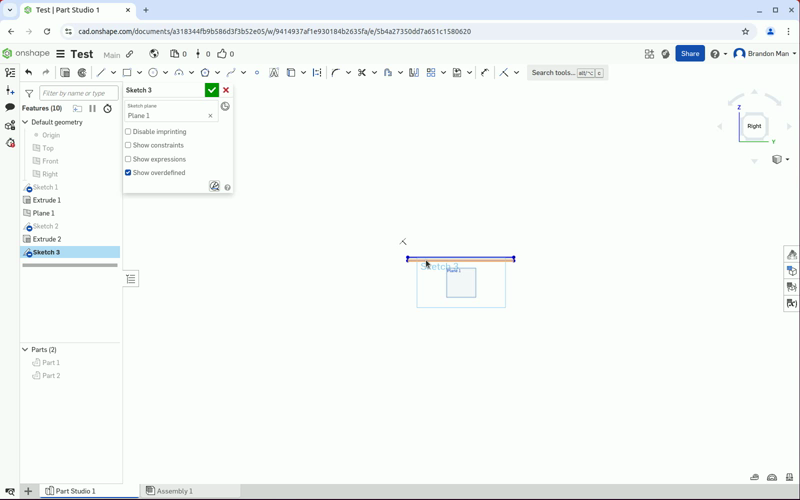
scroll(6)
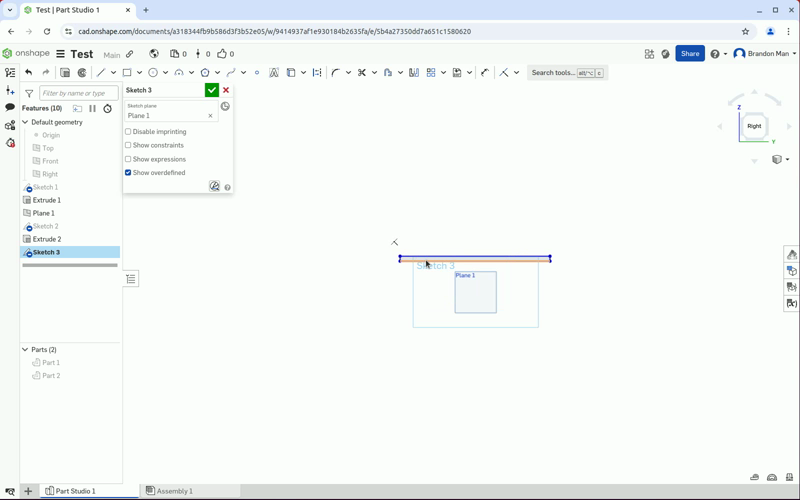
scroll(6)
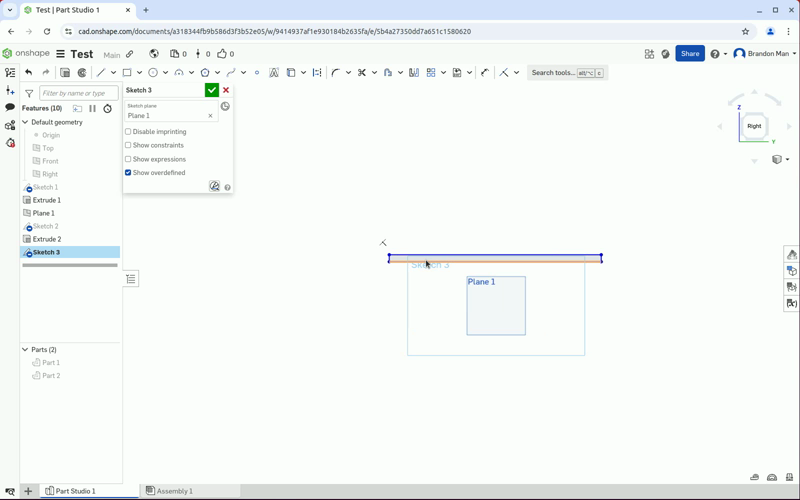
scroll(6)
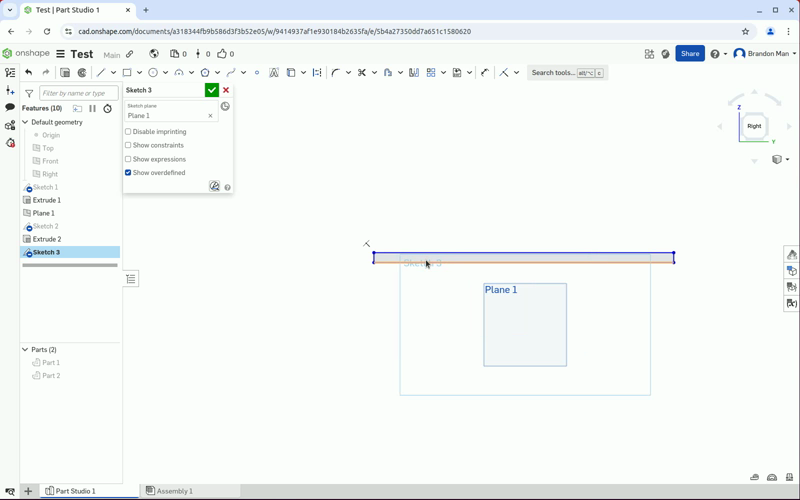
scroll(6)
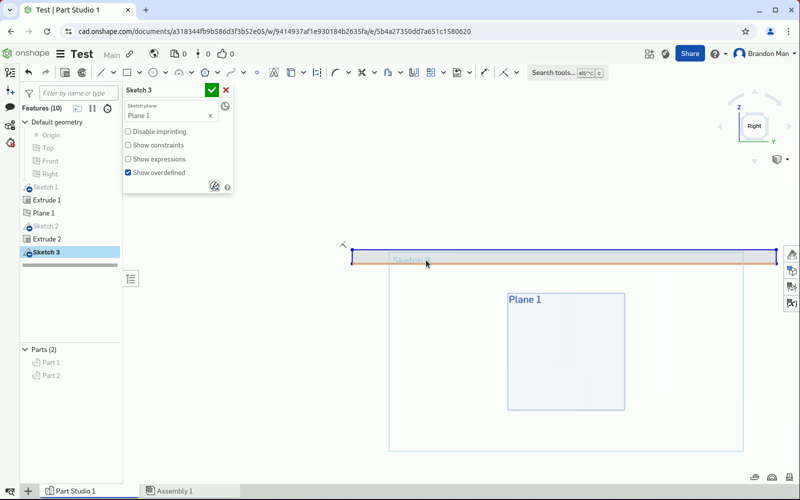
scroll(6)
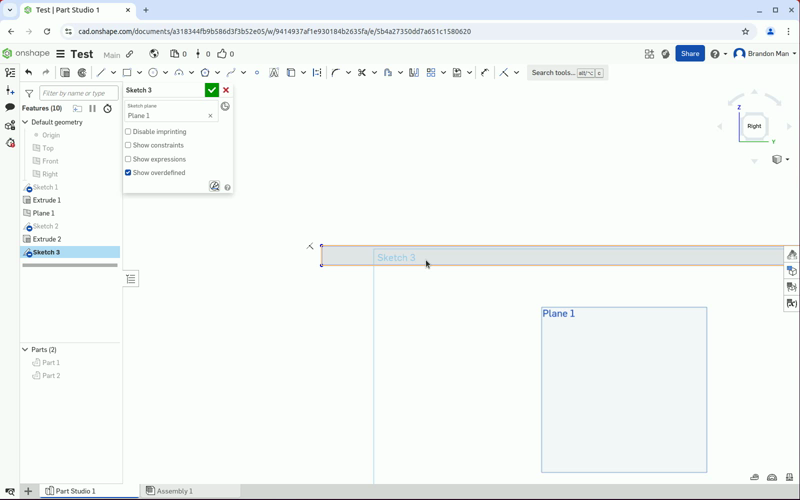
scroll(6)
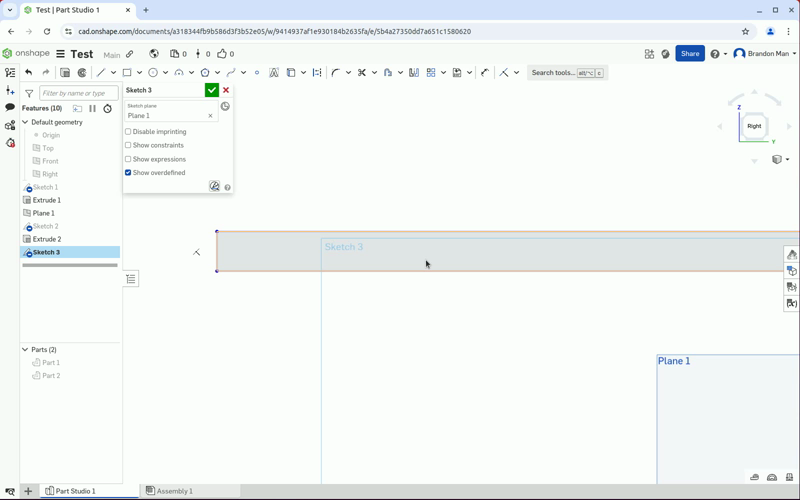
click(426, 259)
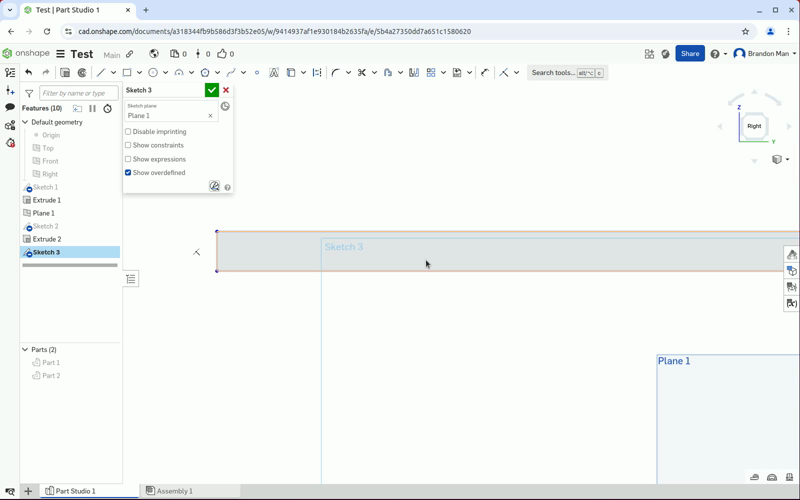
scroll(-6)
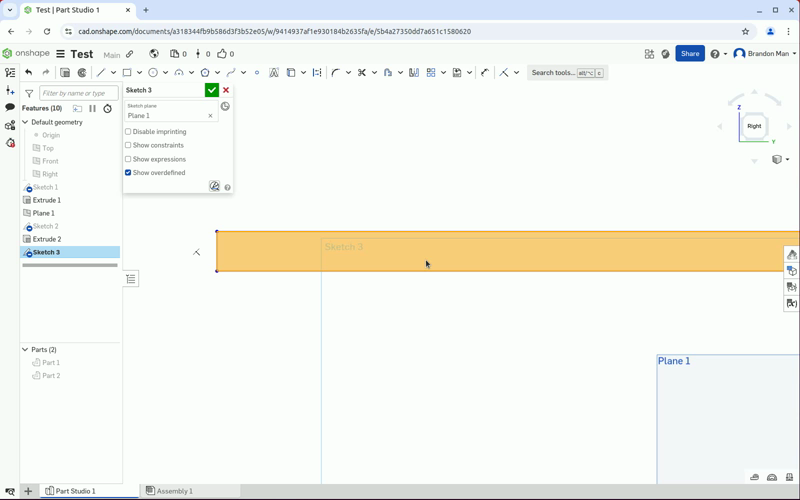
scroll(-6)
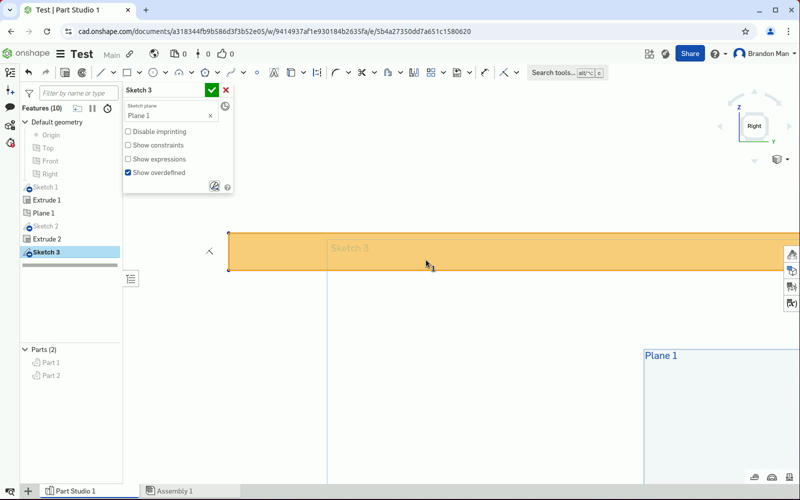
scroll(-6)
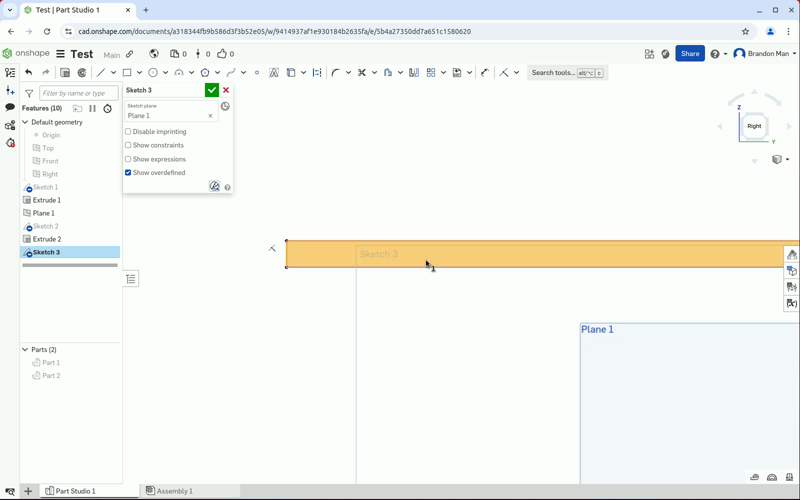
scroll(-6)
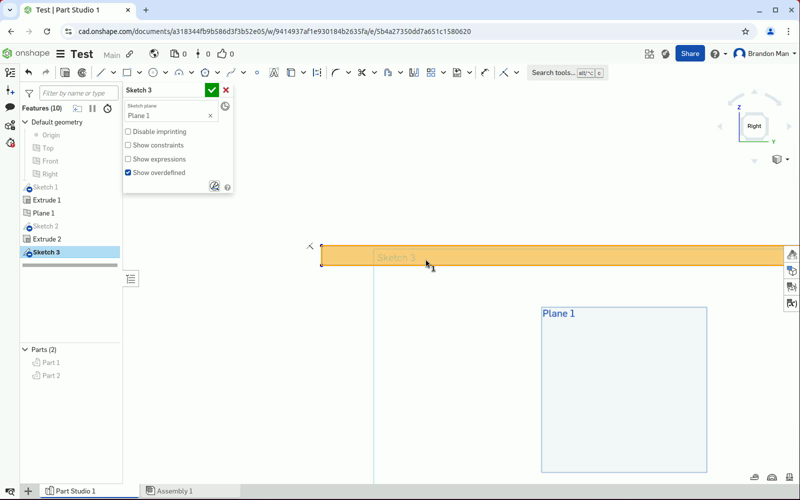
scroll(-6)
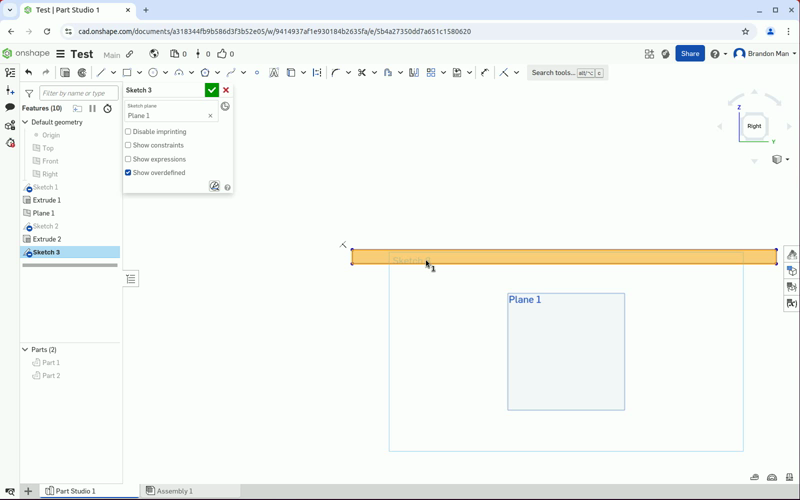
scroll(-6)
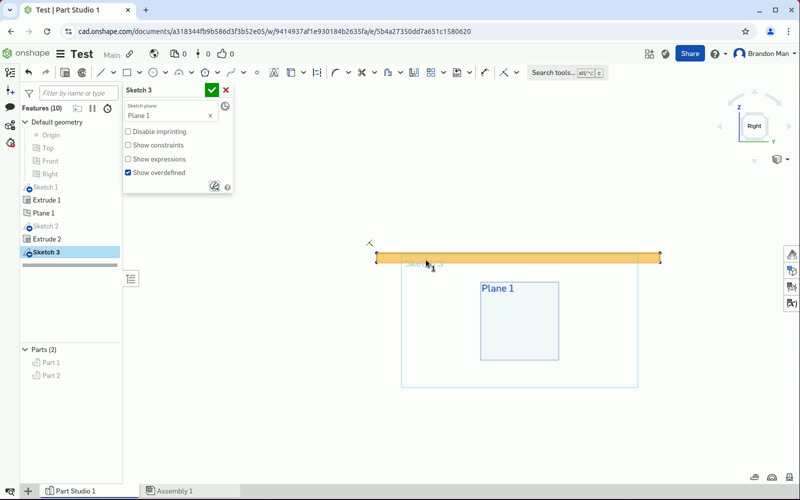
scroll(-6)
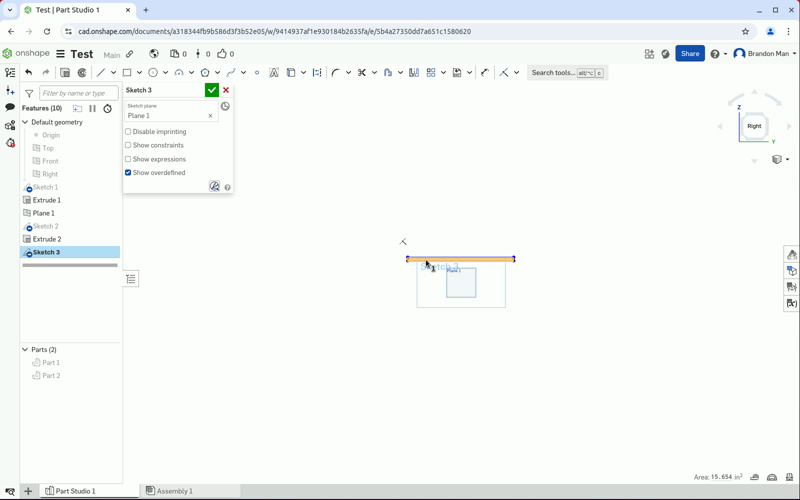
mouse_move(73, 352)
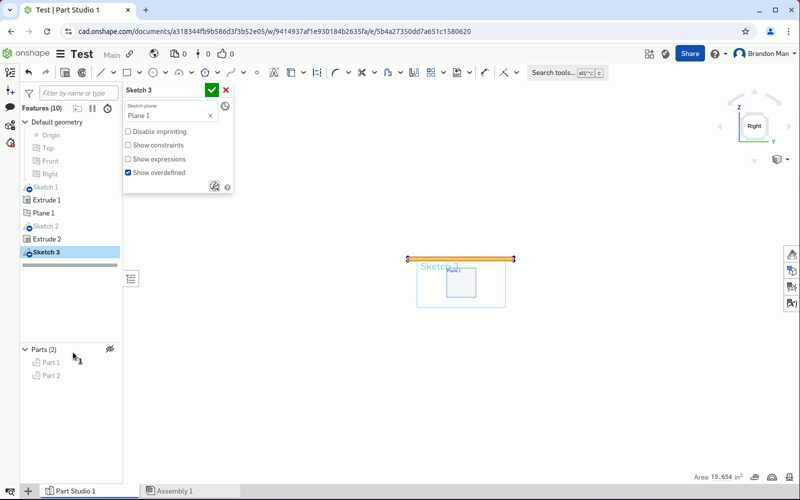
key(shift+y)
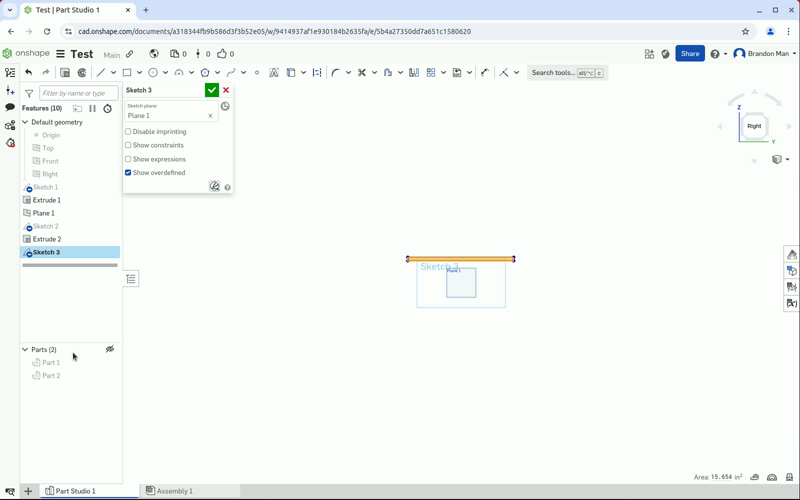
key(shift+e)
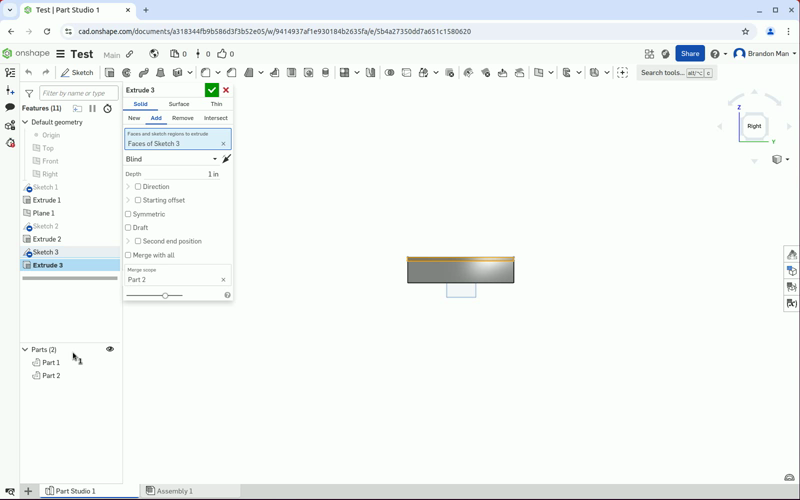
mouse_move(143, 106)
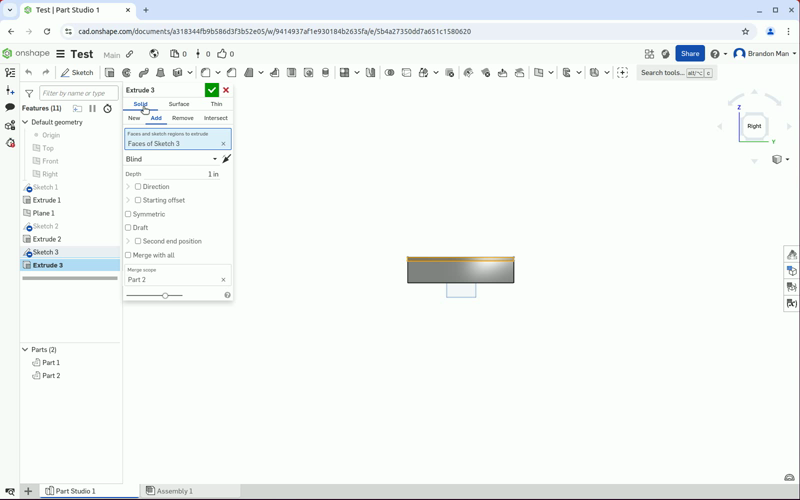
click(143, 106)
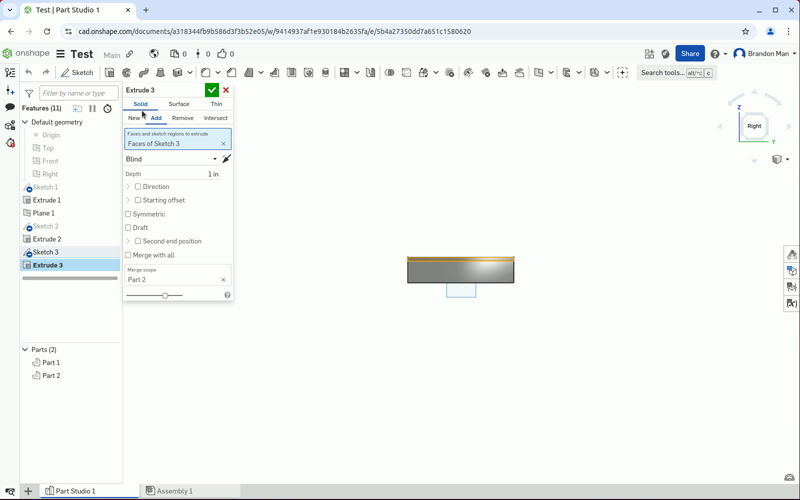
mouse_move(137, 120)
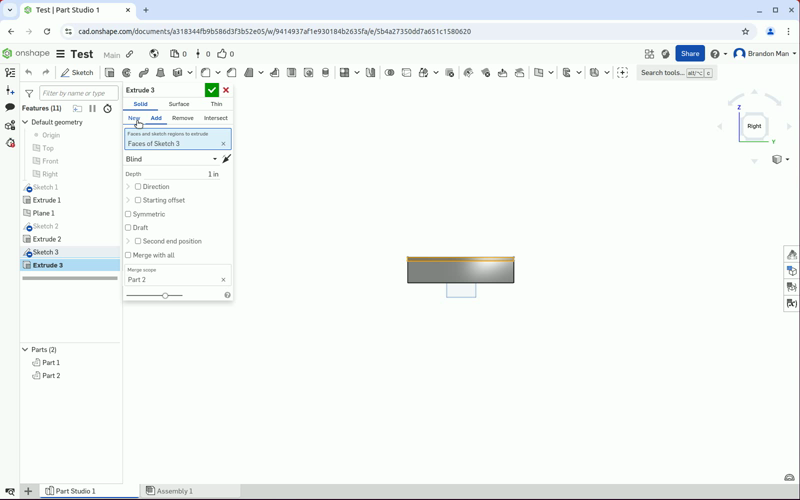
click(137, 120)
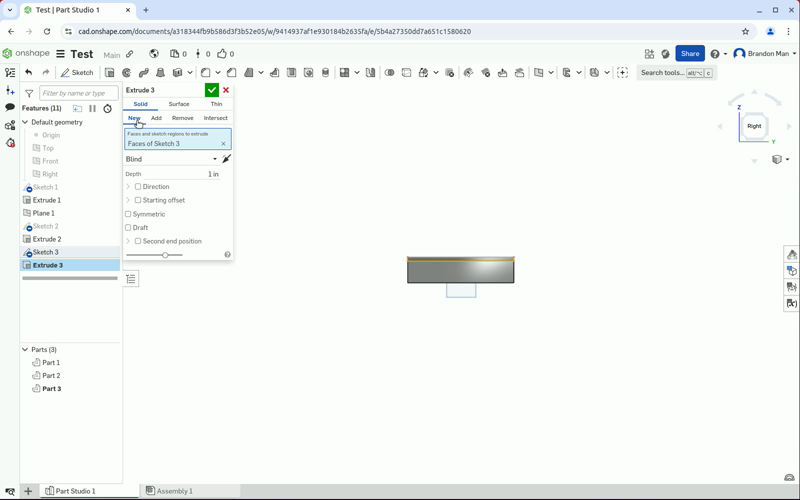
key(tab, 4)
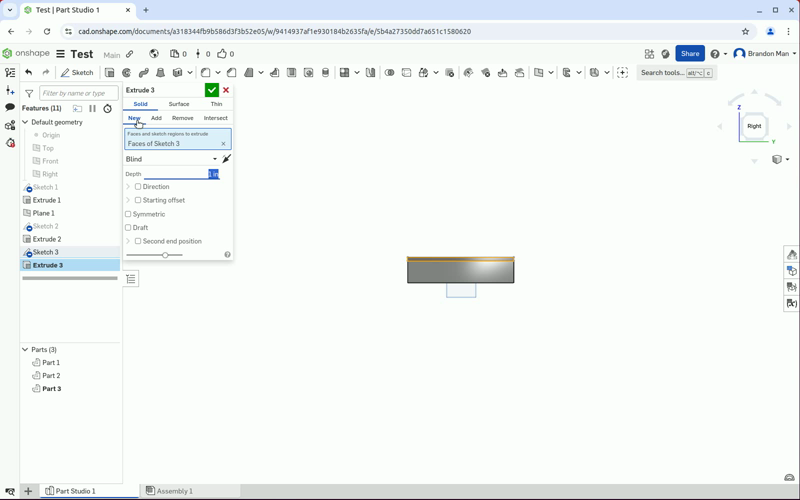
text(0.722)
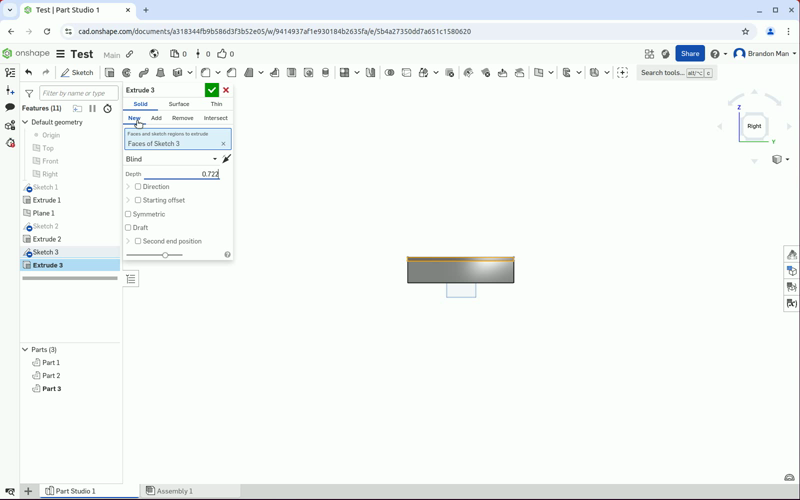
key(enter)
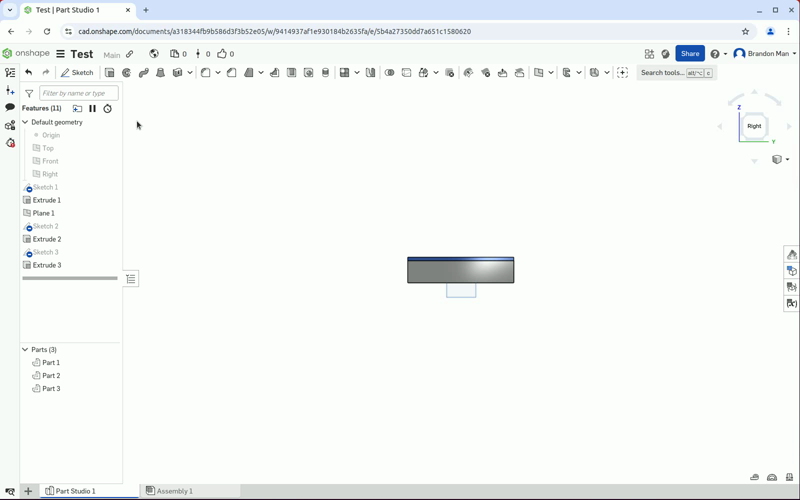
key(shift+h)
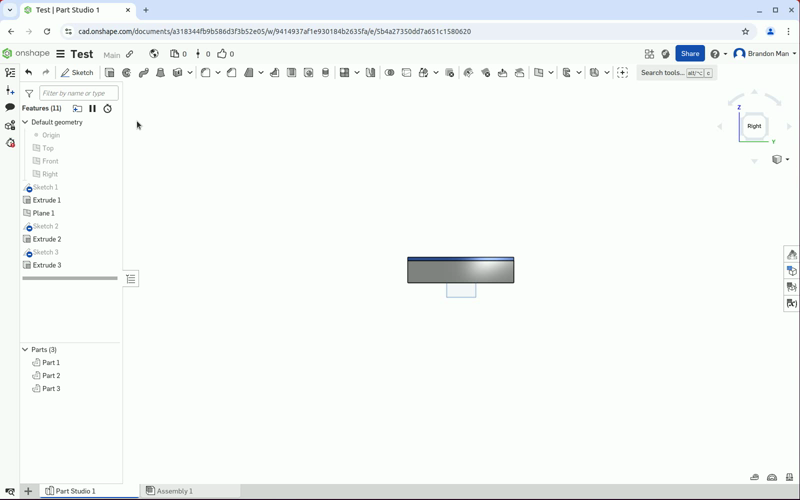
key(shift+h)
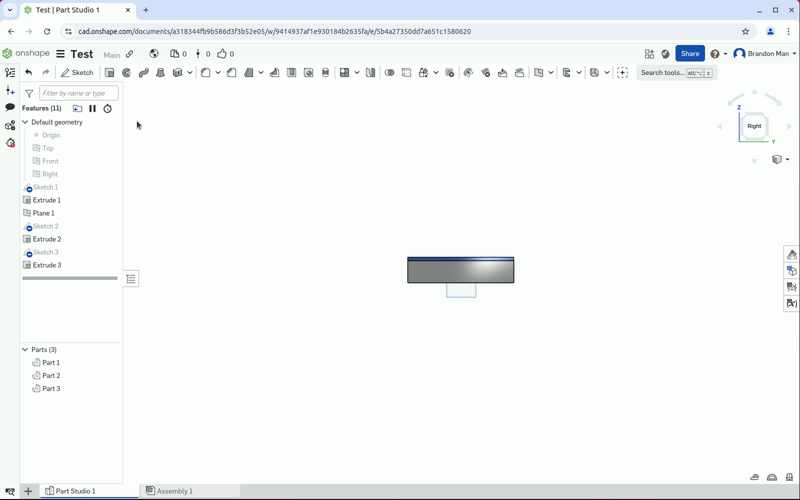
mouse_move(73, 189)
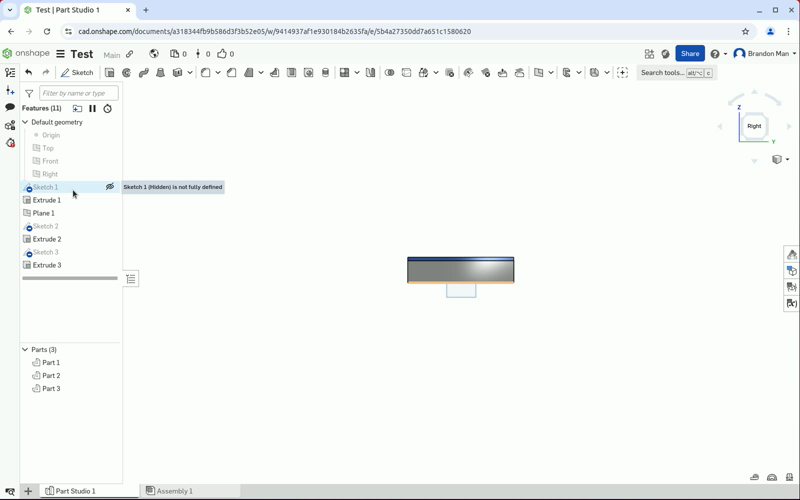
click(73, 189)
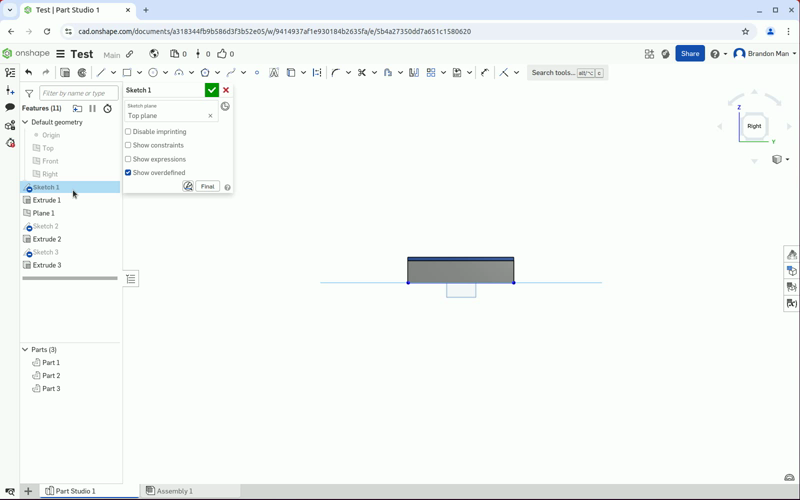
mouse_move(229, 92)
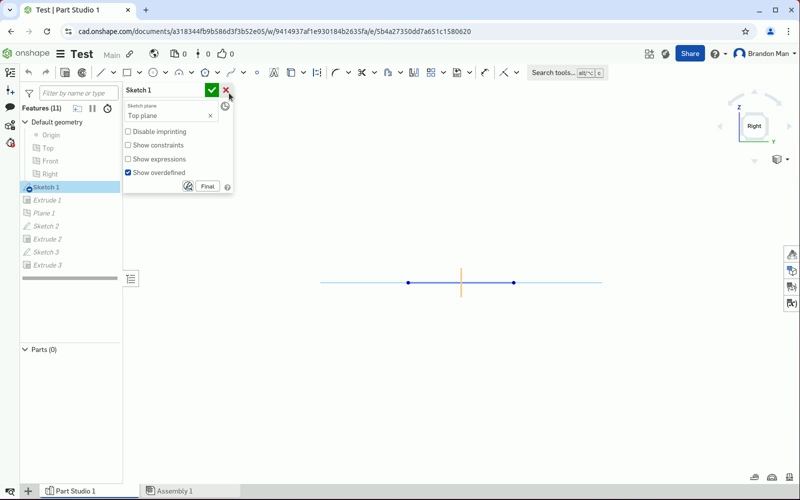
click(229, 92)
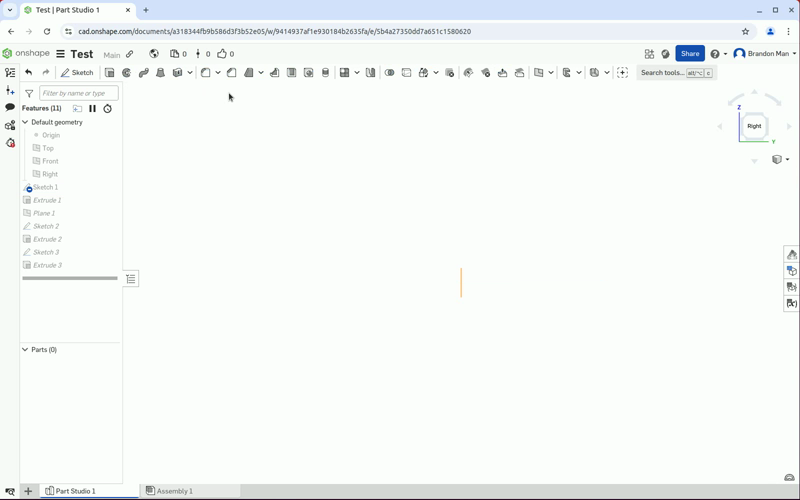
mouse_move(73, 352)
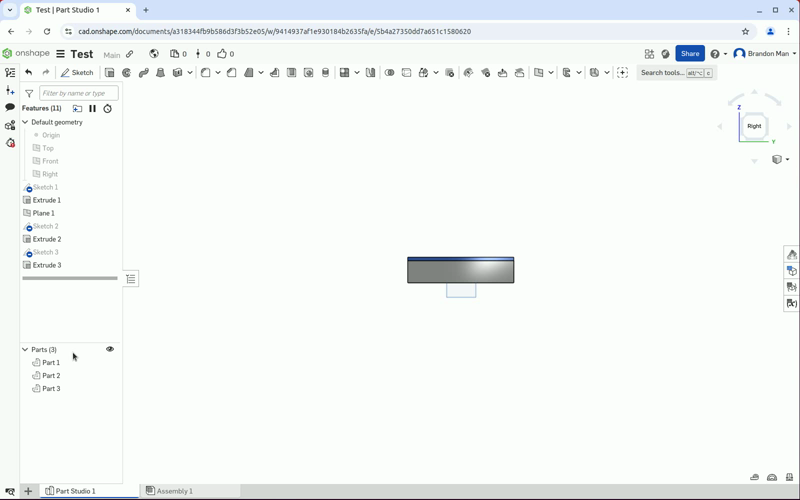
key(y)
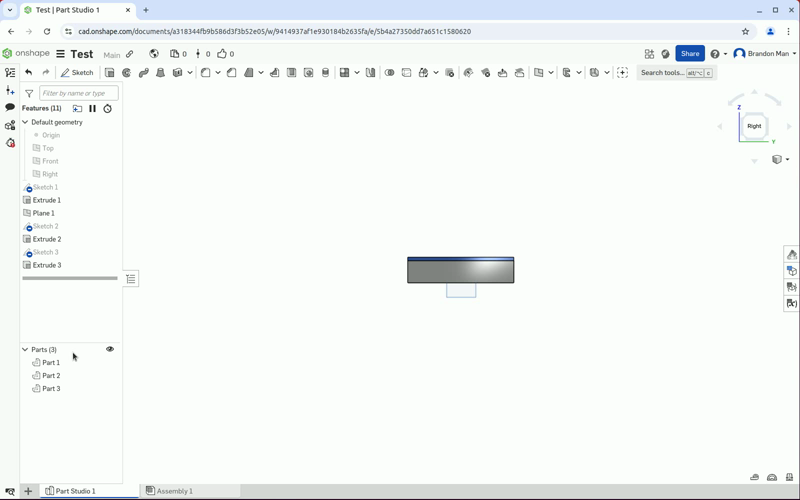
key(shift+p)
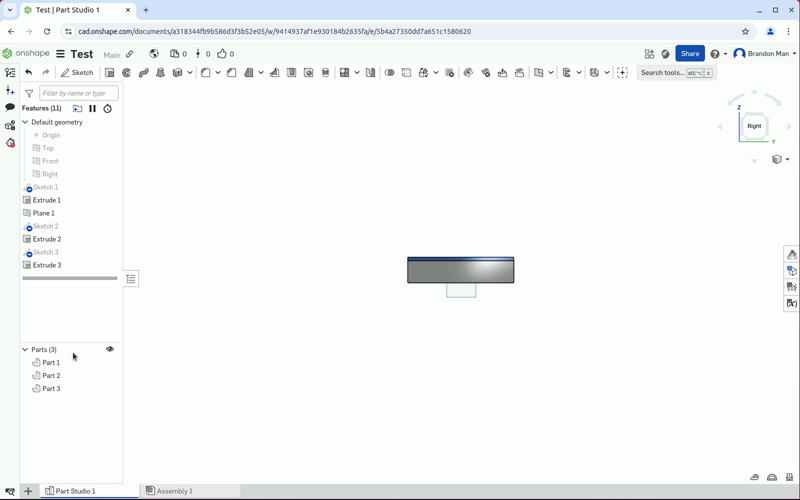
key(space)
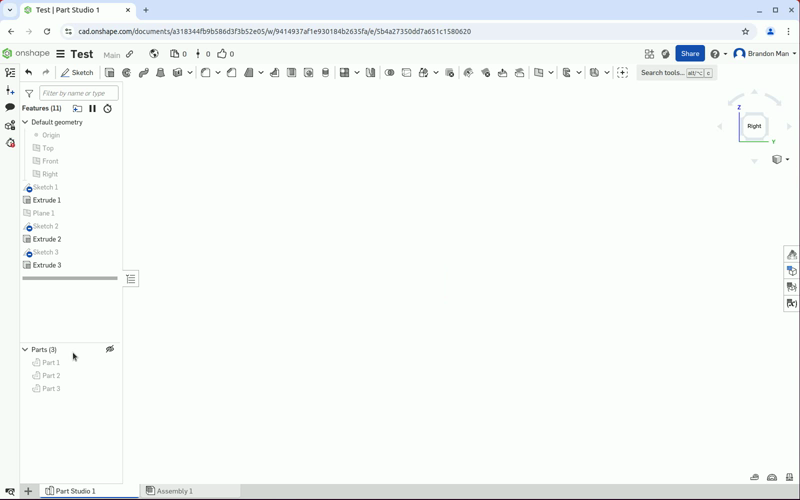
key_down(shift)
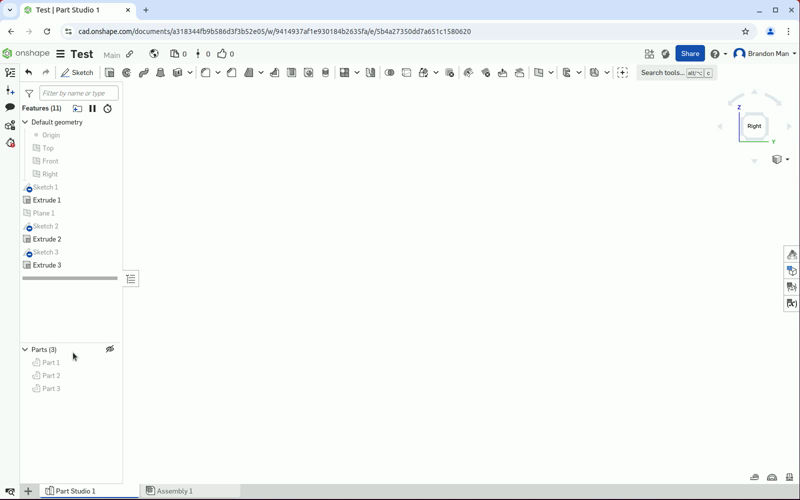
key(right)
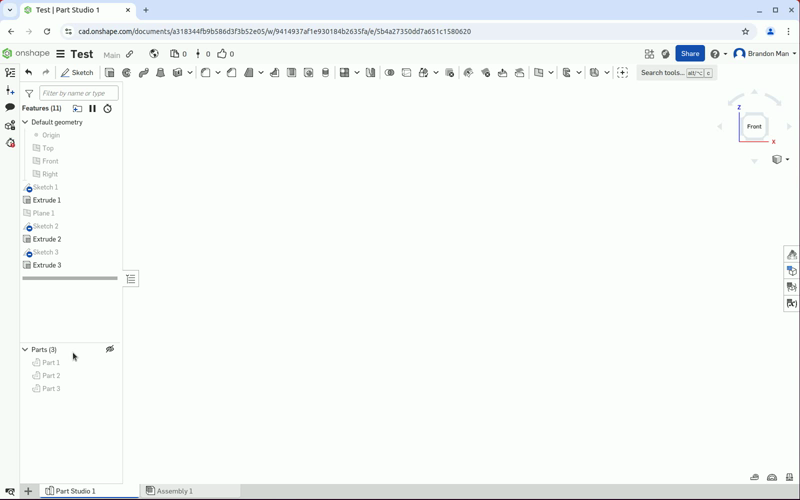
key_up(shift)
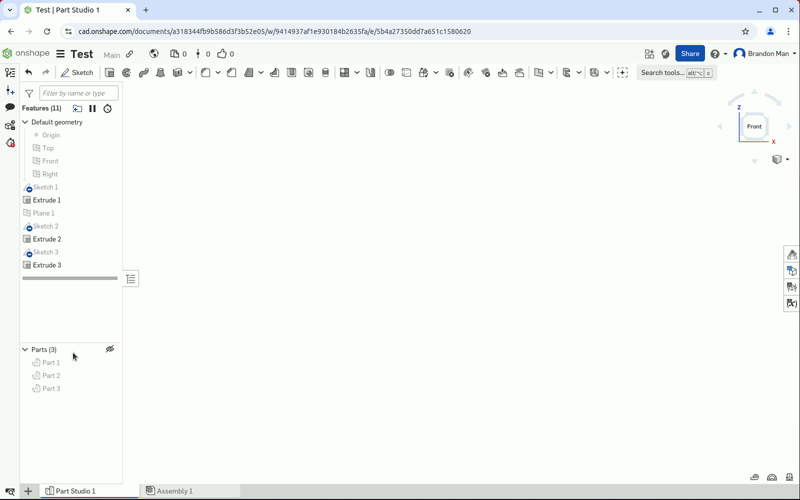
mouse_move(73, 352)
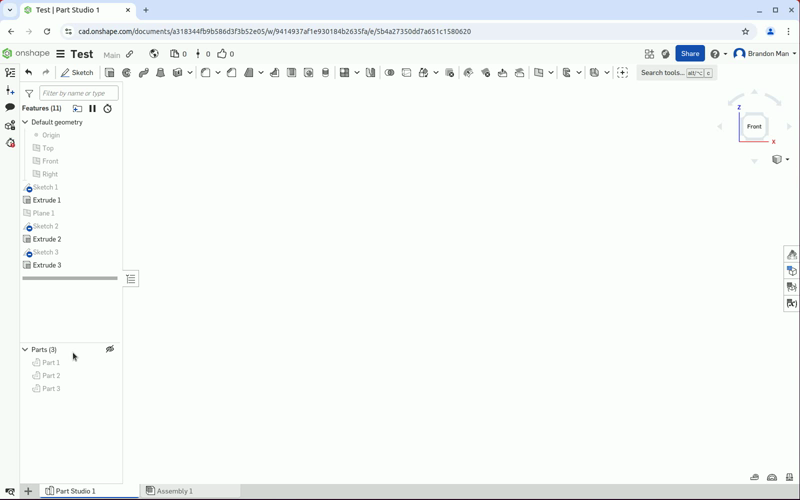
key(shift+y)
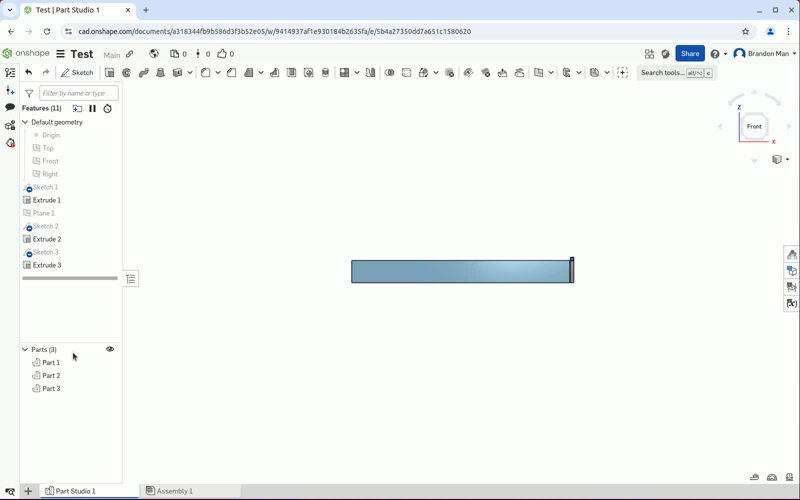
mouse_move(541, 75)
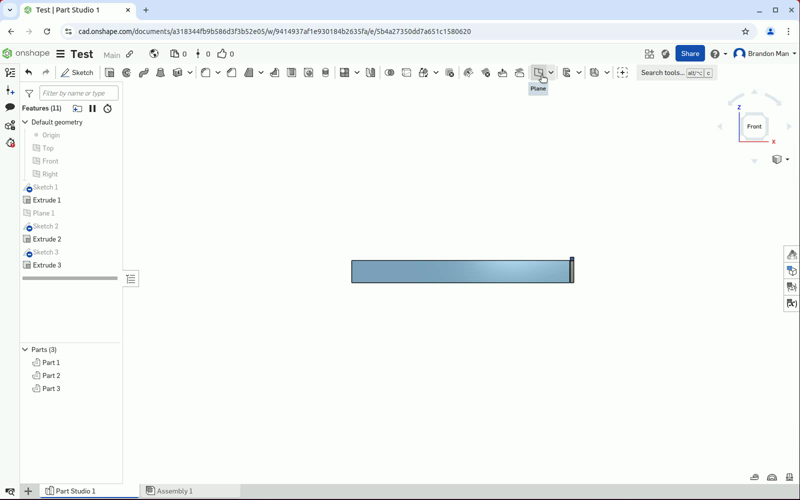
click(541, 75)
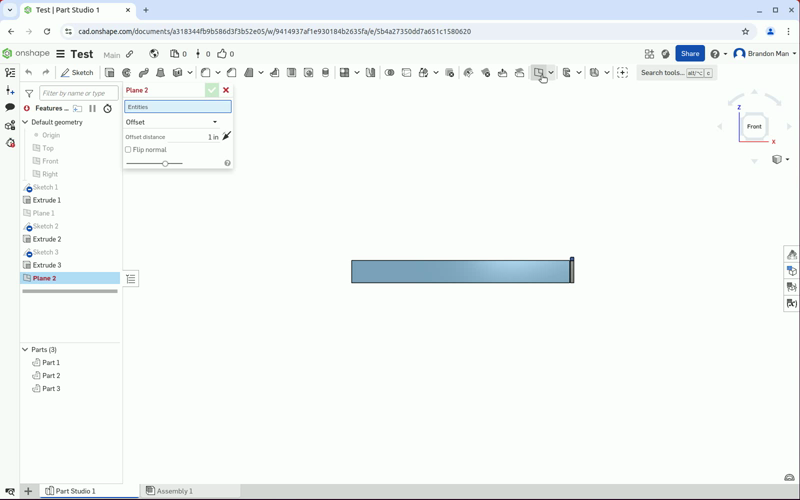
mouse_move(73, 163)
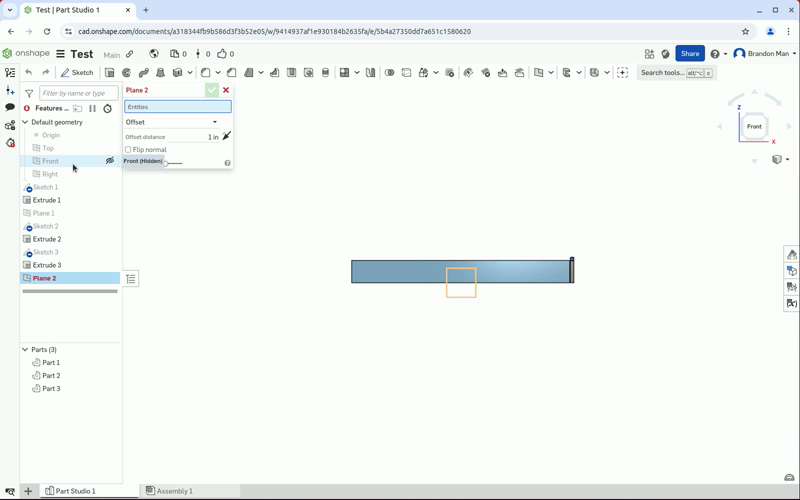
click(73, 163)
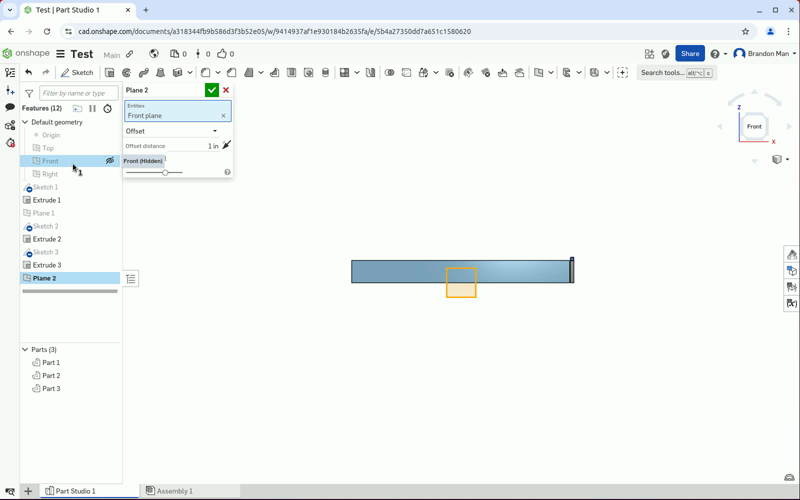
key(tab, 2)
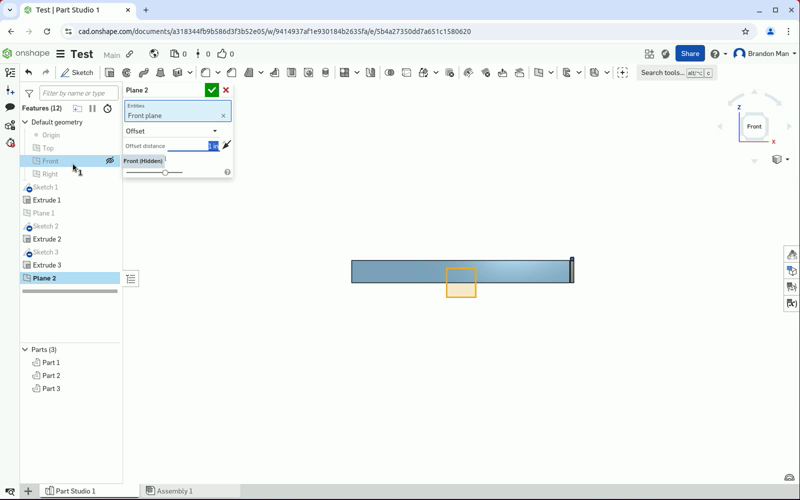
text(10.845)
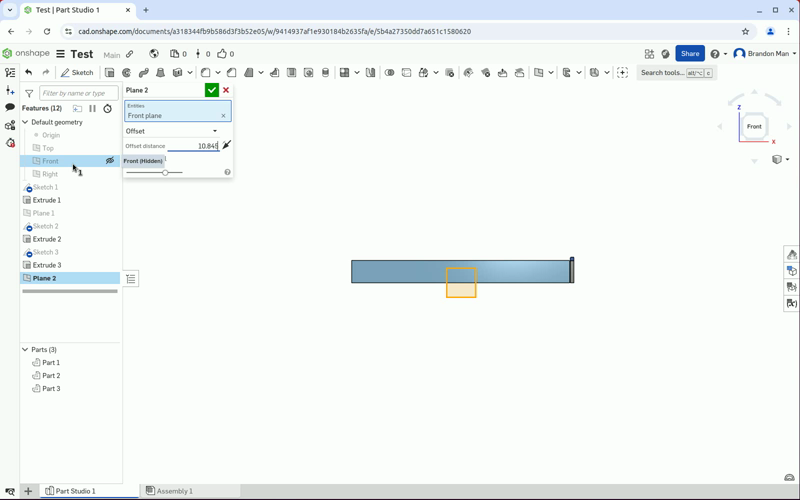
key(enter, 2)
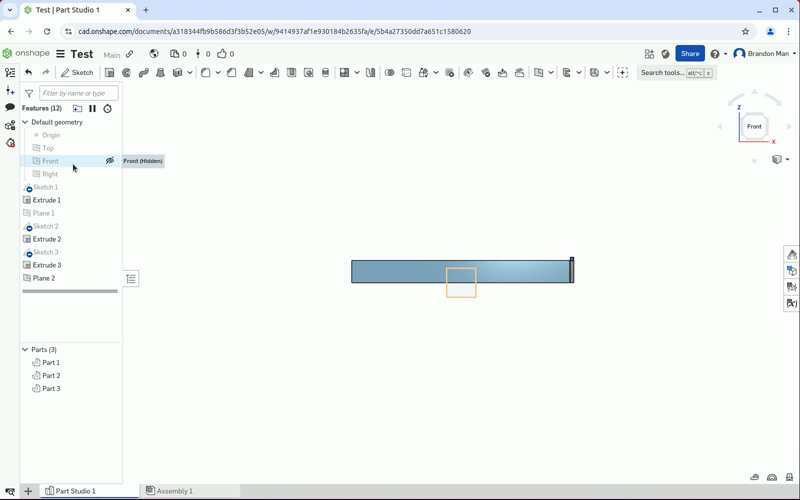
key(shift+s)
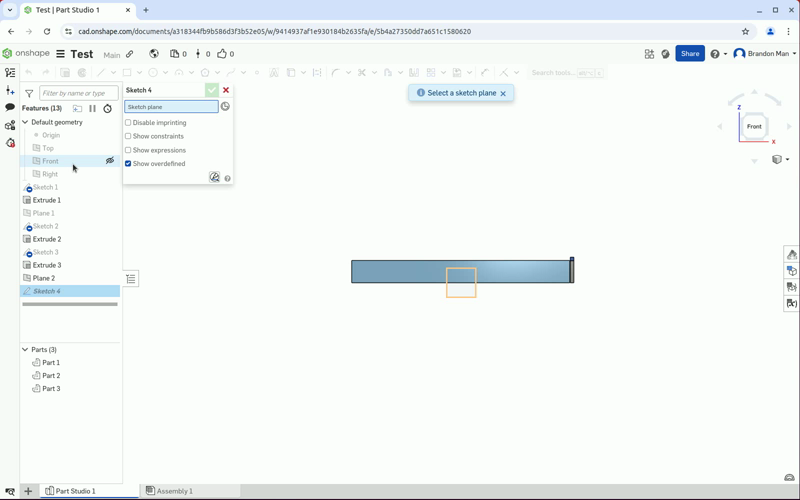
mouse_move(73, 280)
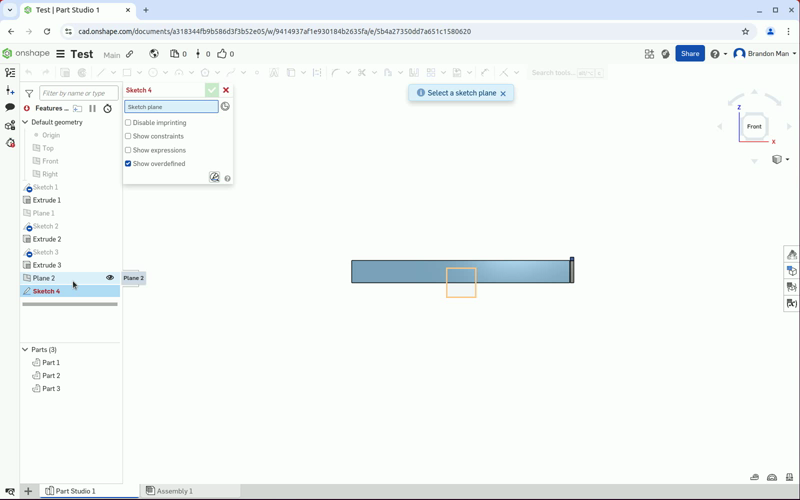
click(73, 280)
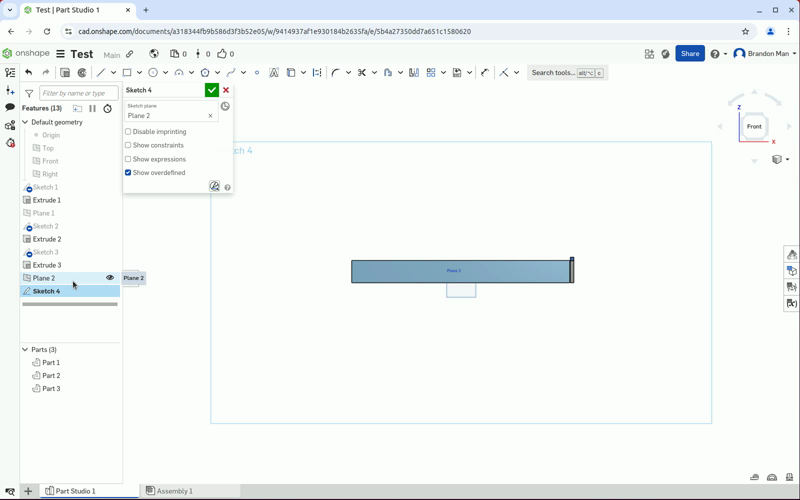
mouse_move(73, 352)
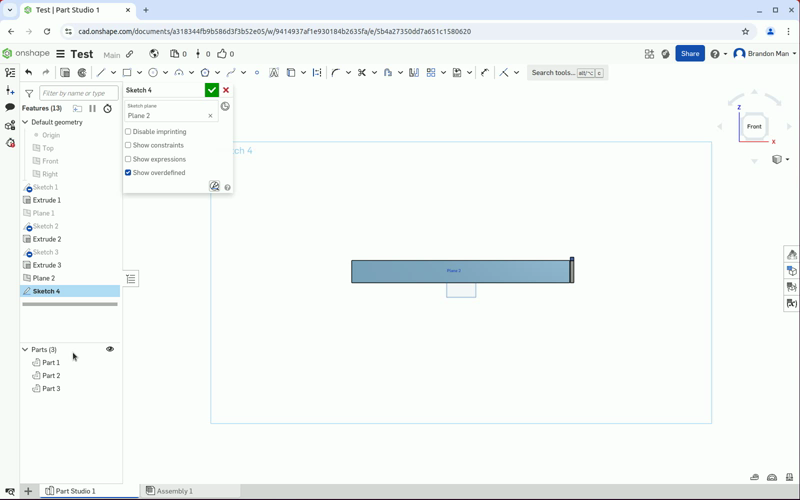
key(y)
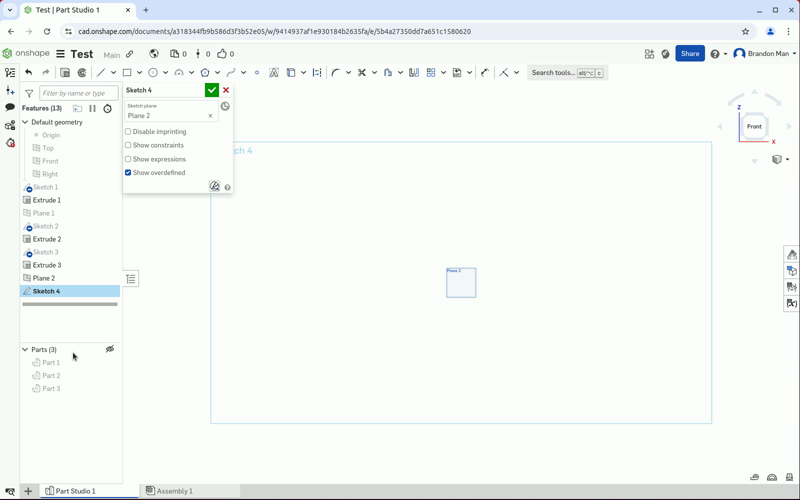
key(l)
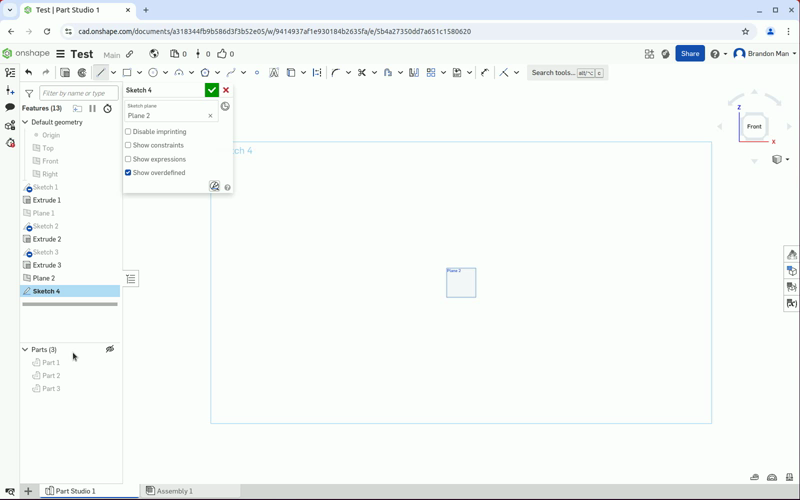
key_down(shift)
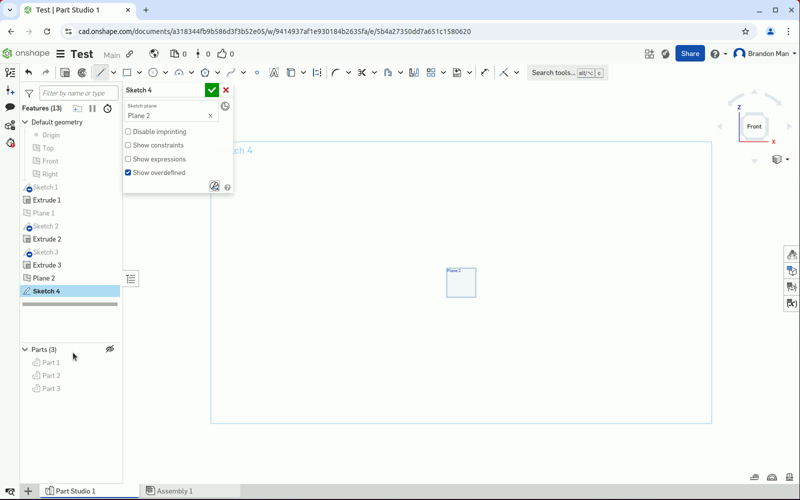
mouse_move(348, 282)
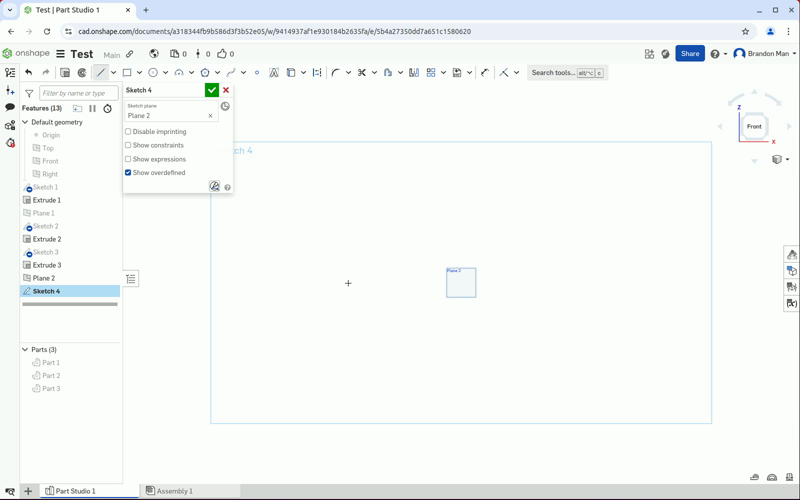
click(348, 282)
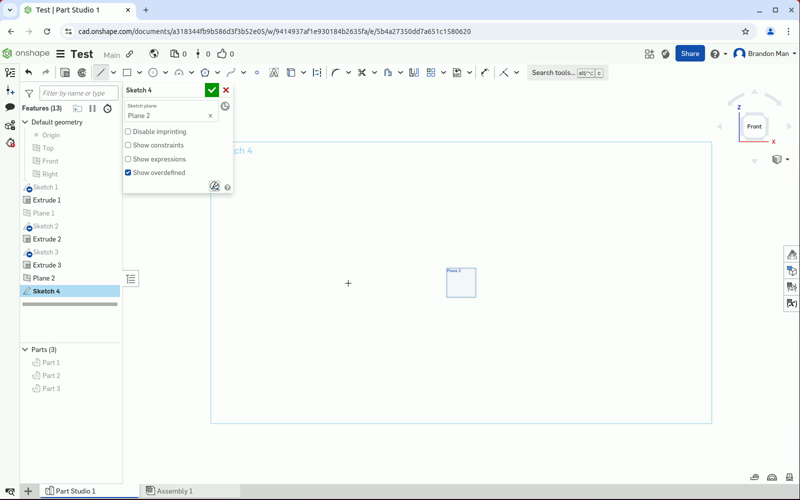
key_up(shift)
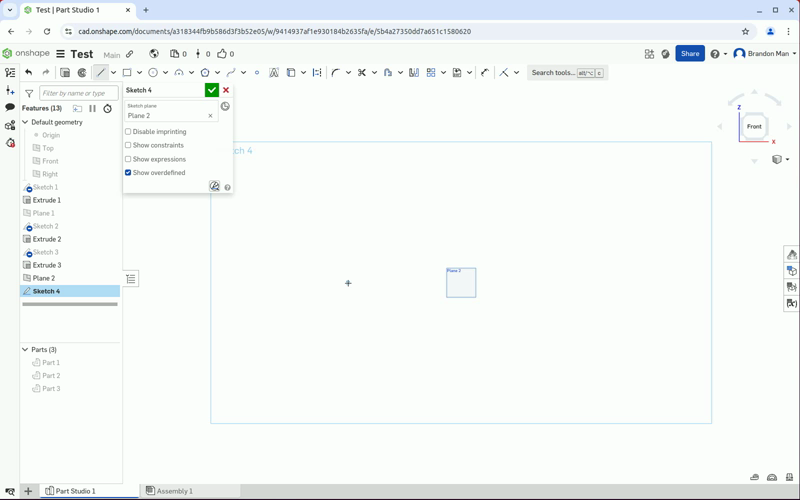
key_down(shift)
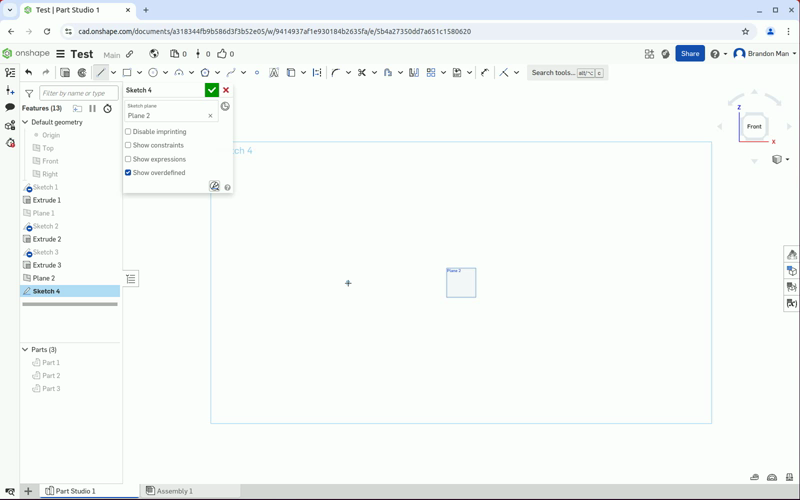
mouse_move(378, 282)
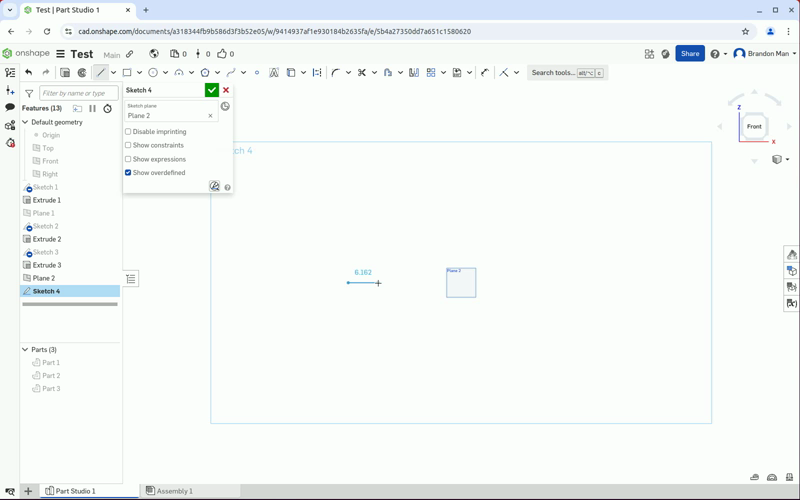
mouse_move(350, 282)
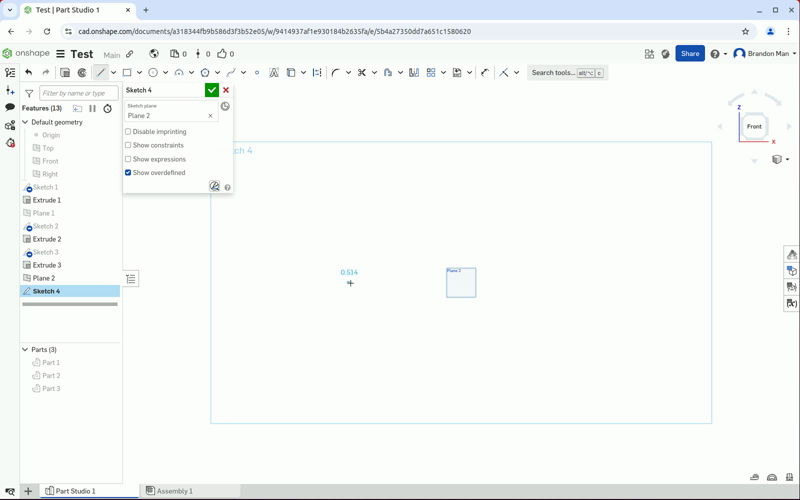
scroll(6)
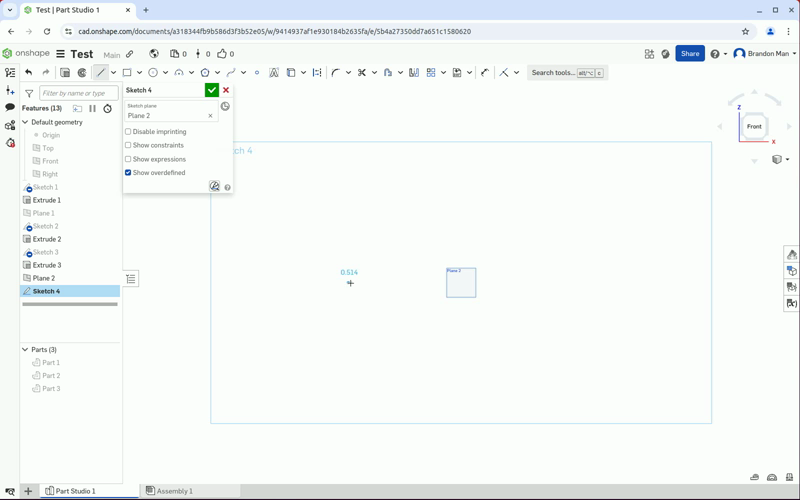
scroll(6)
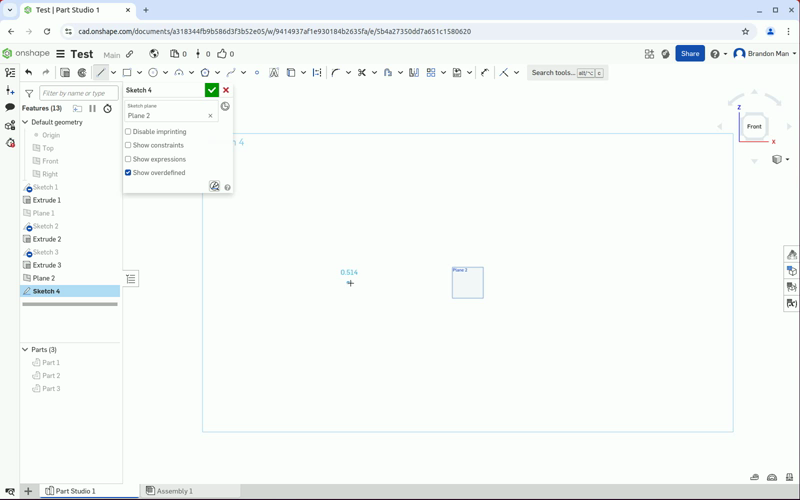
scroll(6)
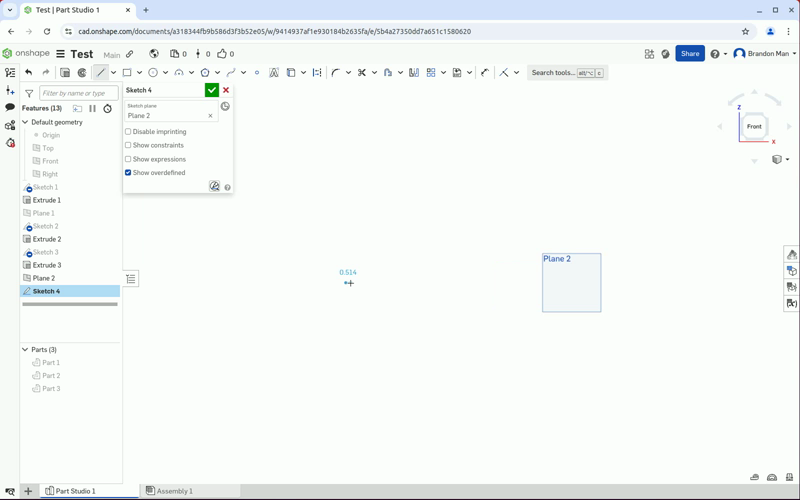
scroll(6)
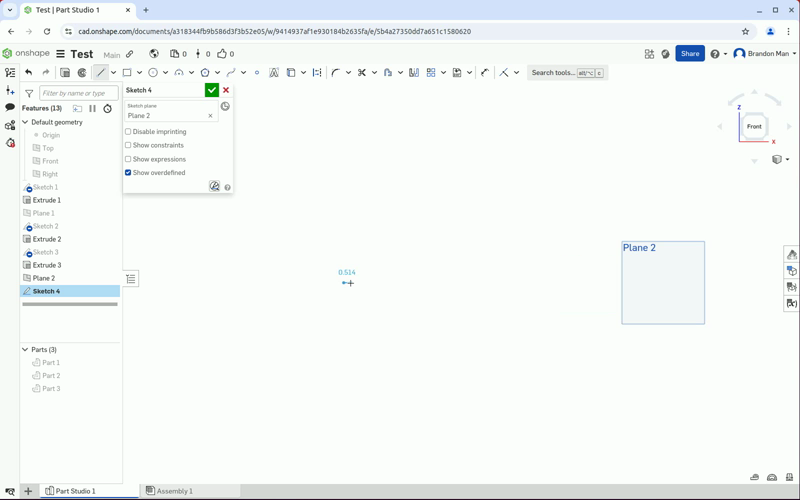
scroll(6)
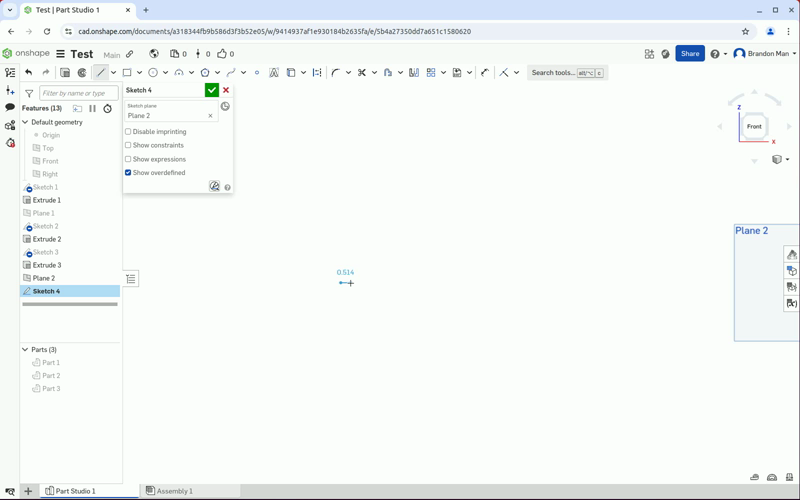
scroll(6)
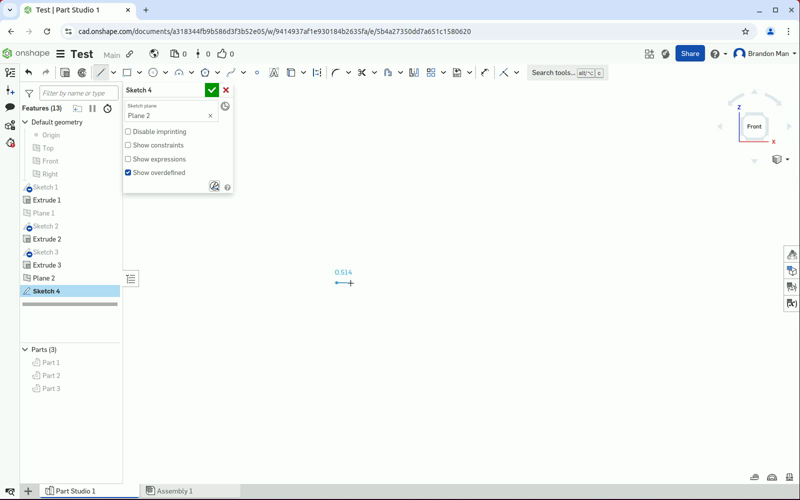
scroll(6)
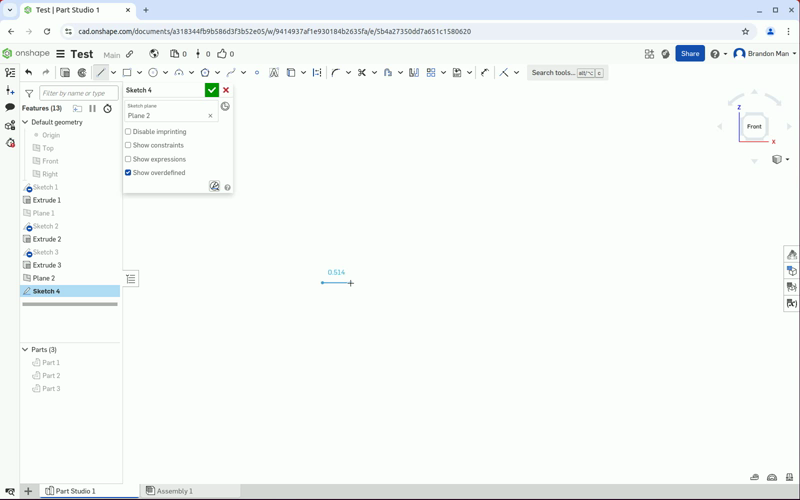
click(350, 282)
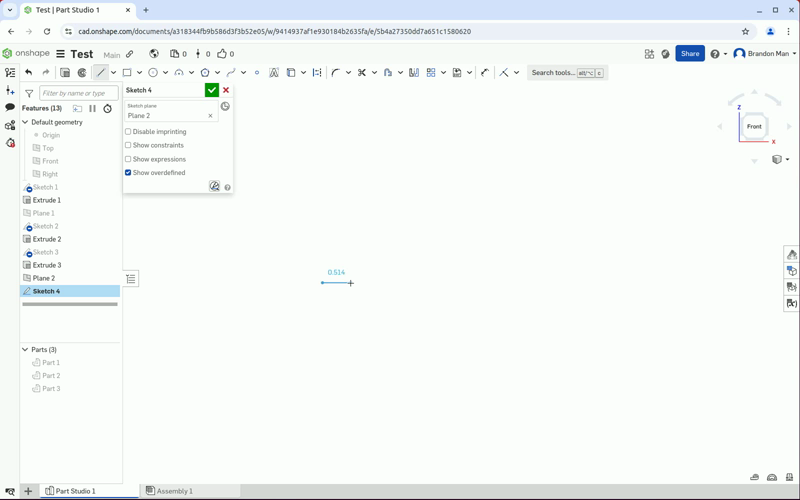
scroll(-6)
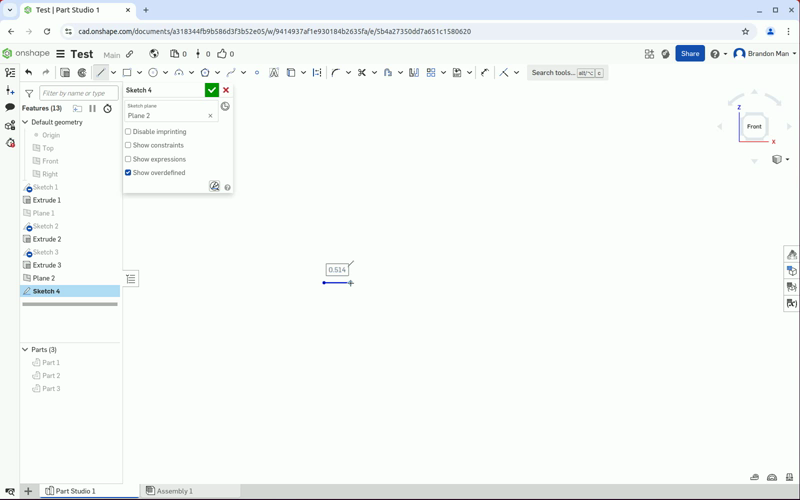
scroll(-6)
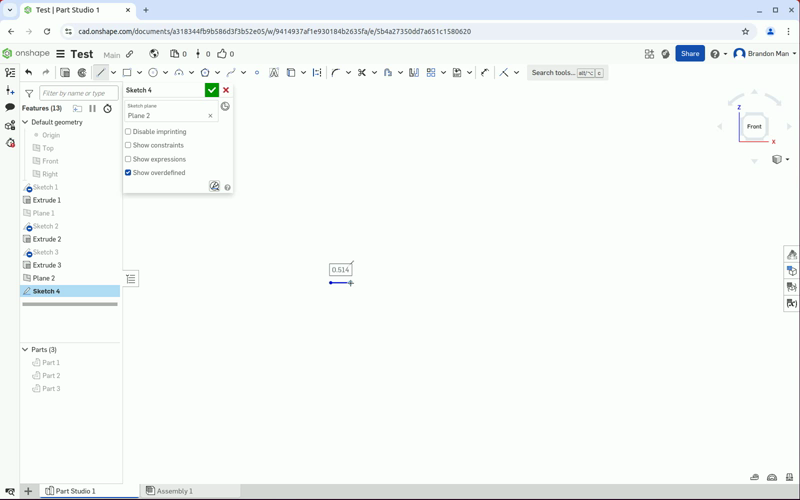
scroll(-6)
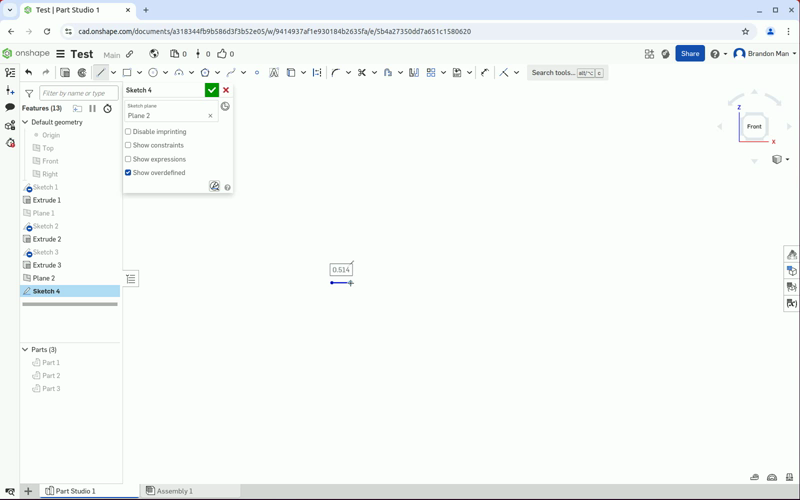
scroll(-6)
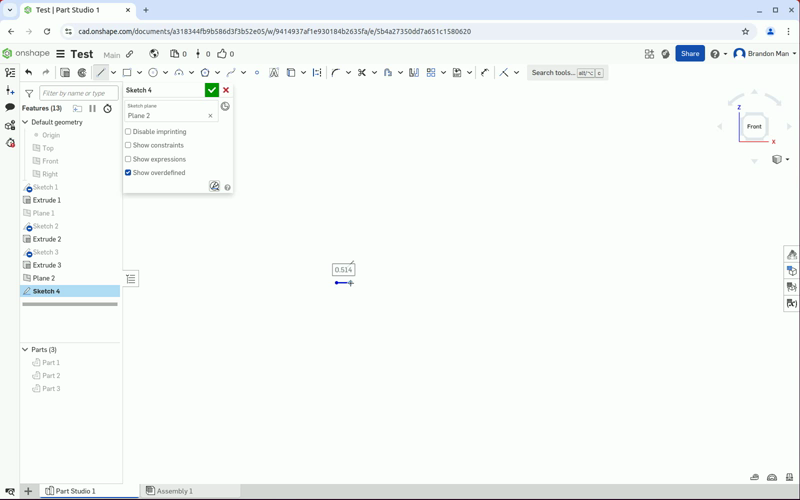
scroll(-6)
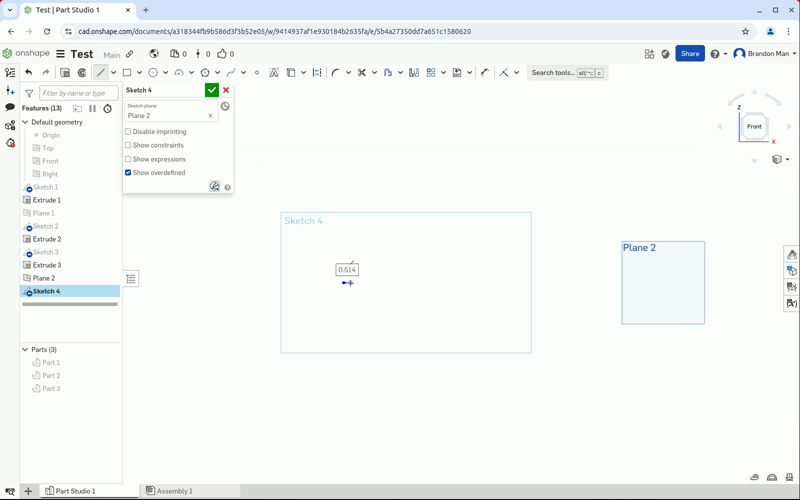
scroll(-6)
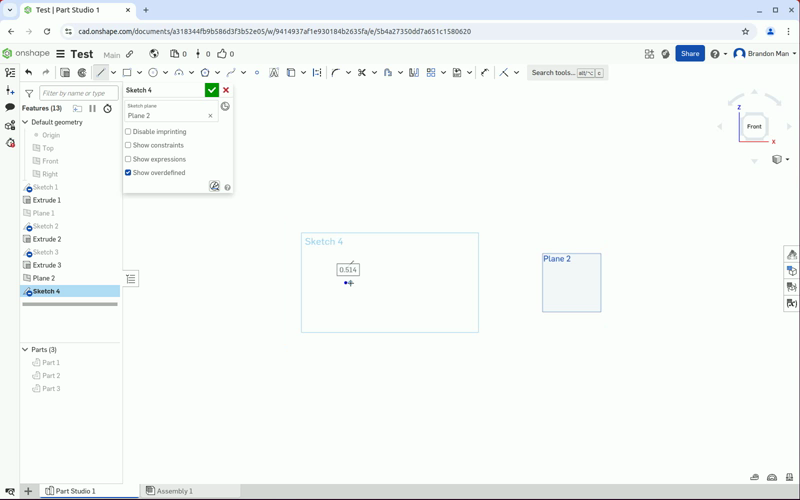
scroll(-6)
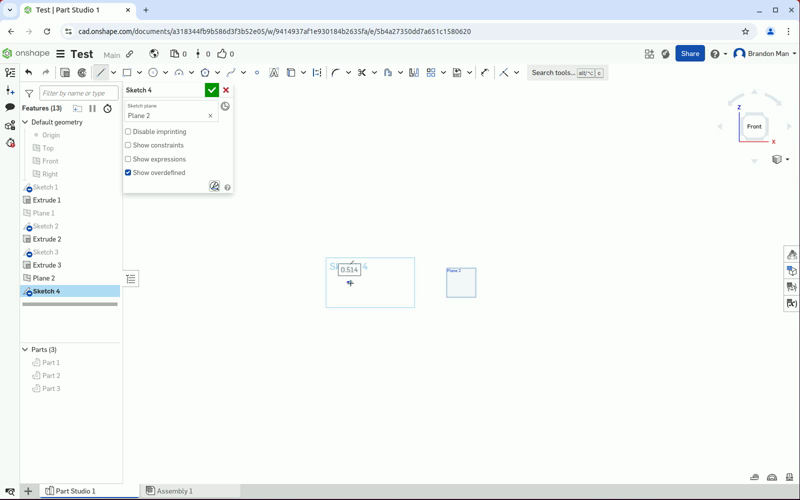
key_up(shift)
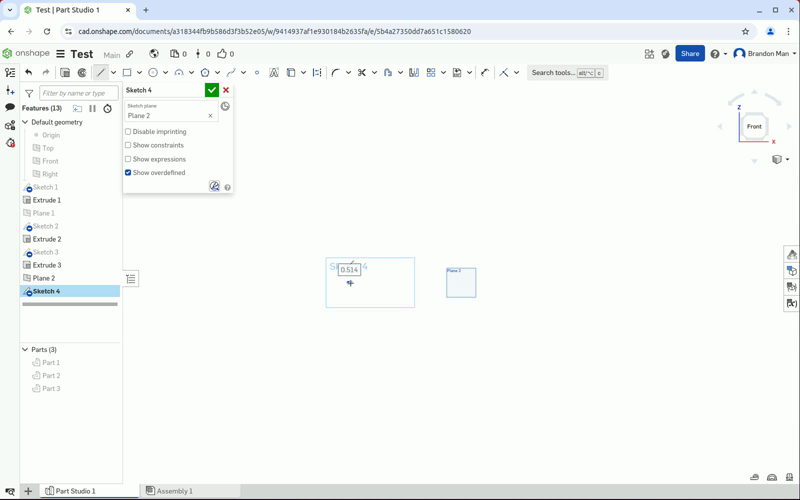
key_down(shift)
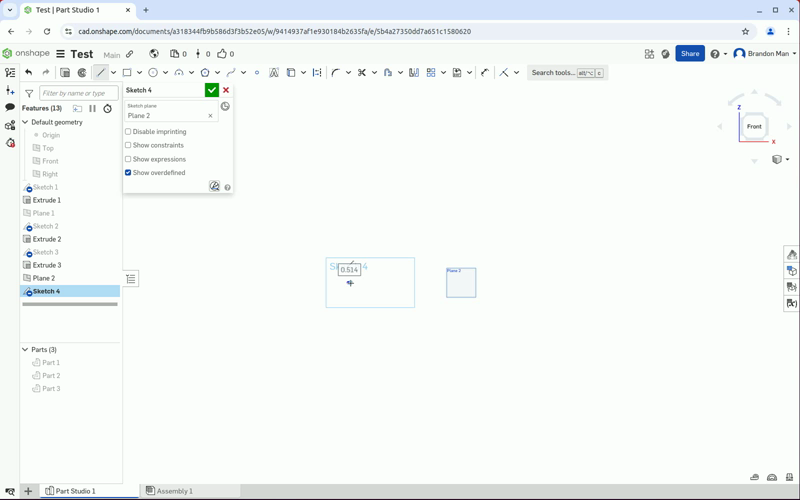
mouse_move(380, 282)
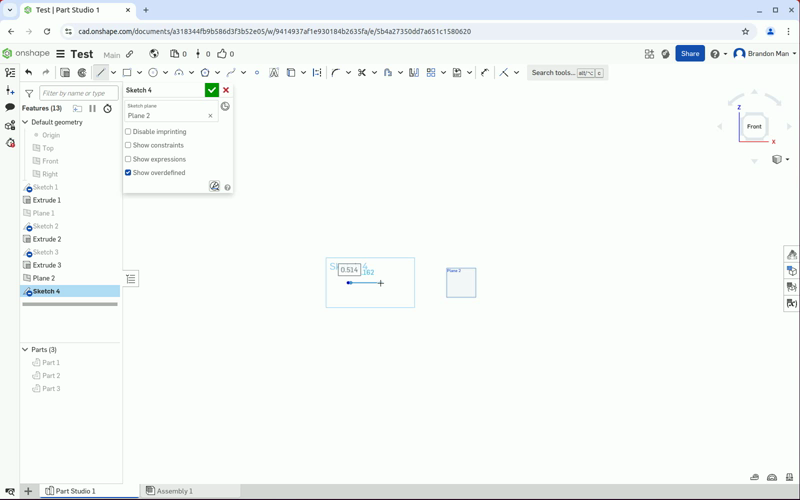
mouse_move(350, 259)
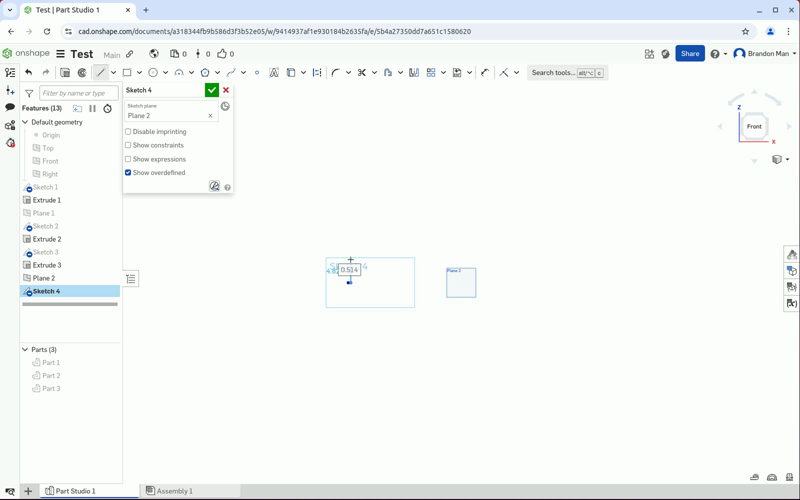
click(350, 259)
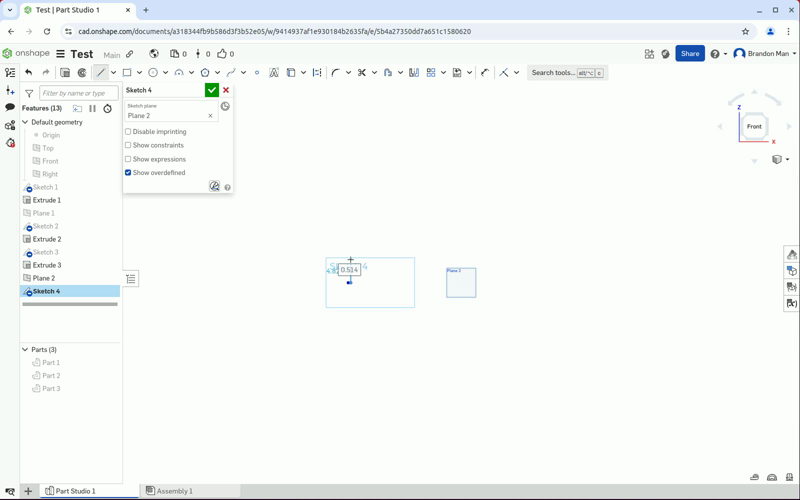
key_up(shift)
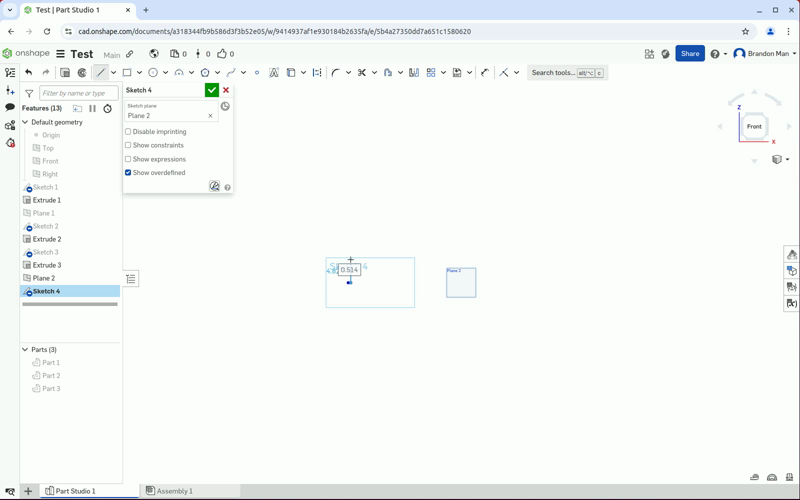
key_down(shift)
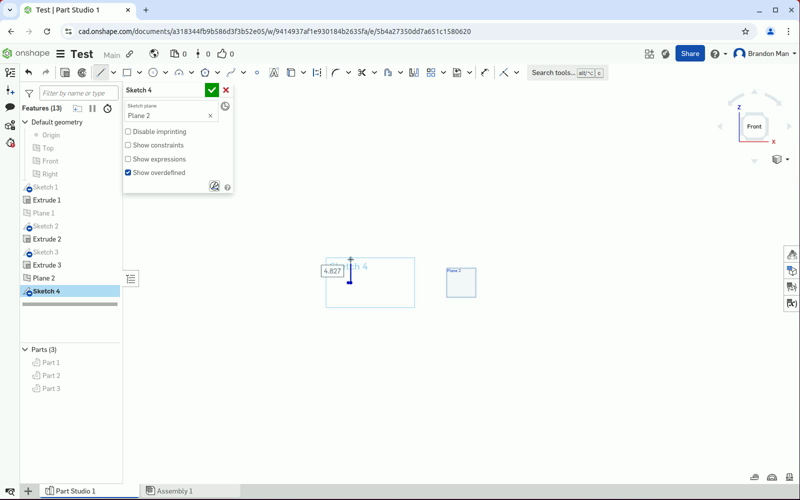
mouse_move(569, 259)
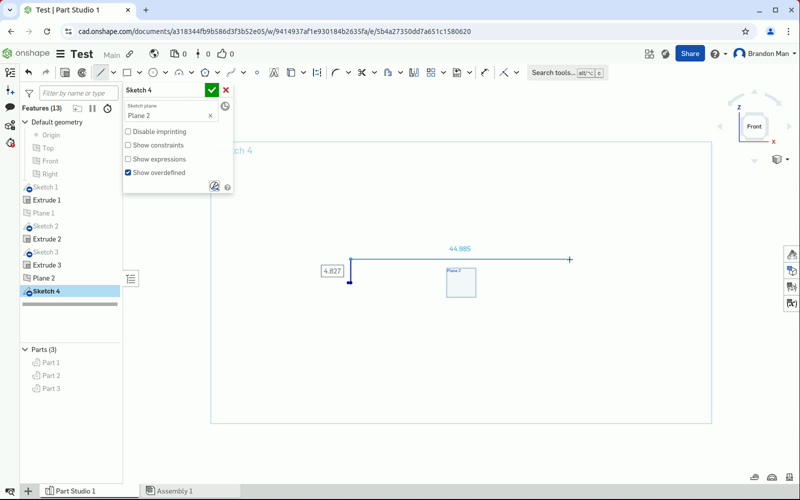
click(569, 259)
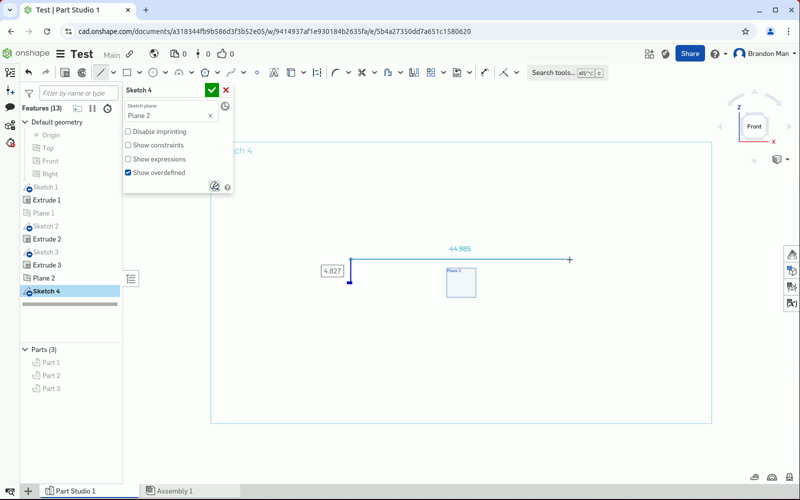
key_up(shift)
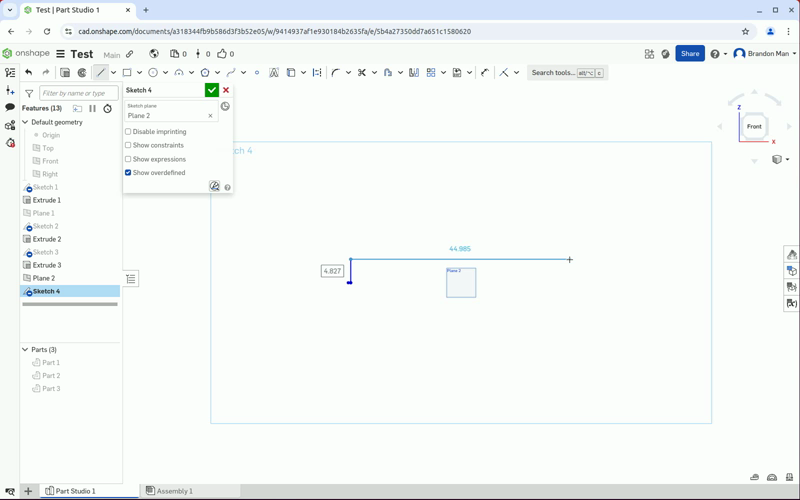
key_down(shift)
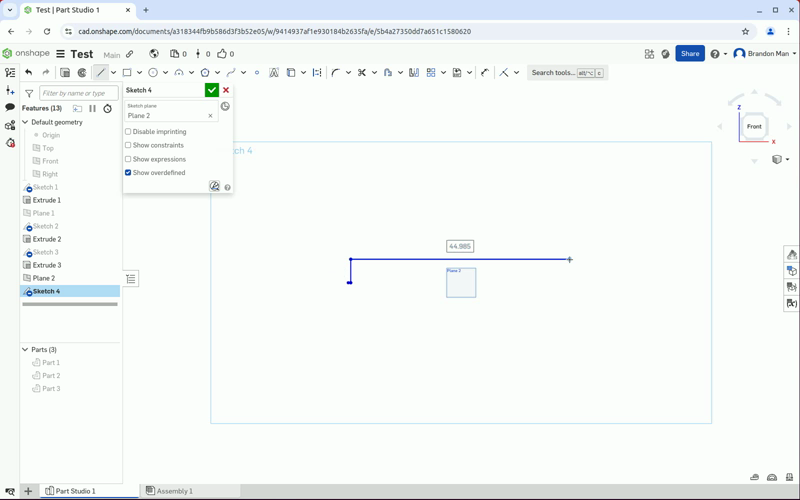
mouse_move(589, 259)
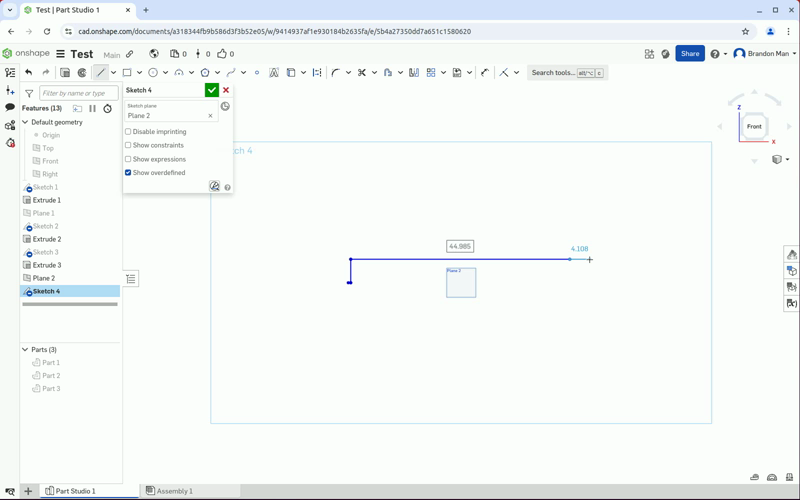
mouse_move(569, 282)
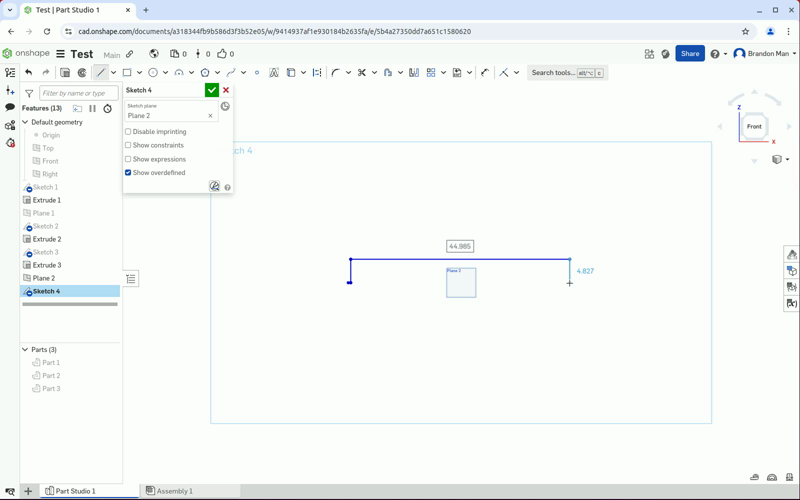
click(569, 282)
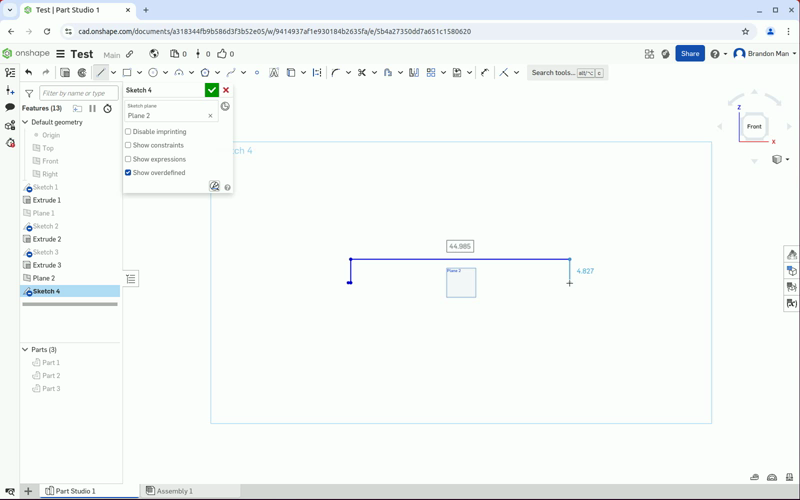
key_up(shift)
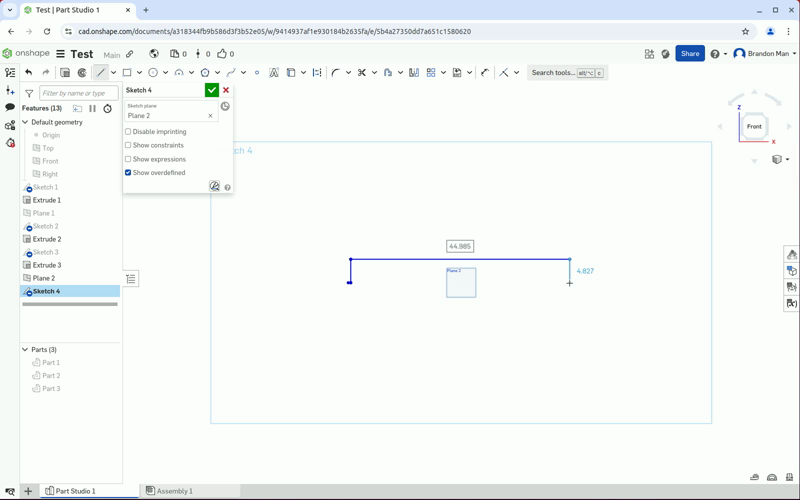
key_down(shift)
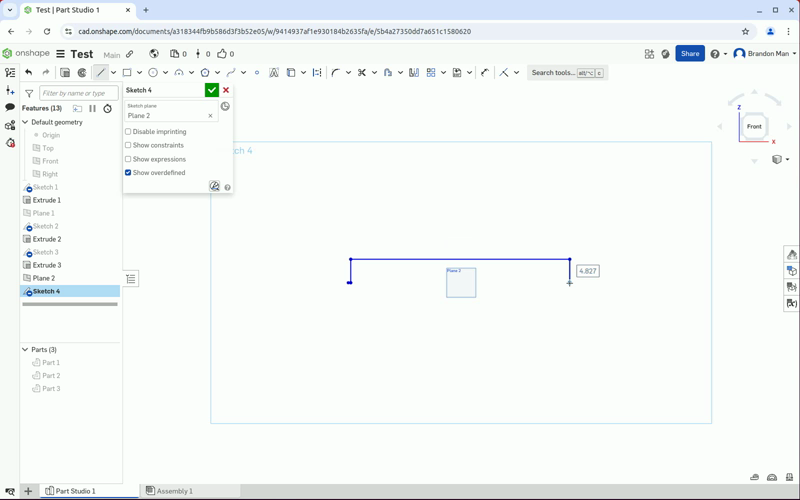
mouse_move(589, 282)
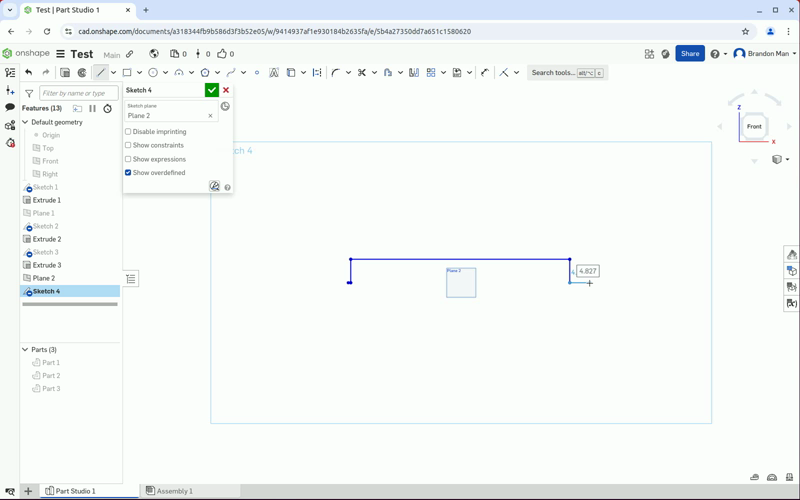
mouse_move(572, 282)
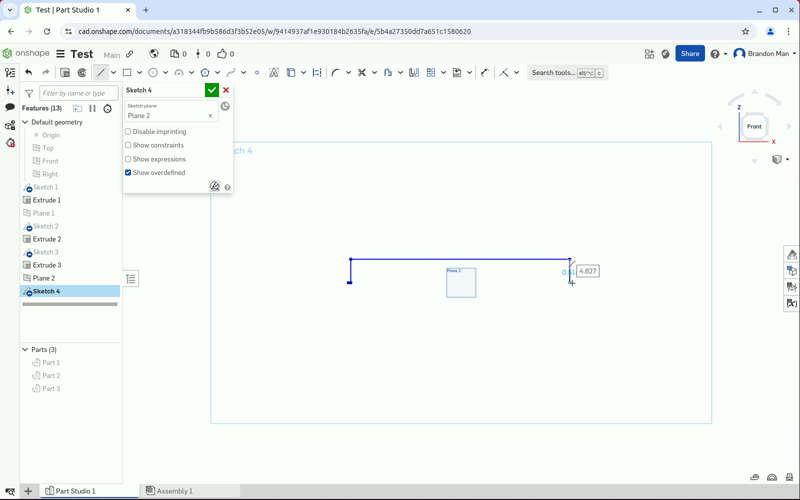
scroll(6)
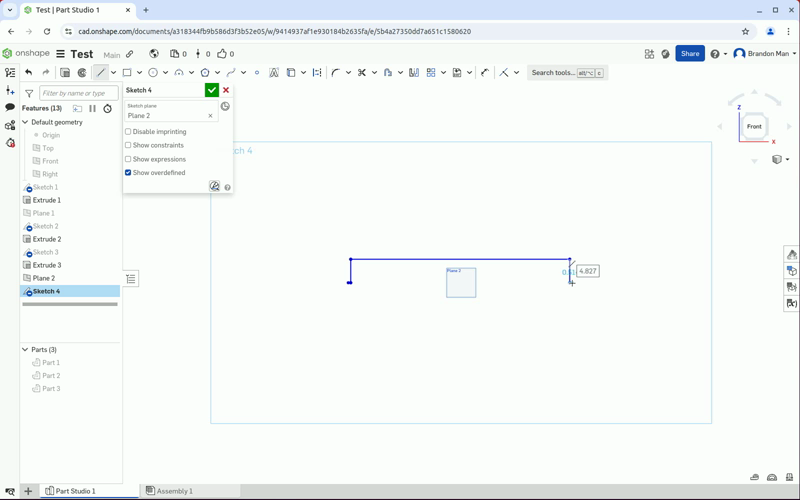
scroll(6)
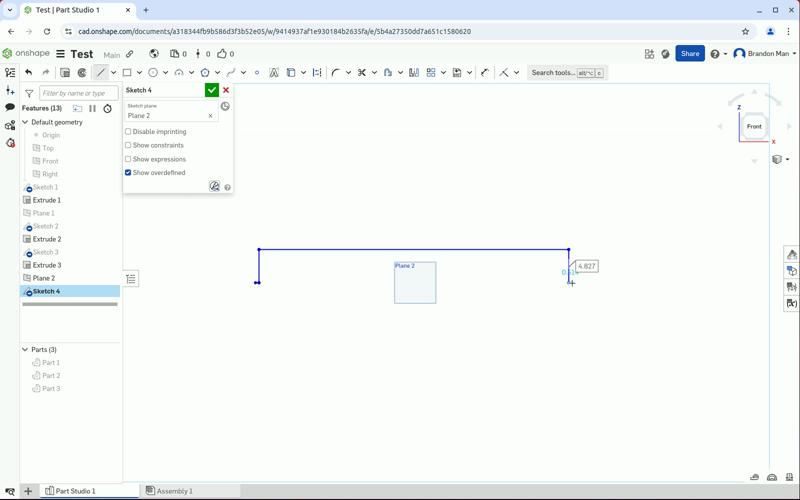
scroll(6)
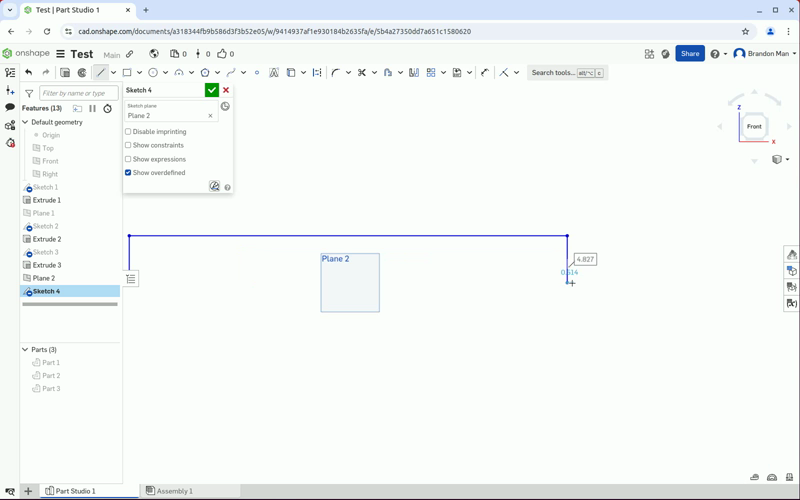
scroll(6)
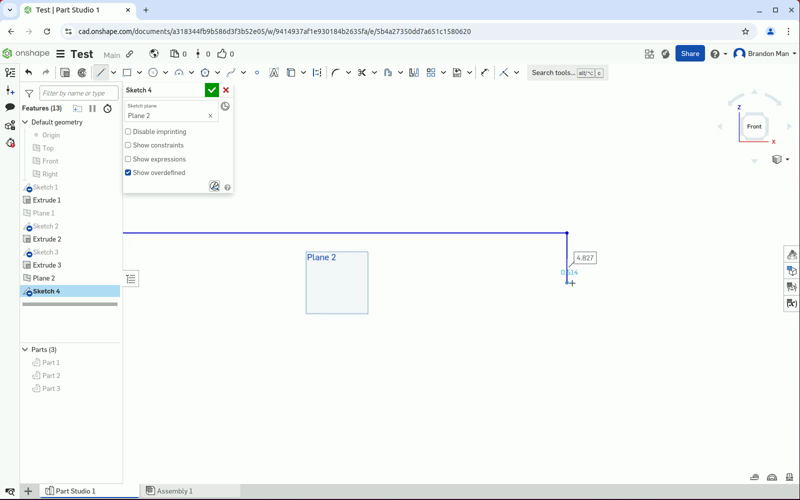
scroll(6)
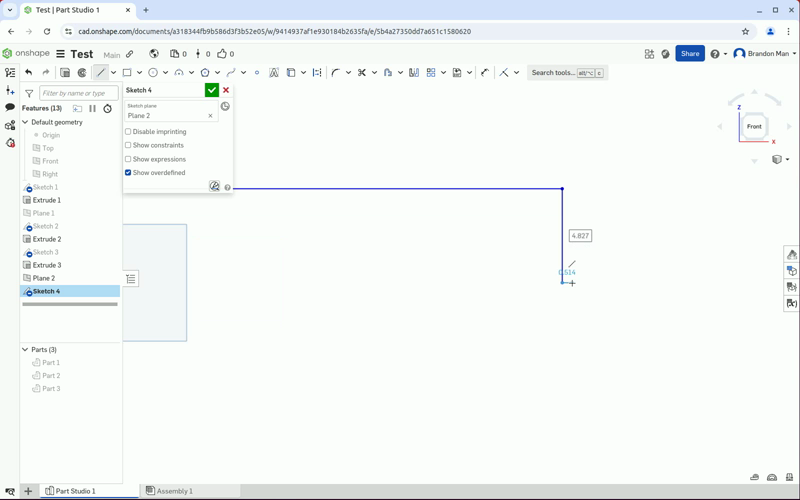
scroll(6)
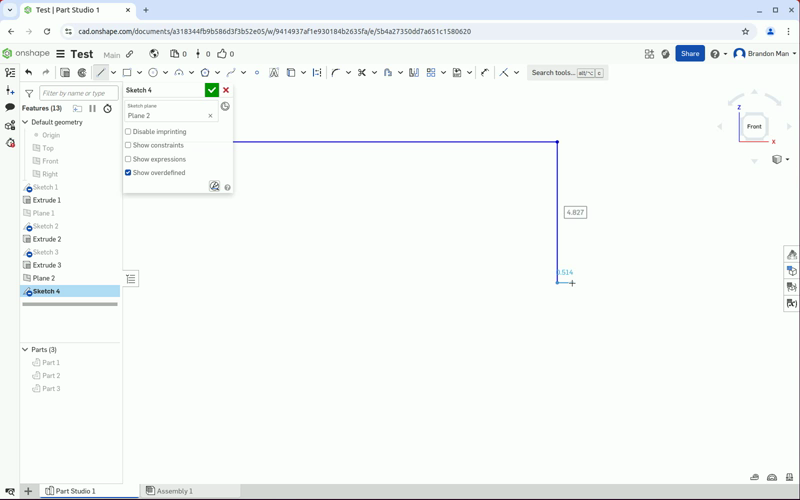
scroll(6)
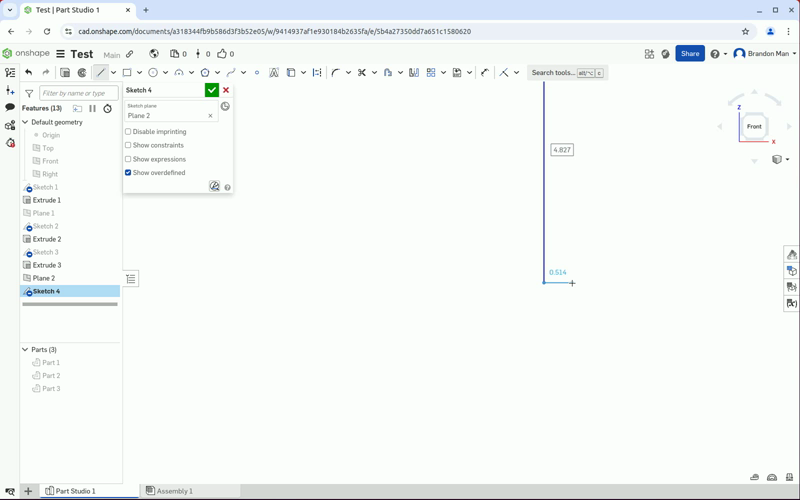
click(572, 282)
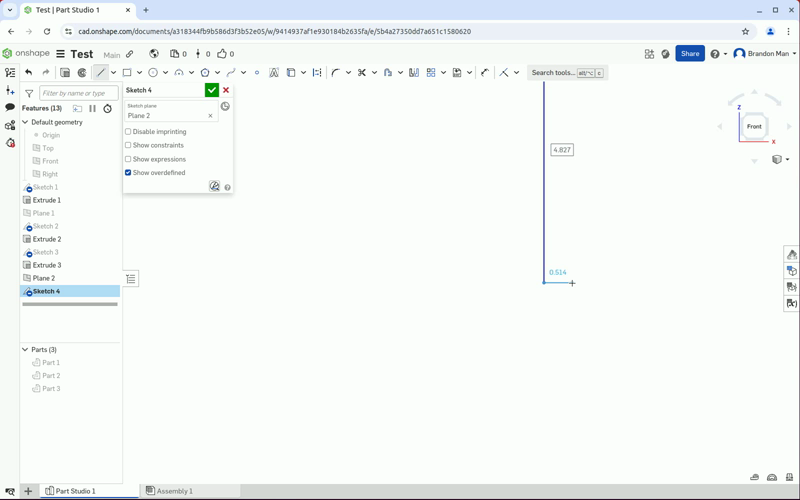
scroll(-6)
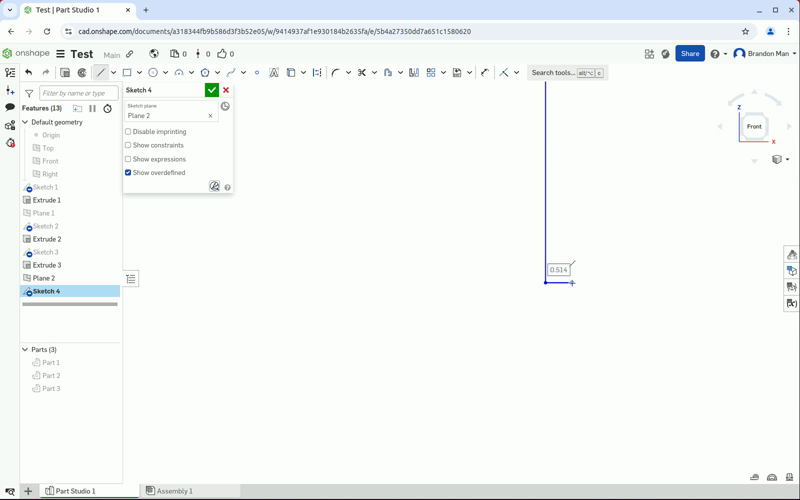
scroll(-6)
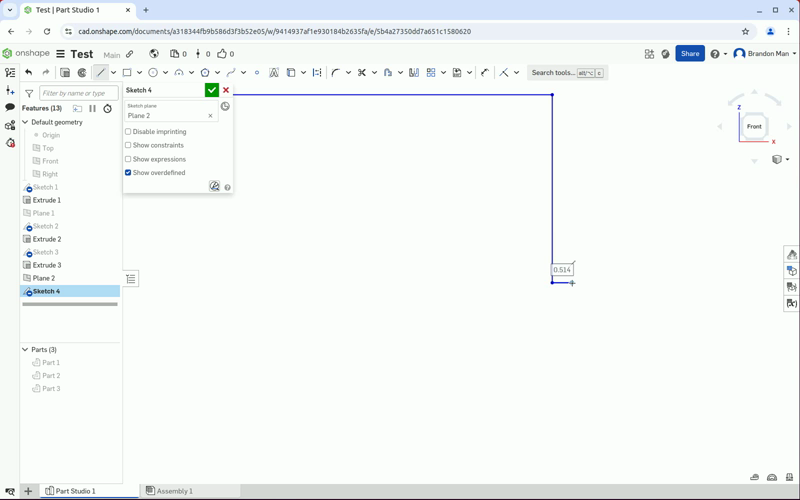
scroll(-6)
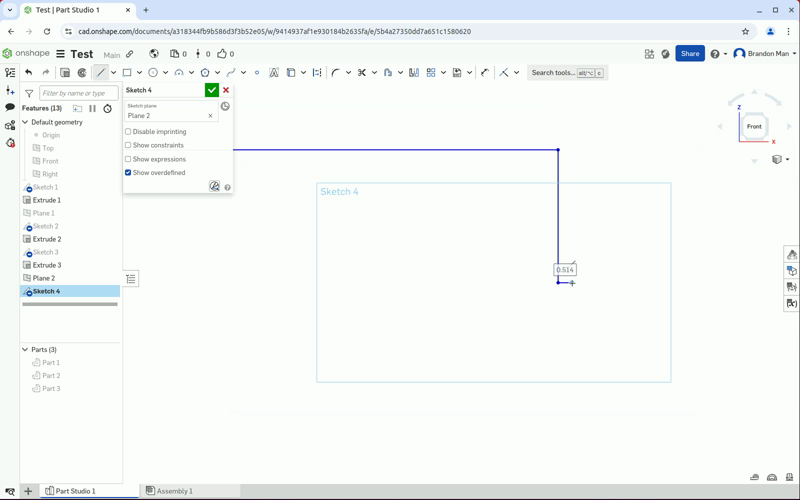
scroll(-6)
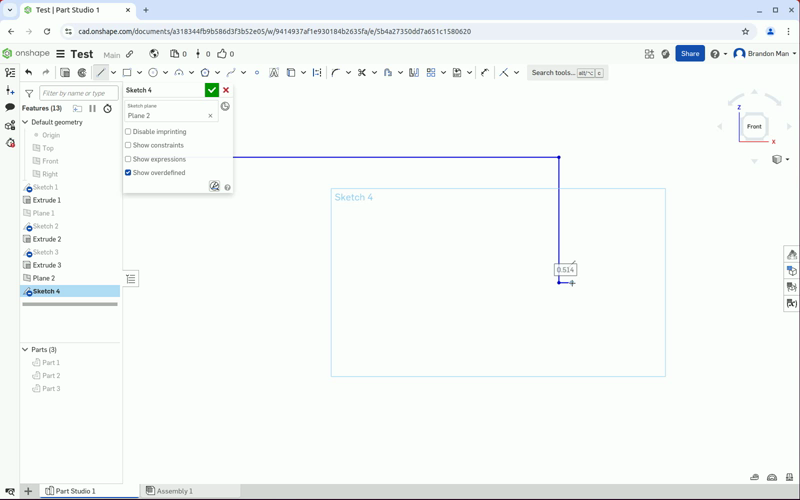
scroll(-6)
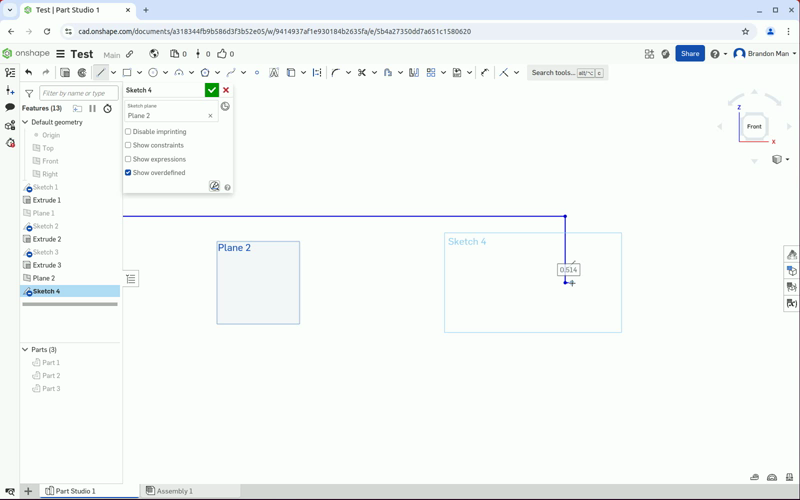
scroll(-6)
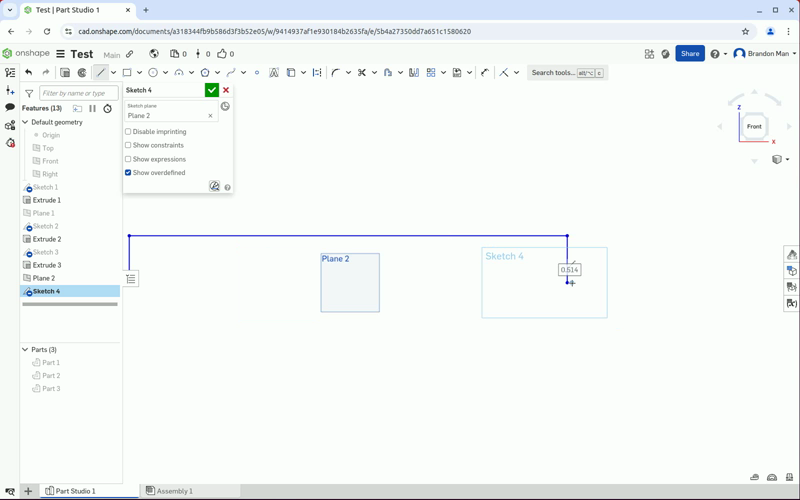
scroll(-6)
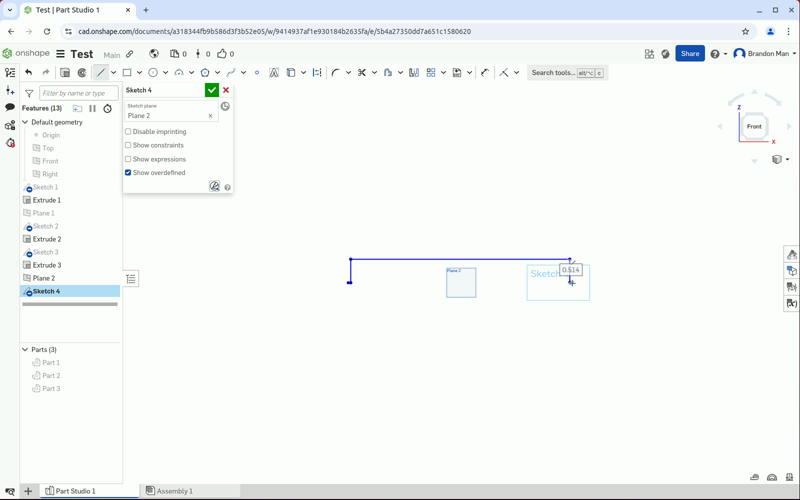
key_up(shift)
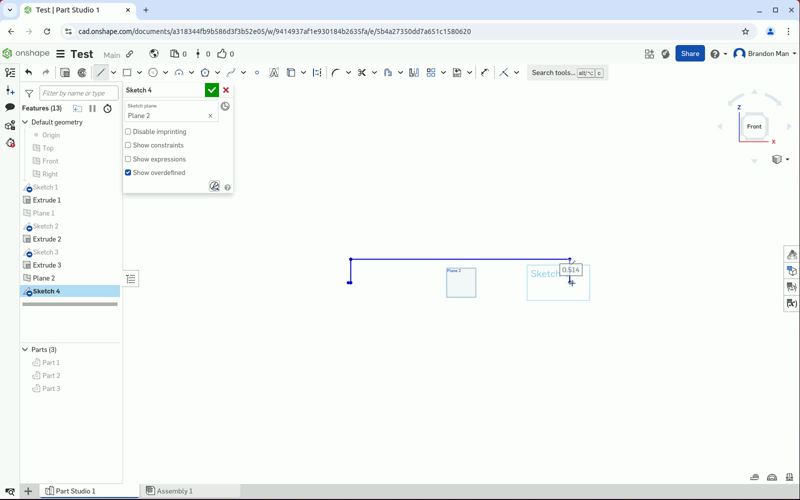
key_down(shift)
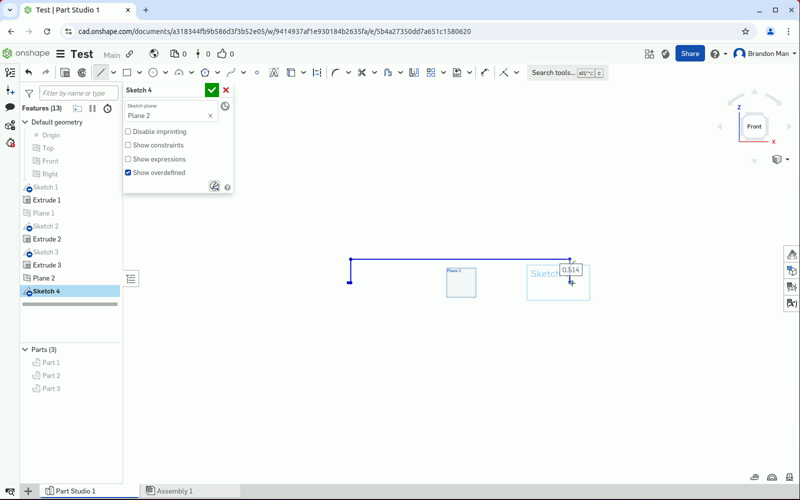
mouse_move(589, 282)
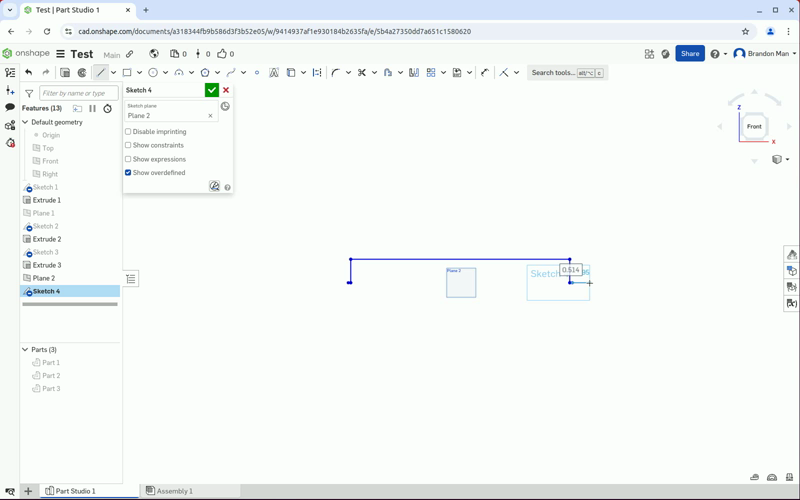
mouse_move(572, 257)
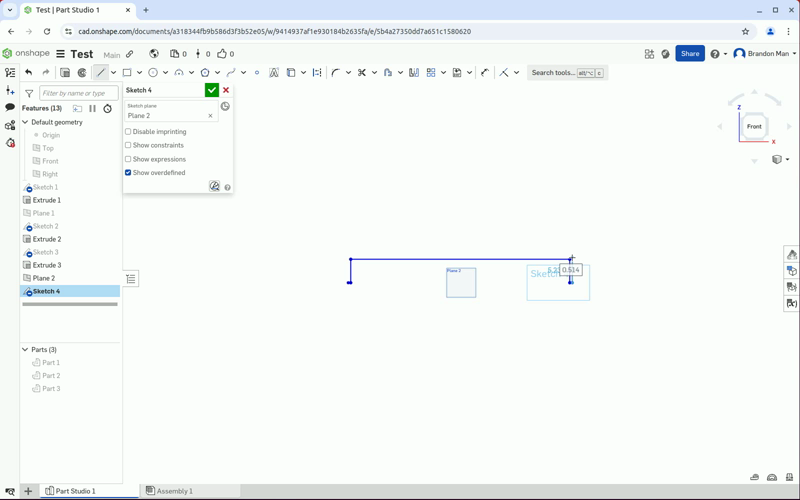
scroll(6)
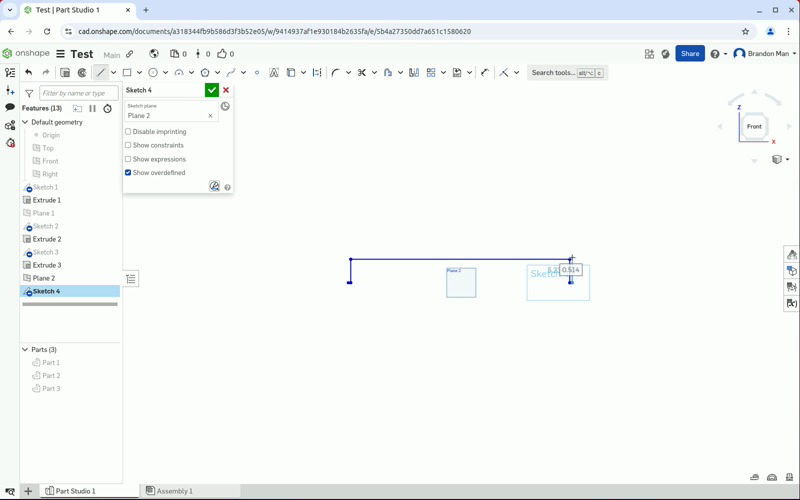
scroll(6)
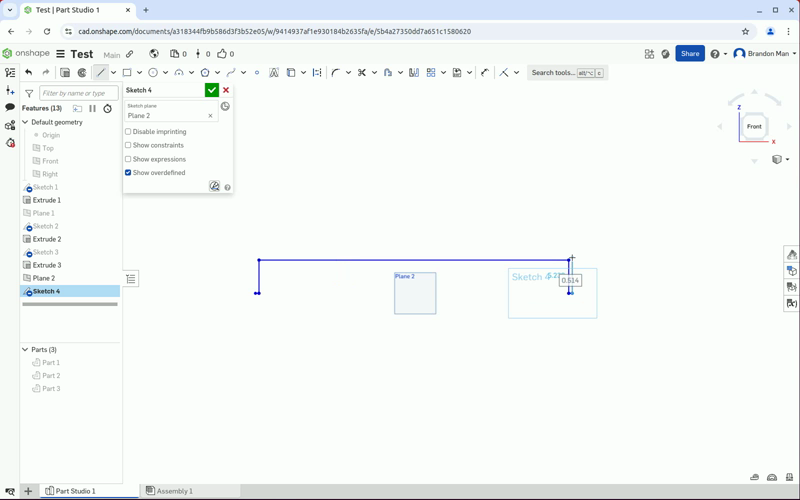
scroll(6)
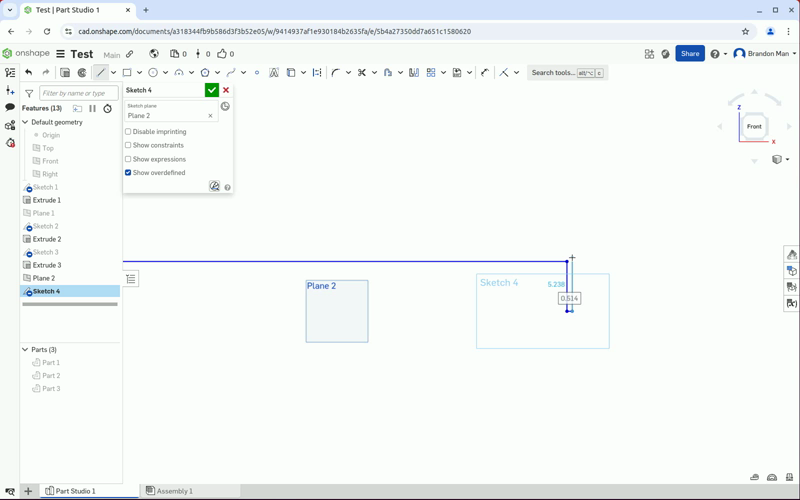
scroll(6)
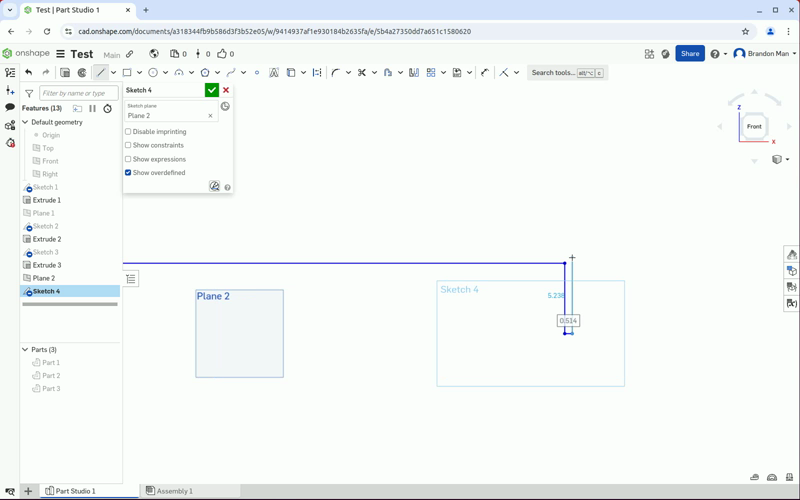
scroll(6)
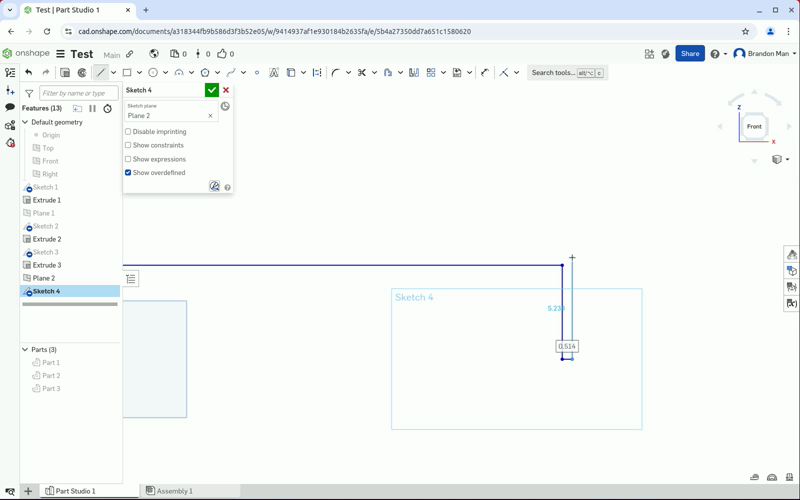
scroll(6)
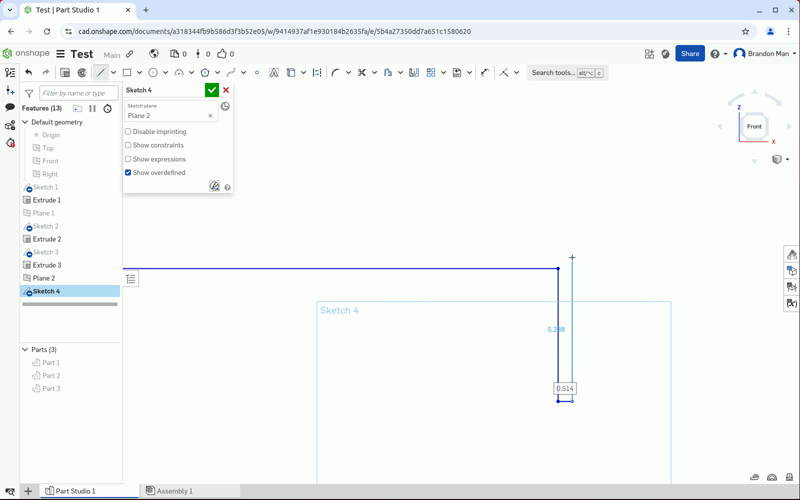
scroll(6)
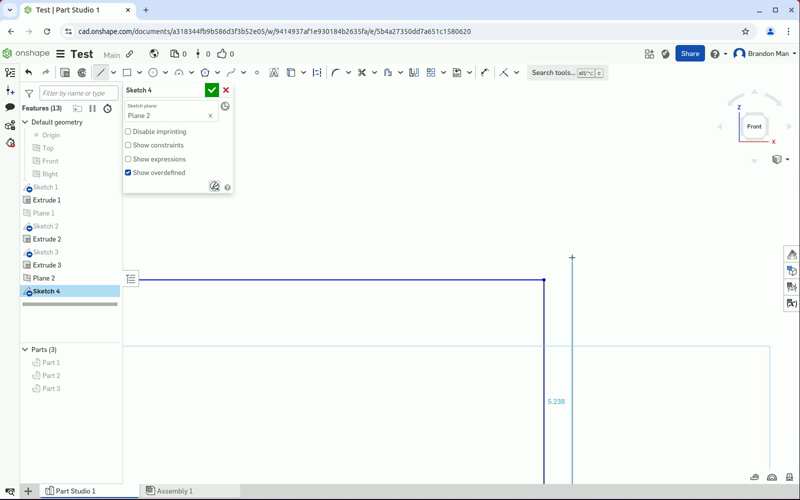
click(572, 257)
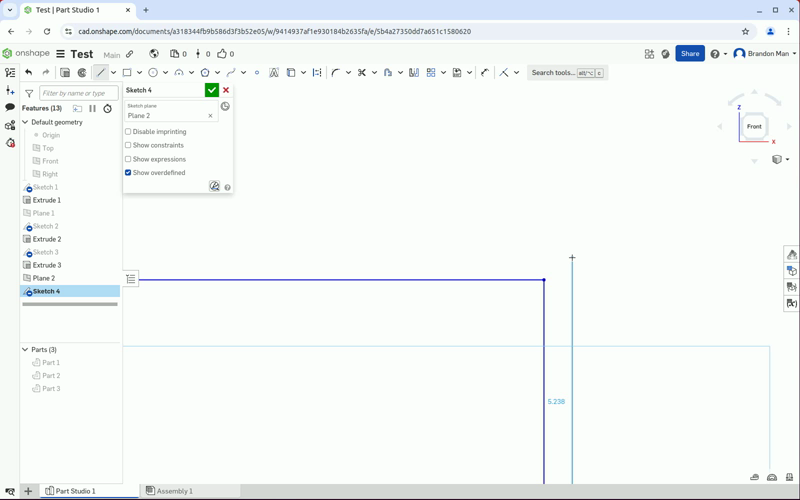
scroll(-6)
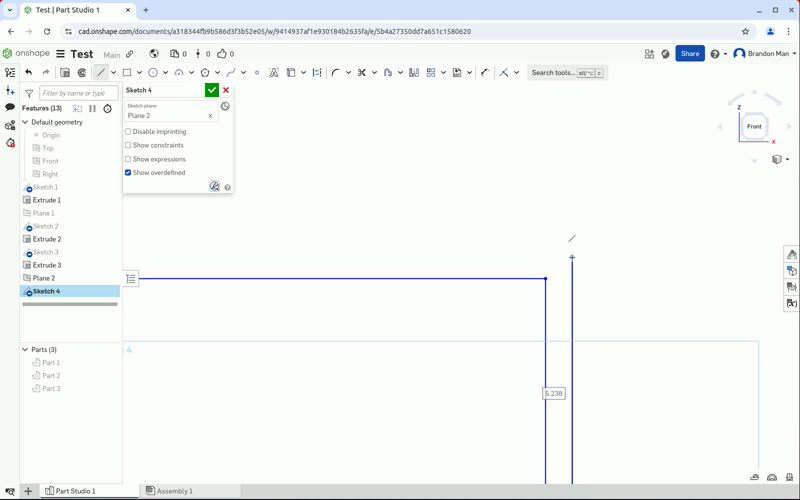
scroll(-6)
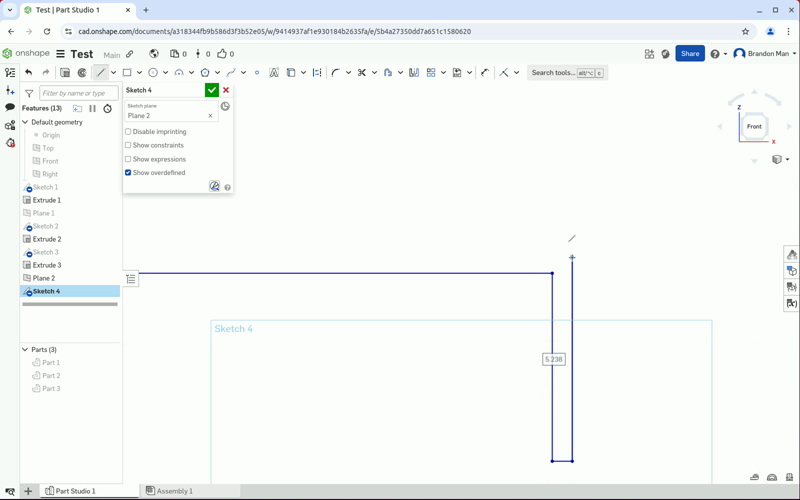
scroll(-6)
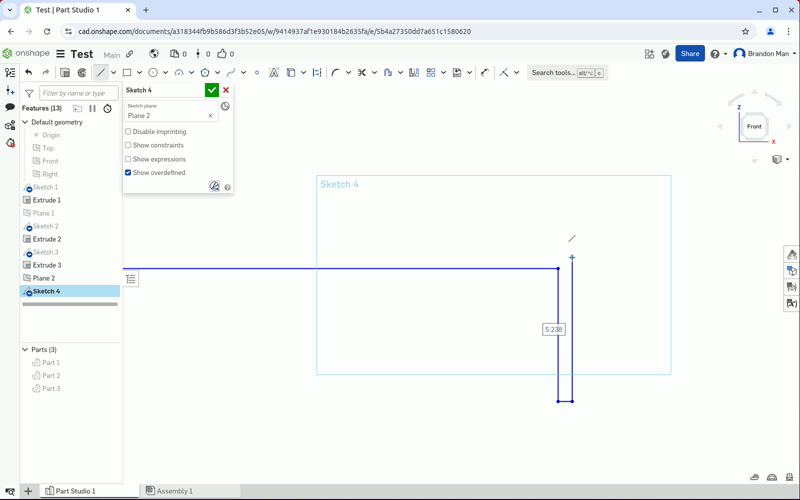
scroll(-6)
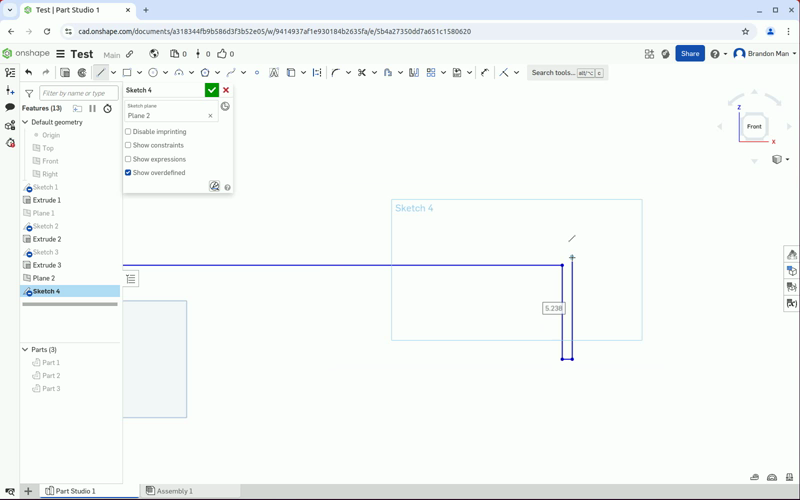
scroll(-6)
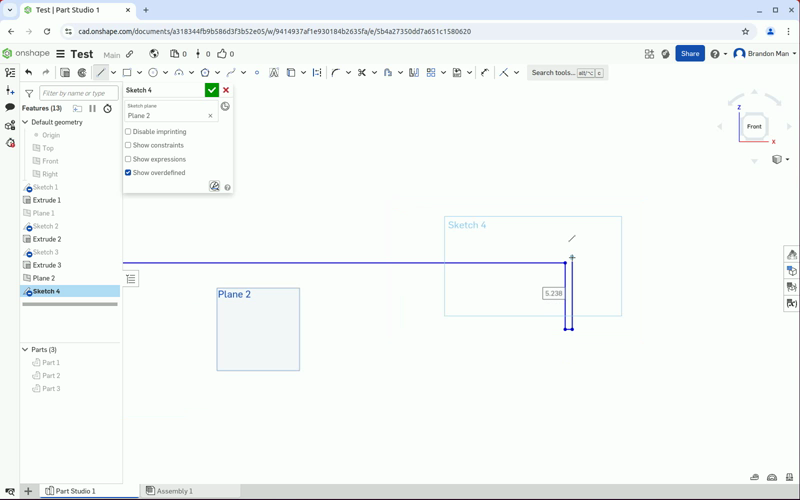
scroll(-6)
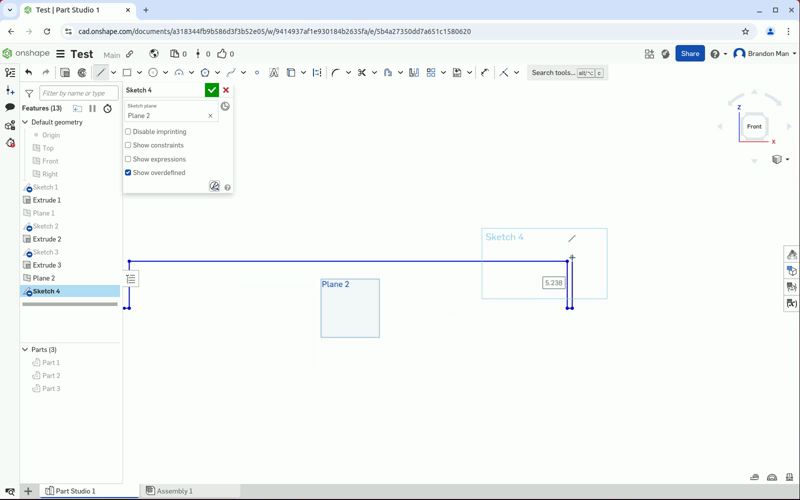
scroll(-6)
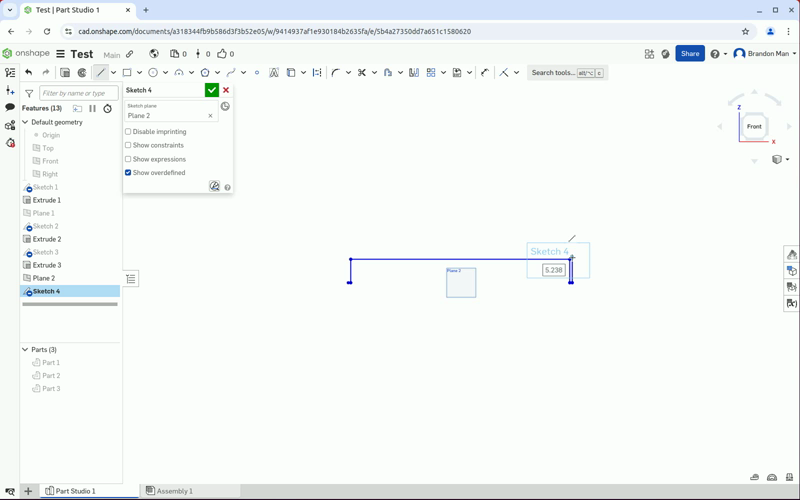
key_up(shift)
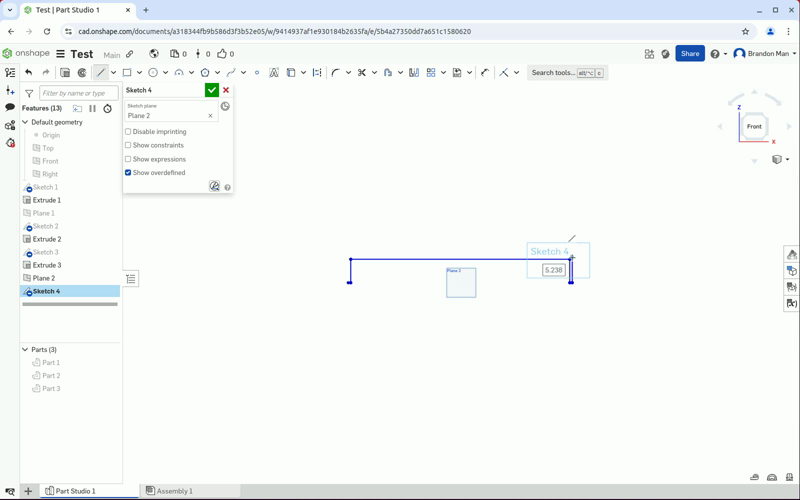
key_down(shift)
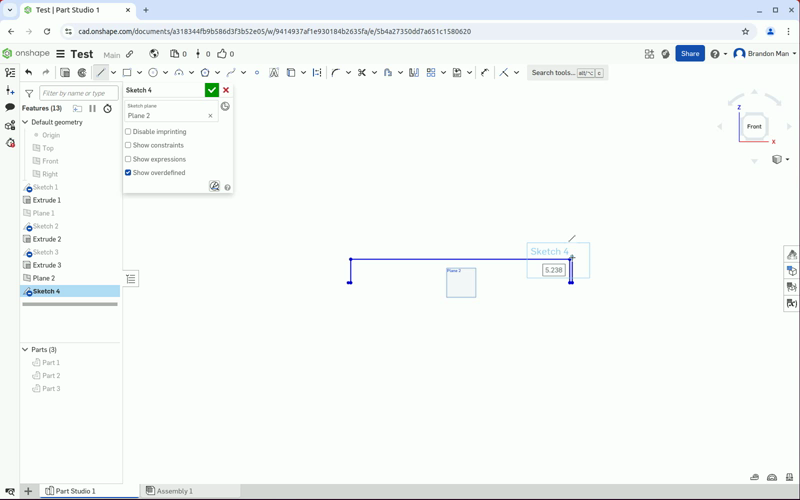
mouse_move(348, 257)
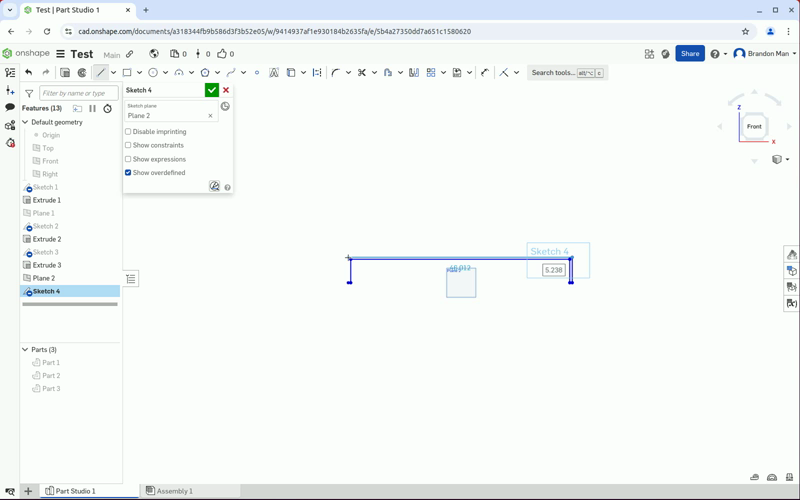
scroll(6)
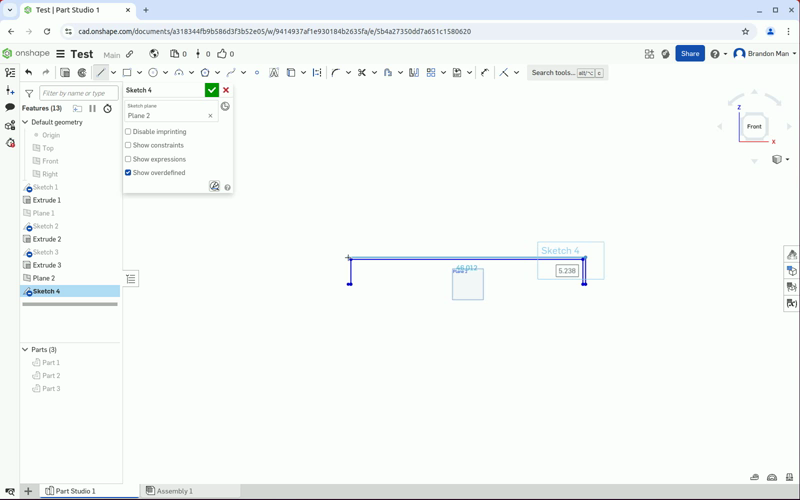
scroll(6)
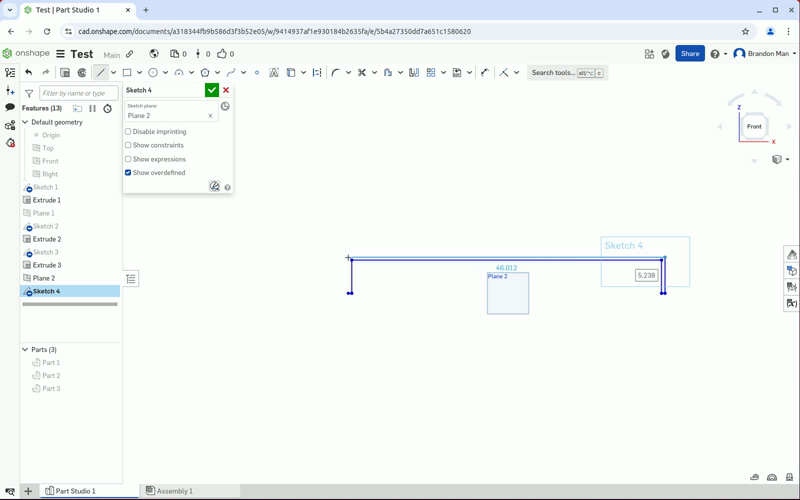
scroll(6)
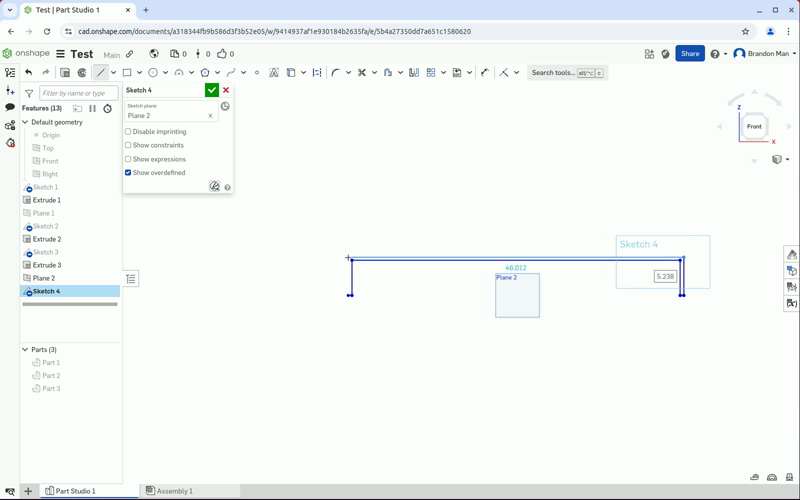
scroll(6)
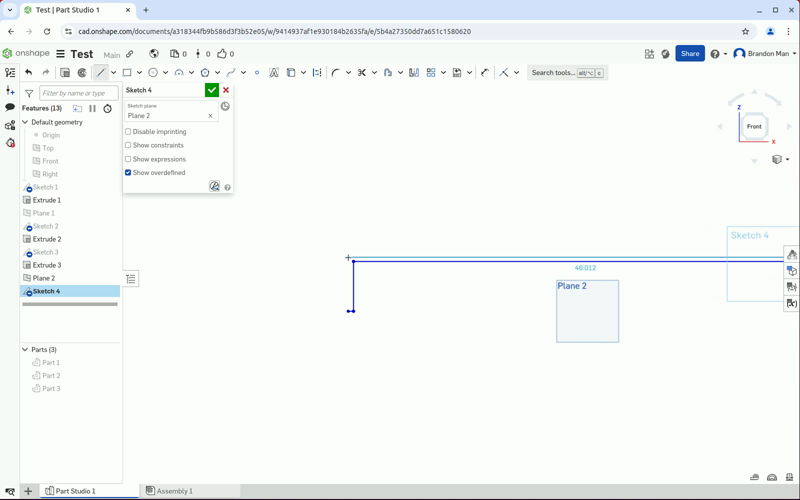
scroll(6)
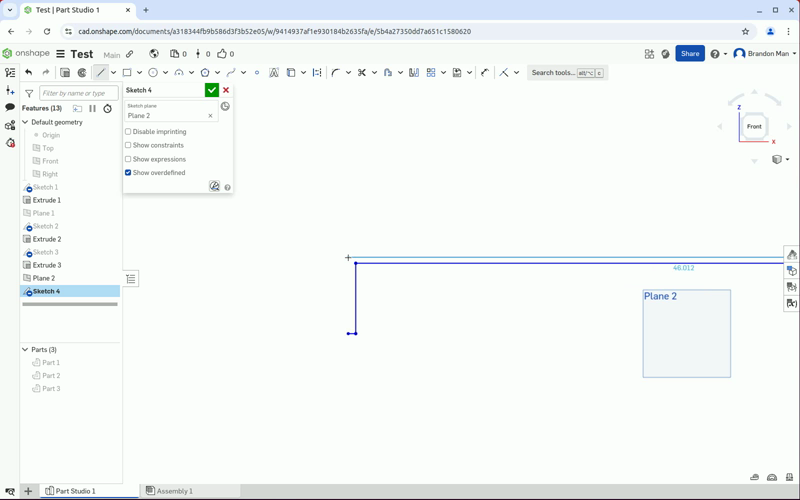
scroll(6)
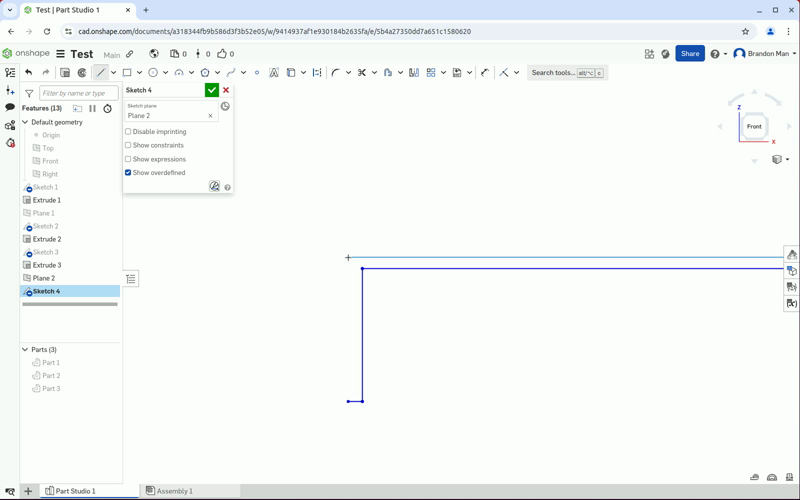
scroll(6)
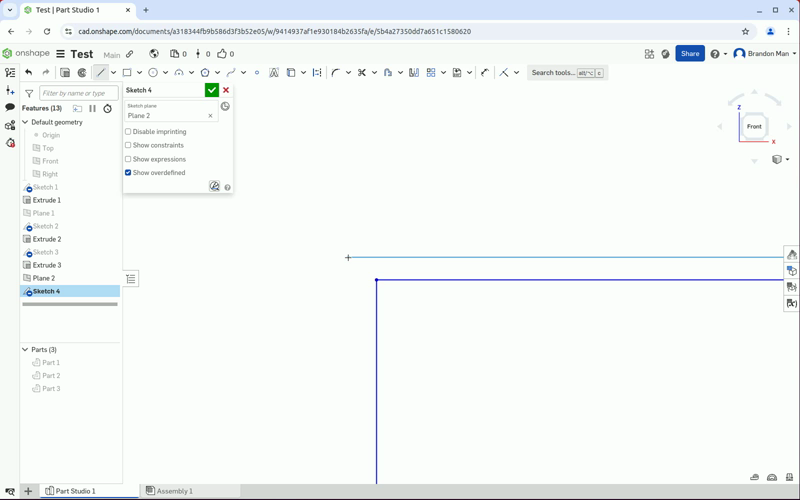
click(348, 257)
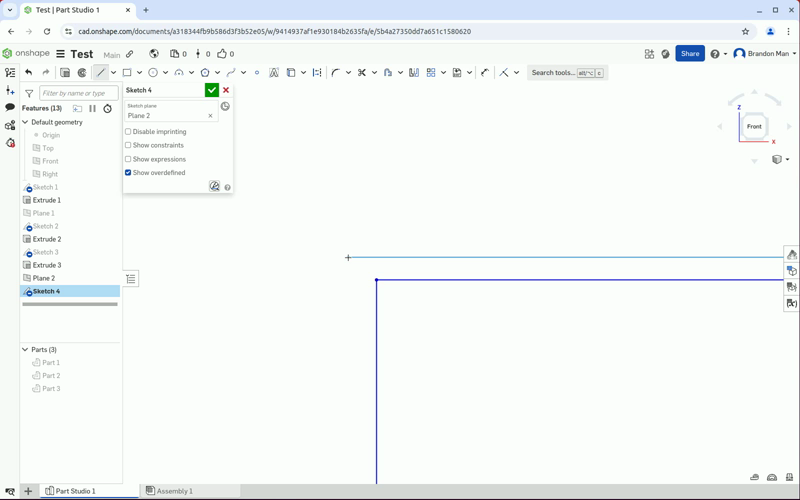
scroll(-6)
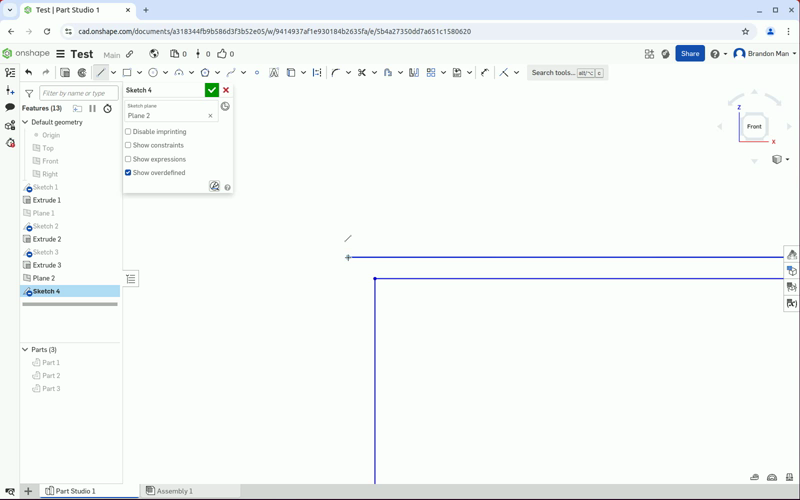
scroll(-6)
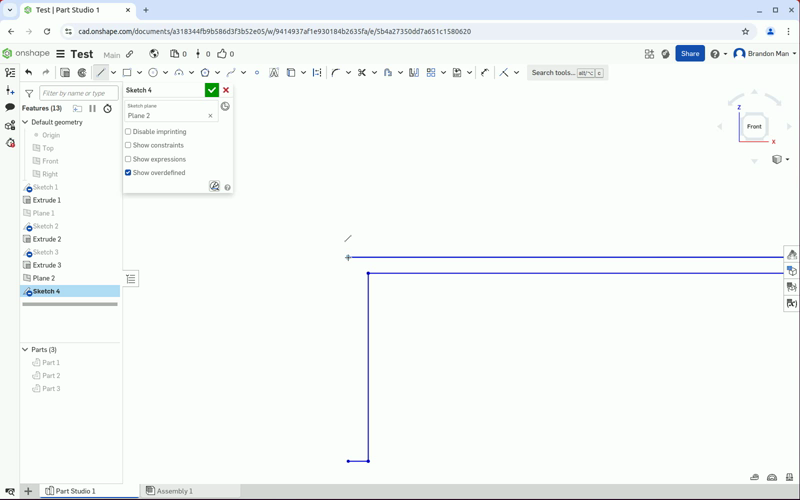
scroll(-6)
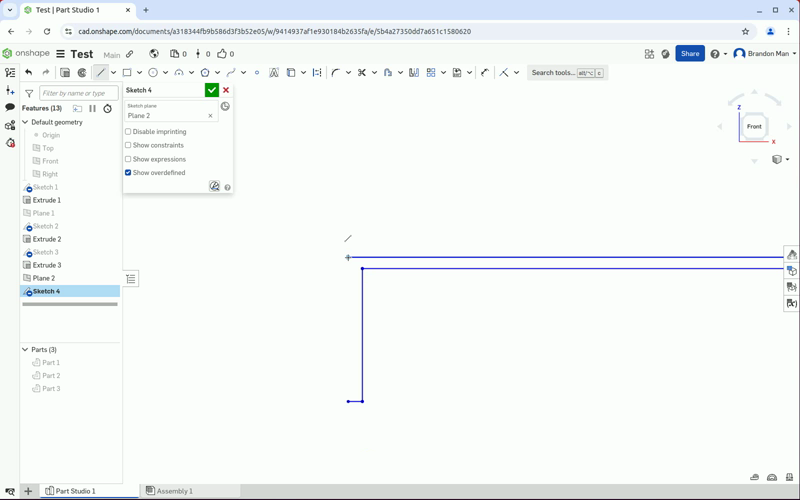
scroll(-6)
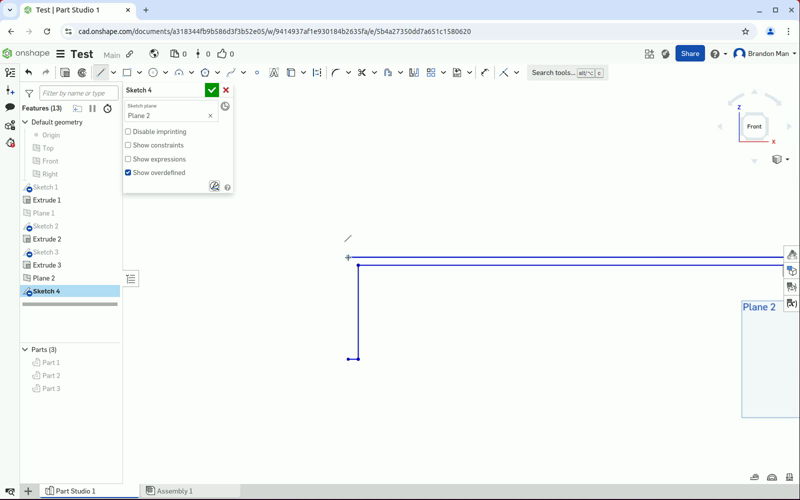
scroll(-6)
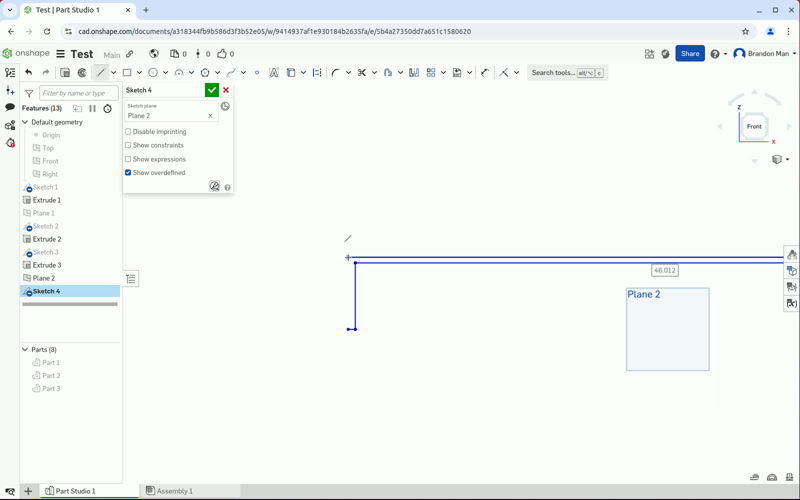
scroll(-6)
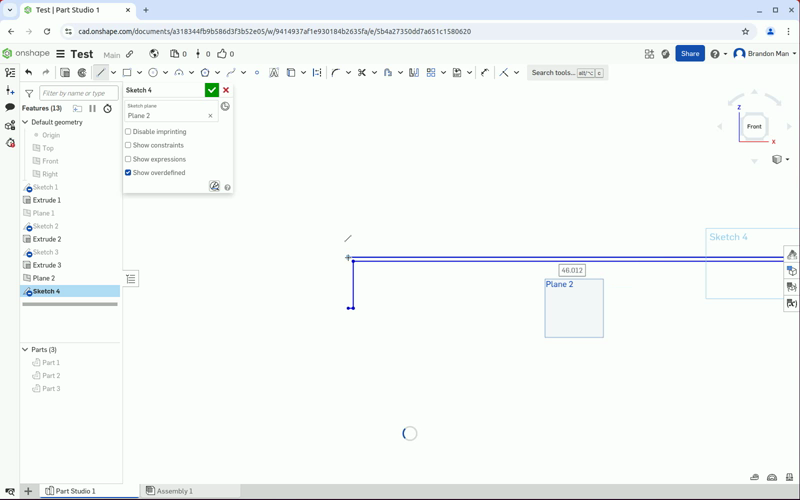
scroll(-6)
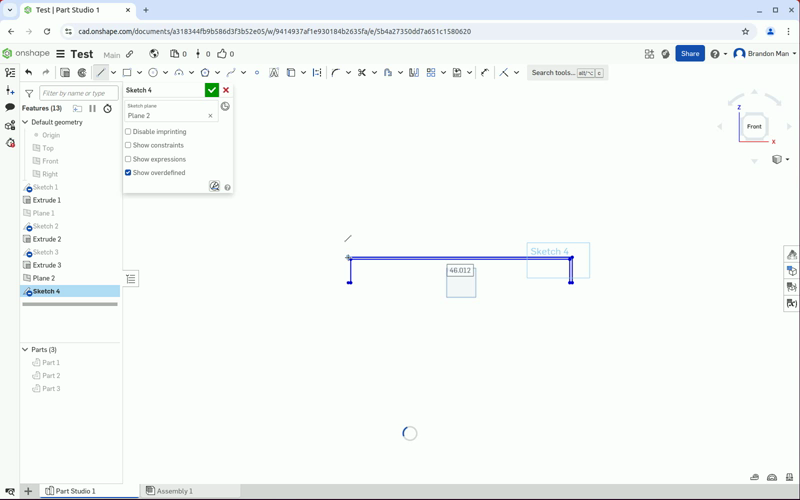
key_up(shift)
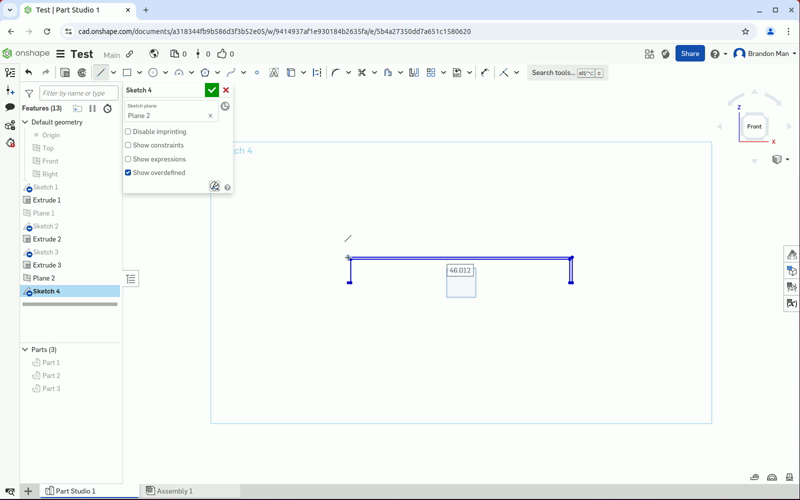
mouse_move(378, 257)
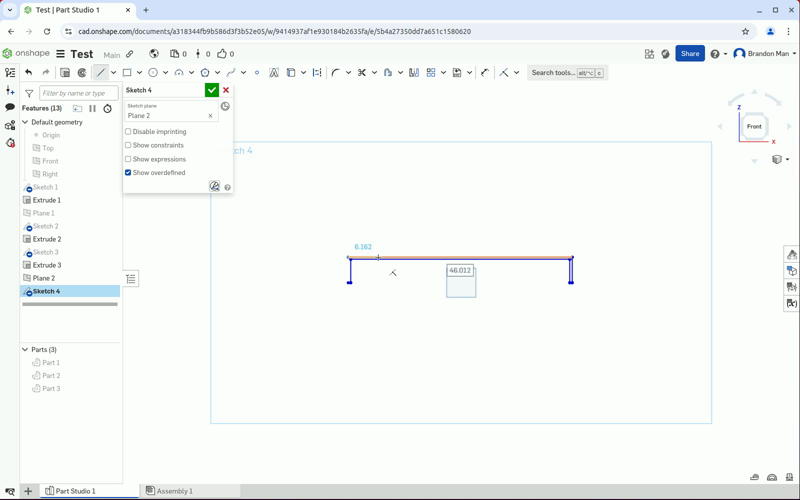
key_down(shift)
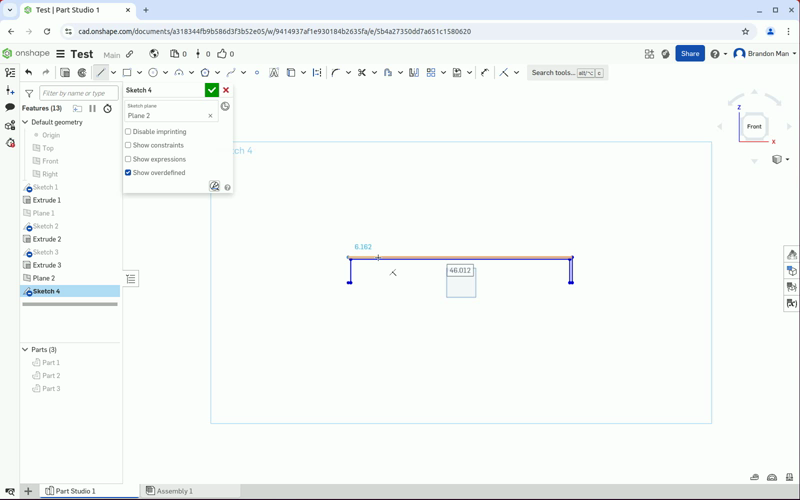
mouse_move(348, 282)
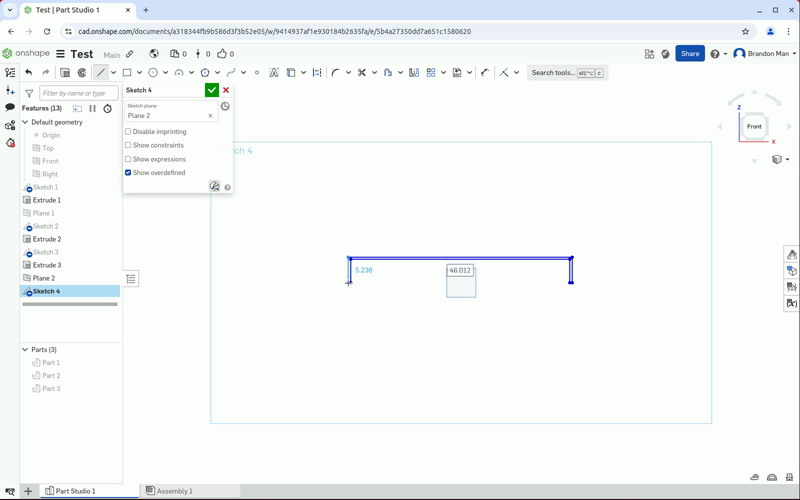
scroll(6)
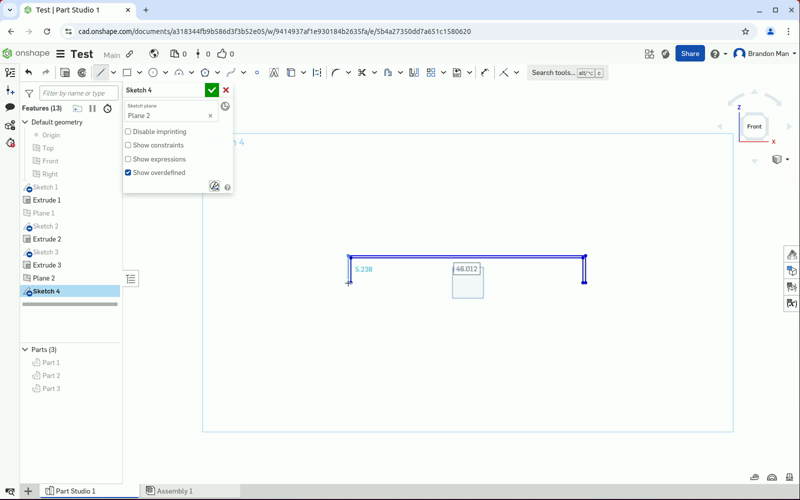
scroll(6)
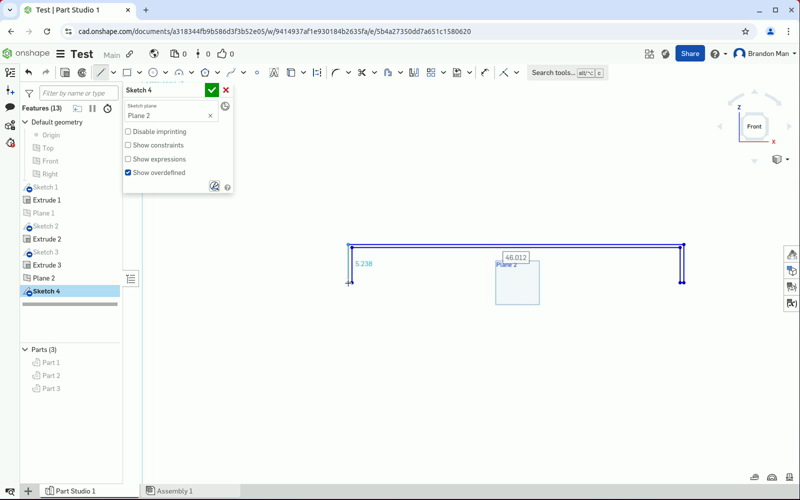
scroll(6)
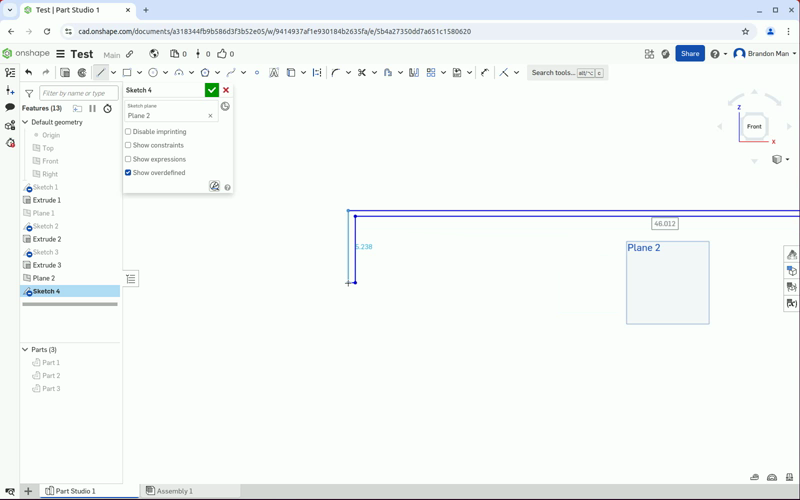
scroll(6)
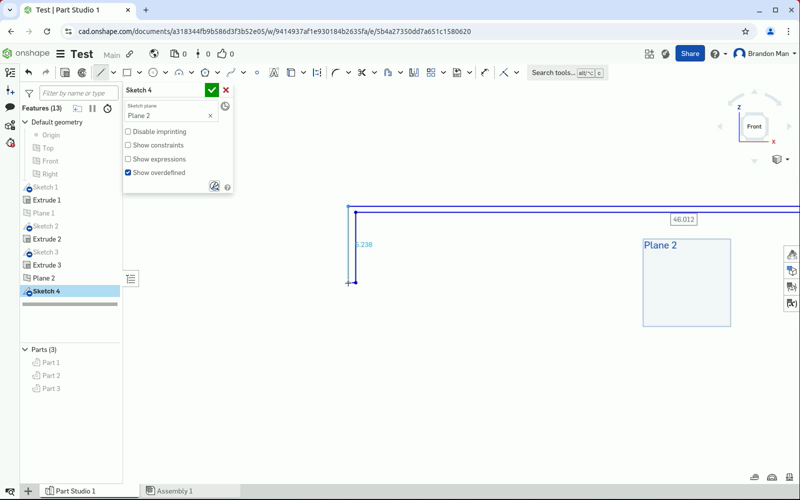
scroll(6)
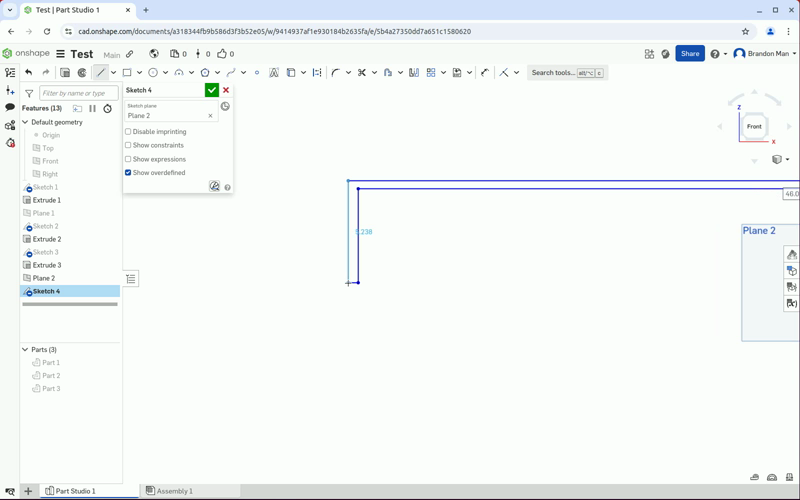
scroll(6)
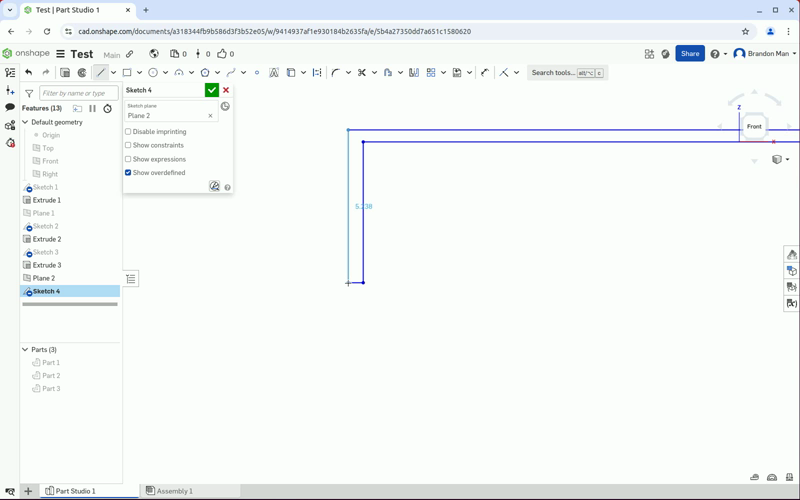
scroll(6)
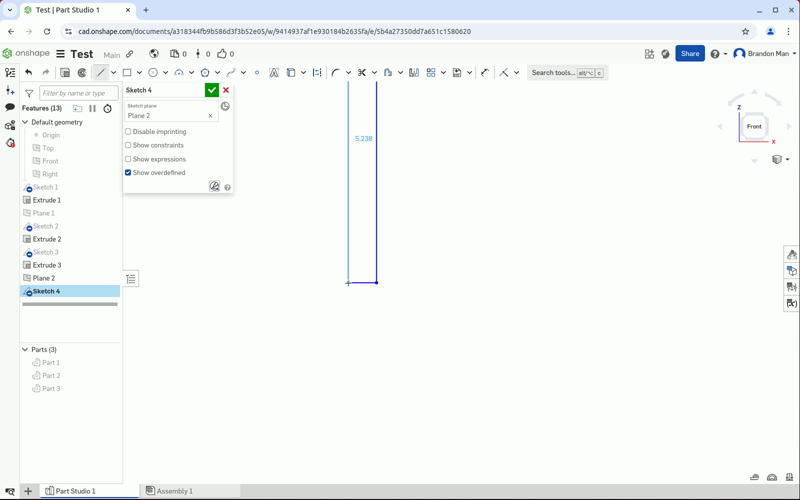
key_up(shift)
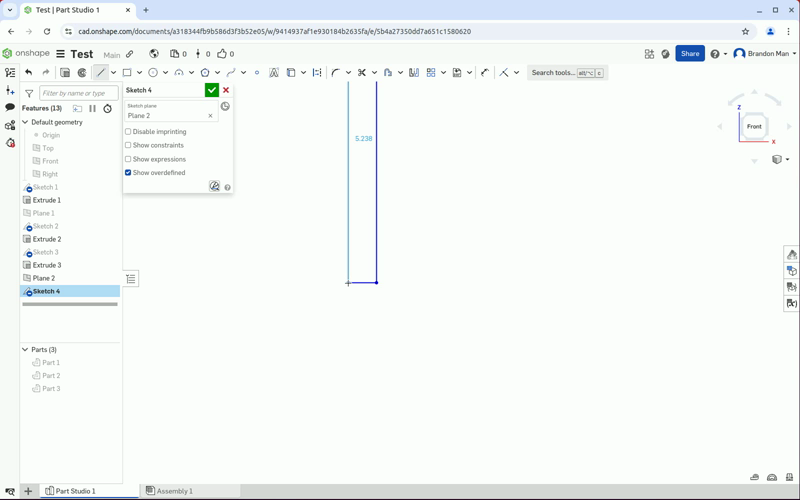
click(348, 282)
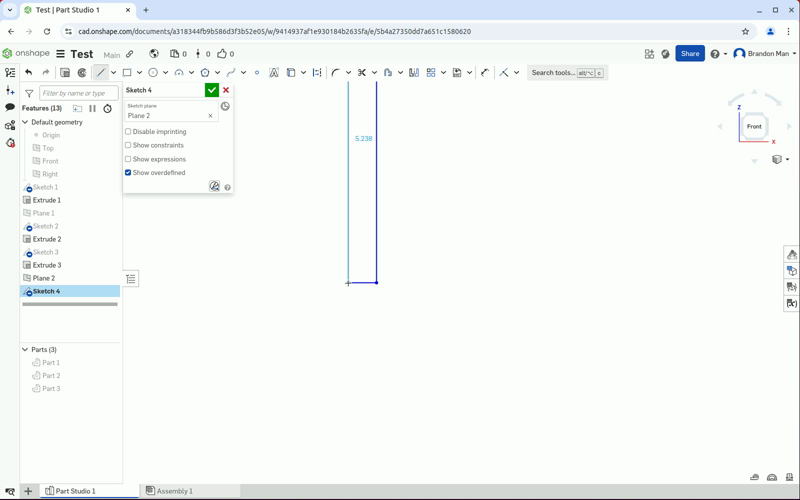
scroll(-6)
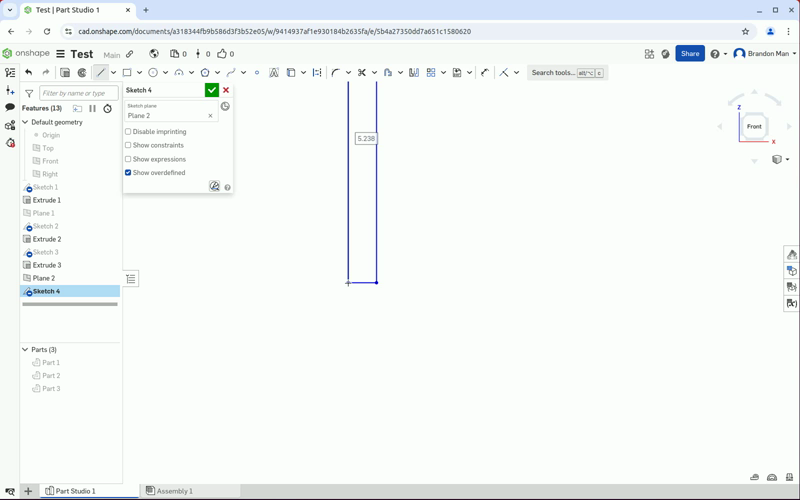
scroll(-6)
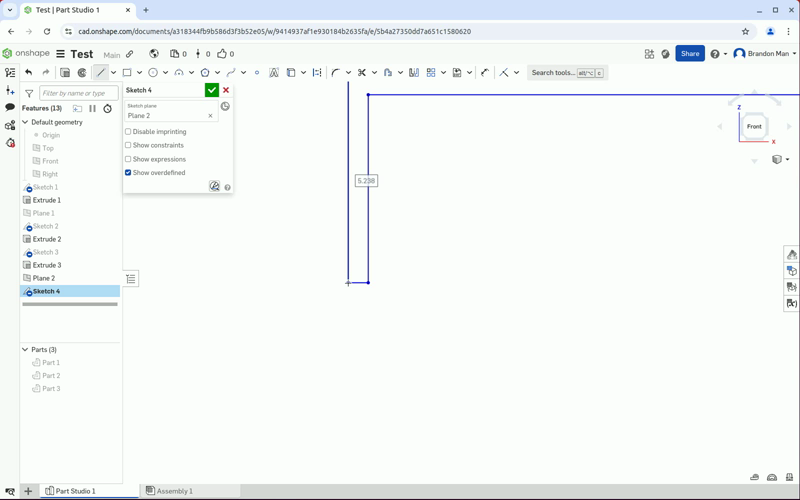
scroll(-6)
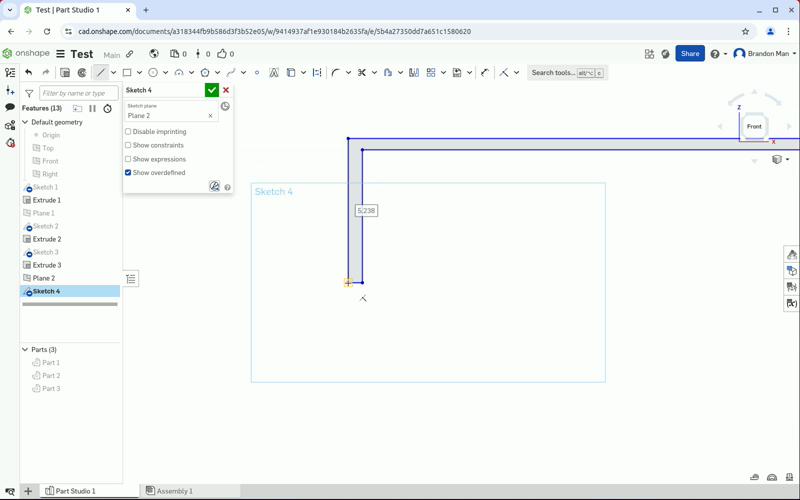
scroll(-6)
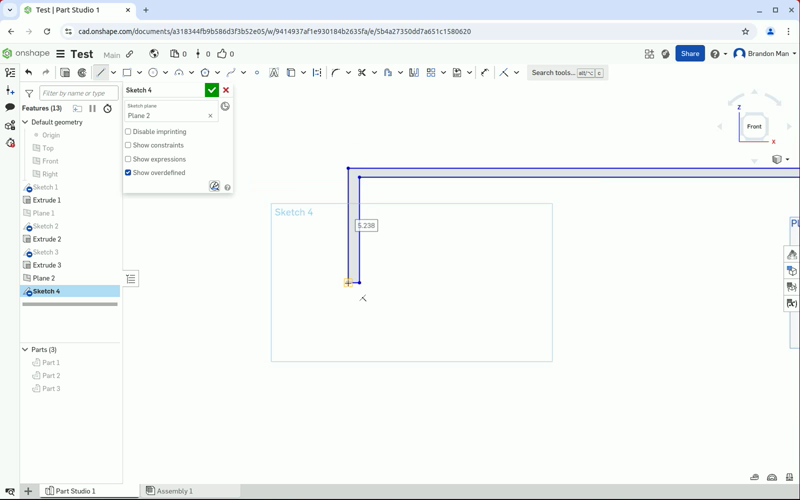
scroll(-6)
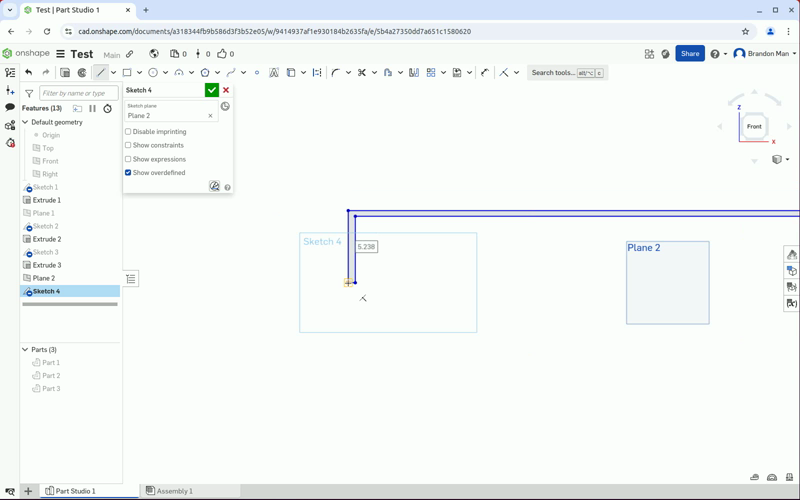
scroll(-6)
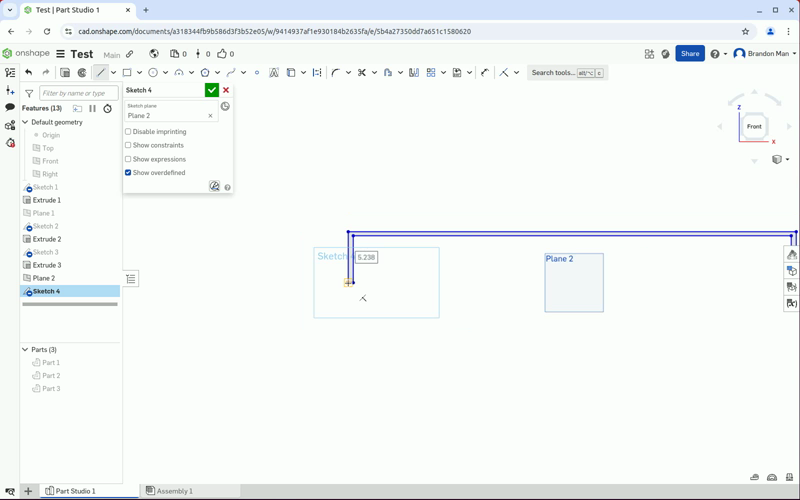
scroll(-6)
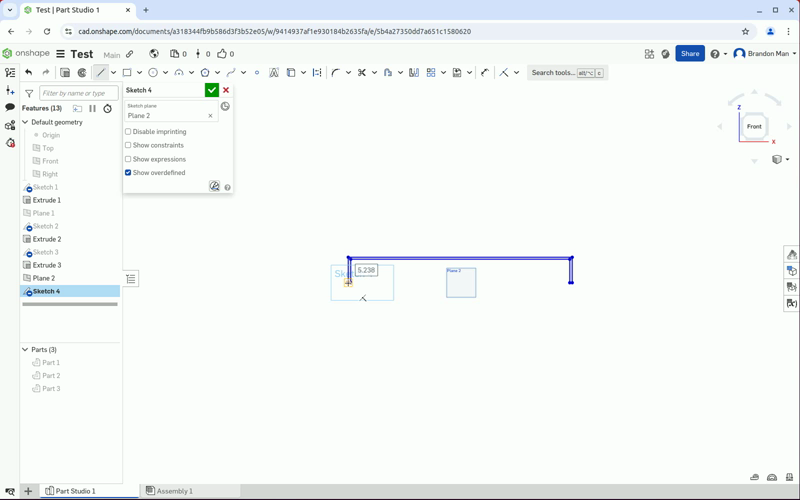
key(esc)
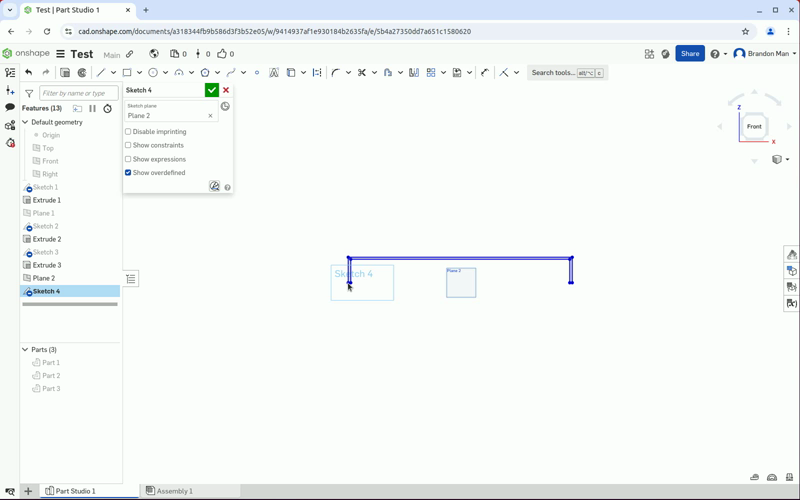
mouse_move(525, 258)
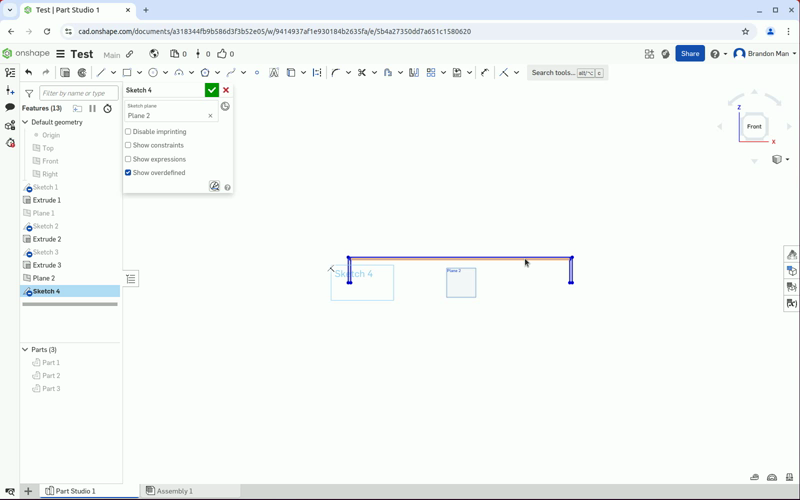
scroll(6)
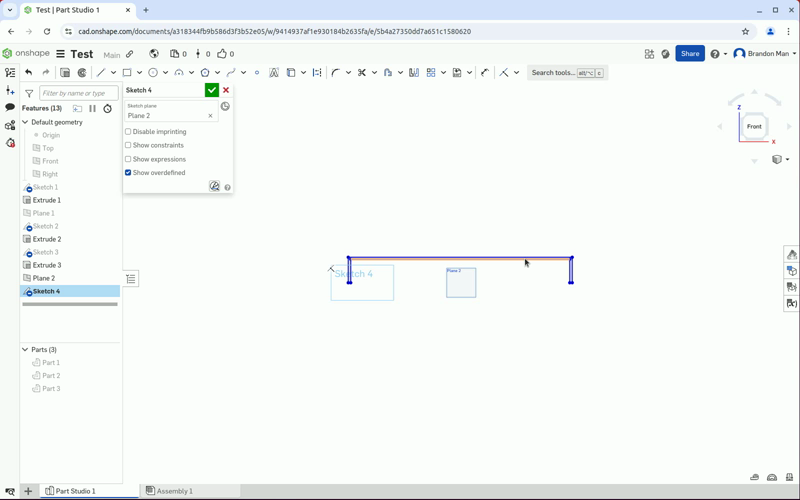
scroll(6)
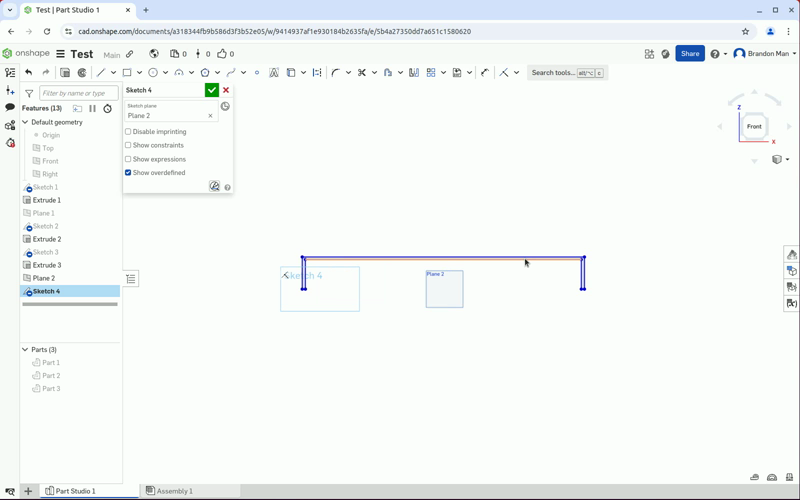
scroll(6)
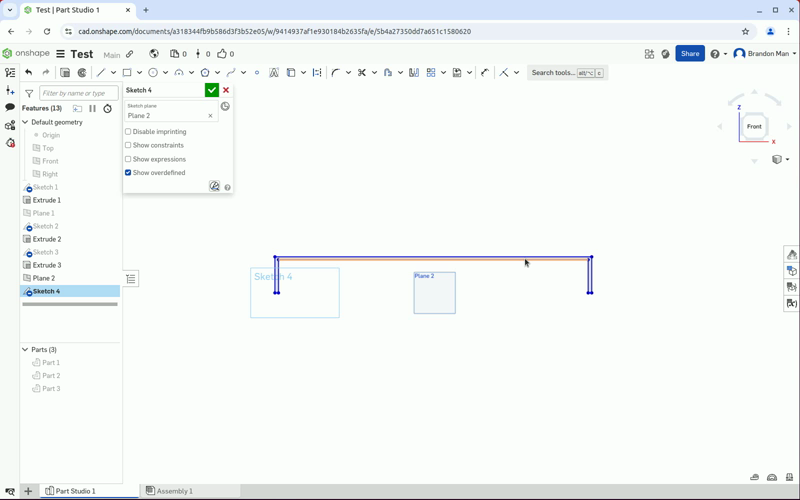
scroll(6)
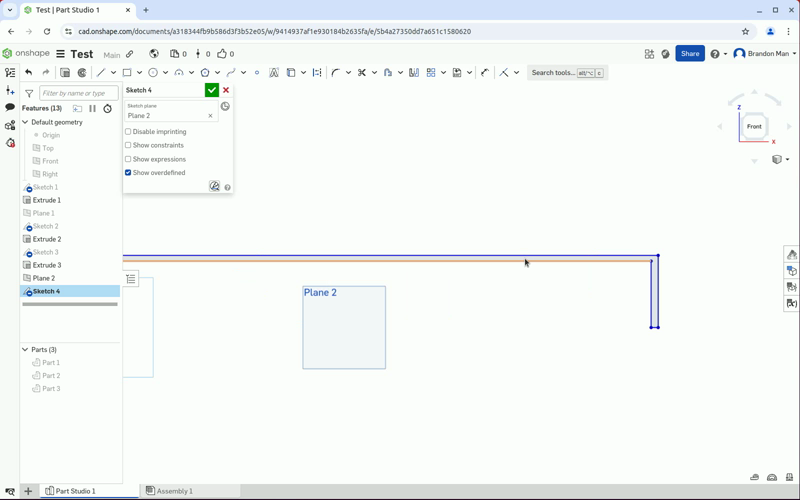
scroll(6)
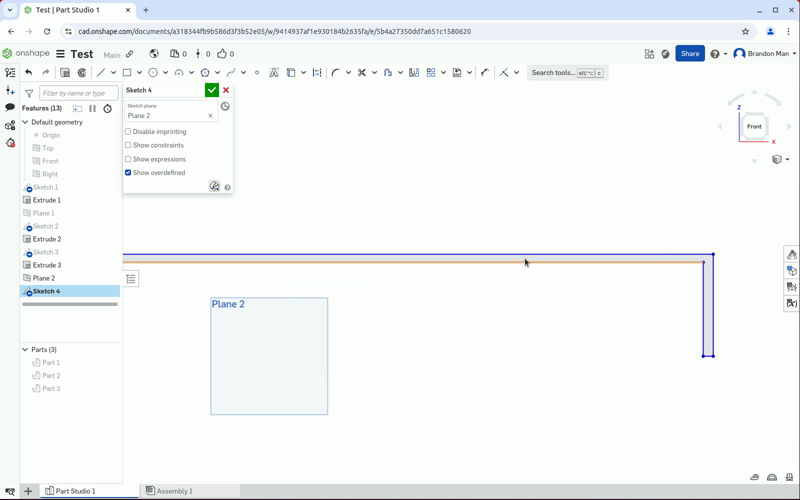
scroll(6)
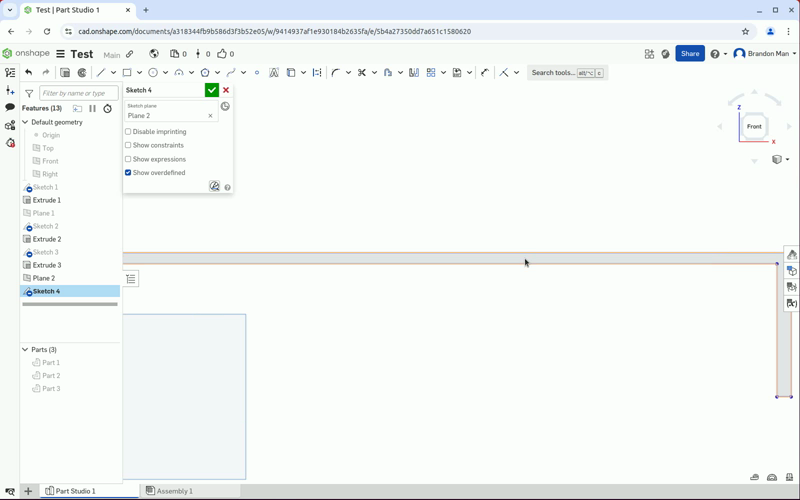
scroll(6)
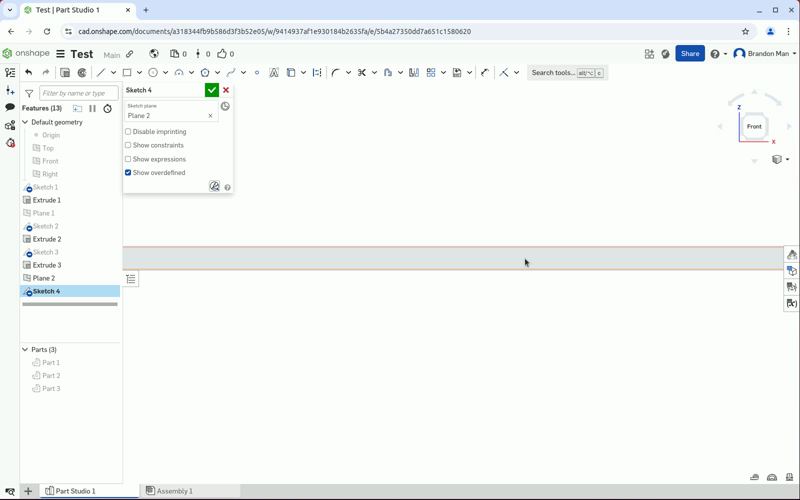
click(525, 258)
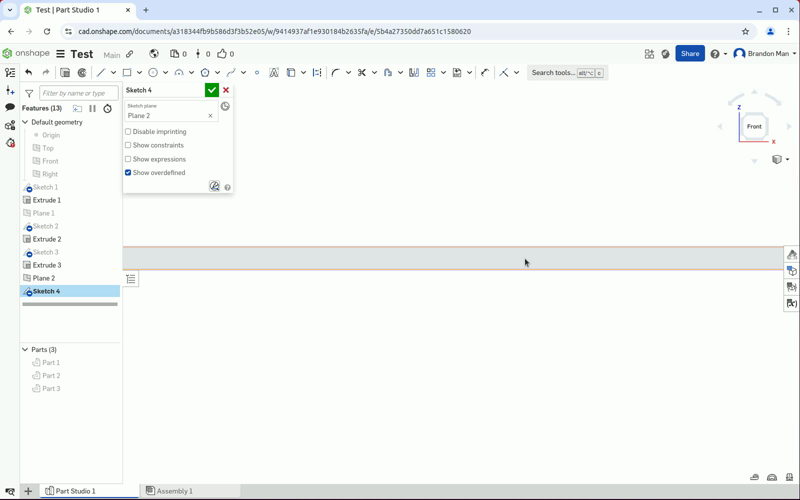
scroll(-6)
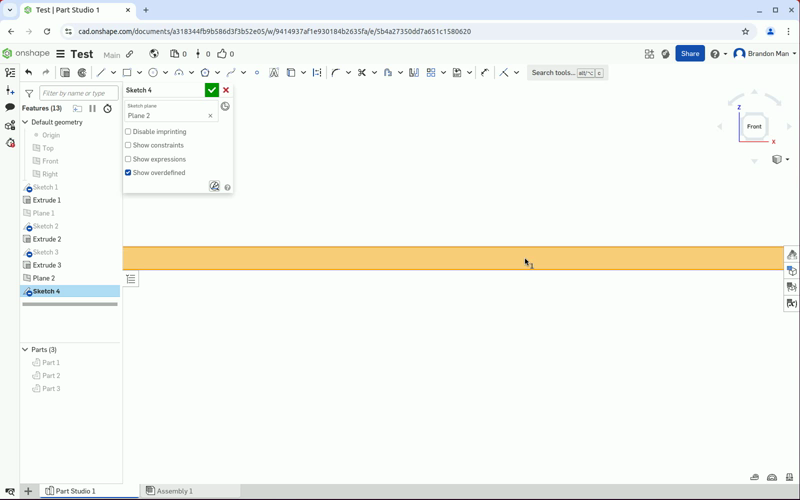
scroll(-6)
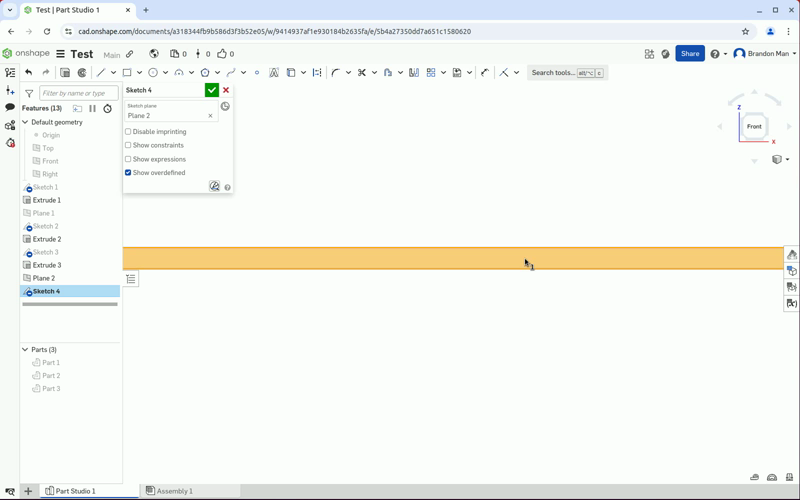
scroll(-6)
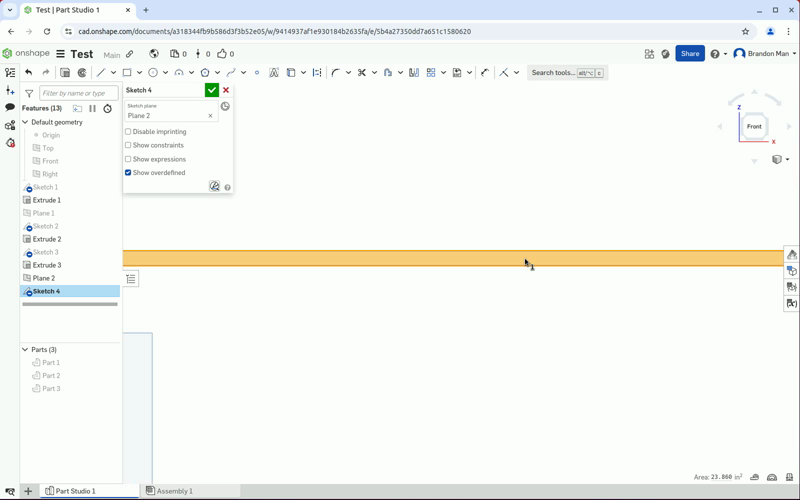
scroll(-6)
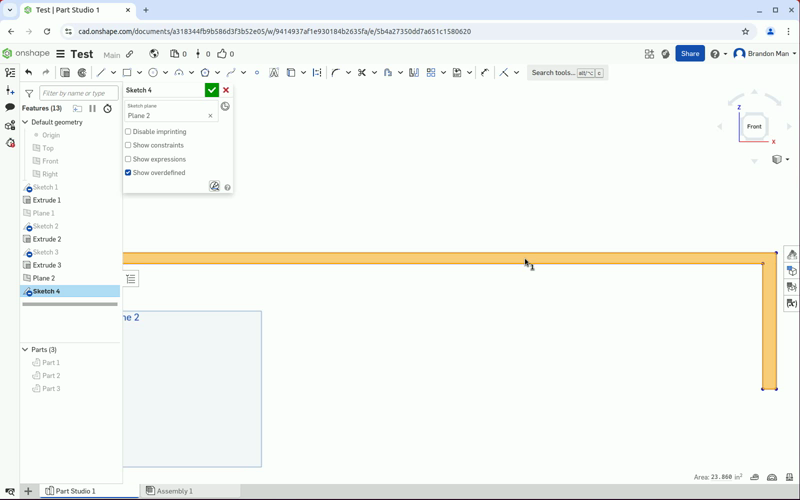
scroll(-6)
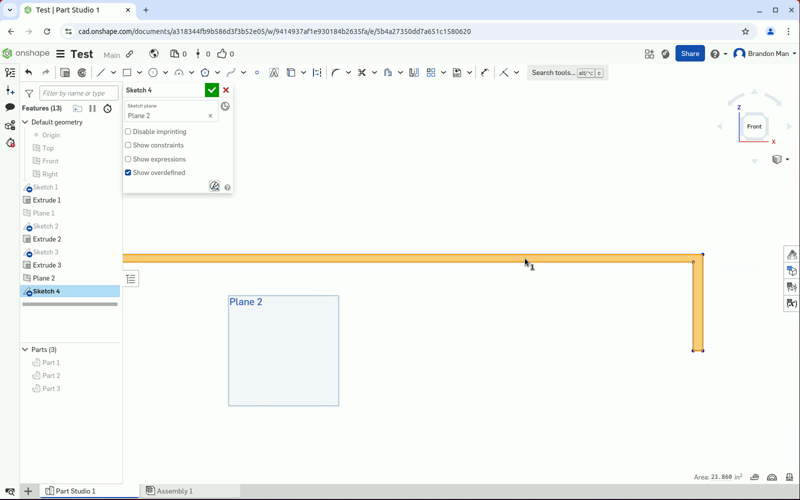
scroll(-6)
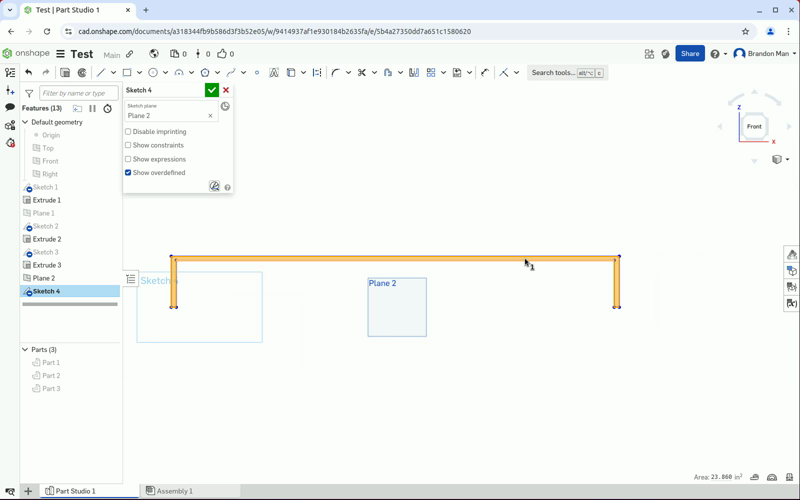
scroll(-6)
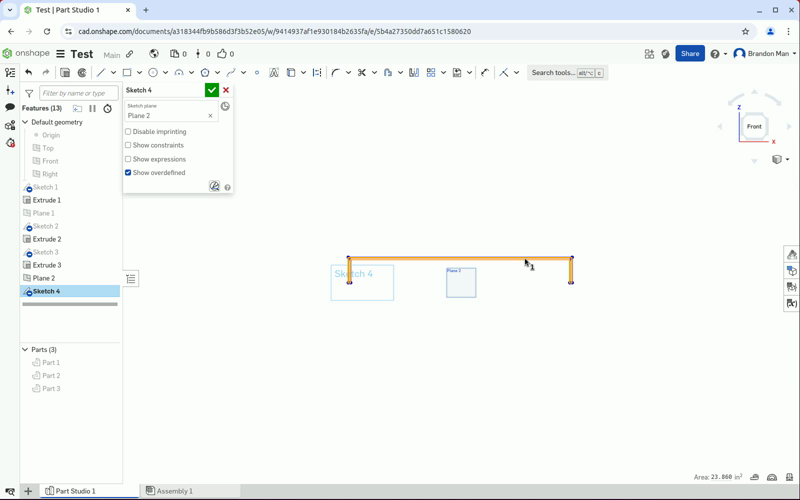
mouse_move(73, 352)
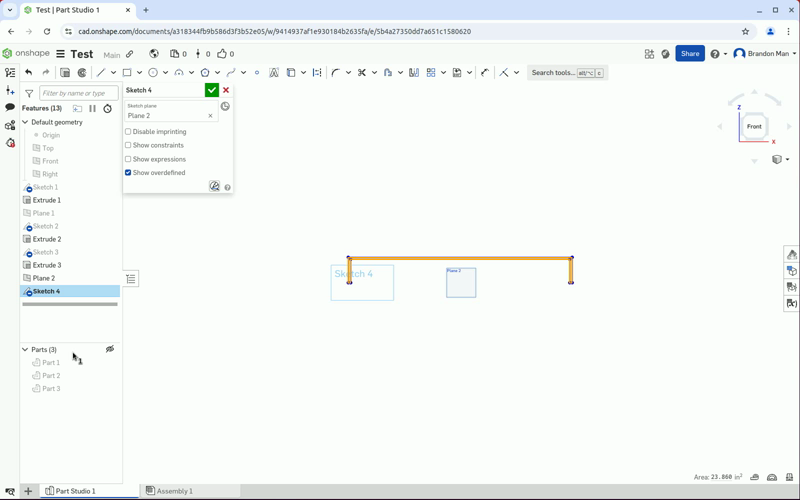
key(shift+y)
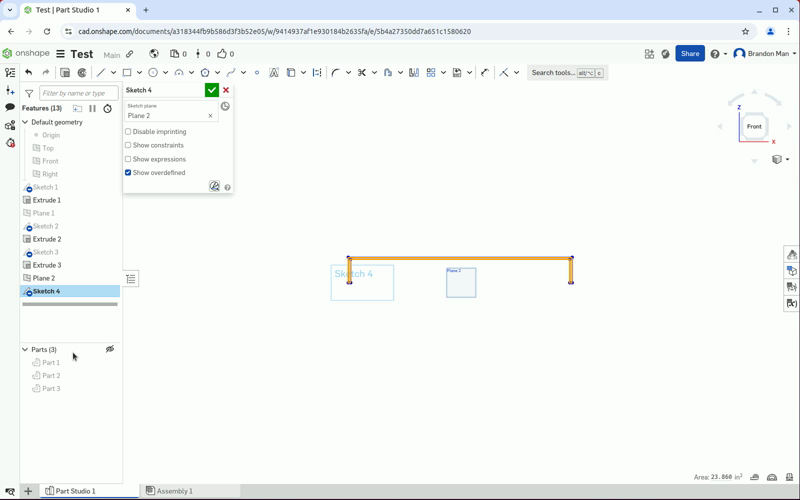
key(shift+e)
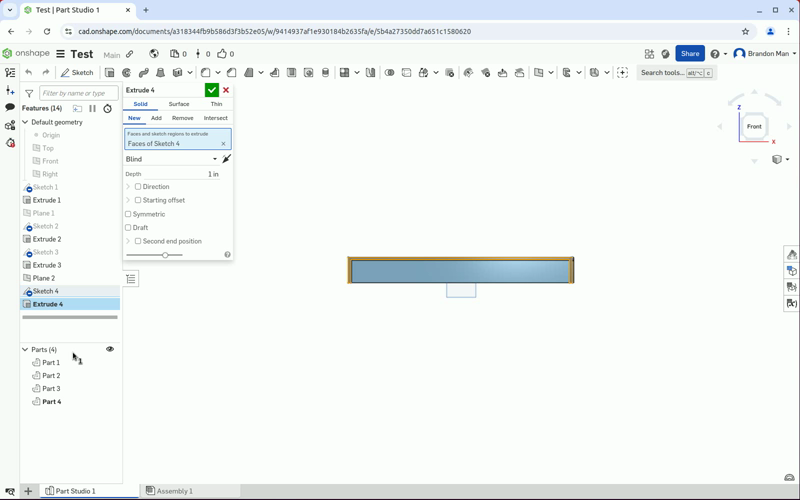
mouse_move(143, 106)
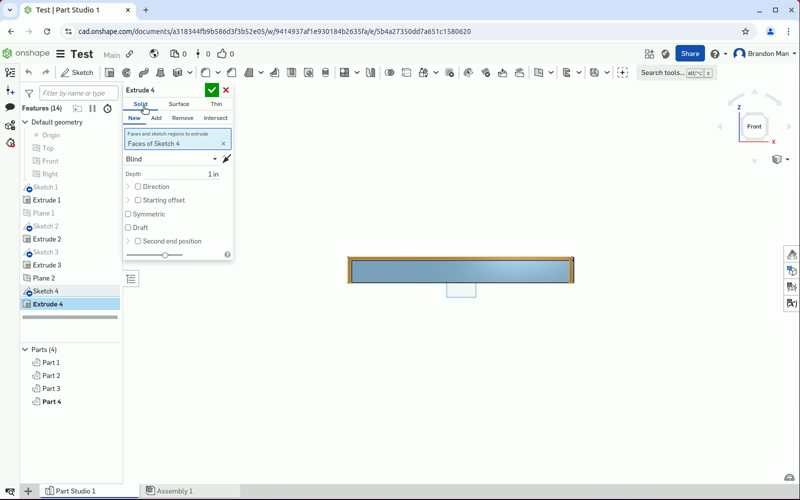
click(143, 106)
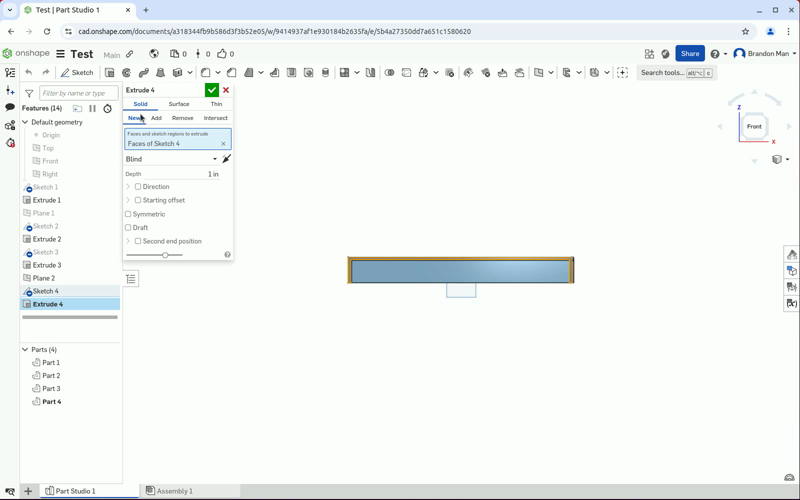
mouse_move(137, 120)
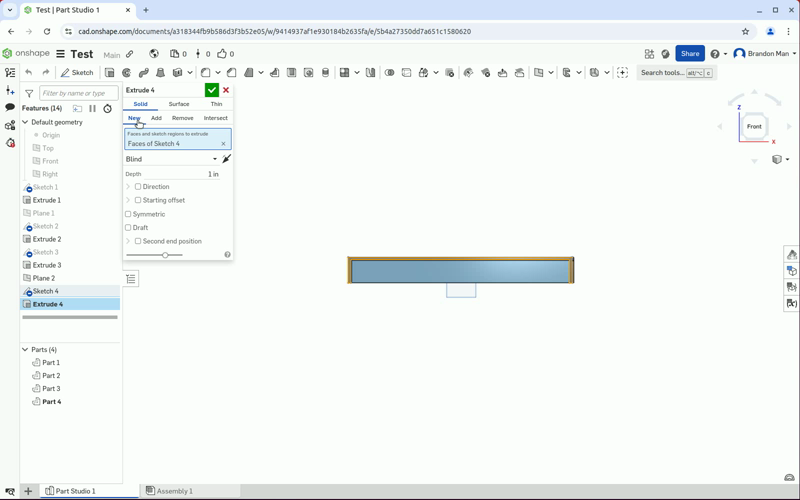
click(137, 120)
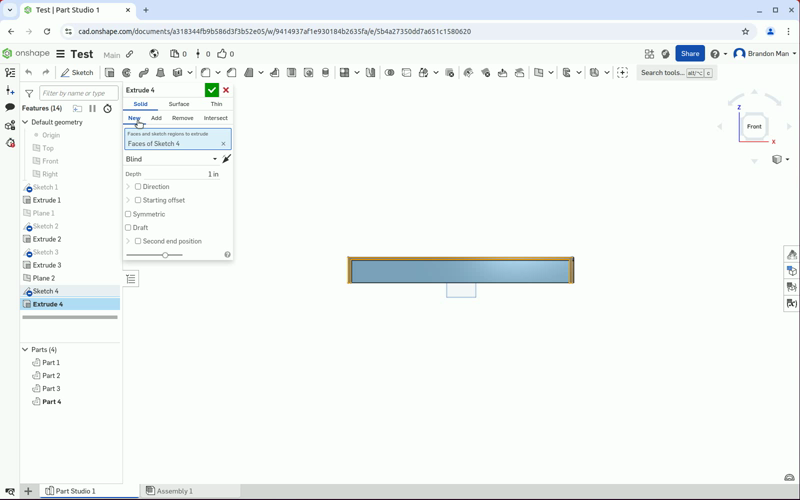
key(tab, 4)
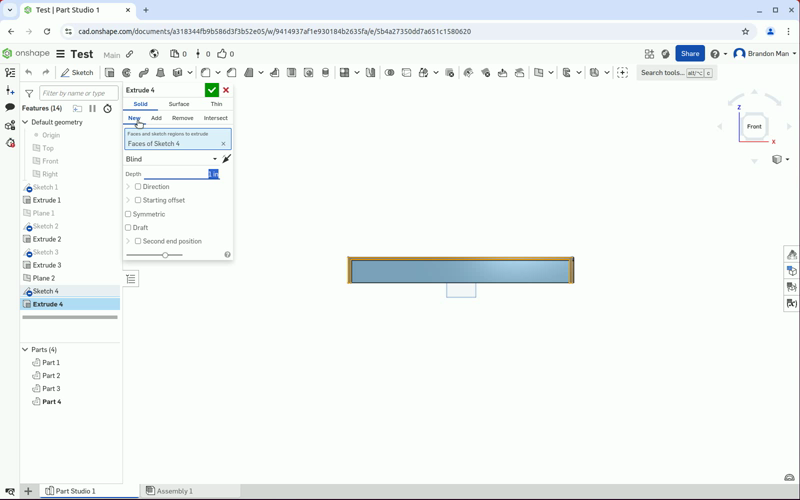
text(0.722)
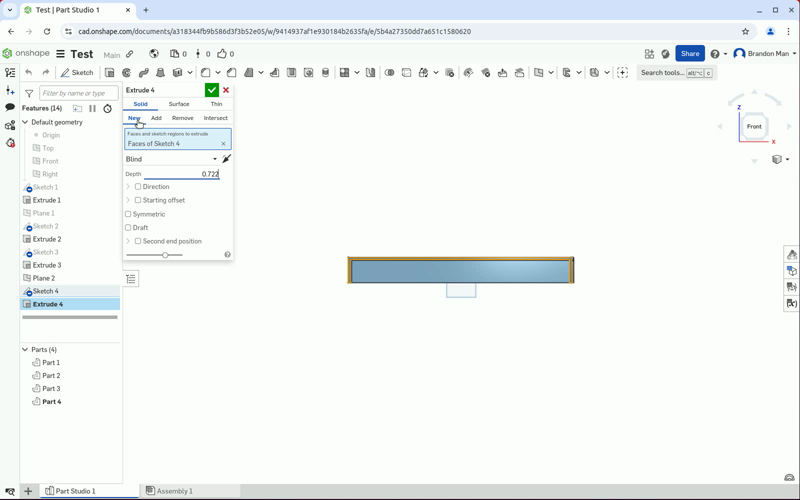
key(enter)
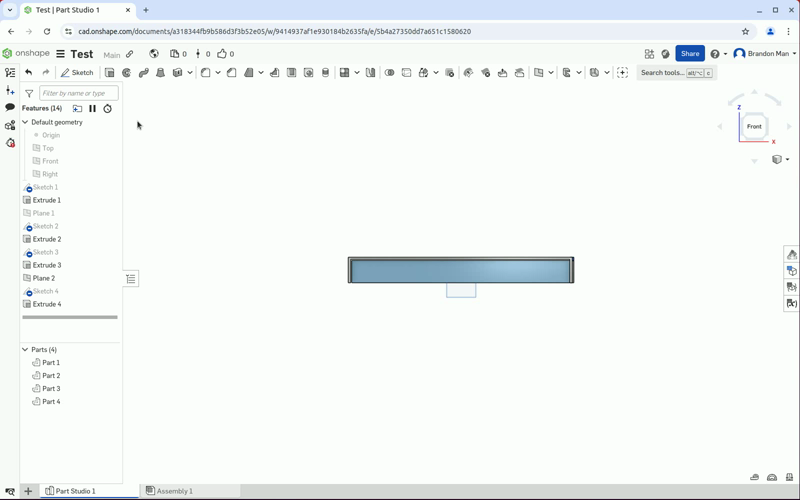
key(shift+h)
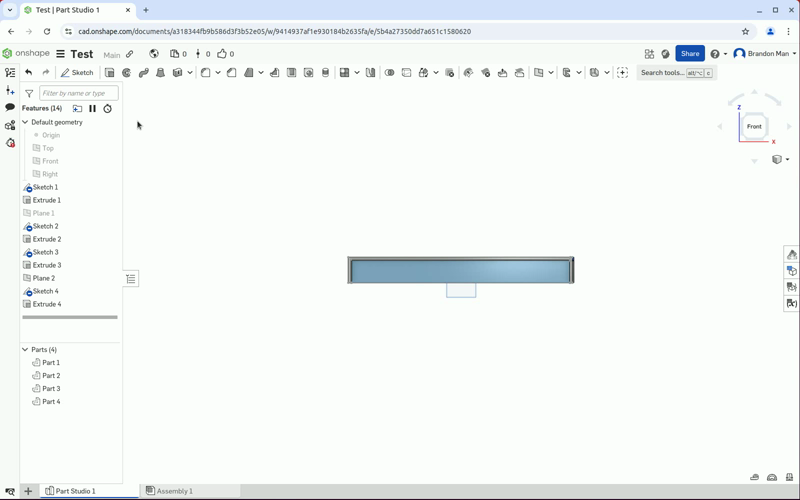
key(shift+h)
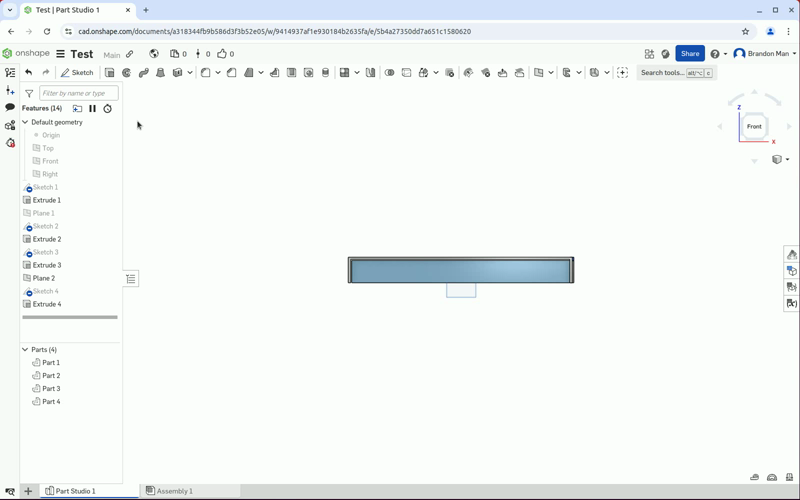
mouse_move(73, 189)
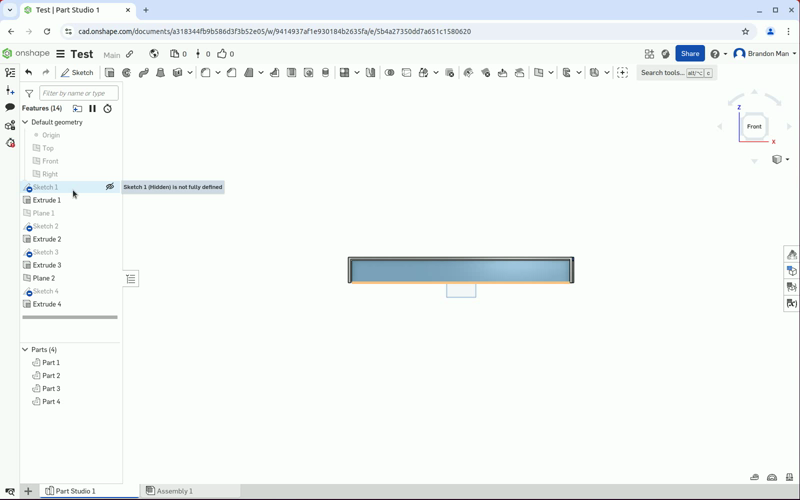
click(73, 189)
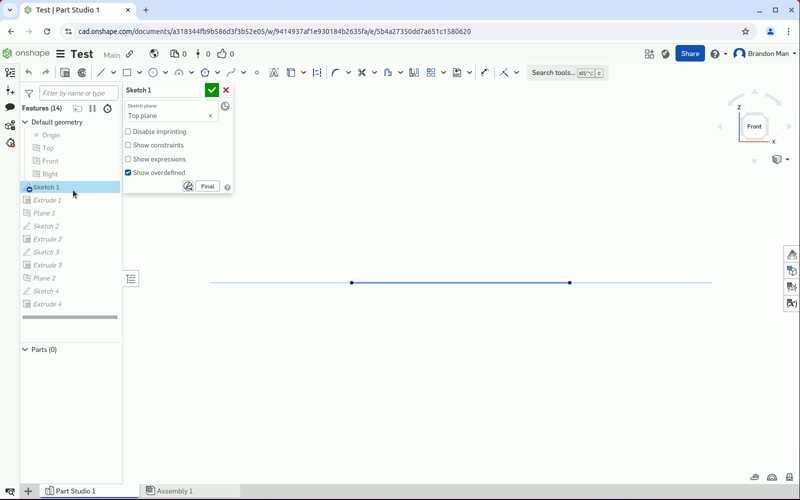
mouse_move(229, 92)
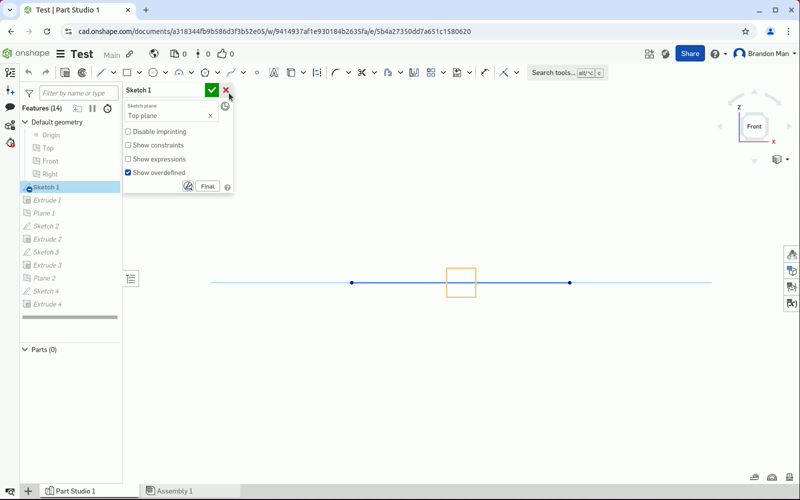
click(229, 92)
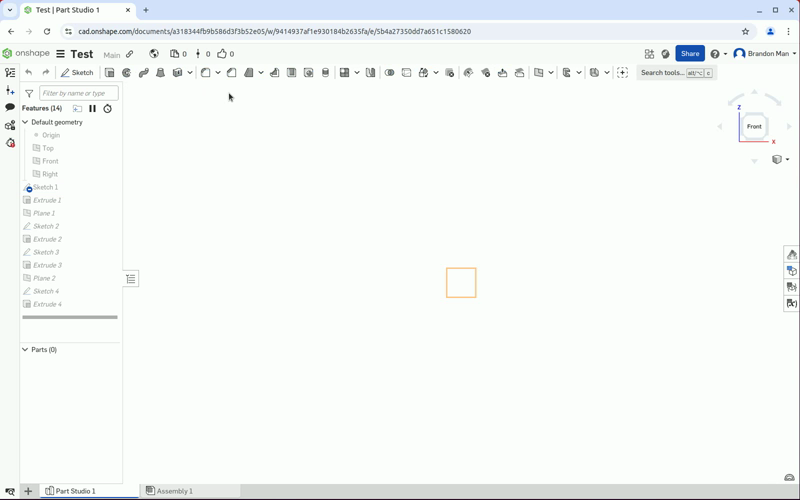
key(shift+s)
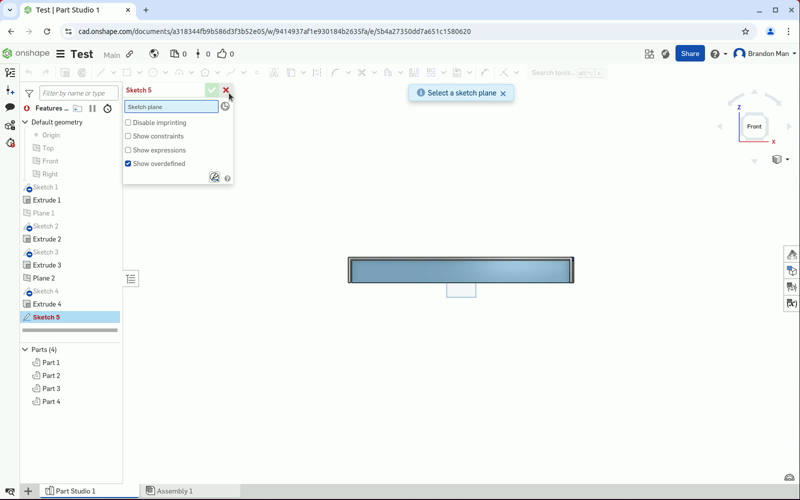
mouse_move(73, 280)
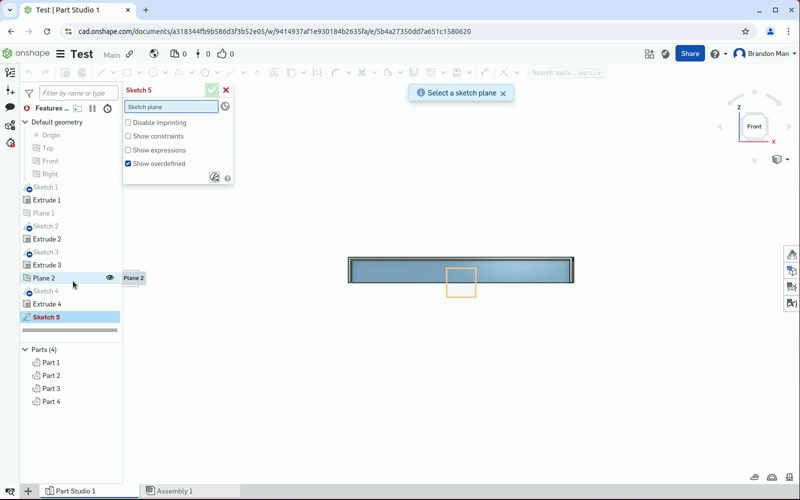
click(73, 280)
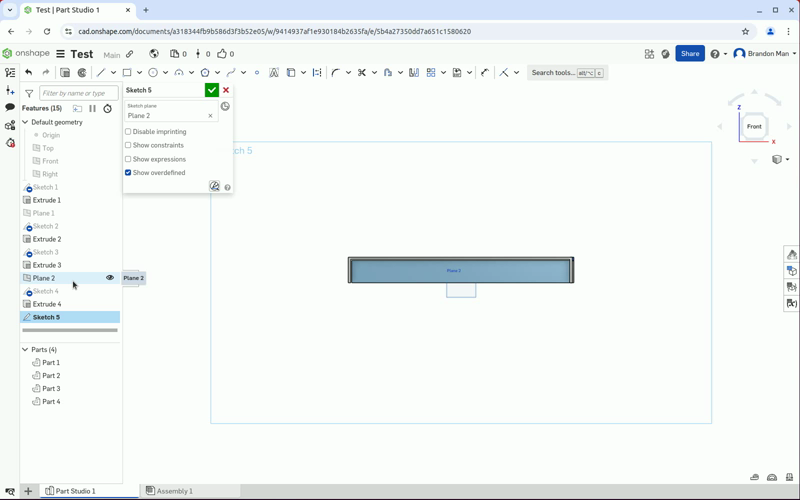
mouse_move(73, 352)
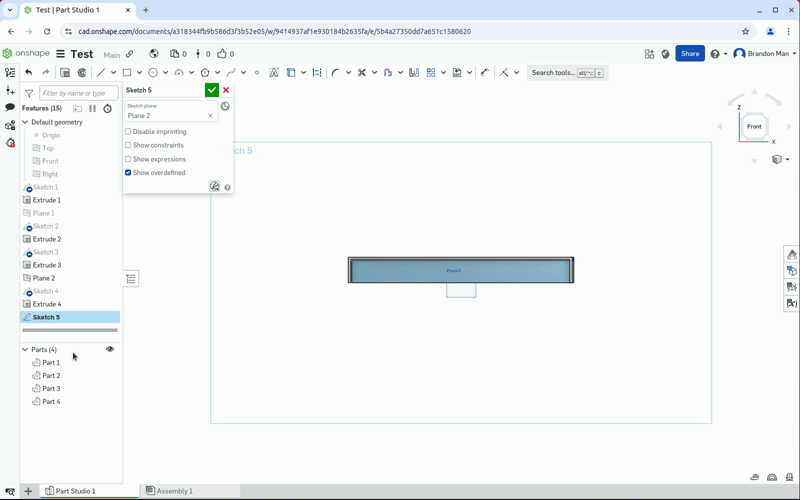
key(y)
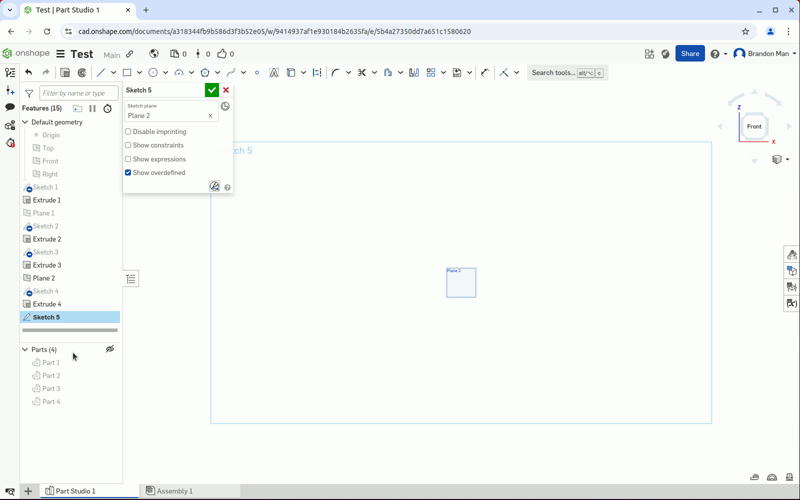
key(l)
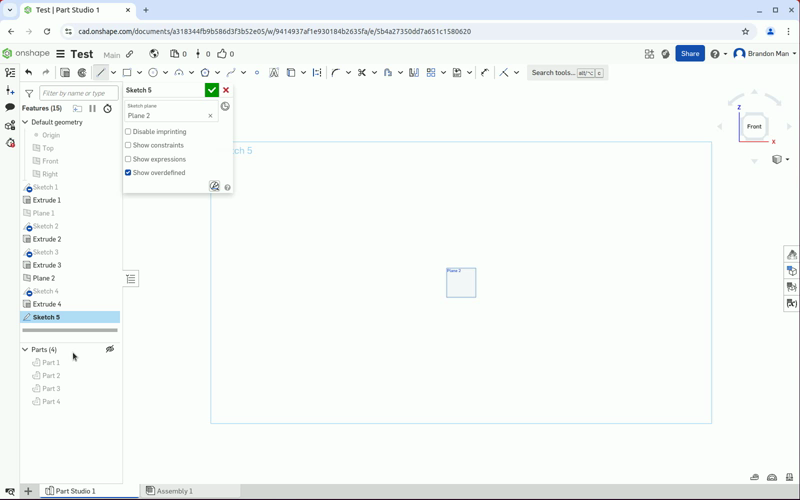
key_down(shift)
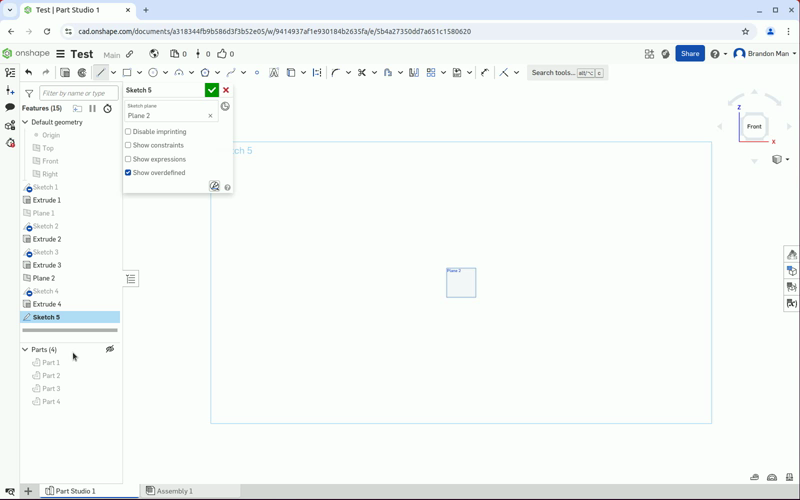
mouse_move(351, 282)
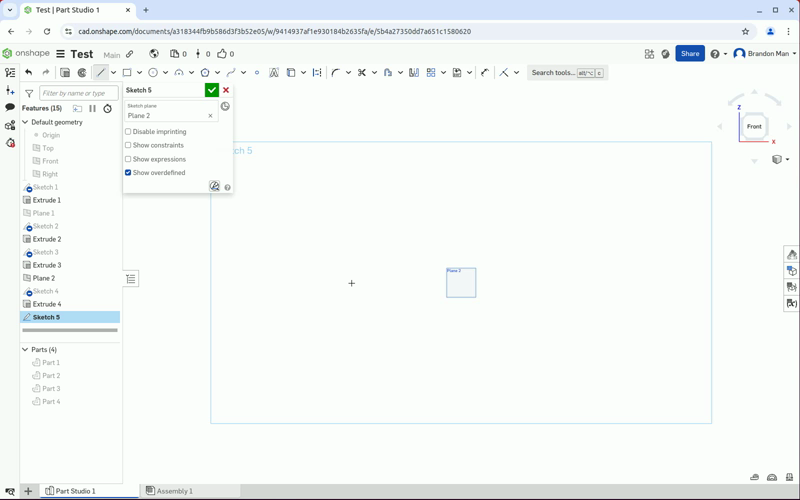
click(351, 282)
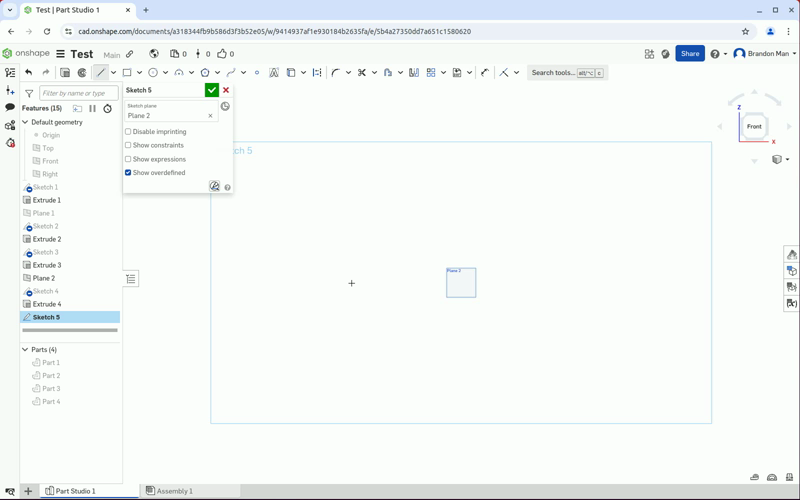
key_up(shift)
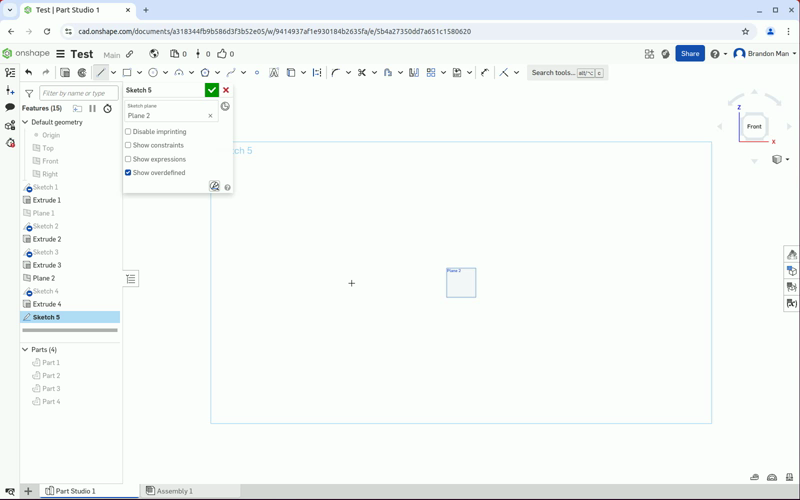
key_down(shift)
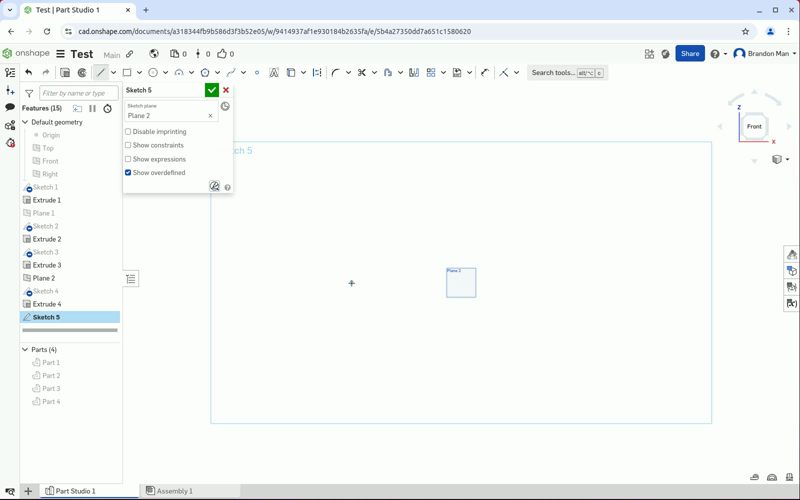
mouse_move(569, 282)
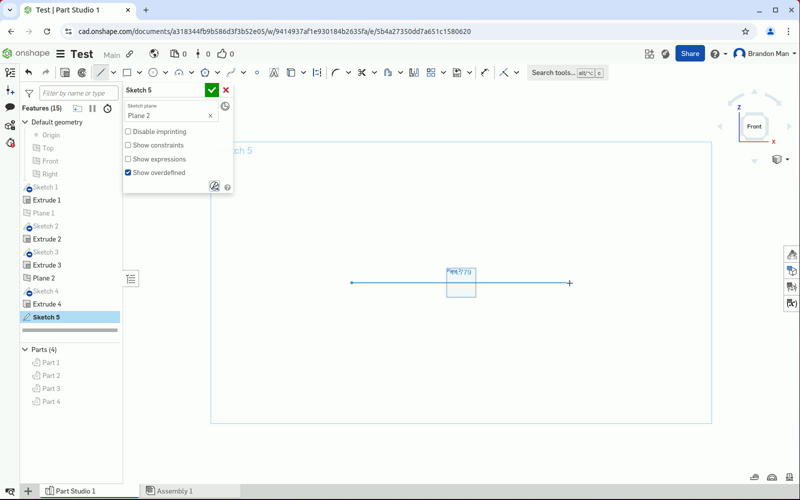
click(569, 282)
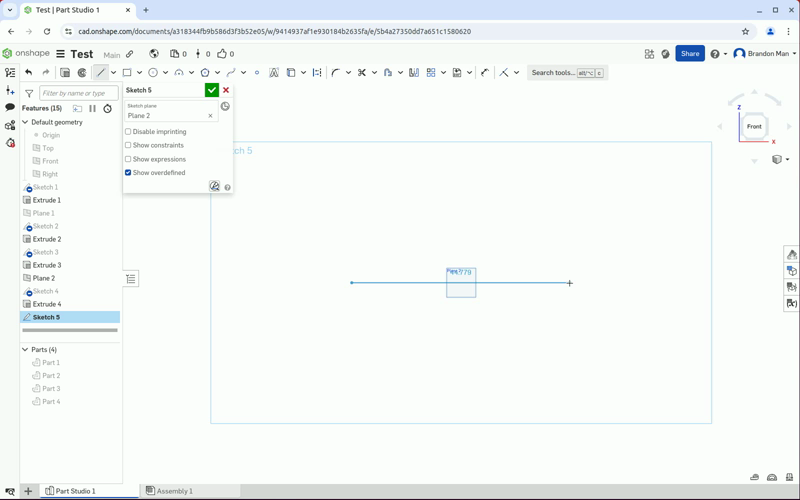
key_up(shift)
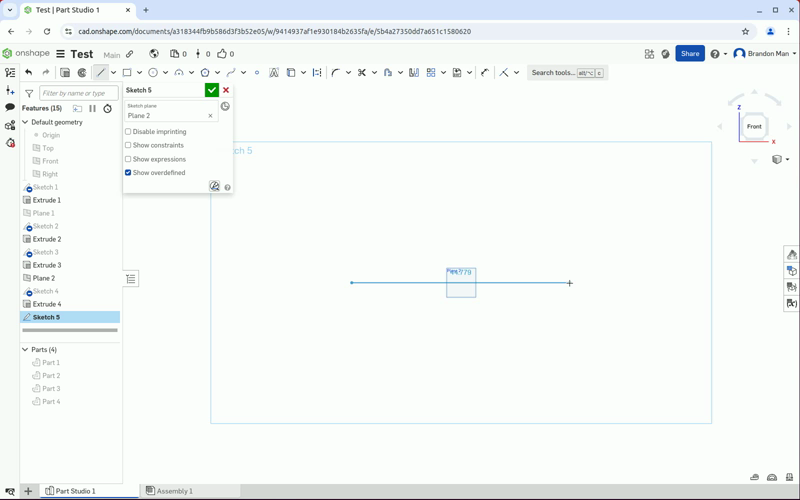
key_down(shift)
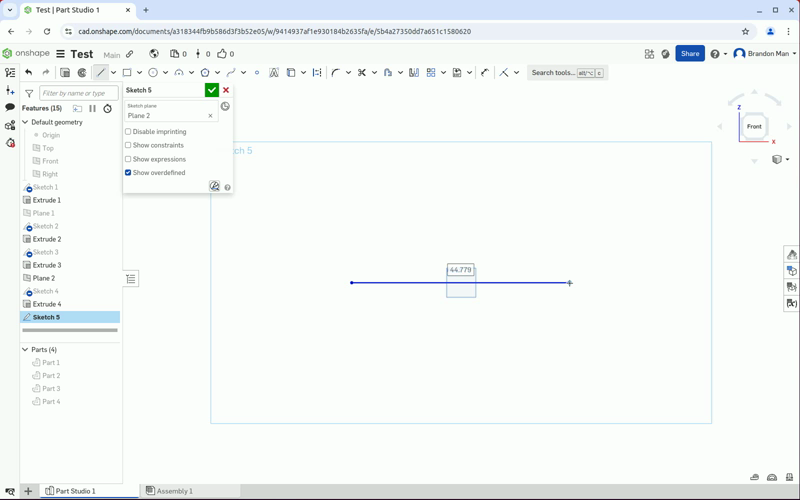
mouse_move(589, 282)
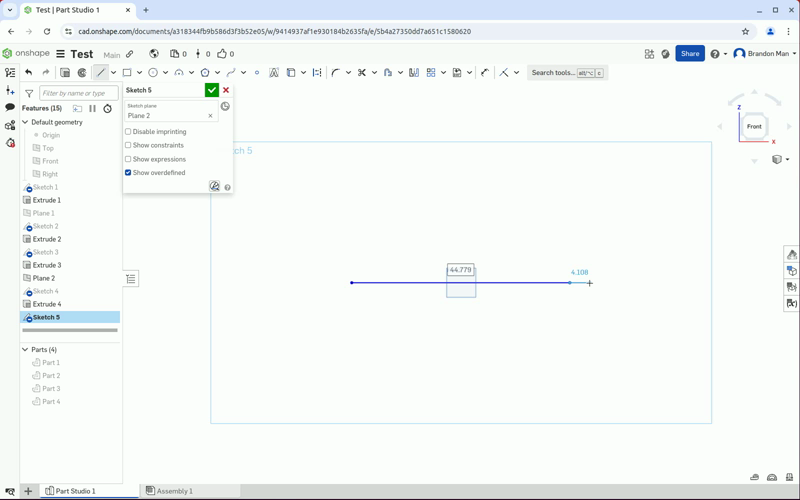
mouse_move(569, 260)
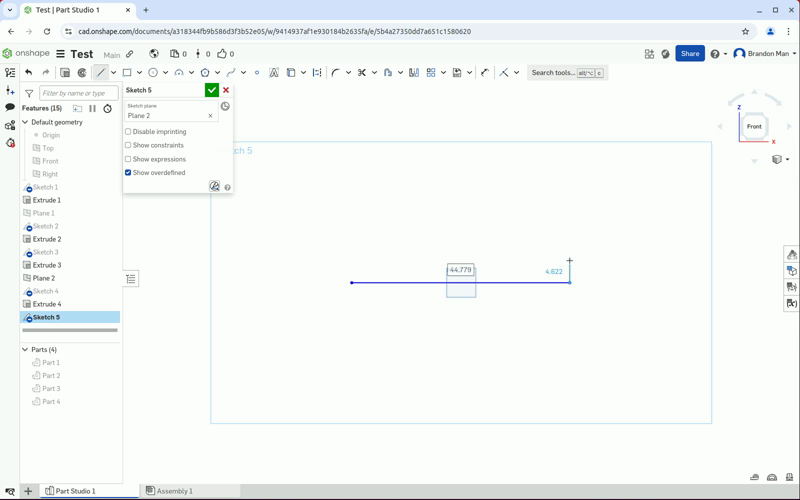
click(569, 260)
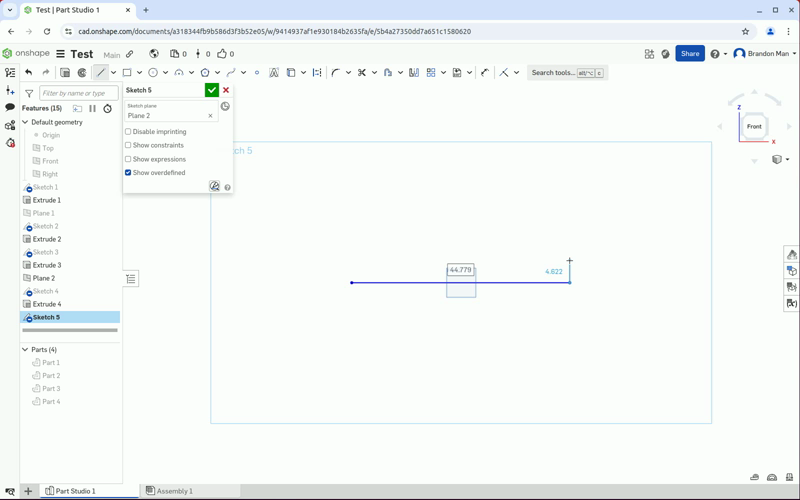
key_up(shift)
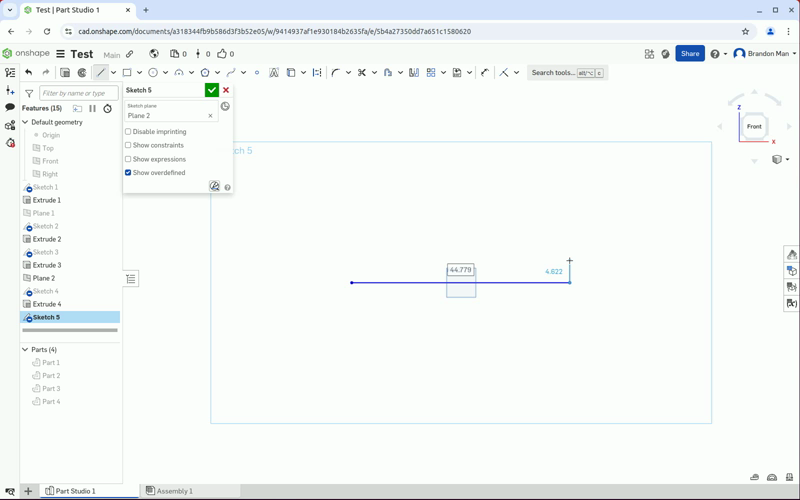
key_down(shift)
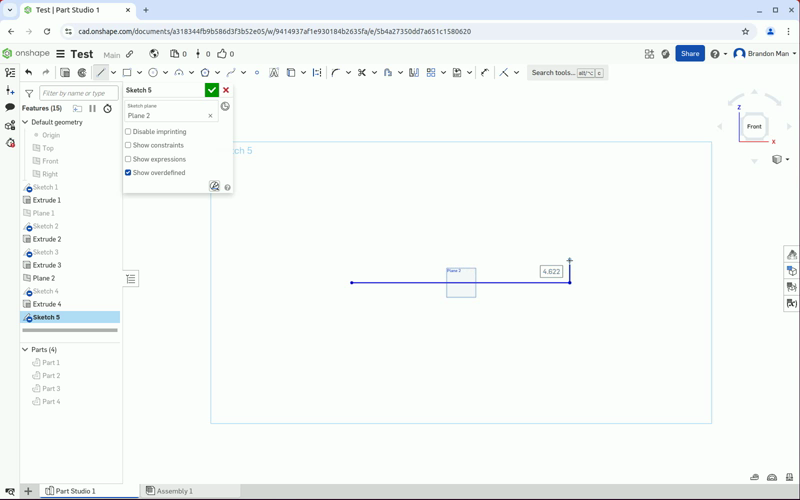
mouse_move(351, 260)
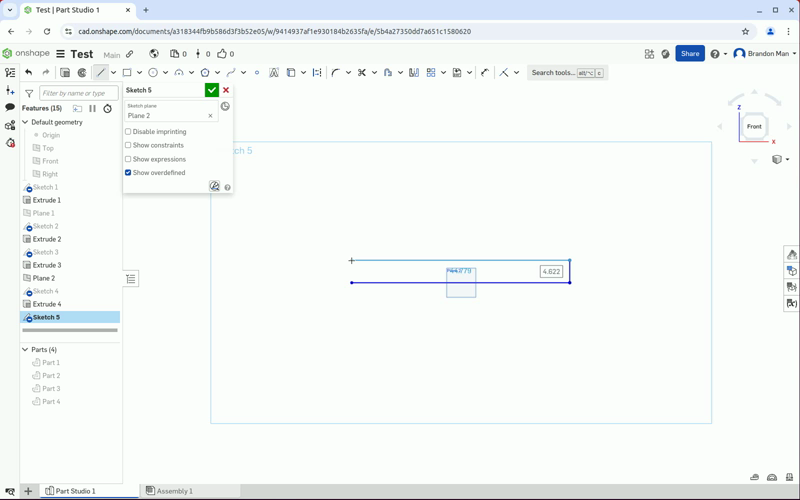
click(351, 260)
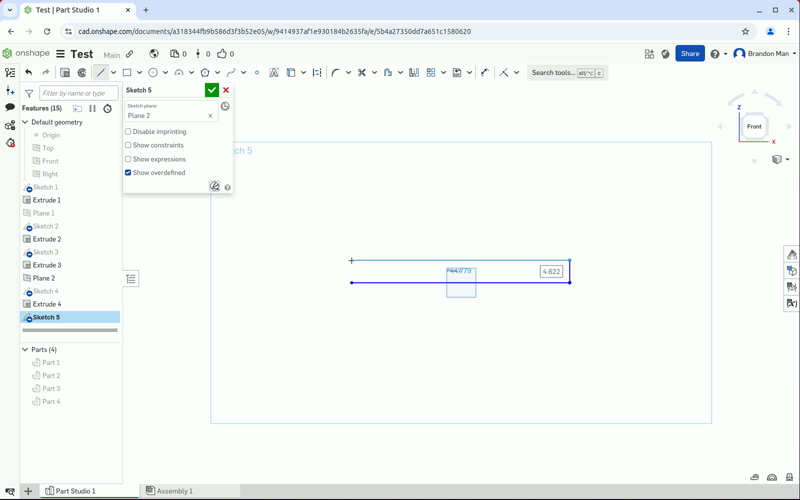
key_up(shift)
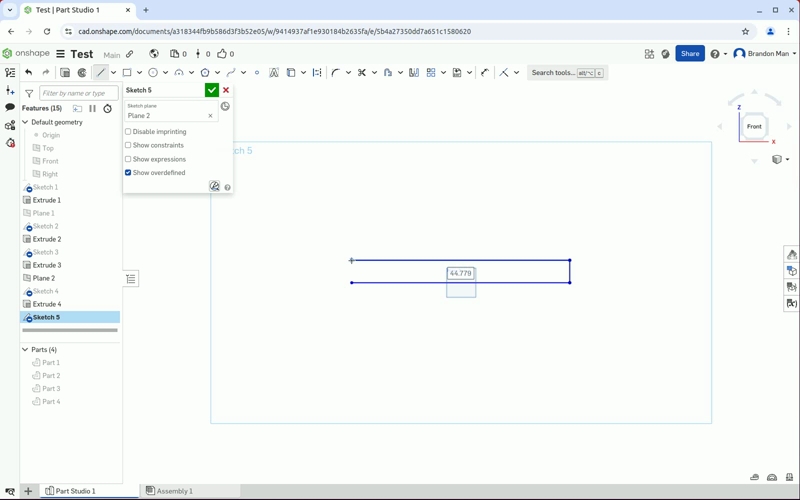
mouse_move(381, 260)
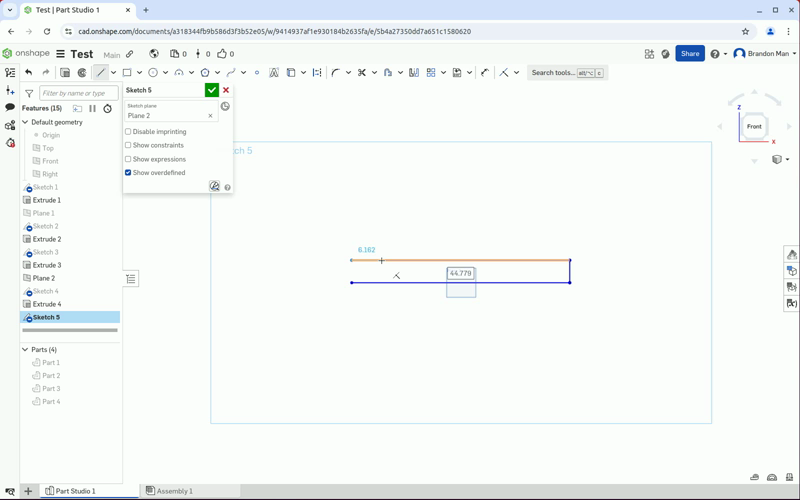
key_down(shift)
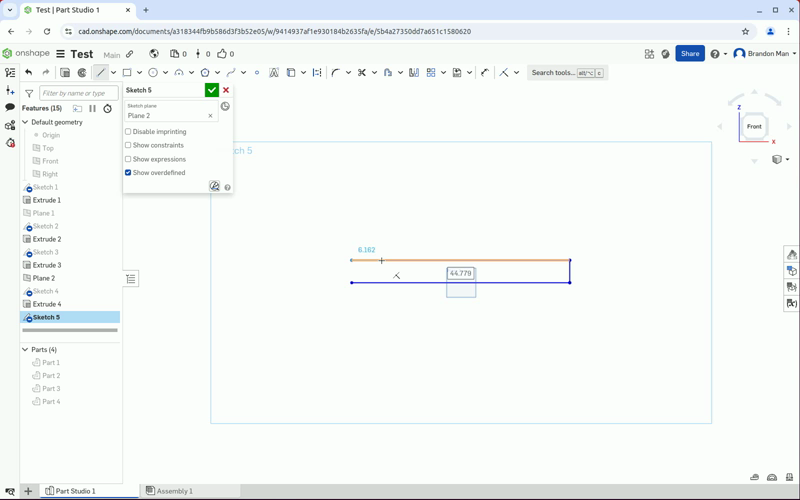
mouse_move(351, 282)
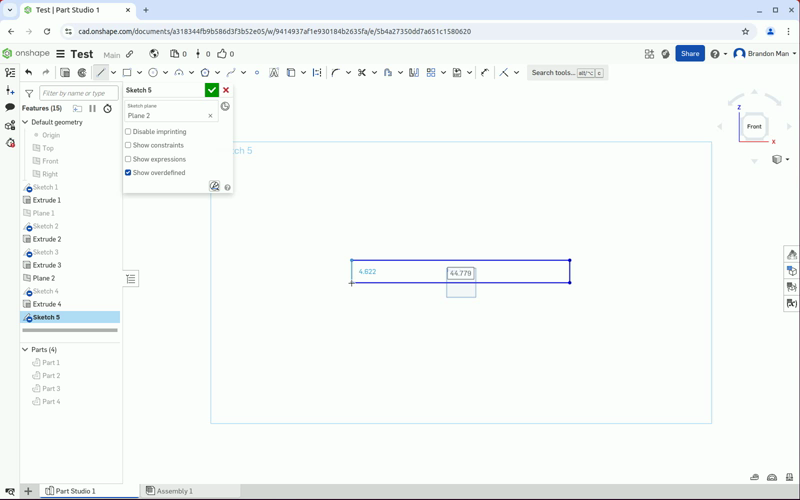
key_up(shift)
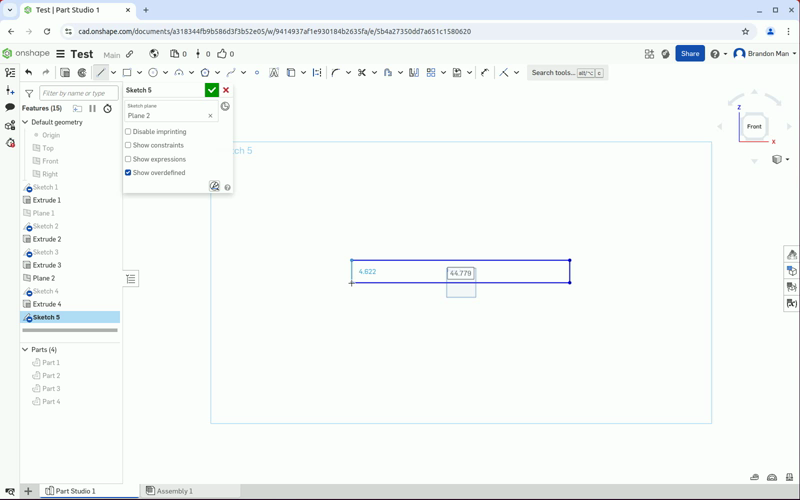
click(351, 282)
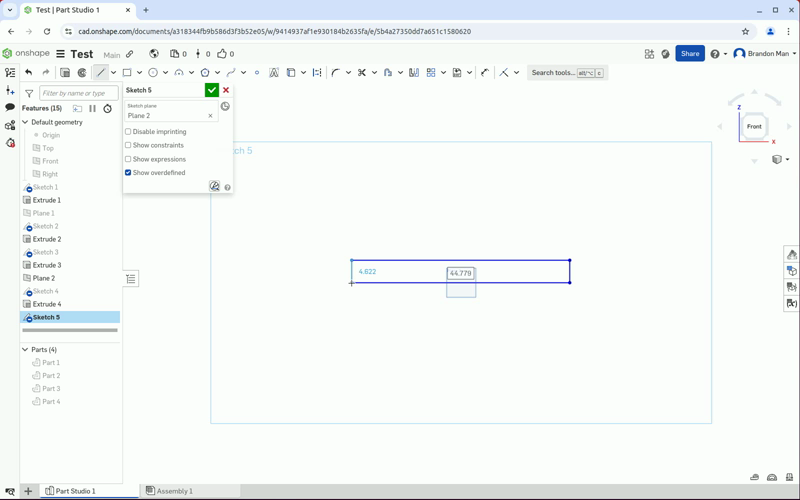
key(esc)
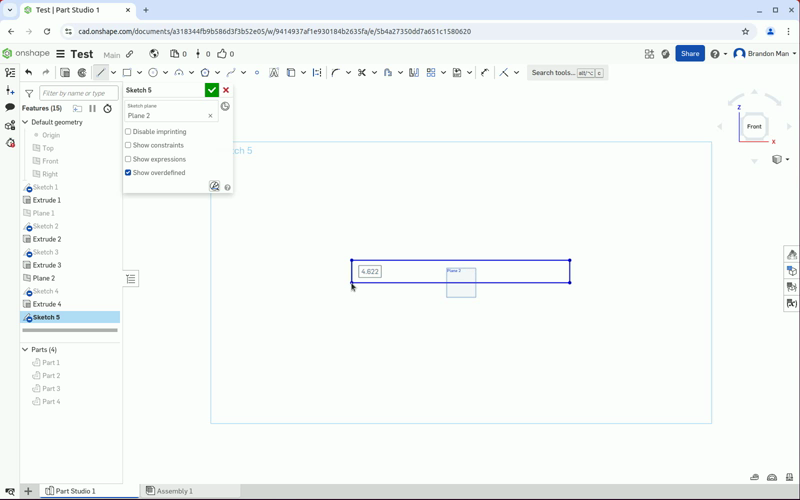
mouse_move(489, 269)
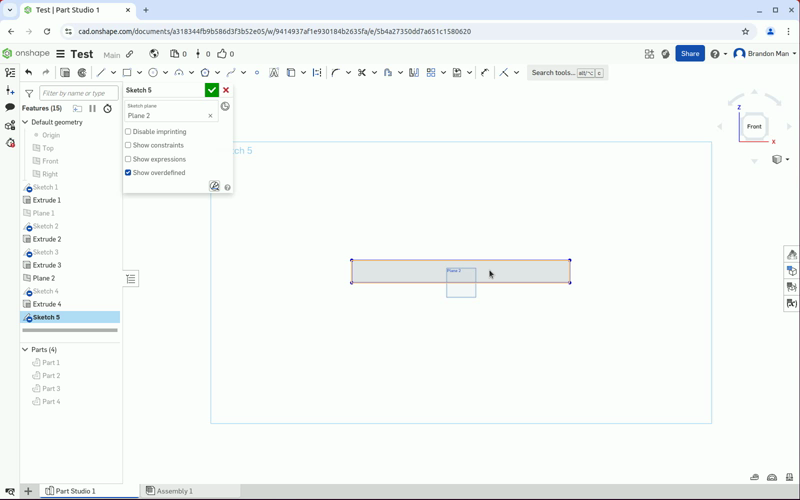
click(489, 269)
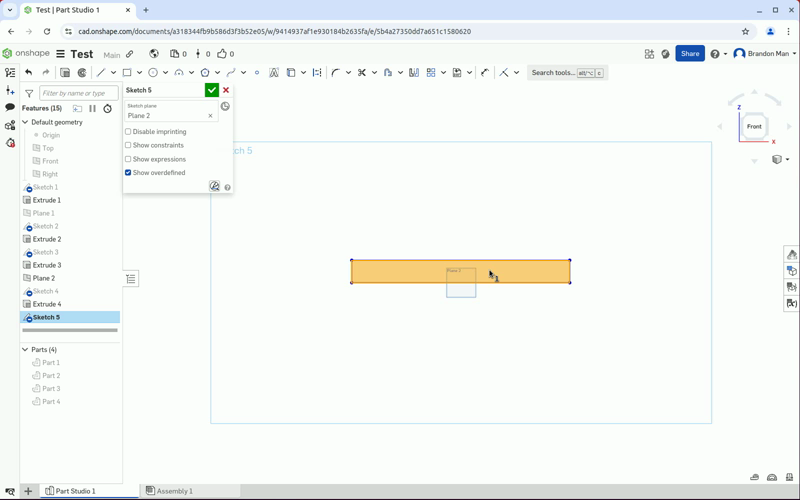
mouse_move(73, 352)
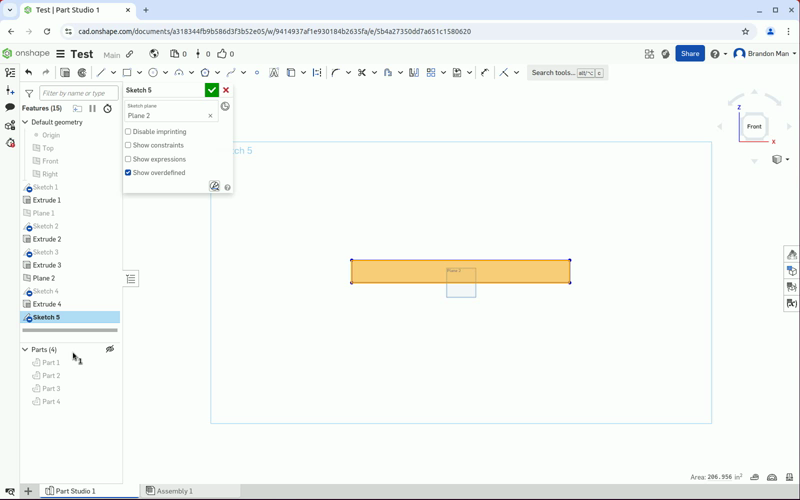
key(shift+y)
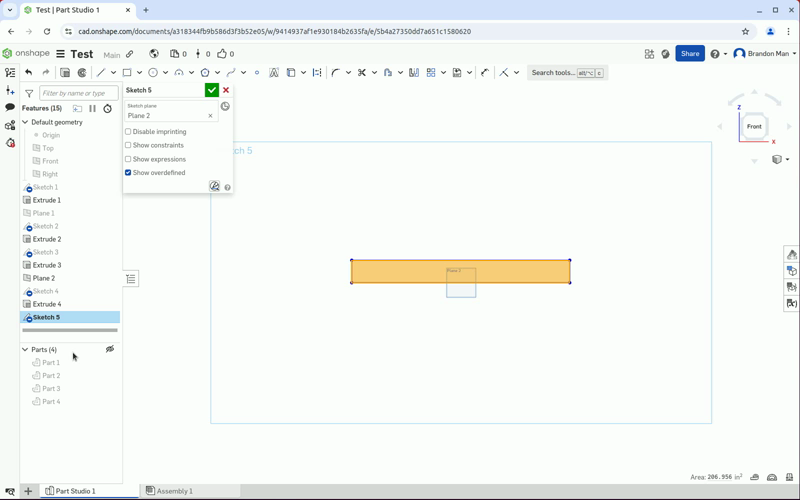
key(shift+e)
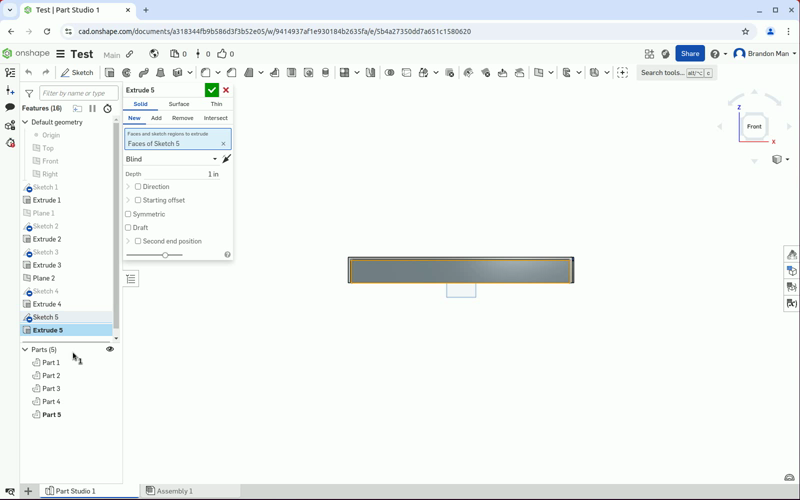
mouse_move(143, 106)
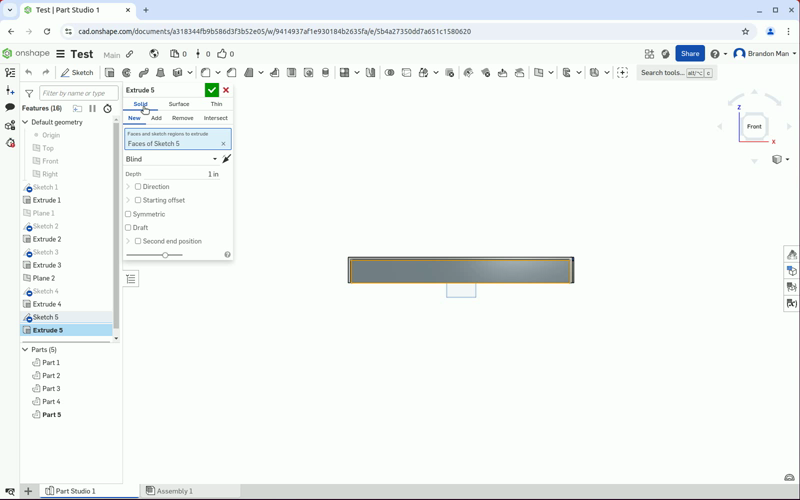
click(143, 106)
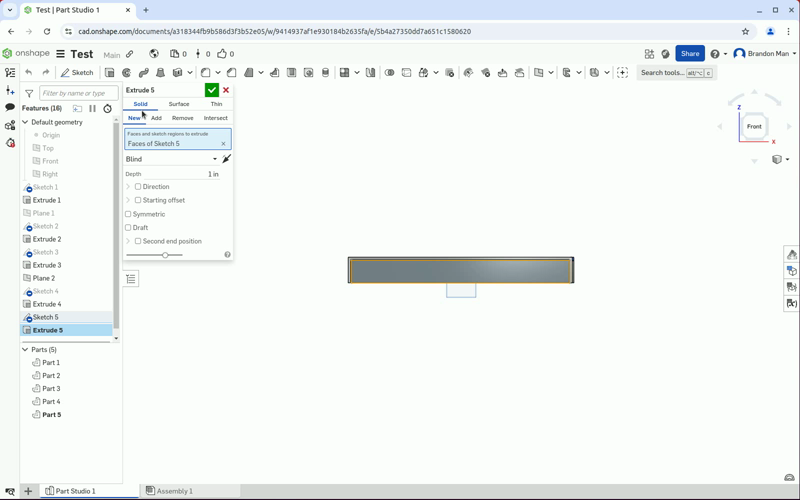
mouse_move(137, 120)
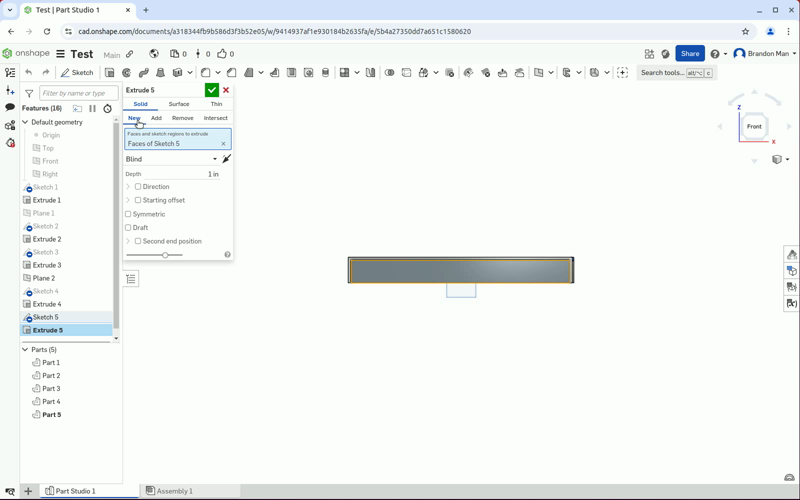
click(137, 120)
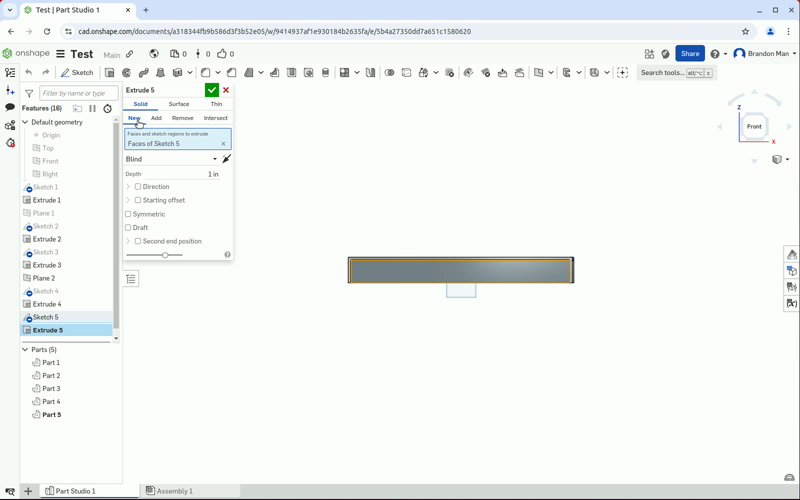
key(tab, 4)
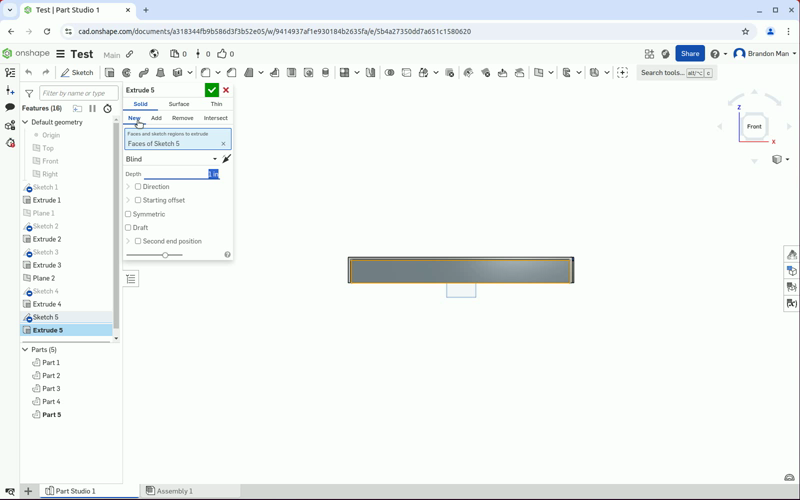
text(0.722)
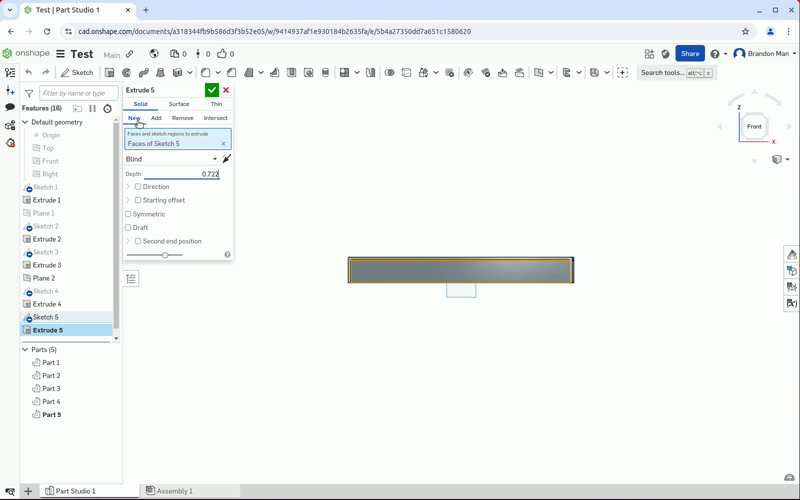
key(enter)
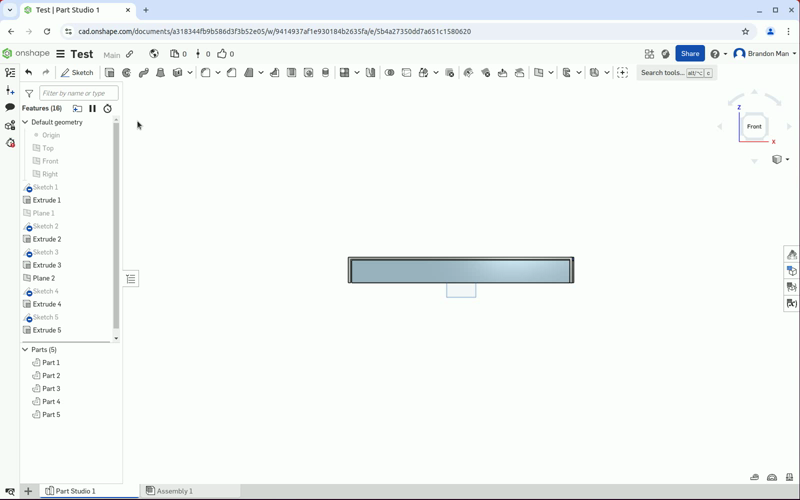
key(shift+h)
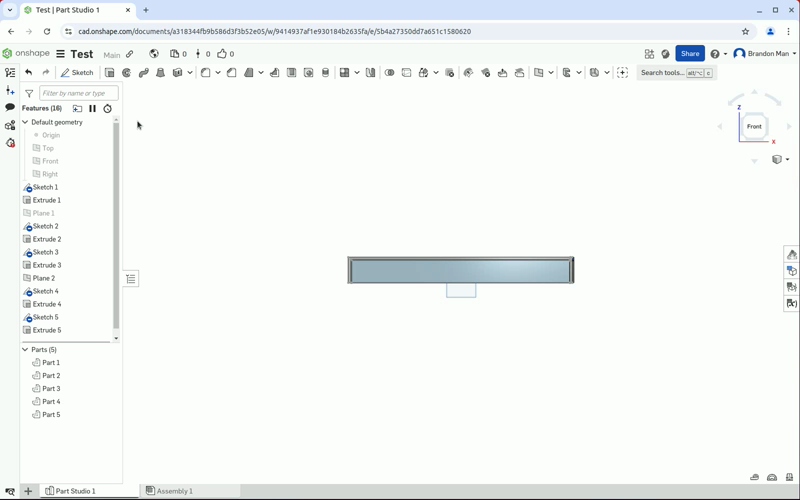
key(shift+h)
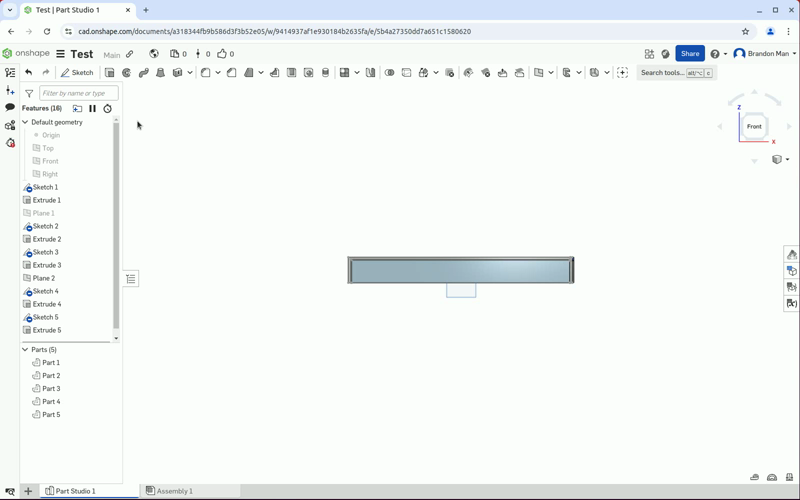
key(shift+7)
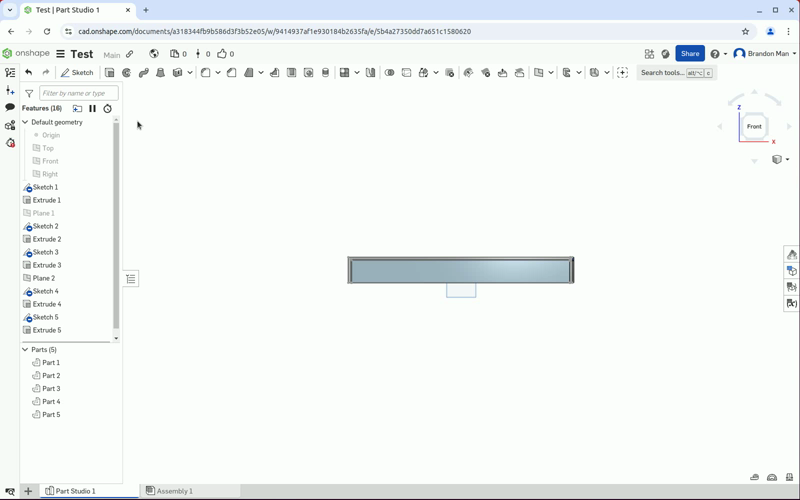
key(left, 2)
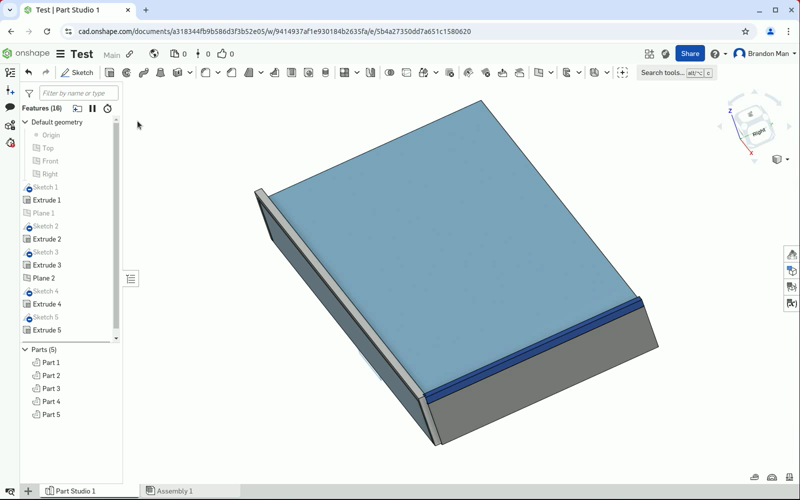
key(down, 2)
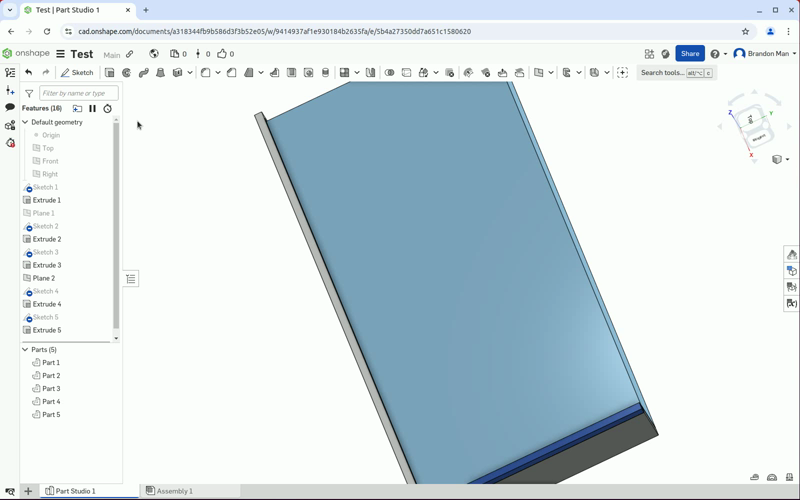
key(up, 2)
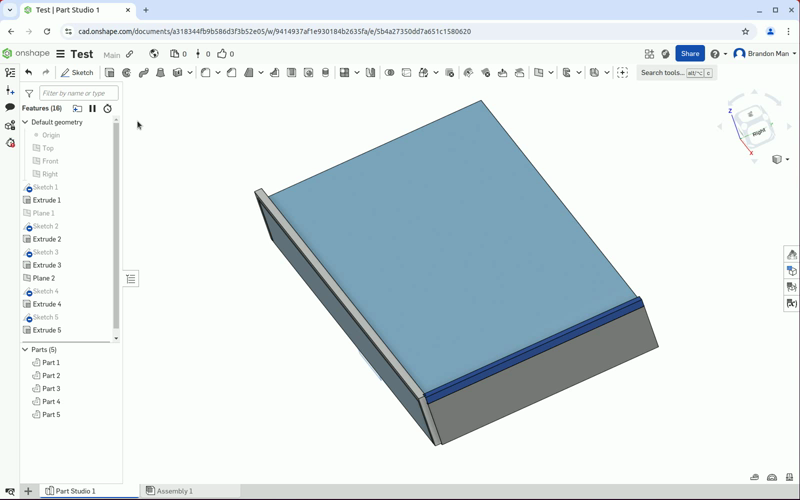
key(right, 2)
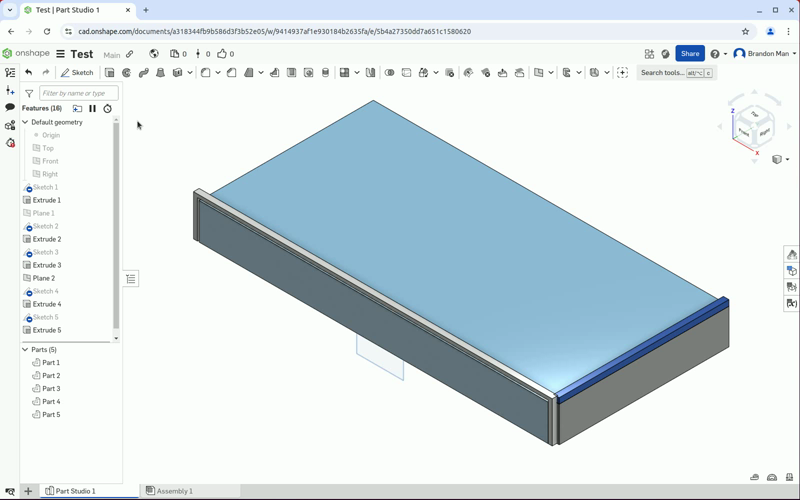
mouse_move(69, 189)
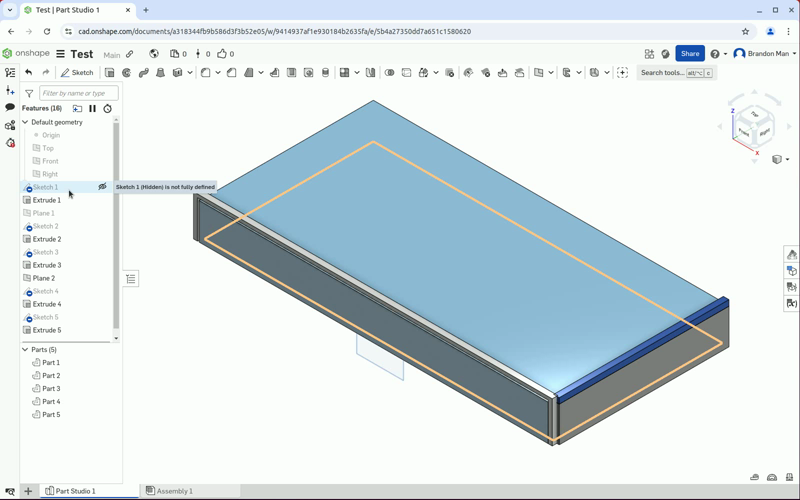
click(69, 189)